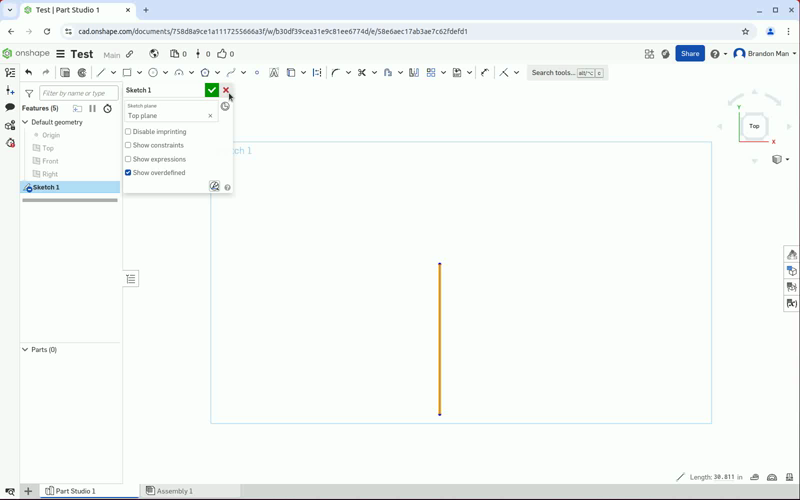
key(shift+h)
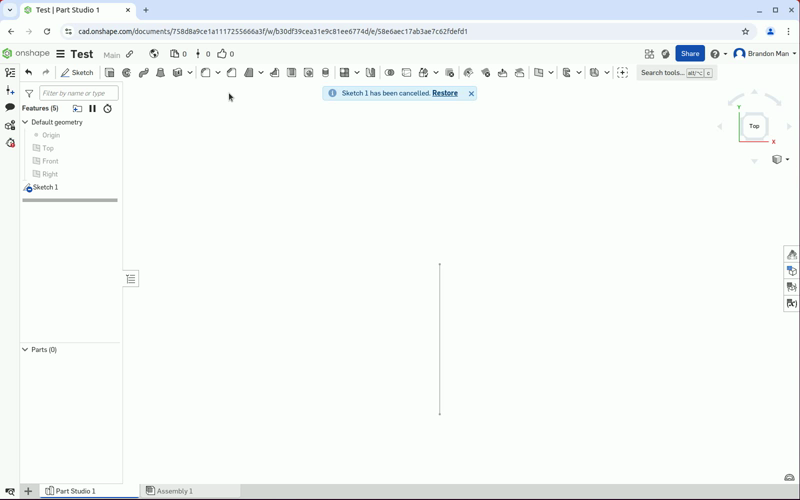
mouse_move(73, 352)
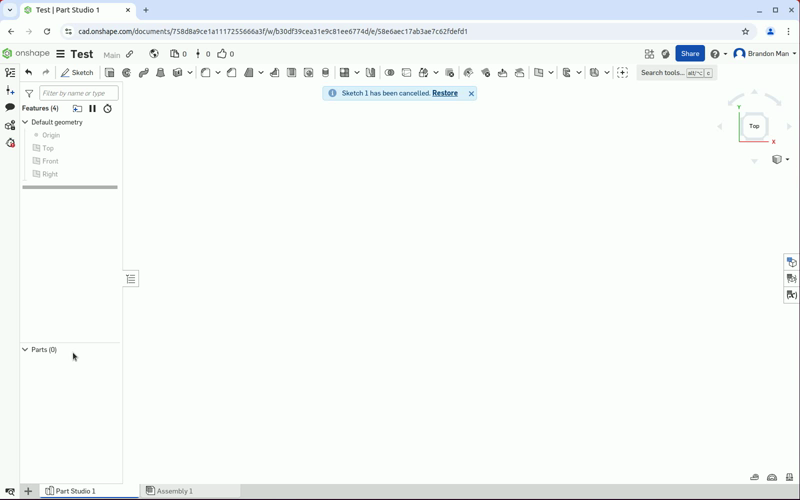
key(y)
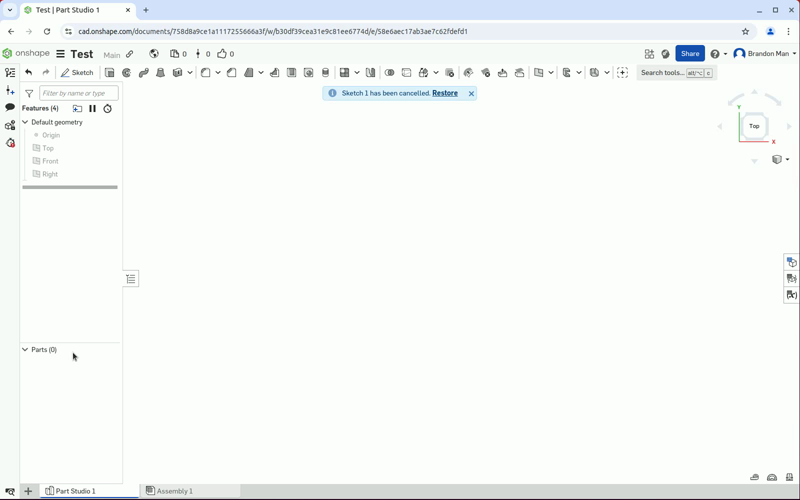
key(shift+p)
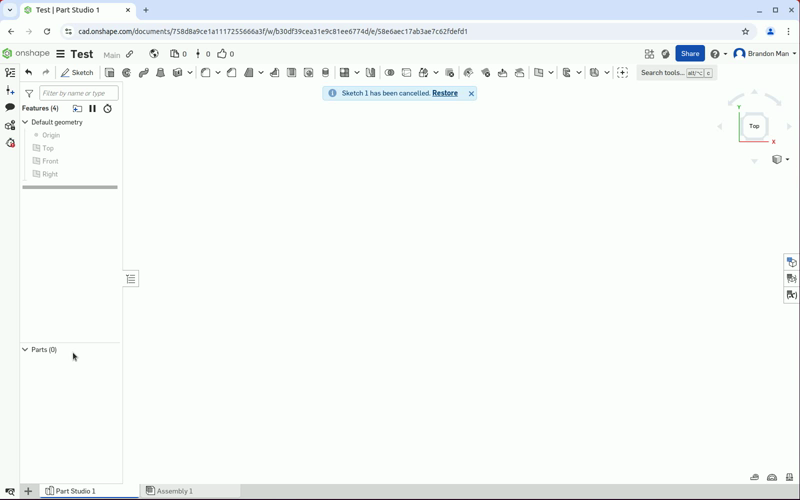
key(space)
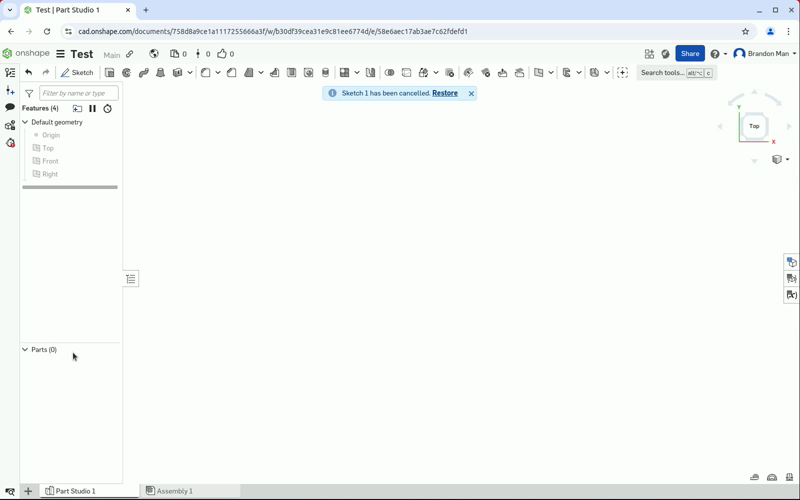
key_down(shift)
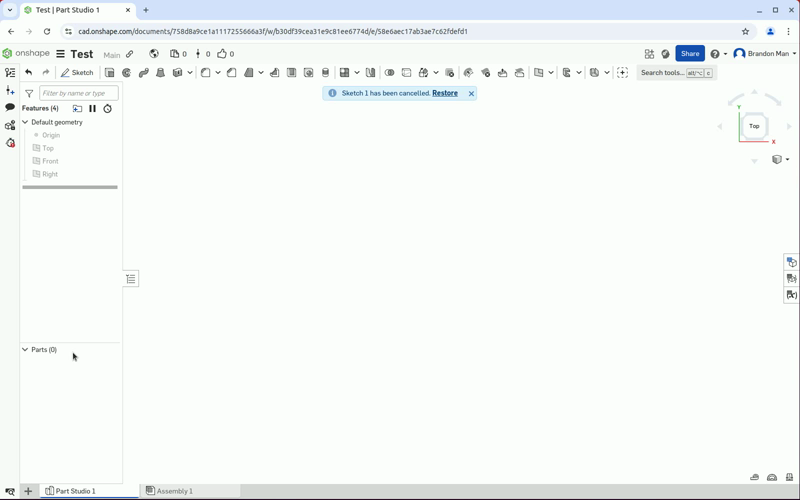
key(up)
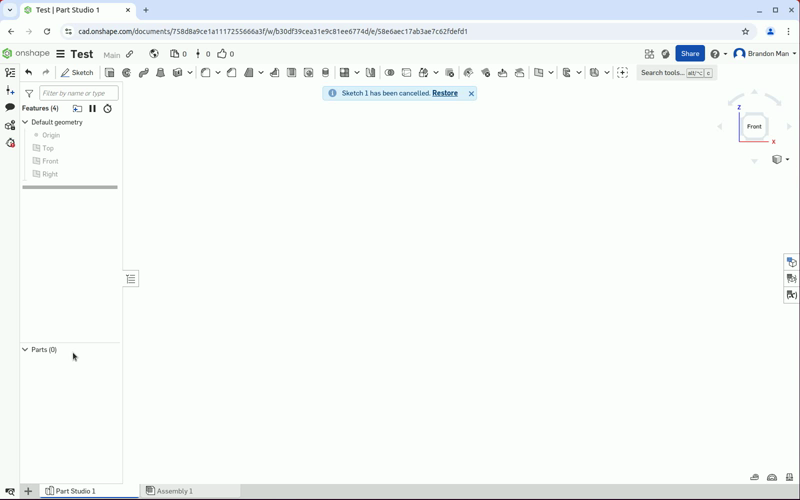
key_up(shift)
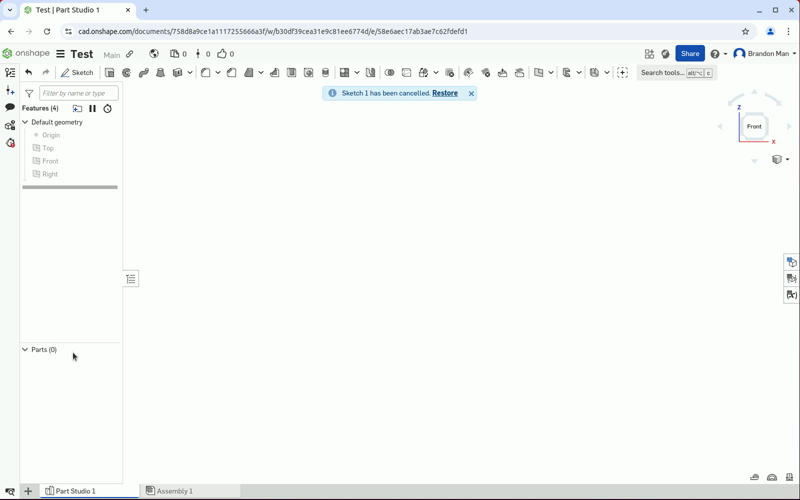
mouse_move(73, 352)
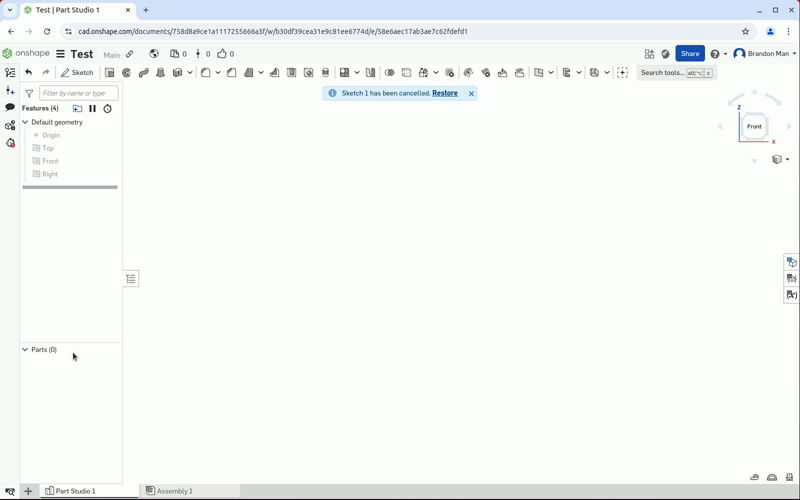
key(shift+y)
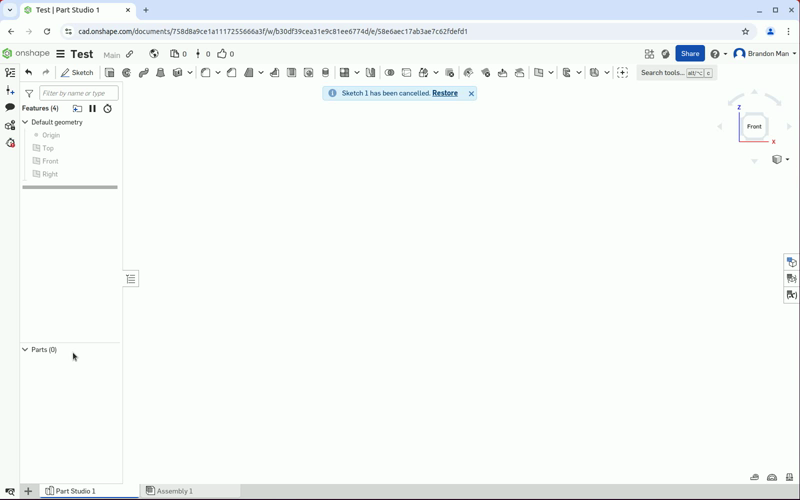
key(shift+s)
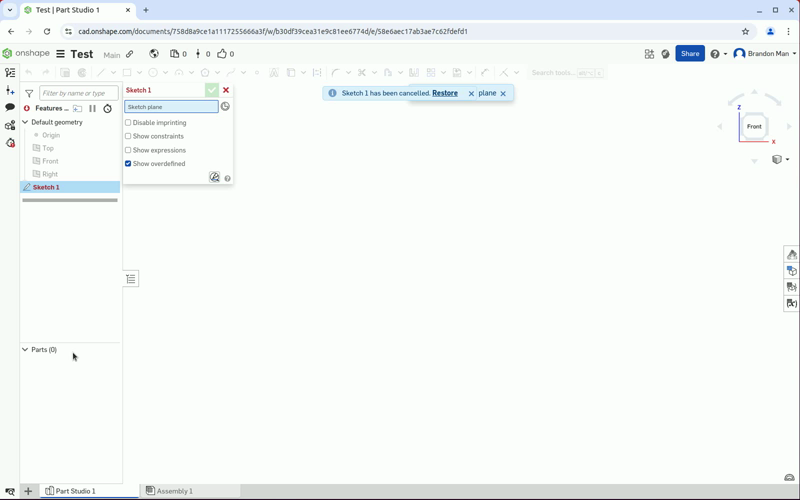
mouse_move(73, 163)
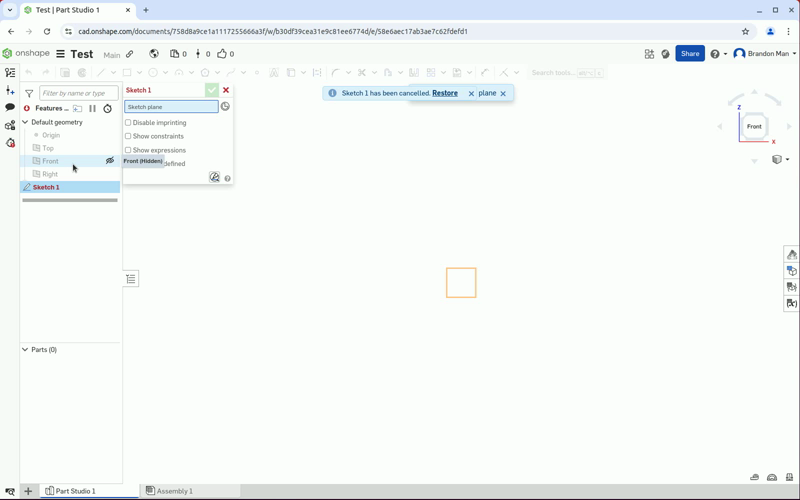
click(73, 163)
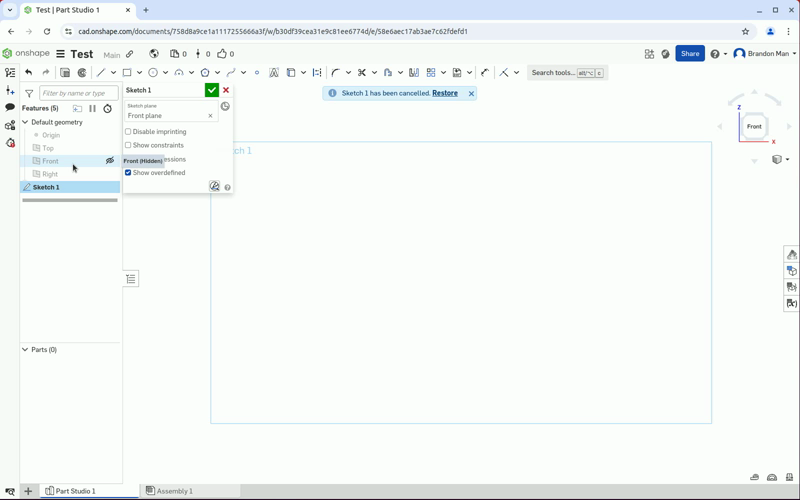
mouse_move(73, 352)
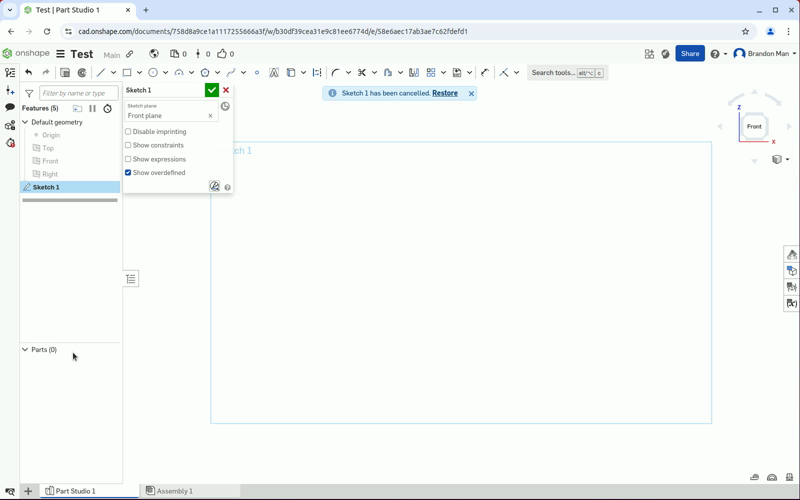
key(y)
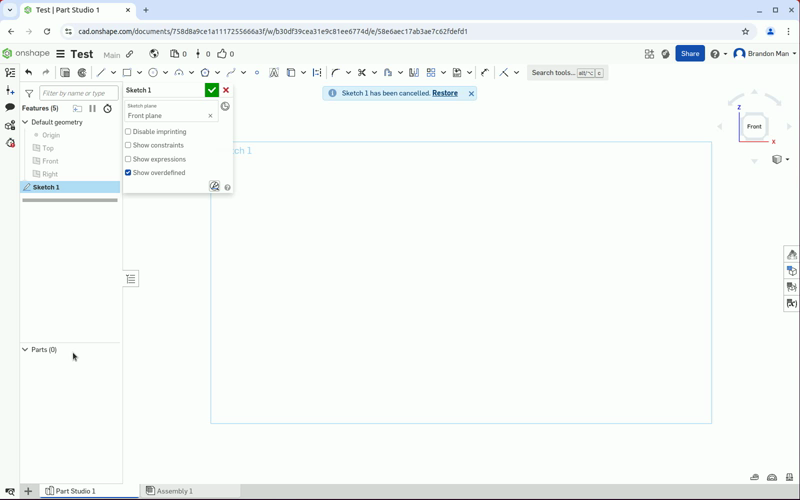
key(c)
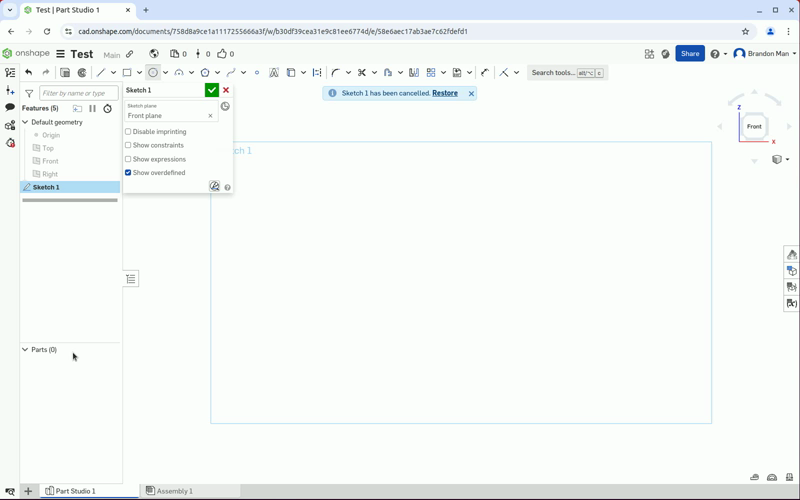
key_down(shift)
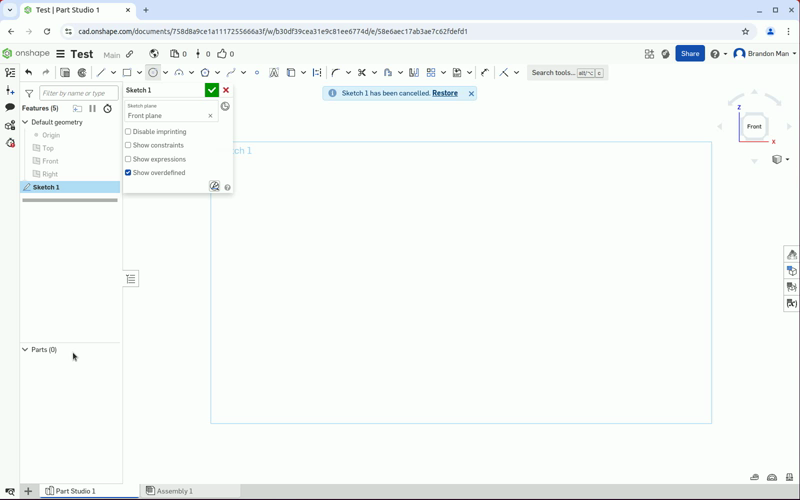
mouse_move(461, 282)
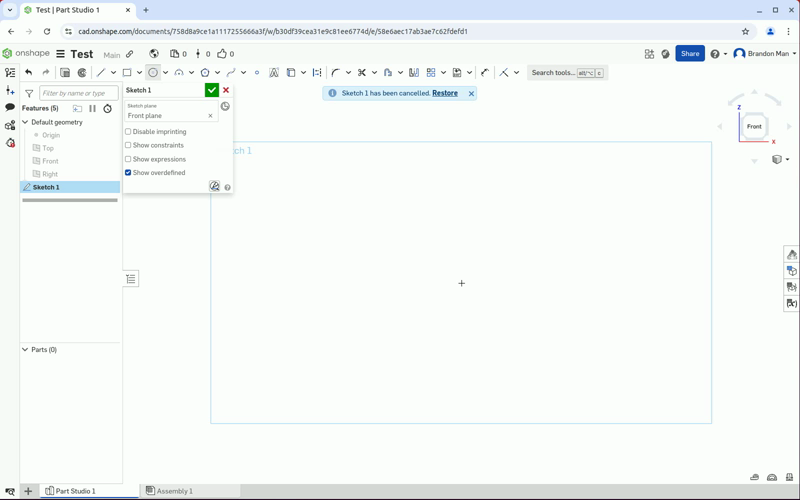
click(461, 282)
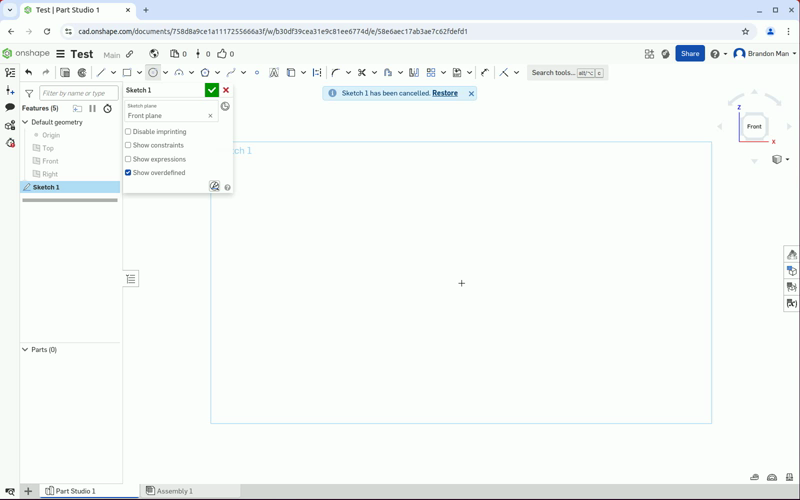
key_up(shift)
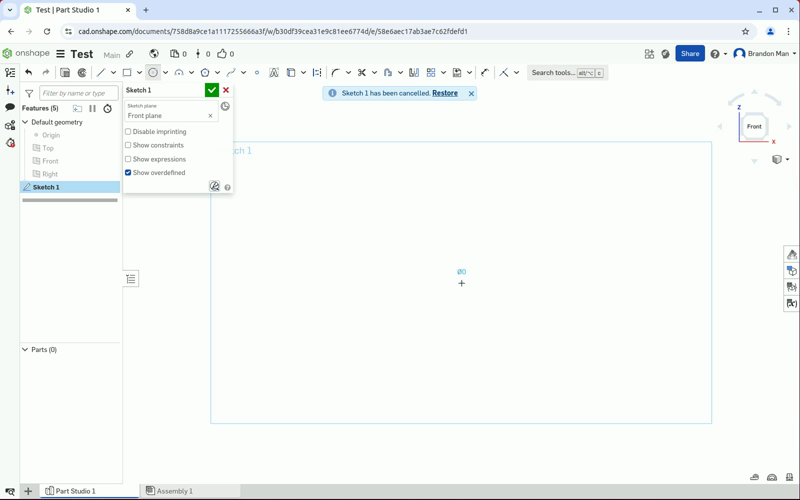
mouse_move(468, 282)
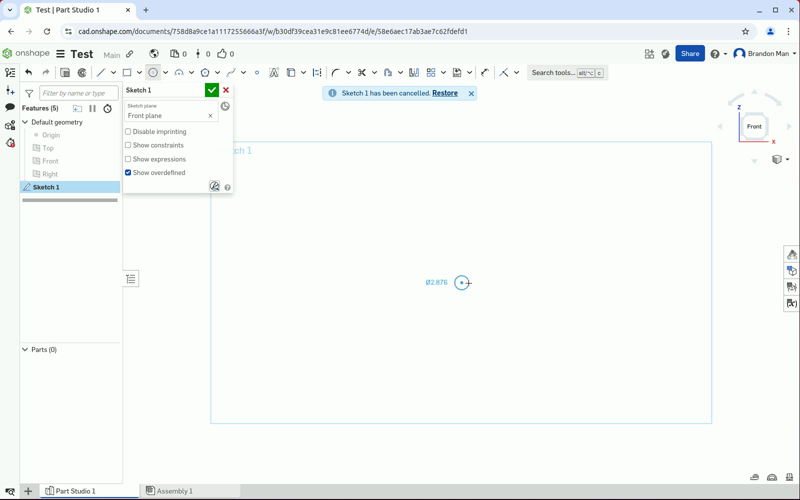
click(468, 282)
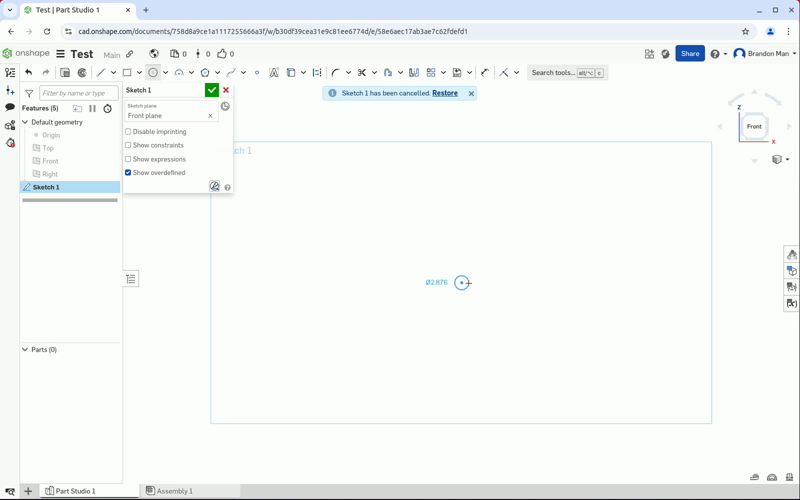
key(esc)
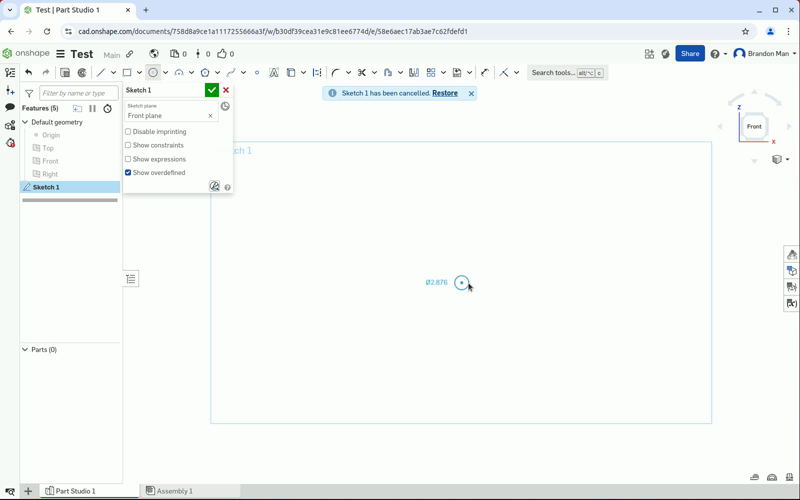
key(c)
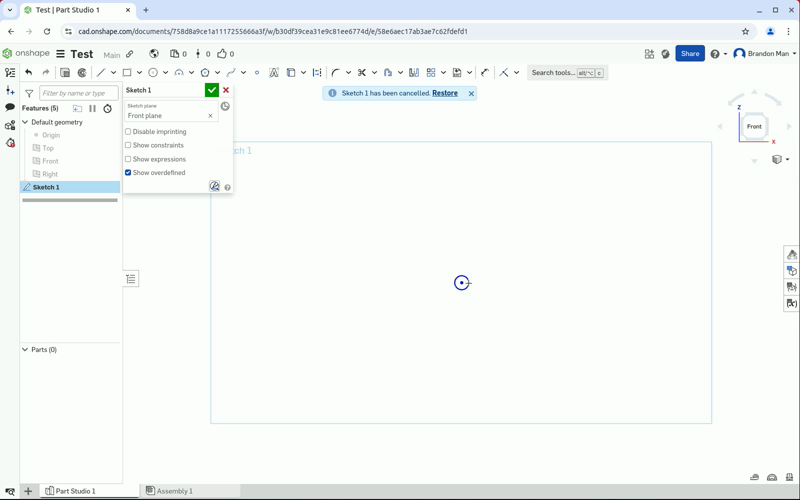
key_down(shift)
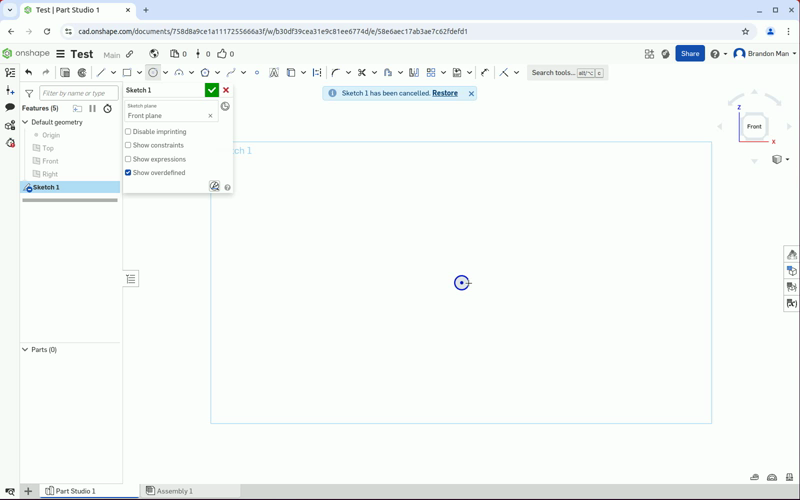
mouse_move(461, 282)
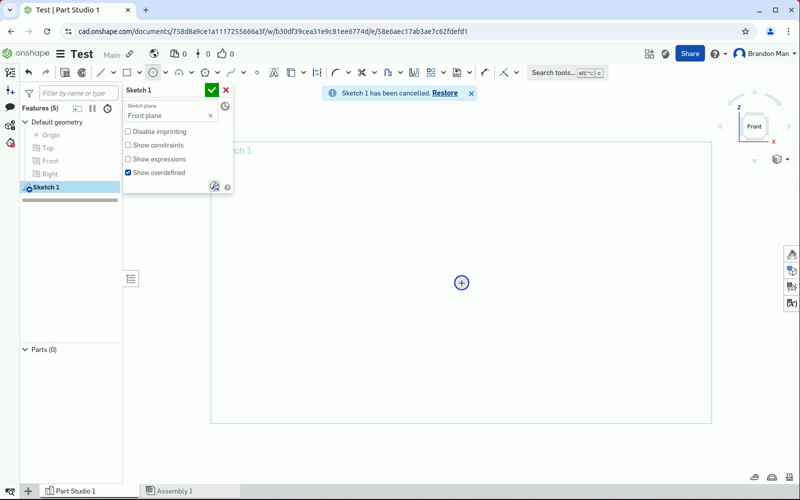
click(461, 282)
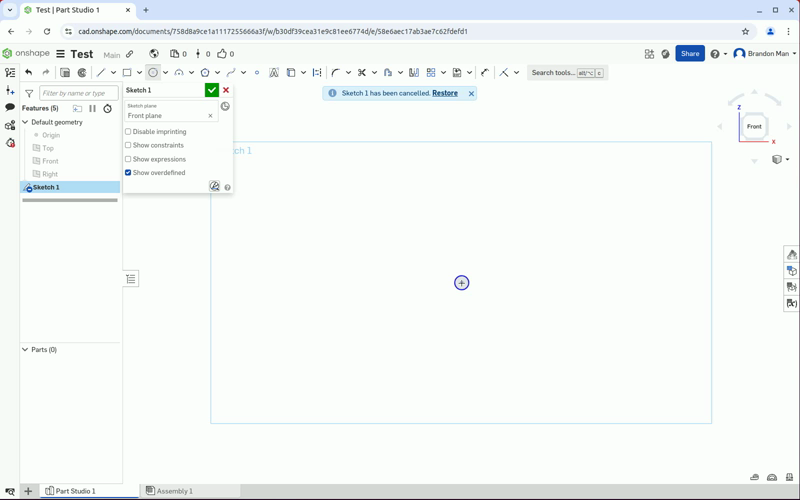
key_up(shift)
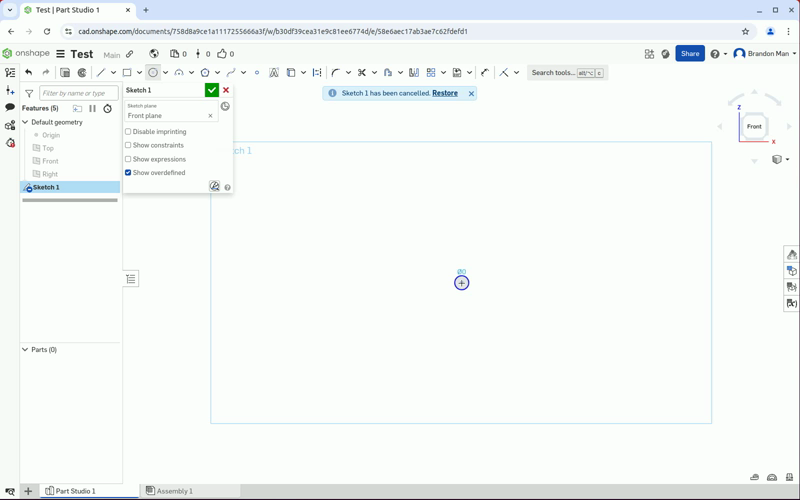
mouse_move(467, 282)
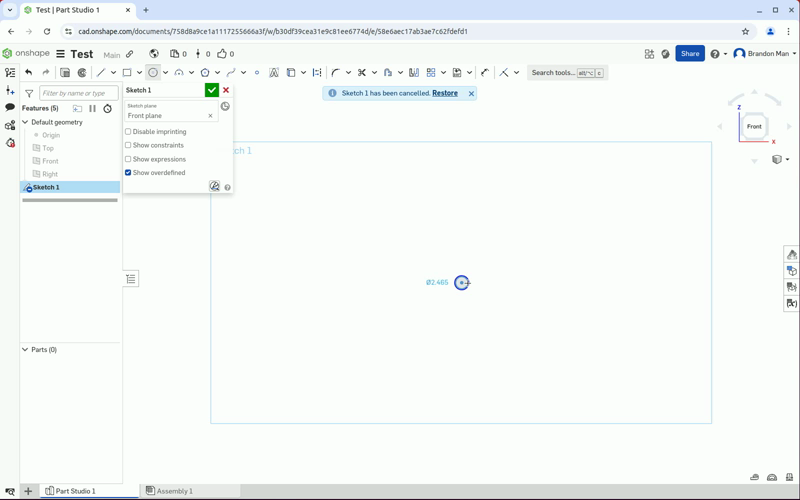
scroll(6)
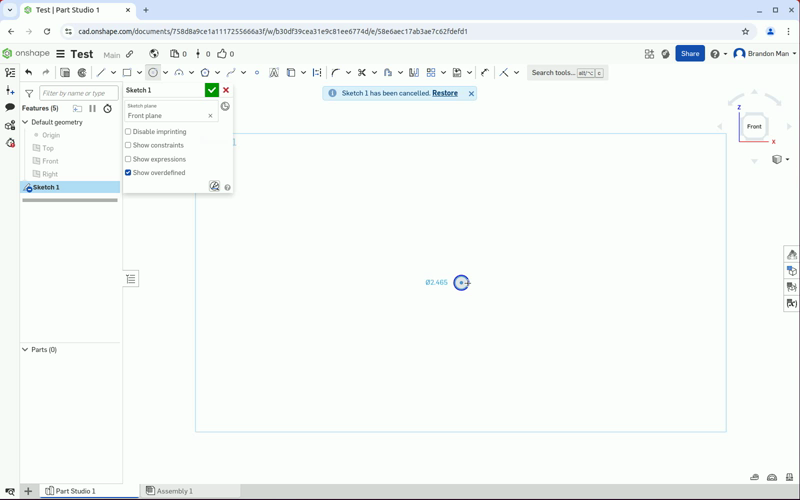
scroll(6)
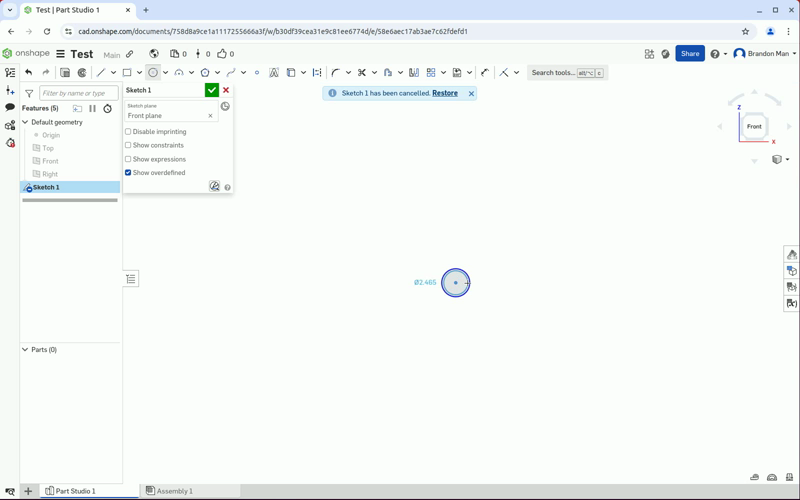
scroll(6)
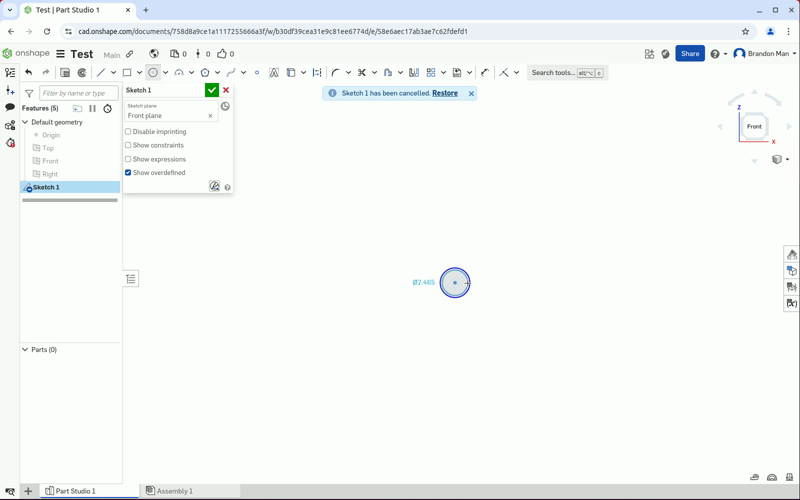
scroll(6)
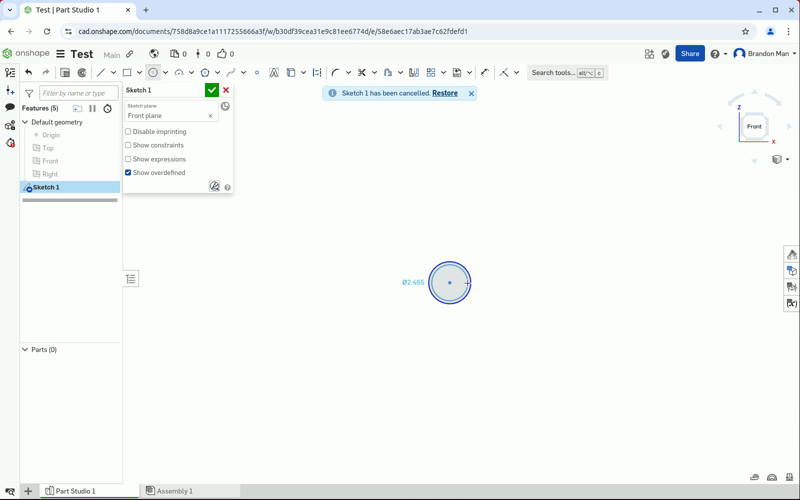
scroll(6)
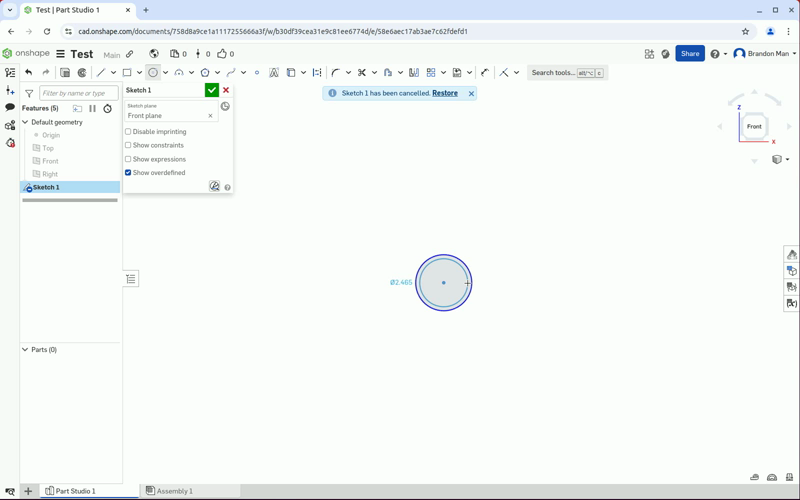
scroll(6)
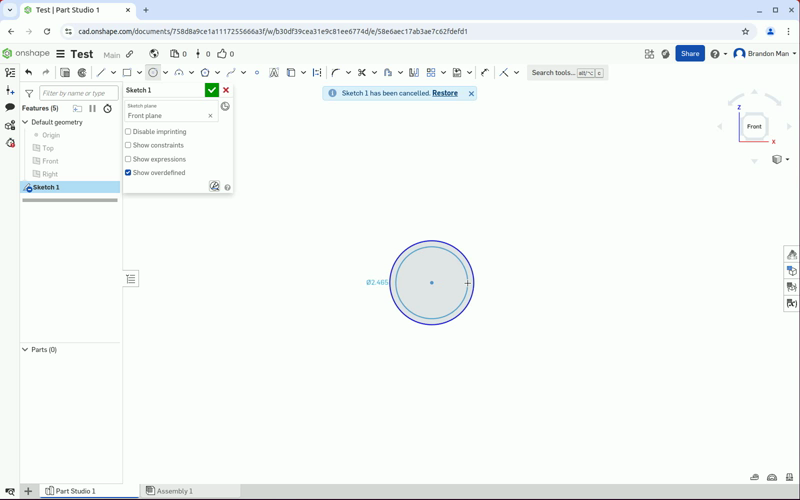
scroll(6)
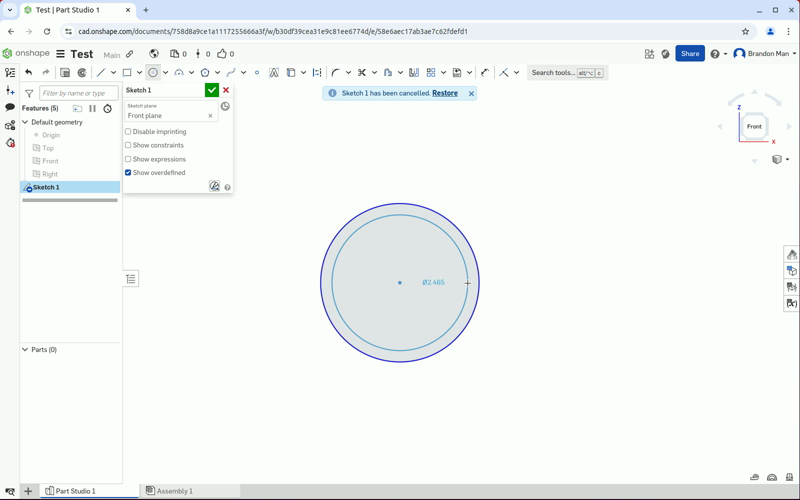
click(467, 282)
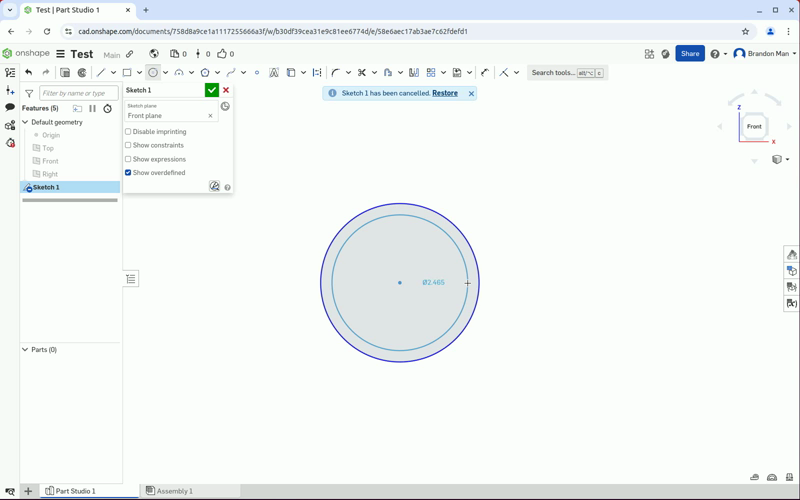
scroll(-6)
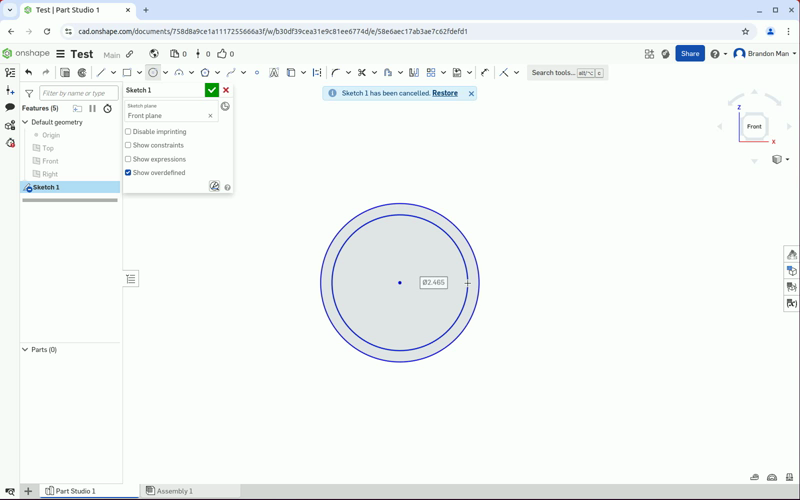
scroll(-6)
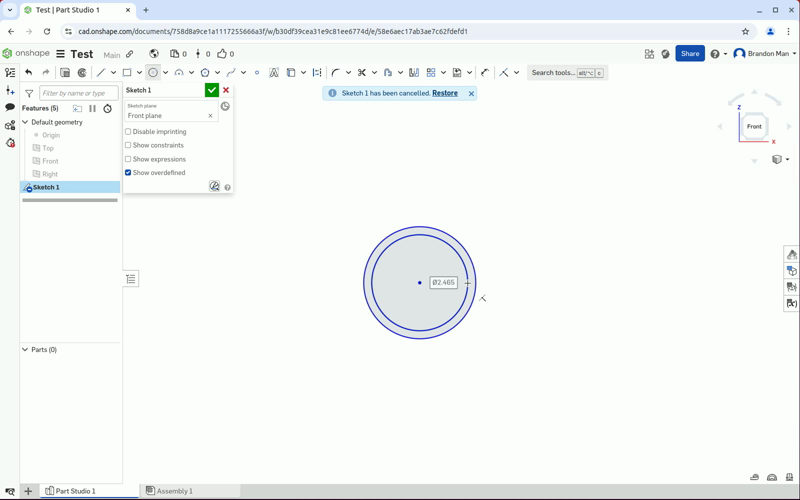
scroll(-6)
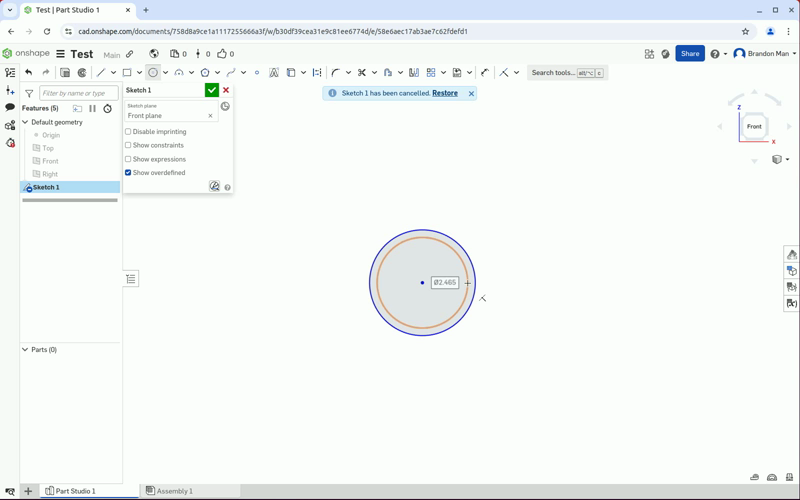
scroll(-6)
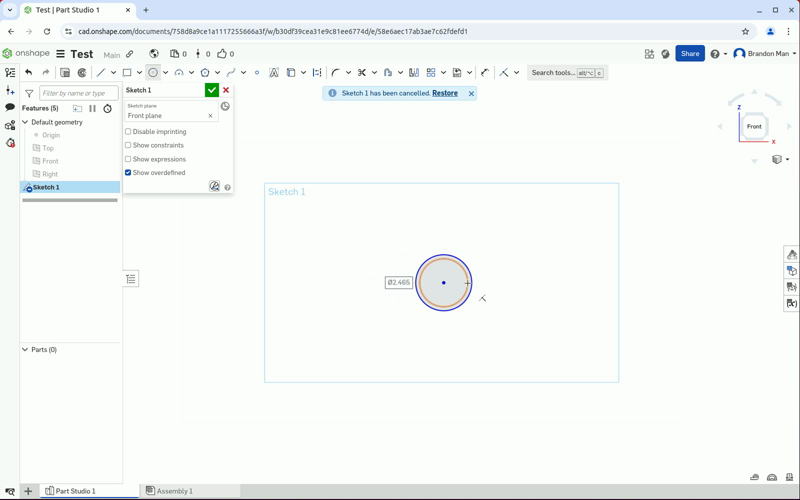
scroll(-6)
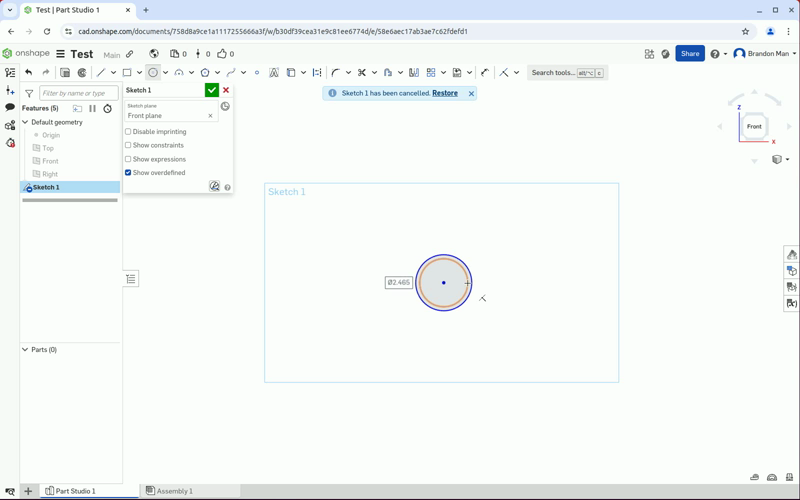
scroll(-6)
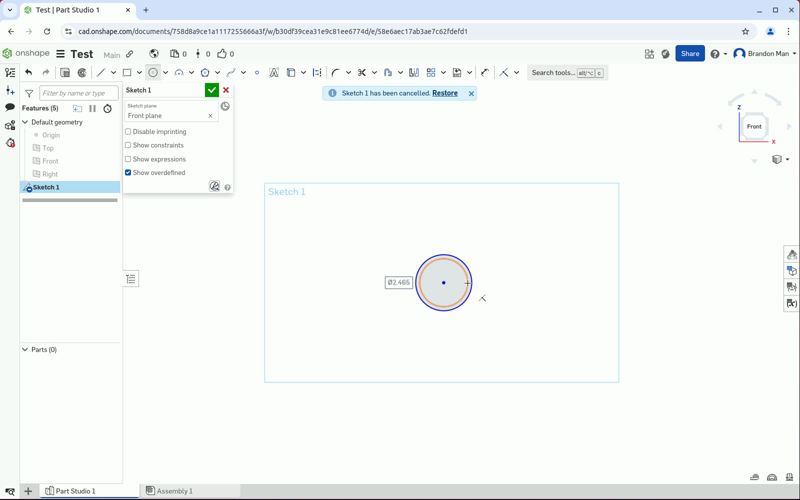
scroll(-6)
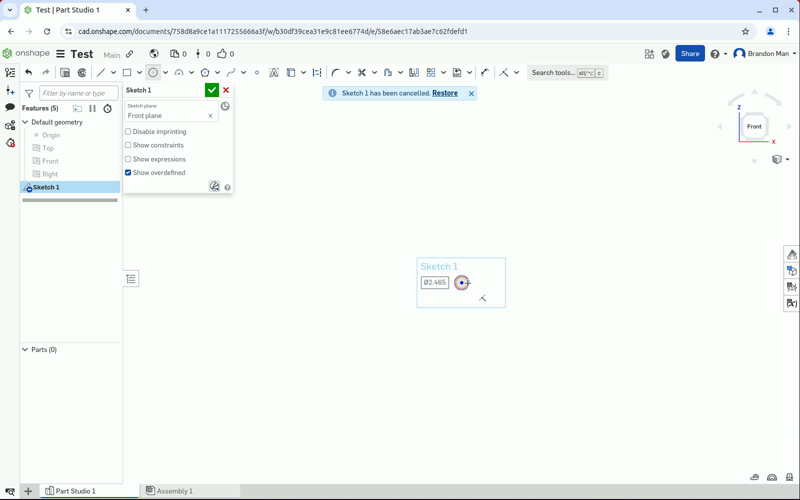
key(esc)
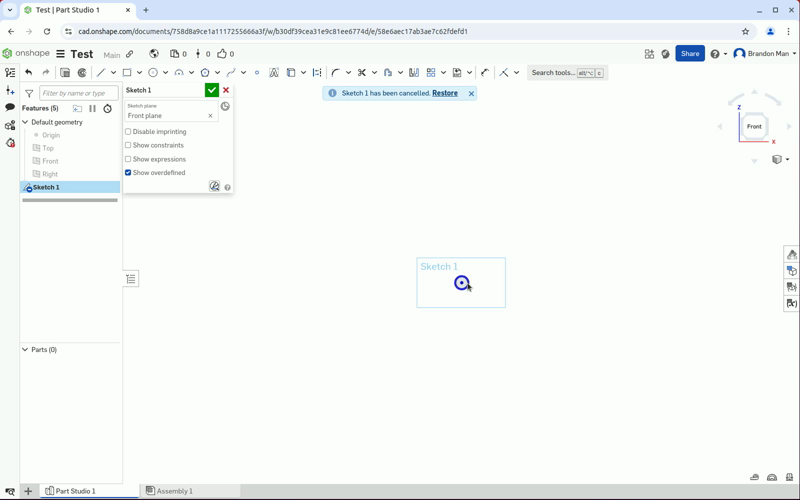
mouse_move(463, 277)
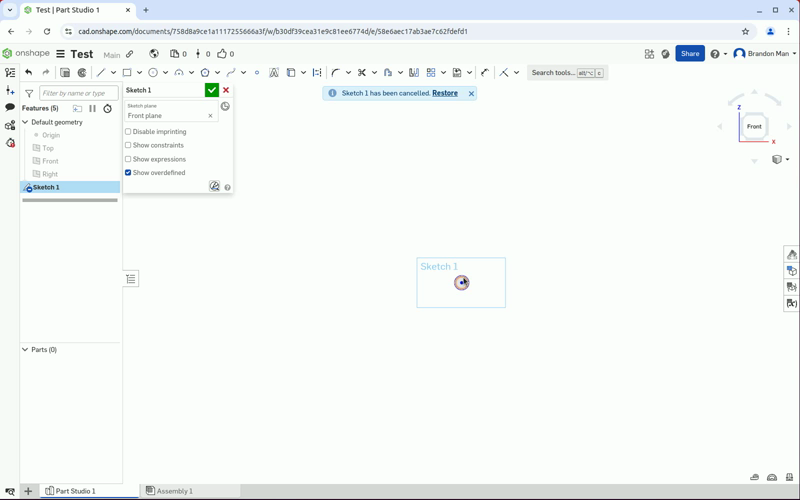
scroll(6)
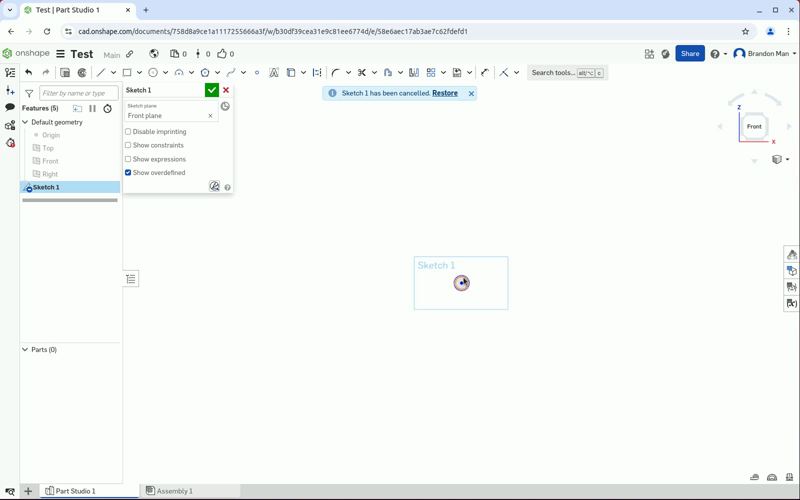
scroll(6)
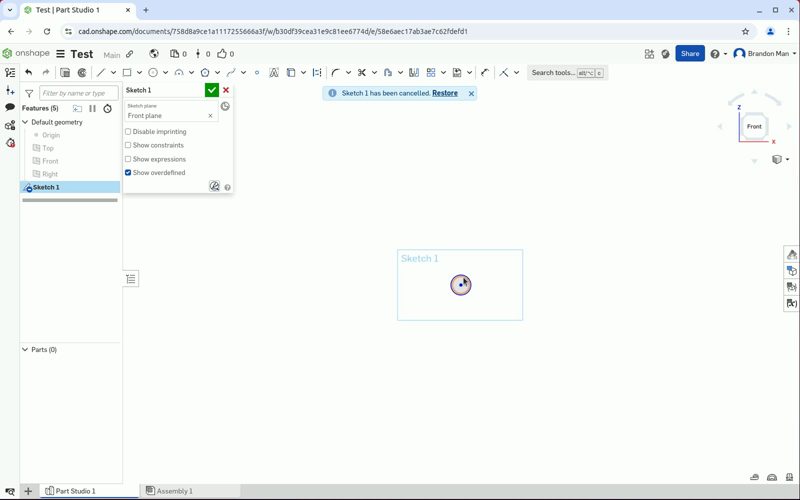
scroll(6)
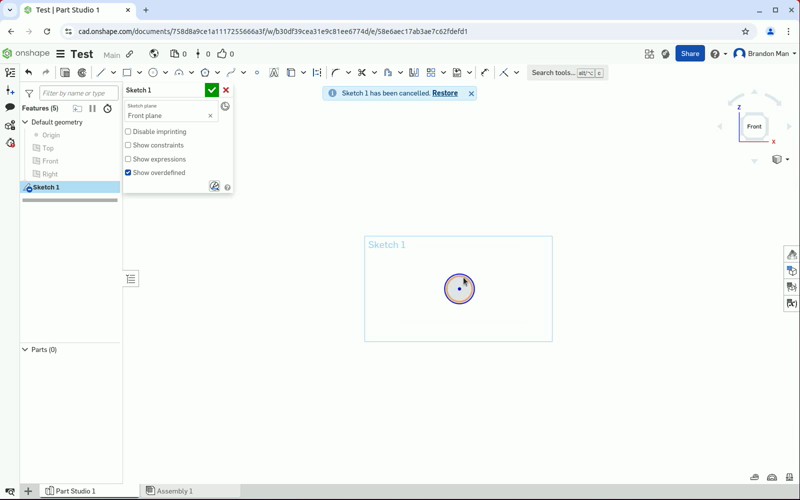
scroll(6)
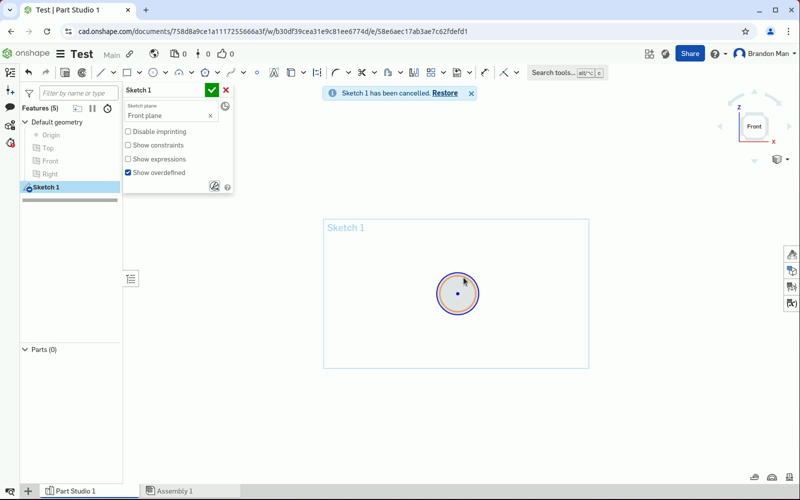
scroll(6)
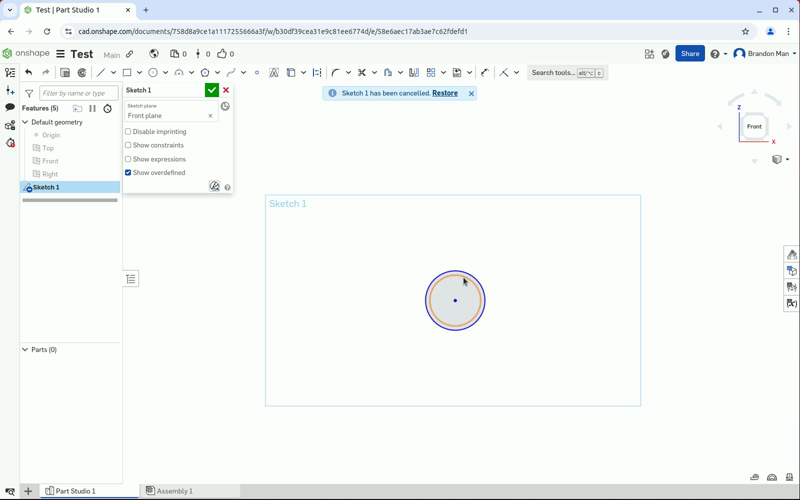
scroll(6)
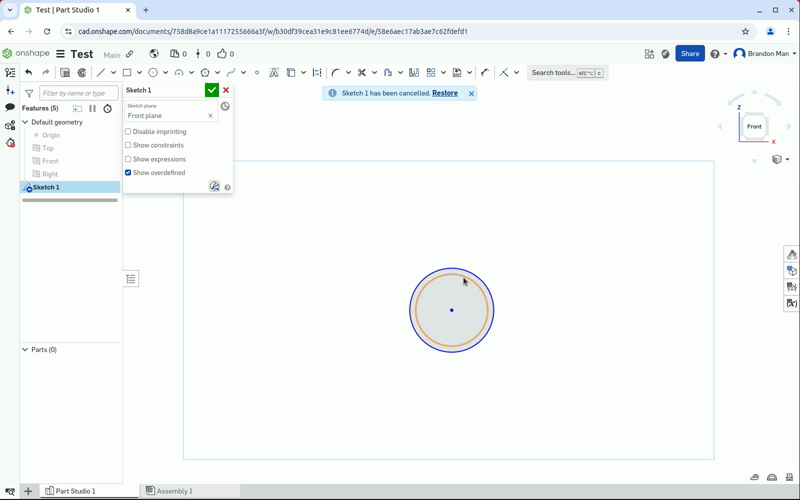
scroll(6)
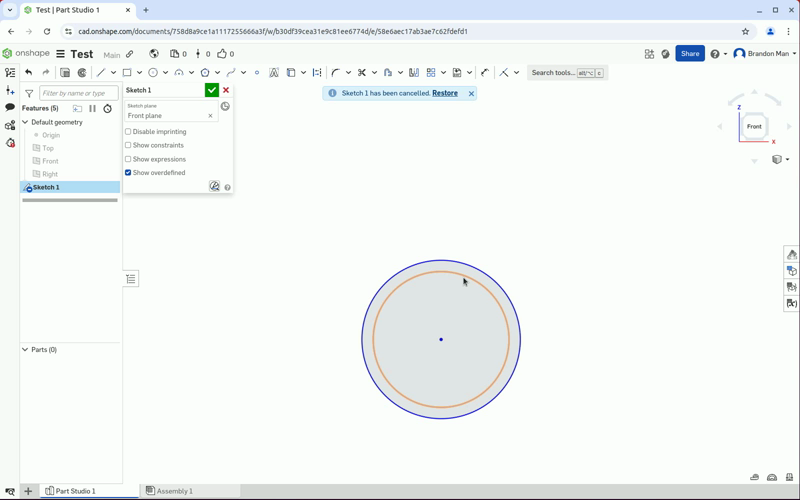
click(463, 277)
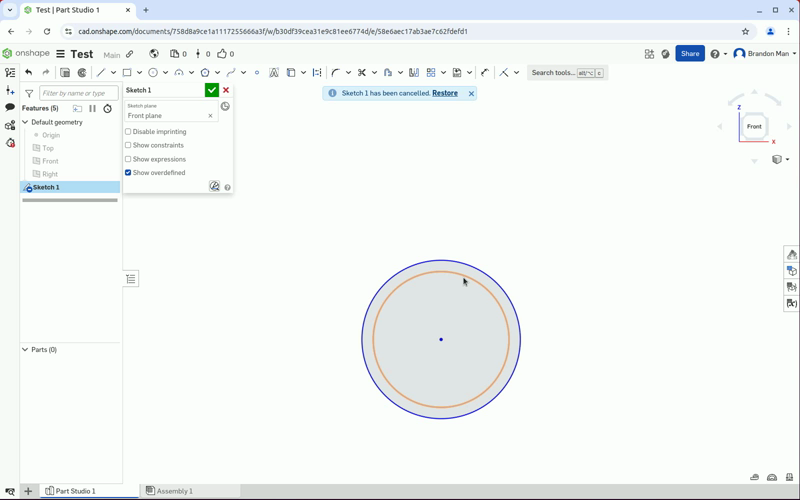
scroll(-6)
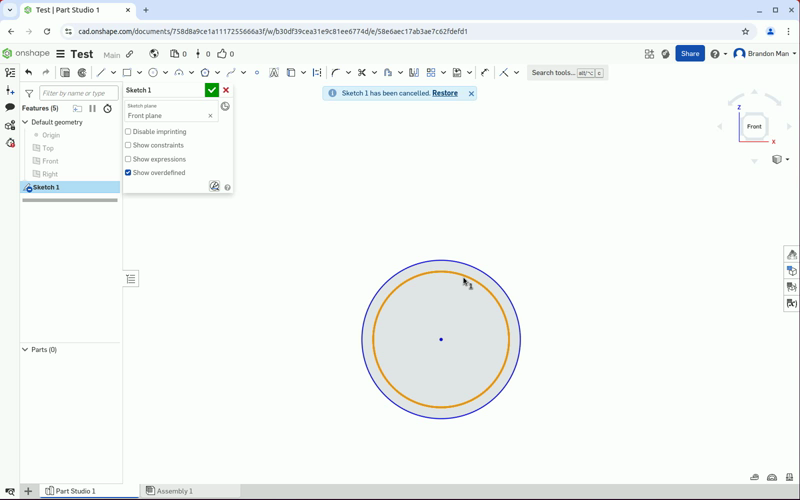
scroll(-6)
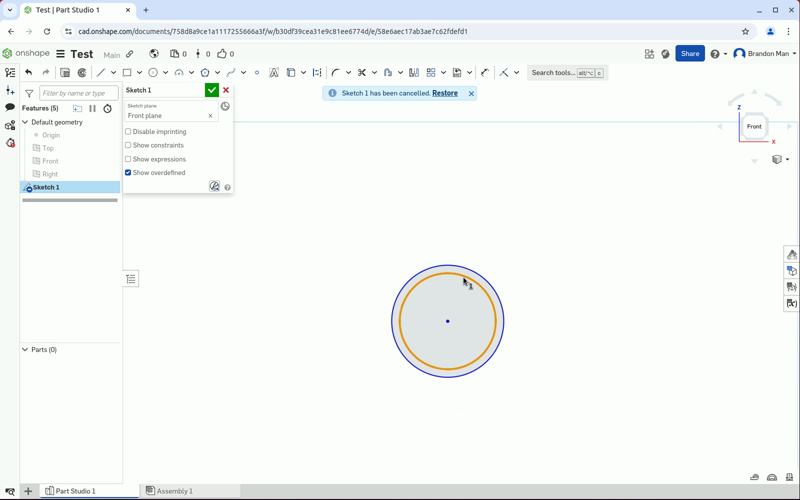
scroll(-6)
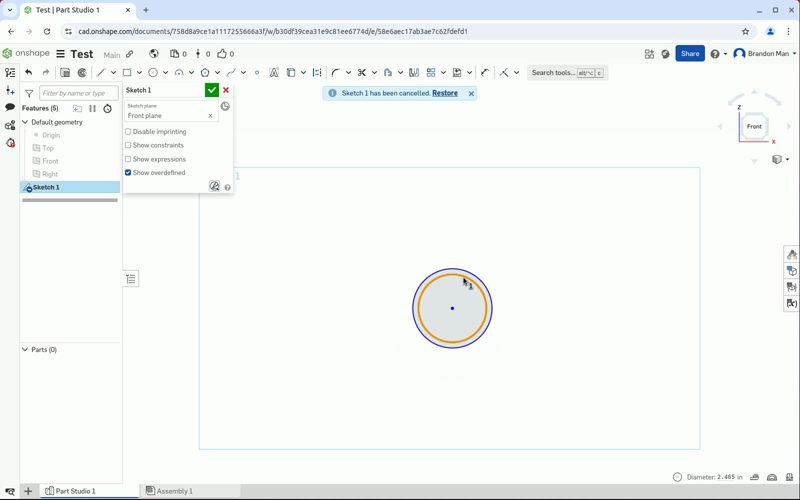
scroll(-6)
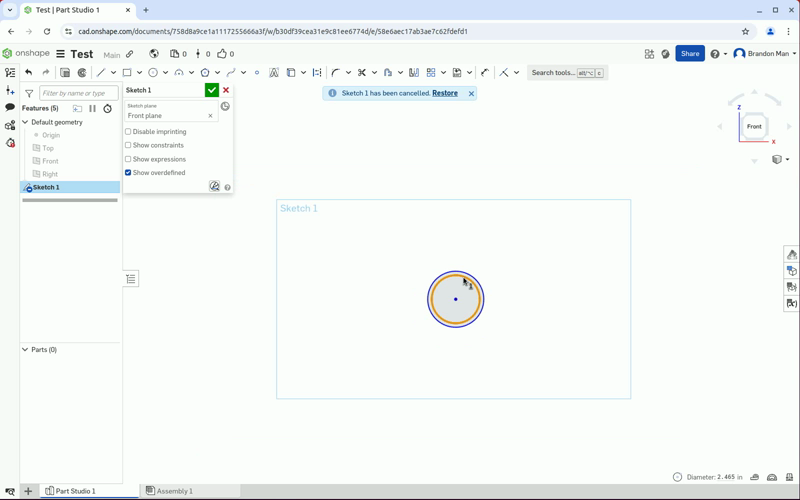
scroll(-6)
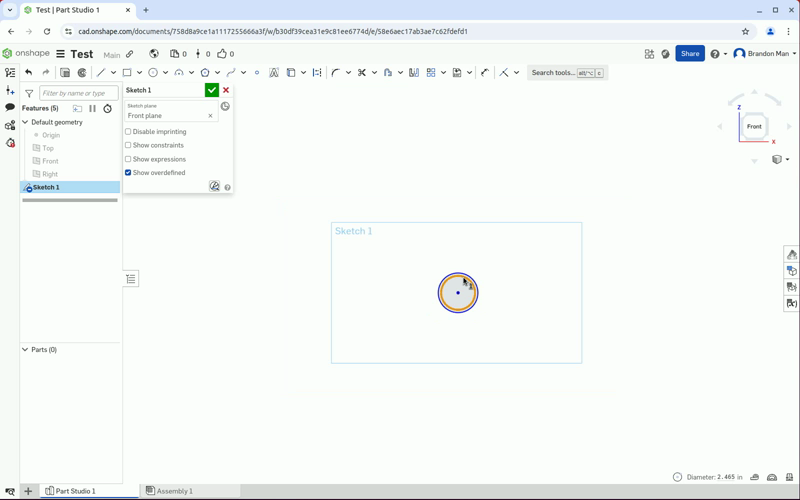
scroll(-6)
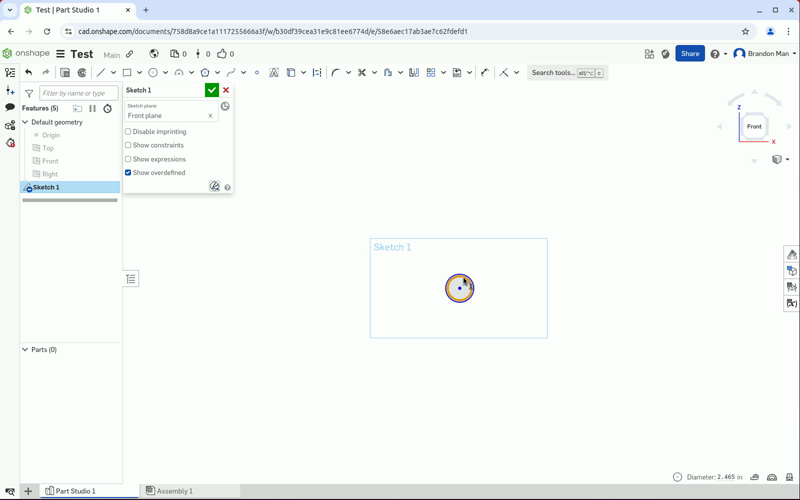
scroll(-6)
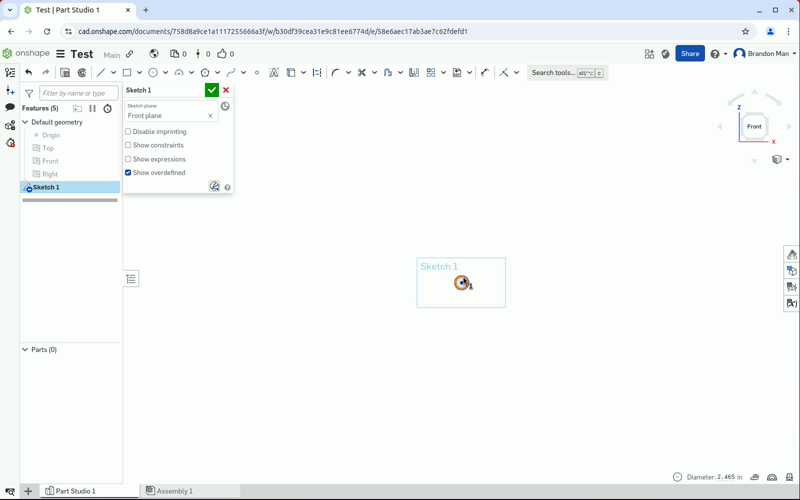
mouse_move(73, 352)
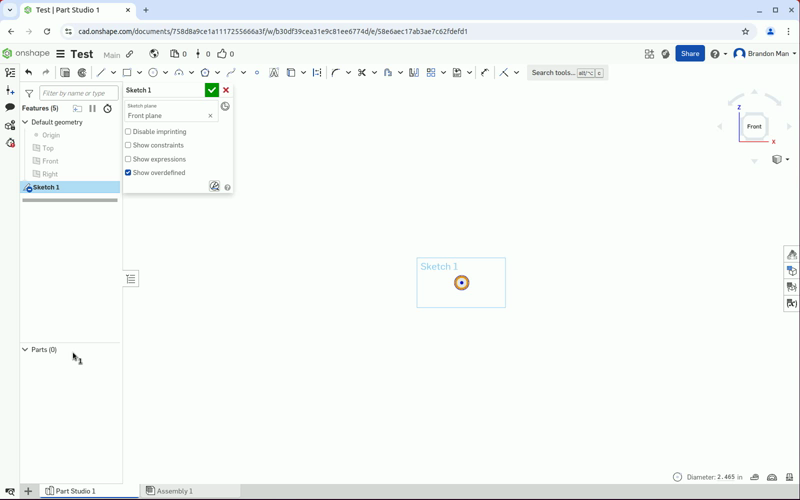
key(shift+y)
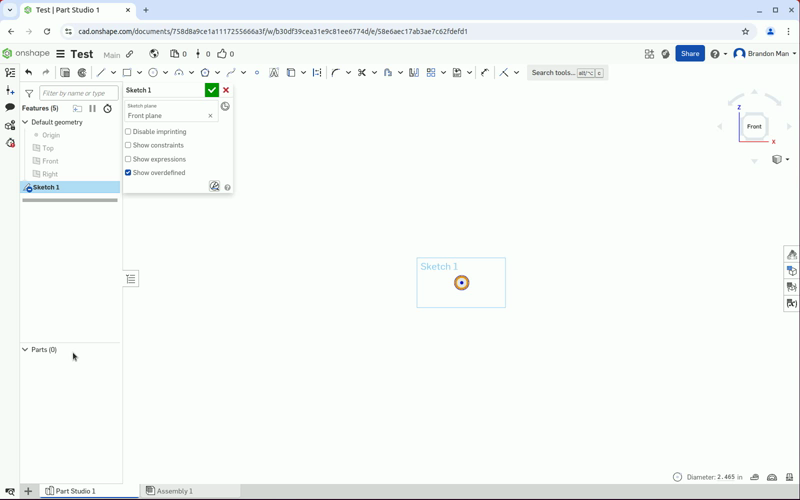
key(shift+e)
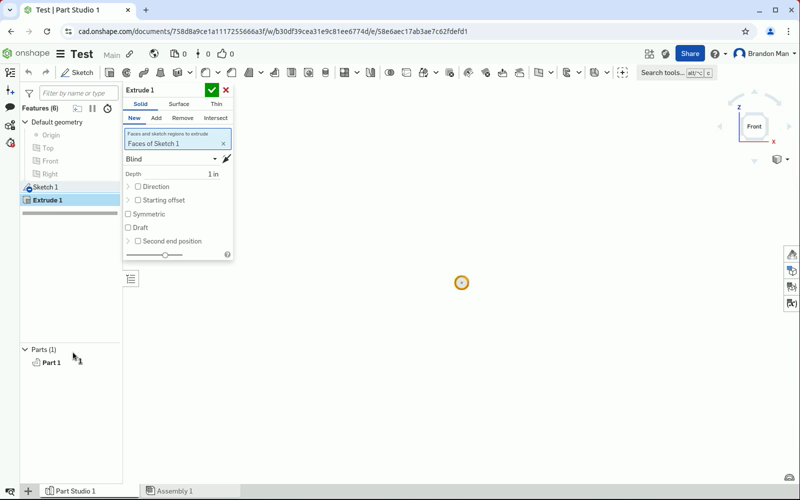
mouse_move(143, 106)
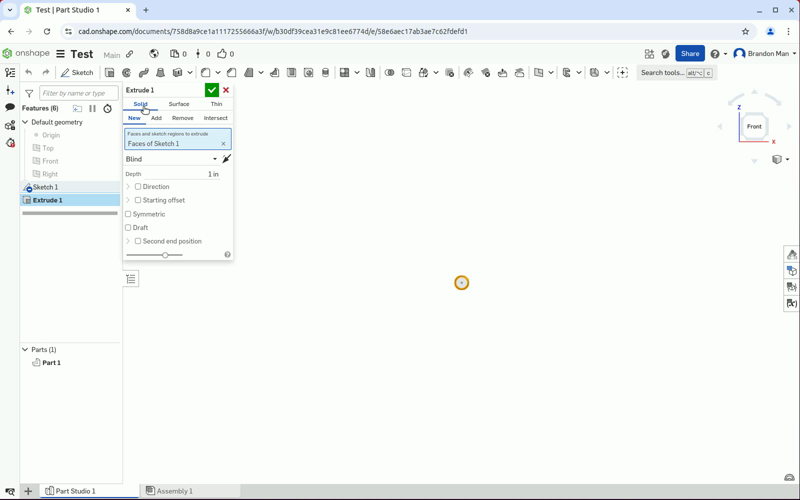
click(143, 106)
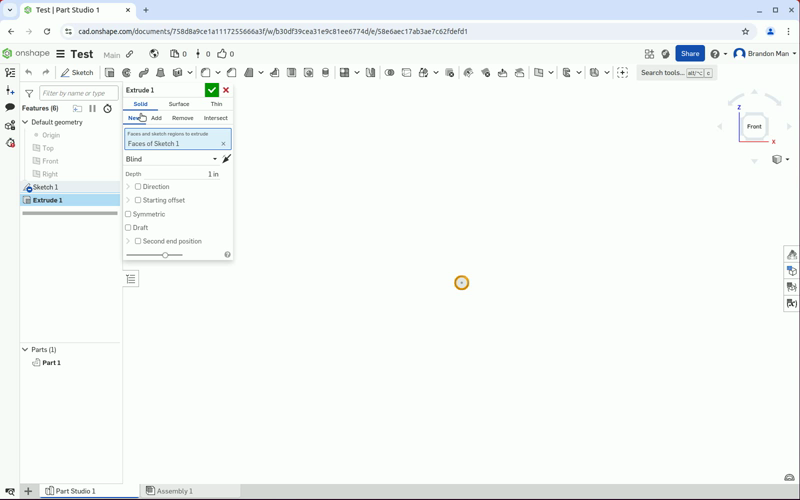
mouse_move(137, 120)
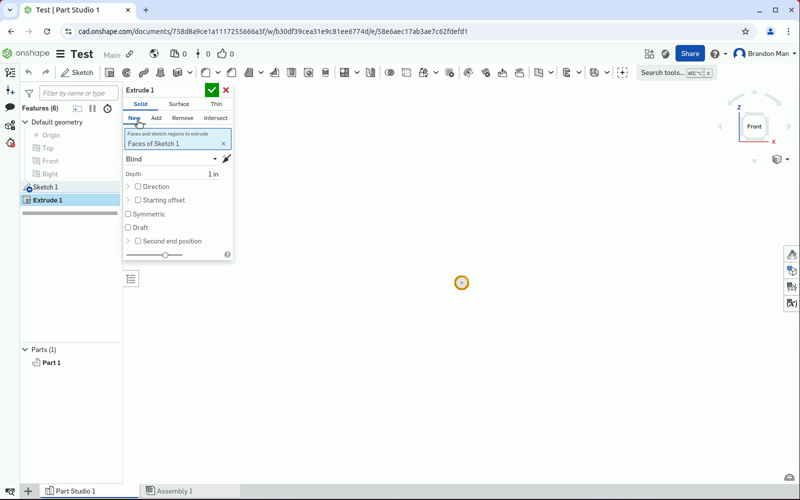
click(137, 120)
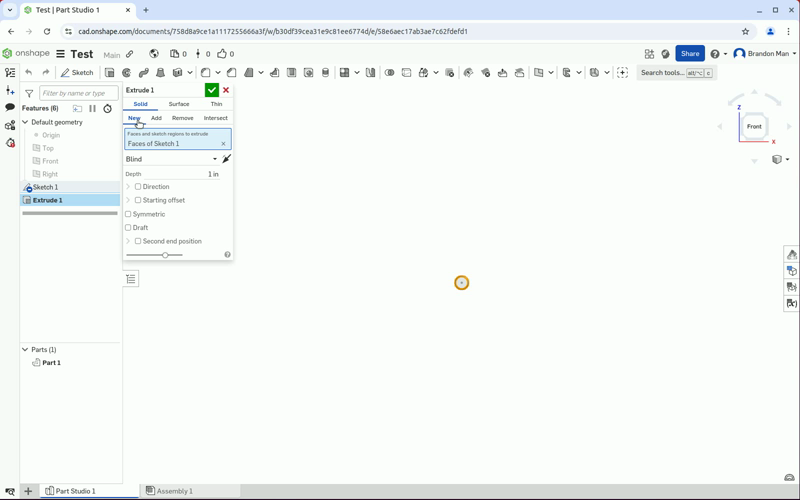
key(tab, 4)
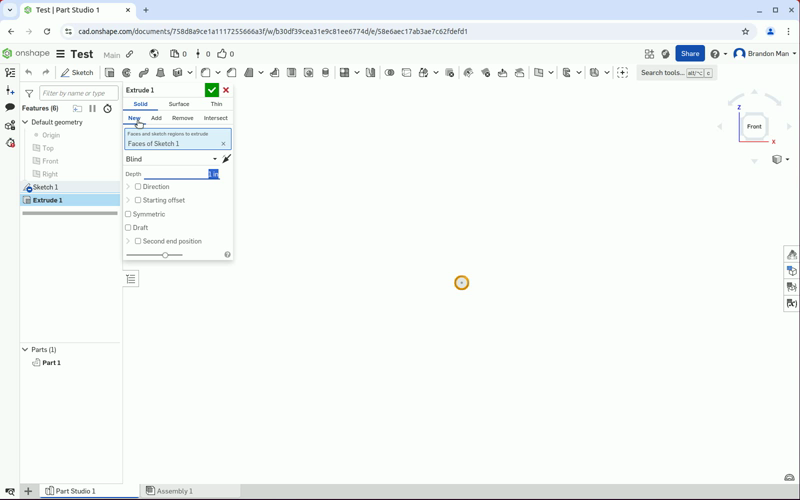
text(12.036)
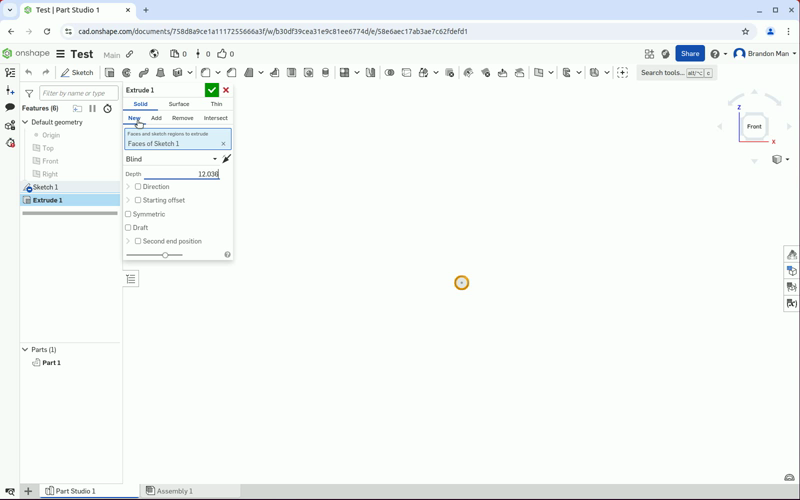
key(enter)
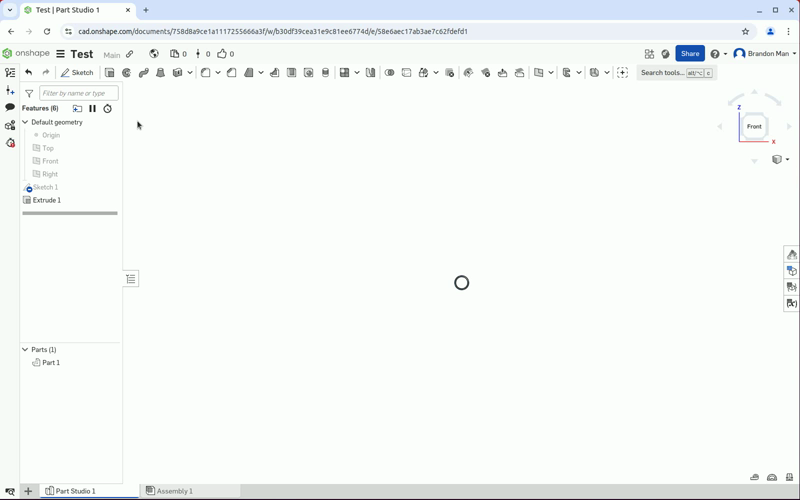
key(shift+h)
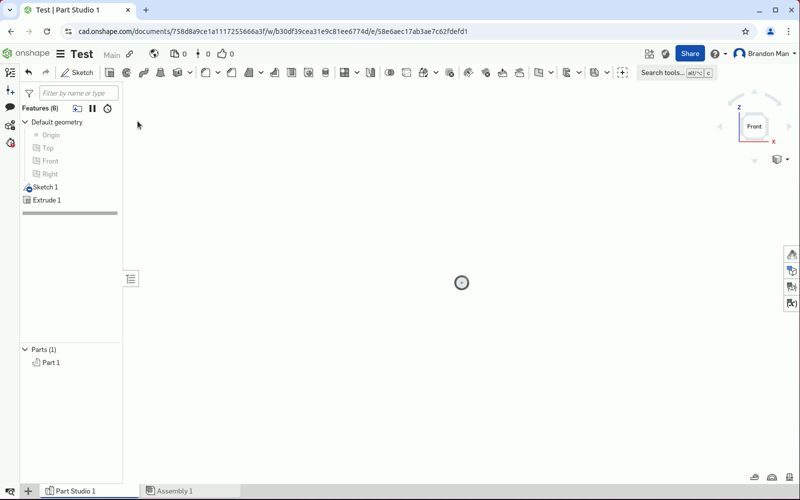
key(shift+h)
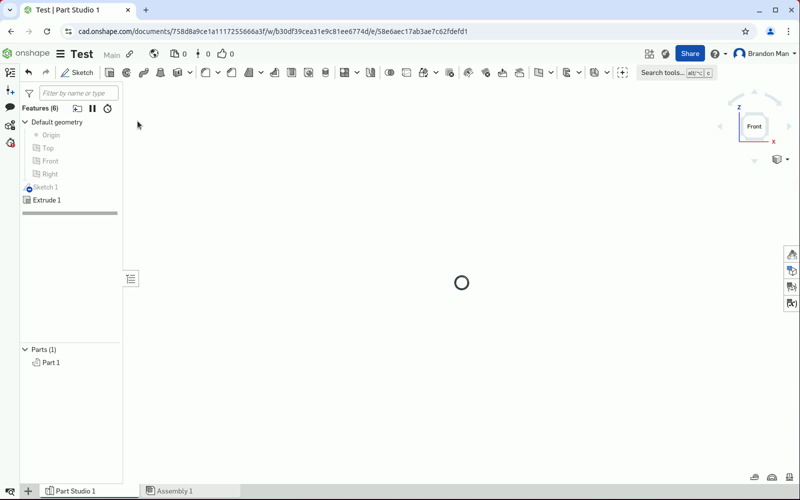
mouse_move(73, 189)
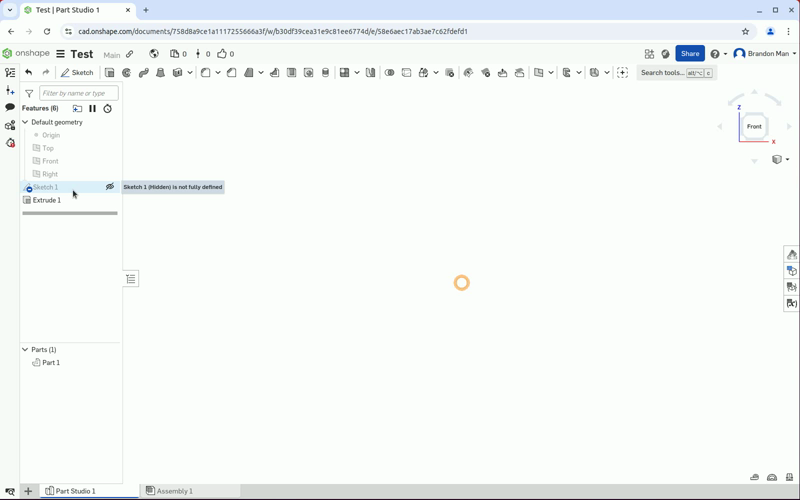
click(73, 189)
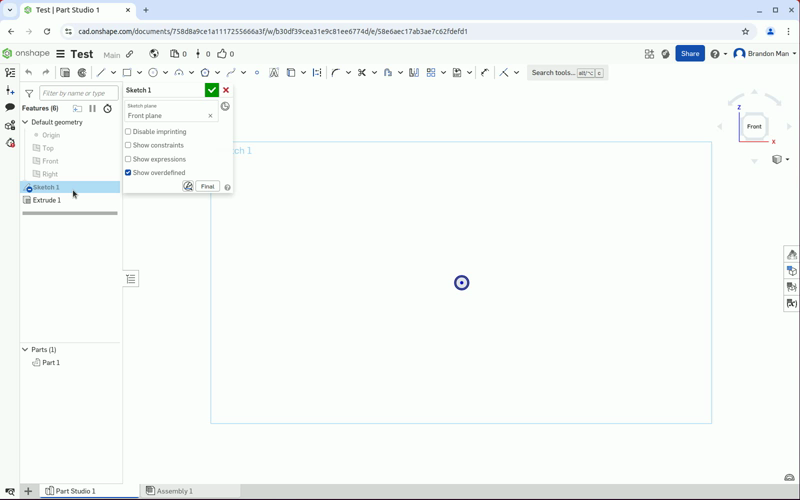
mouse_move(229, 92)
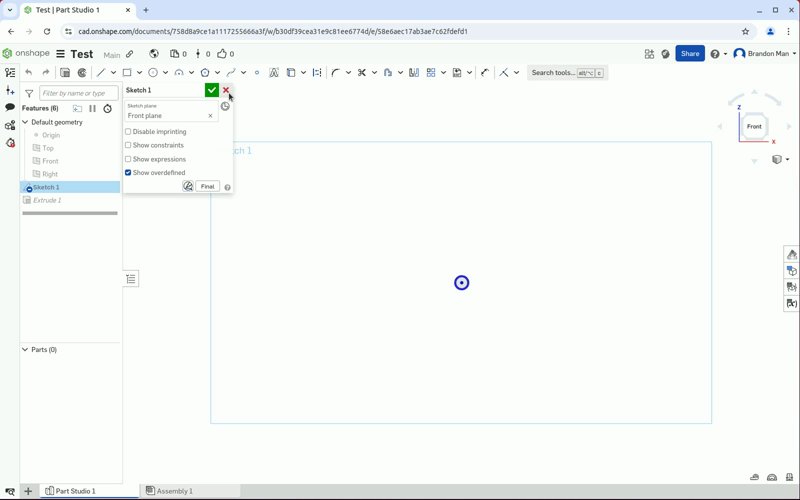
click(229, 92)
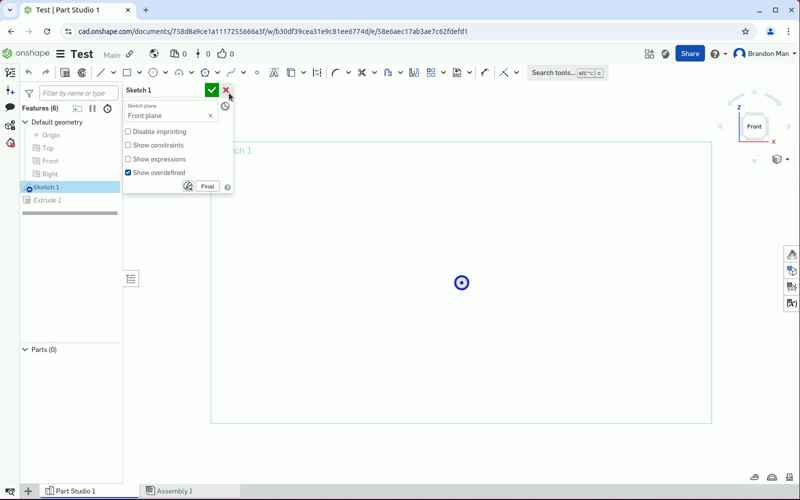
key(shift+s)
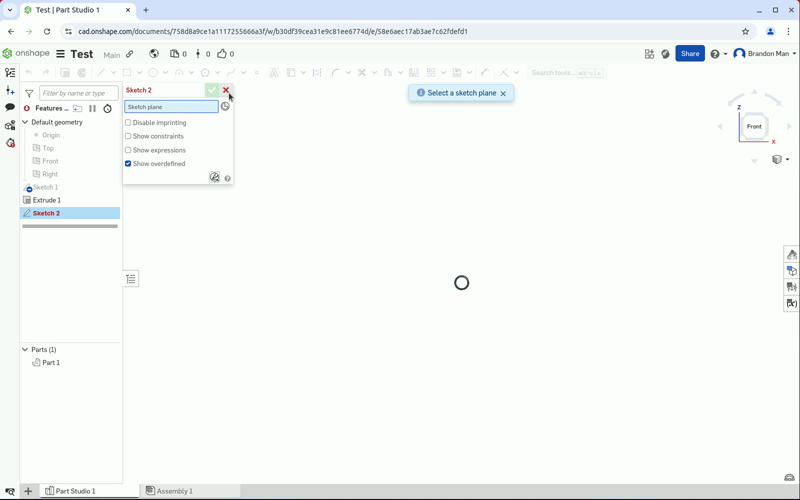
mouse_move(73, 163)
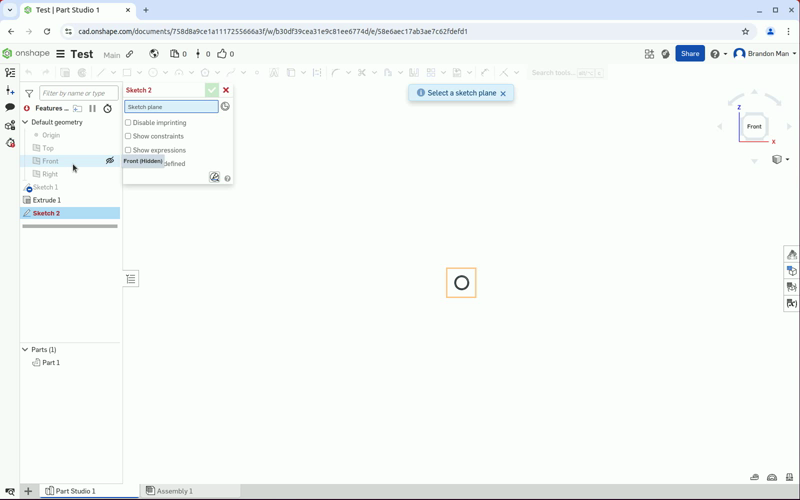
click(73, 163)
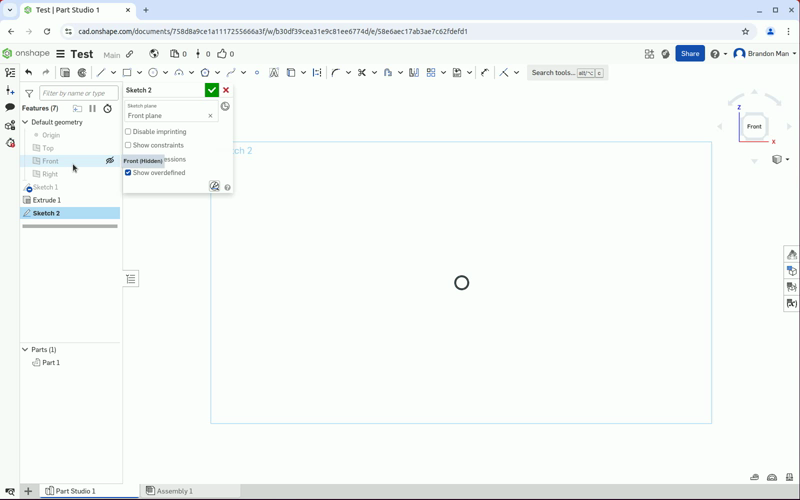
mouse_move(73, 352)
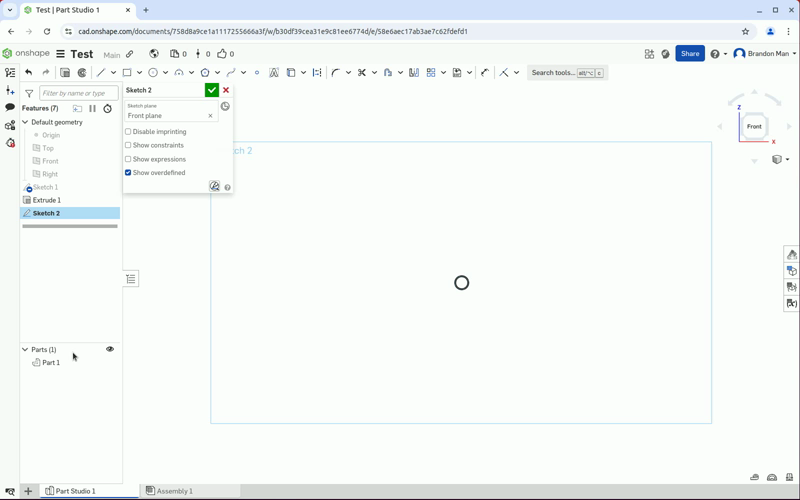
key(y)
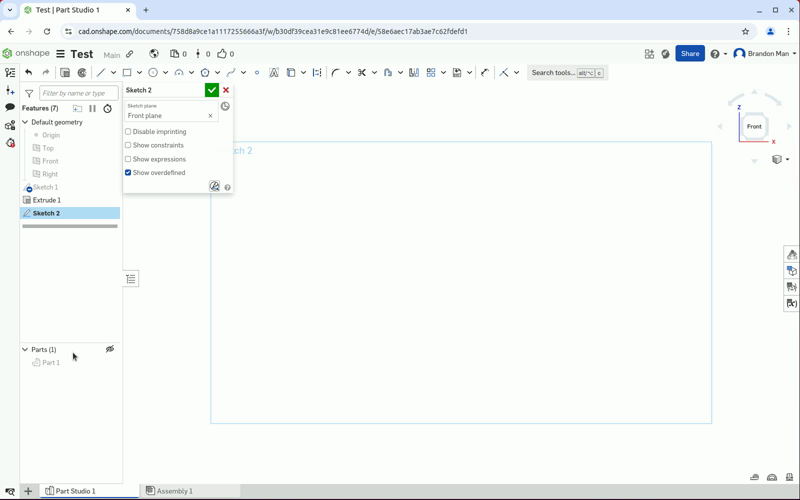
key(c)
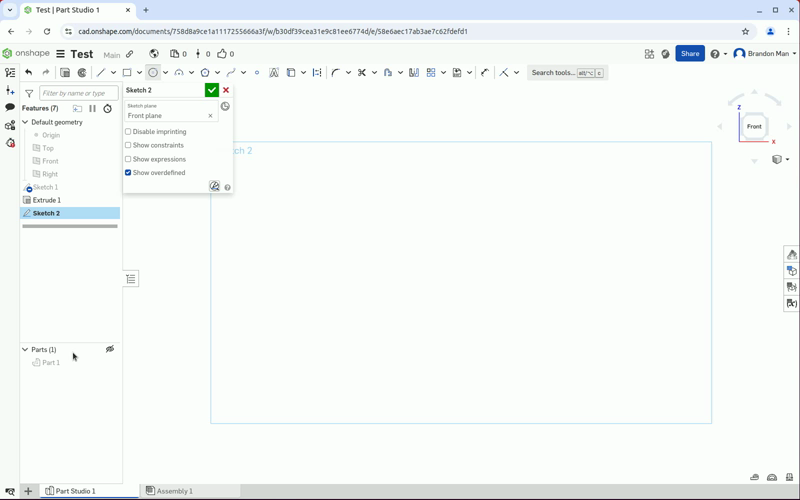
key_down(shift)
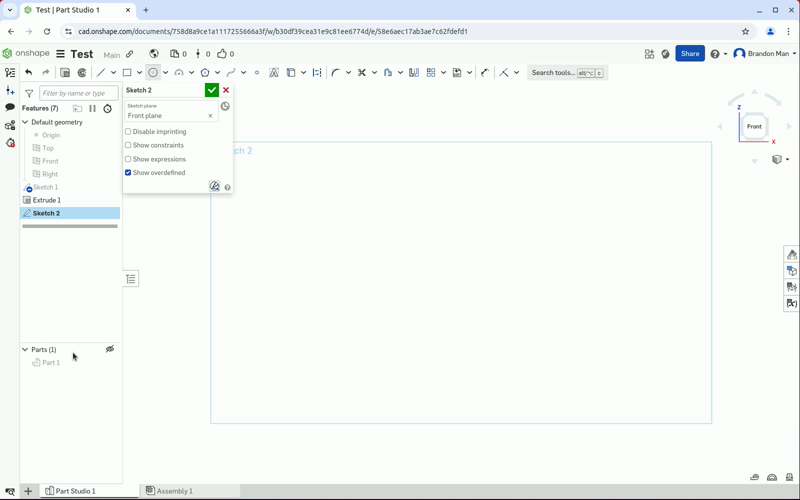
mouse_move(460, 282)
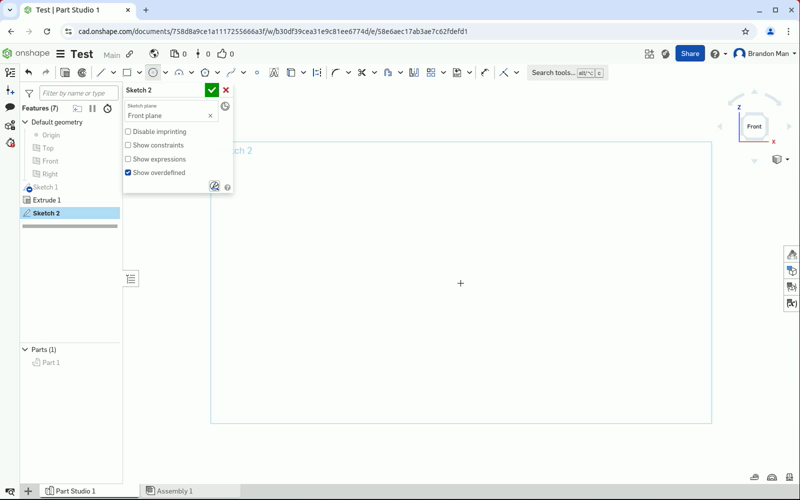
click(460, 282)
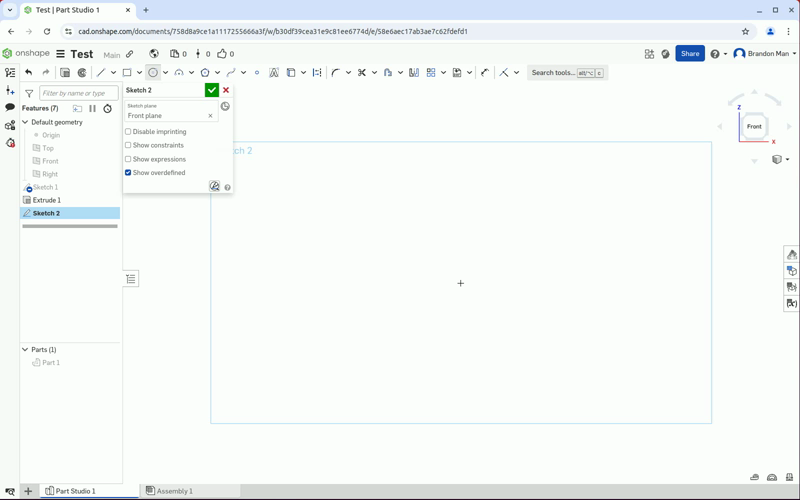
key_up(shift)
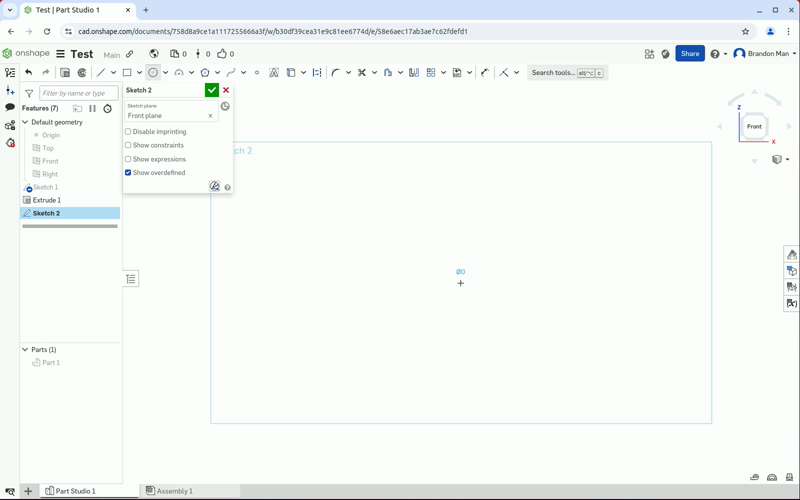
mouse_move(466, 282)
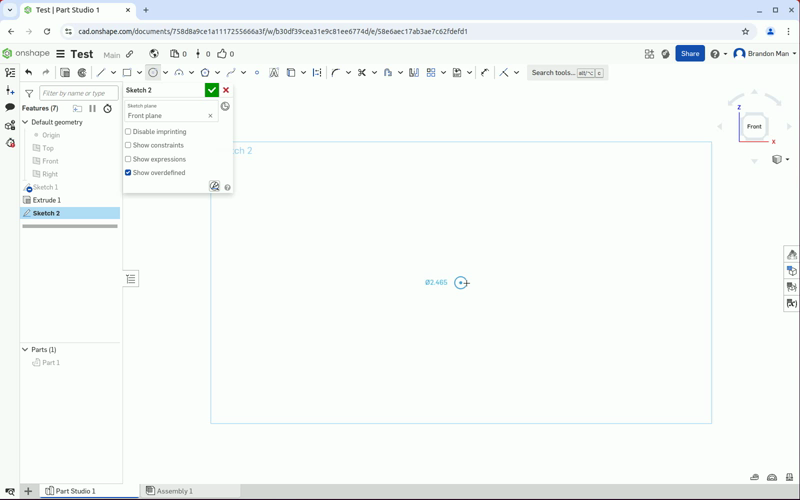
click(466, 282)
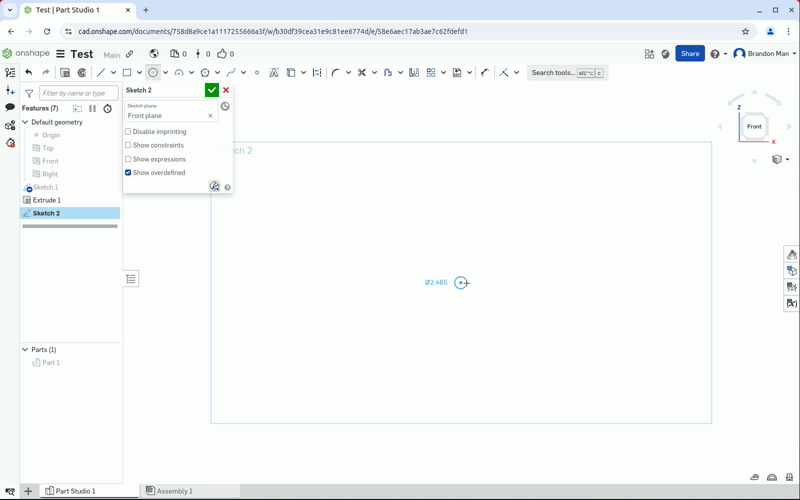
key(esc)
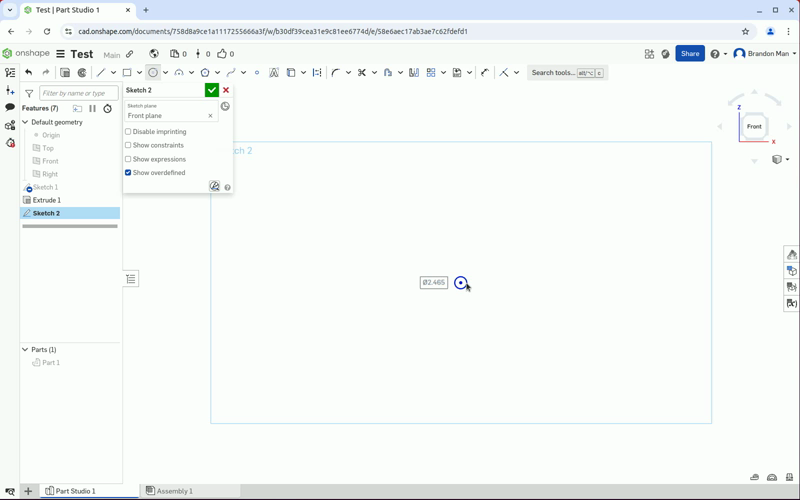
key(c)
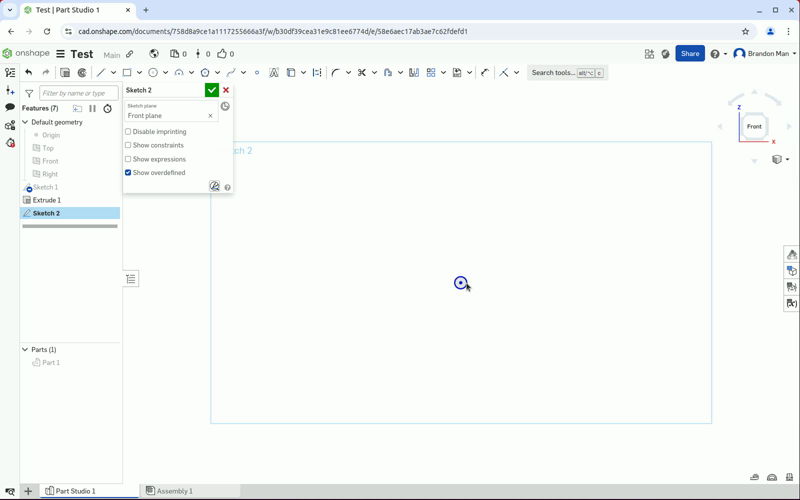
key_down(shift)
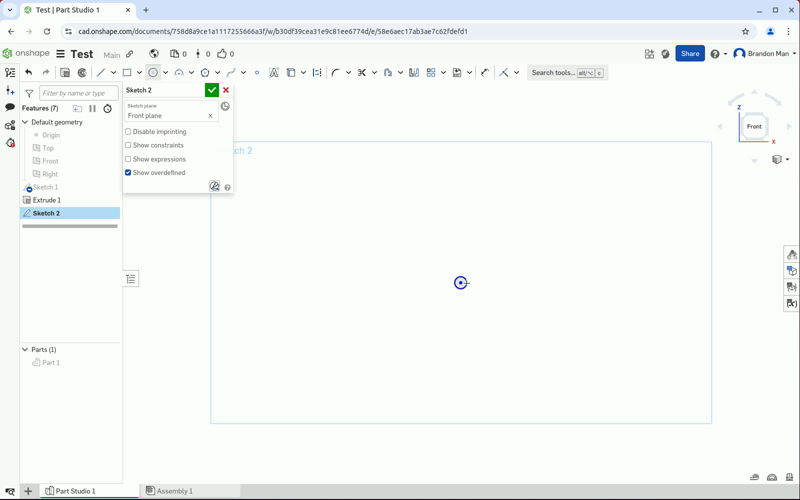
mouse_move(460, 282)
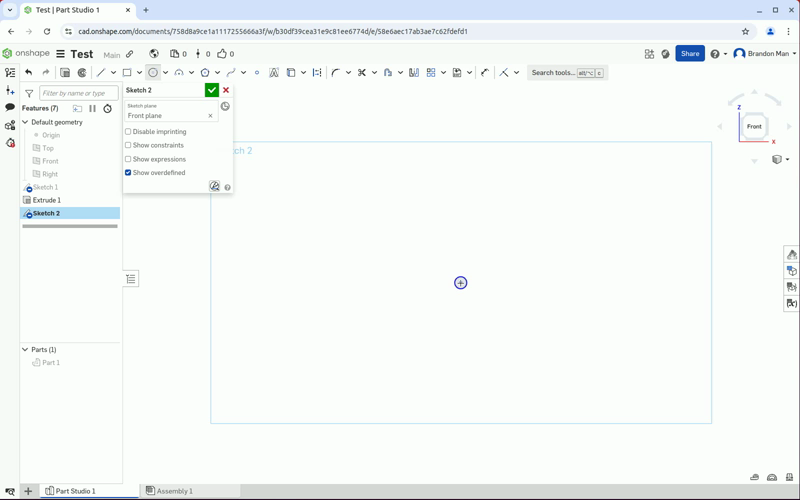
click(460, 282)
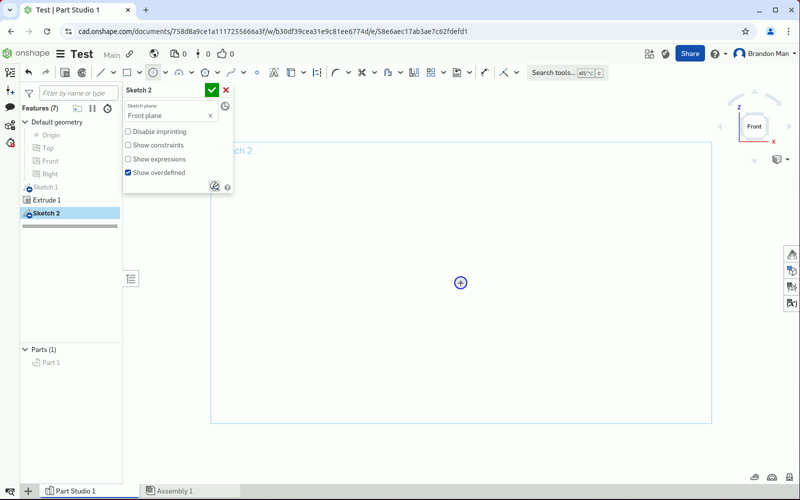
key_up(shift)
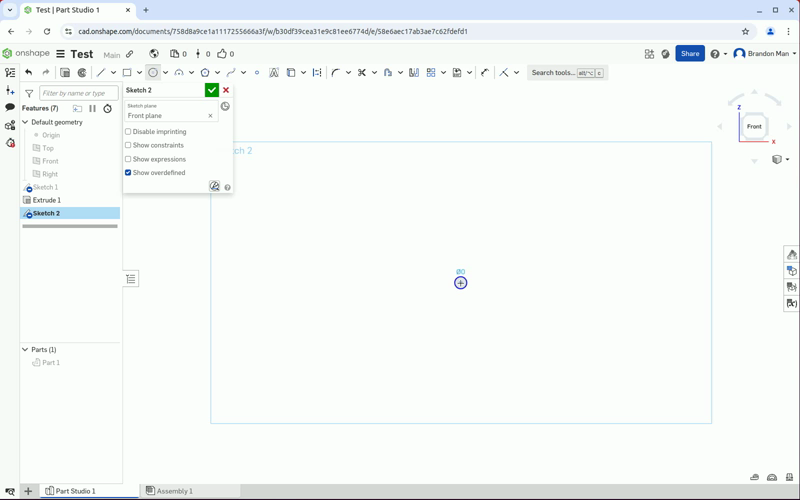
mouse_move(465, 282)
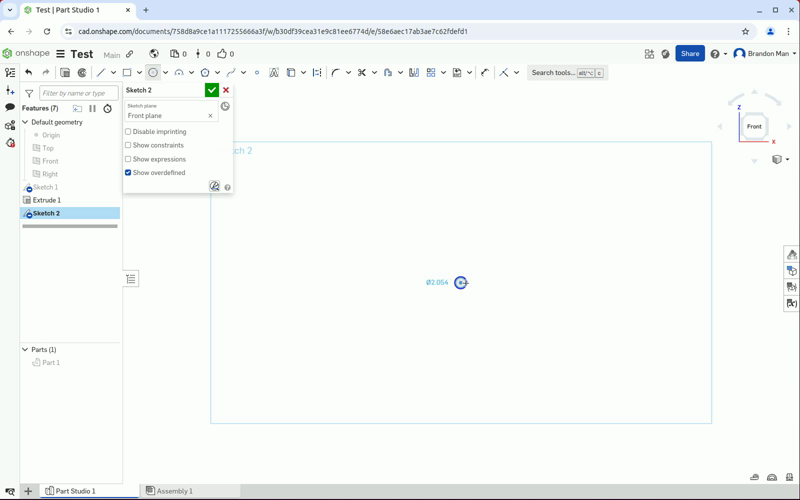
scroll(6)
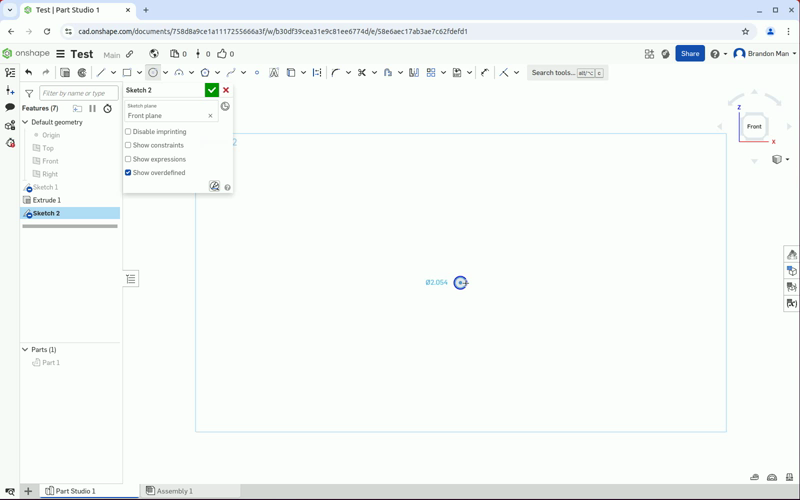
scroll(6)
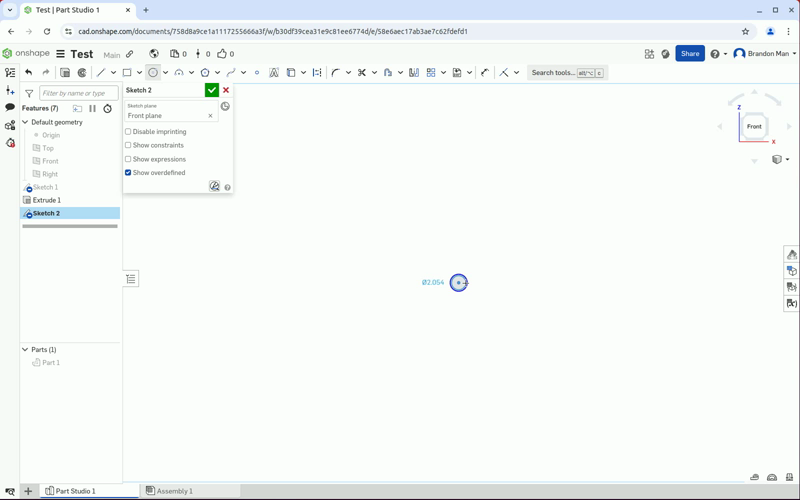
scroll(6)
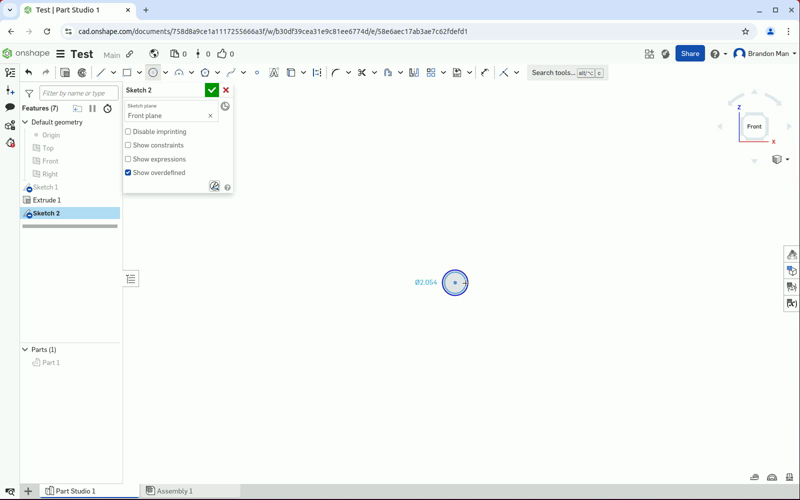
scroll(6)
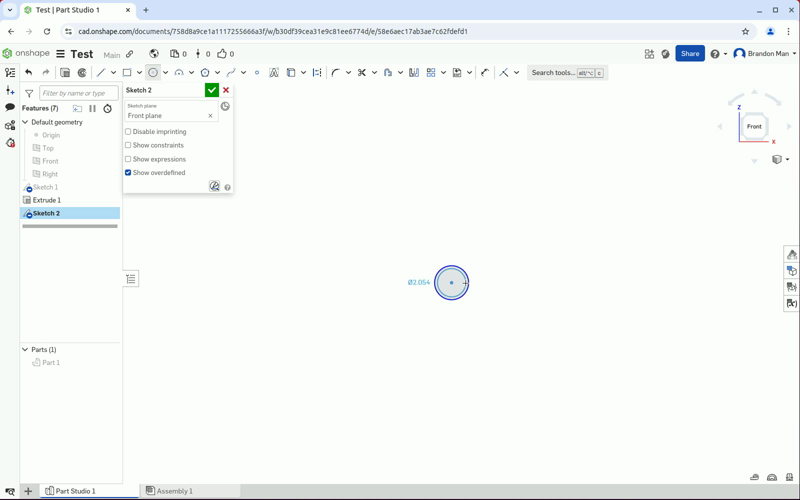
scroll(6)
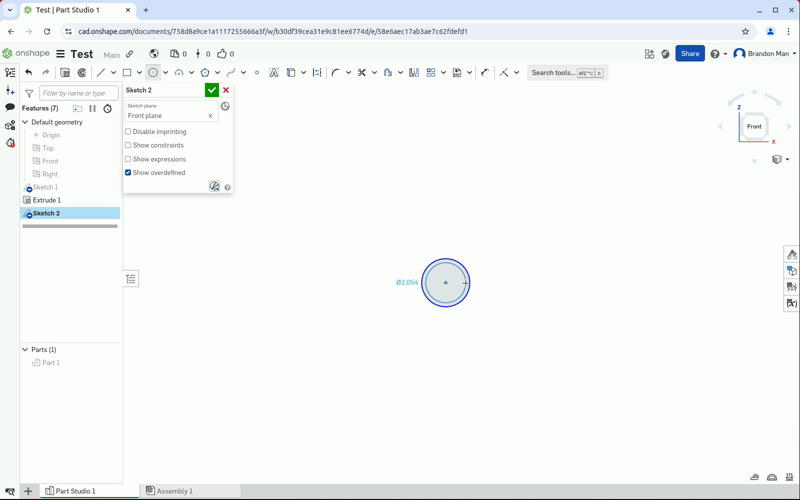
scroll(6)
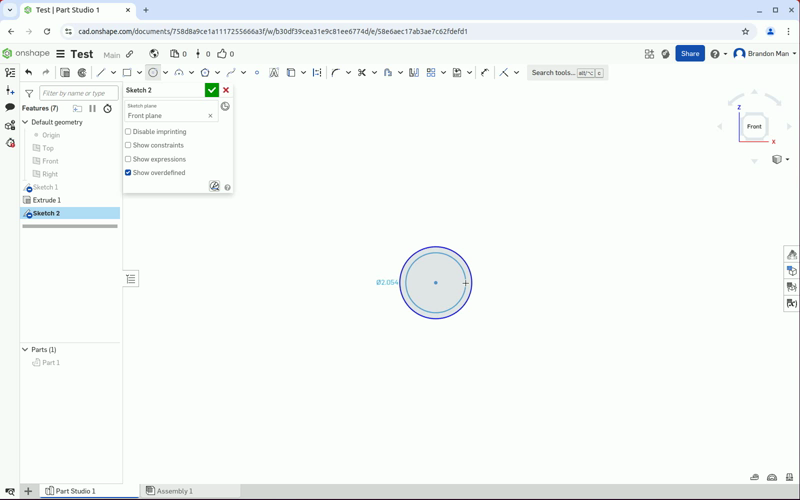
scroll(6)
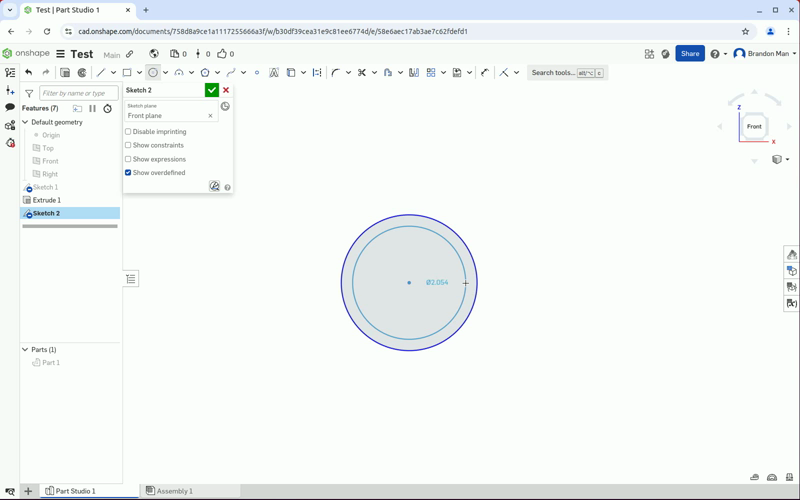
click(465, 282)
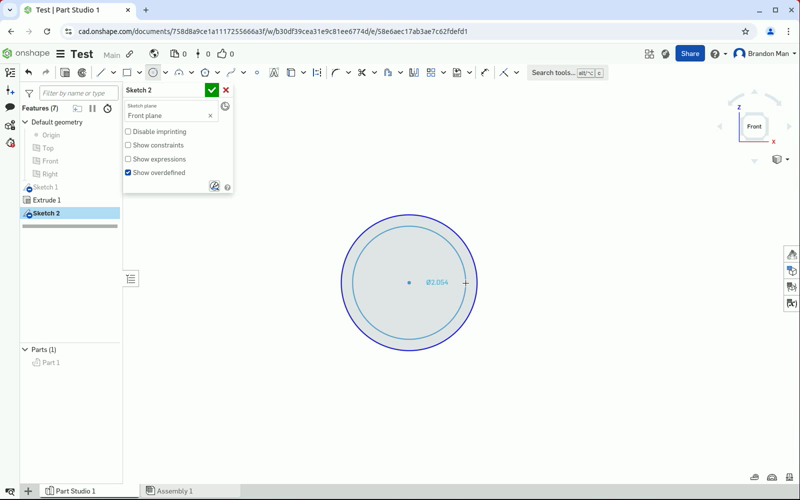
scroll(-6)
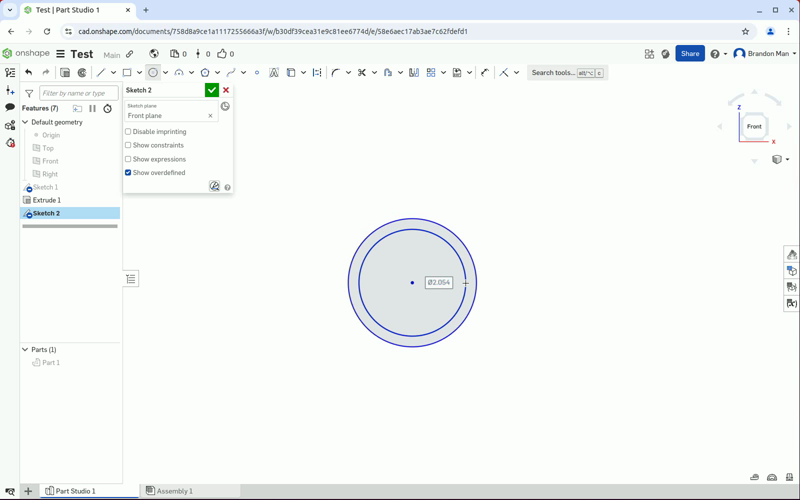
scroll(-6)
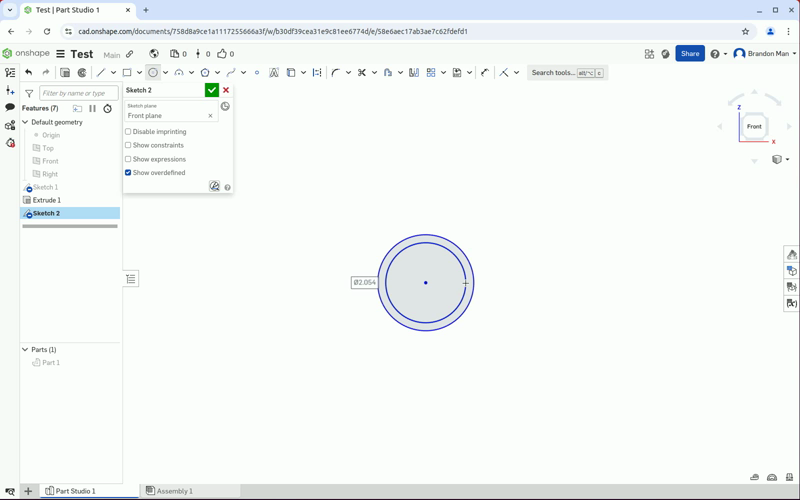
scroll(-6)
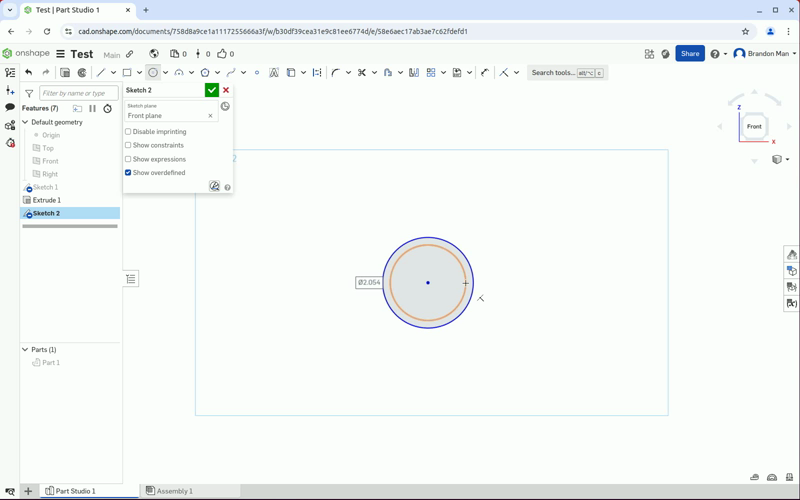
scroll(-6)
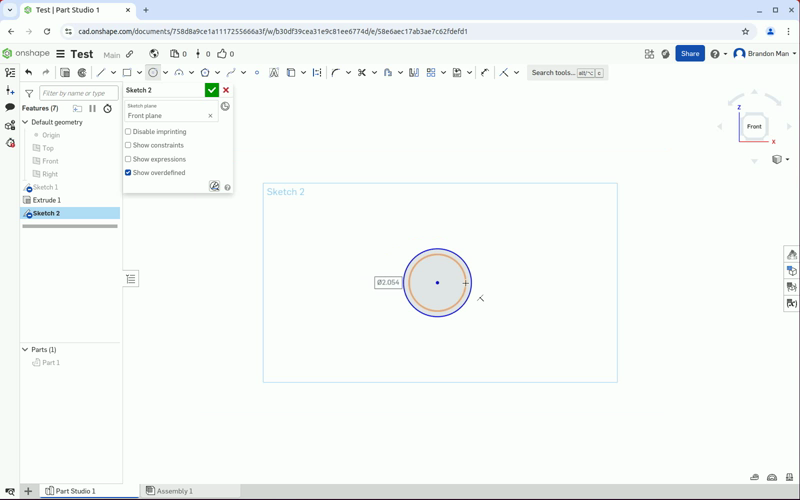
scroll(-6)
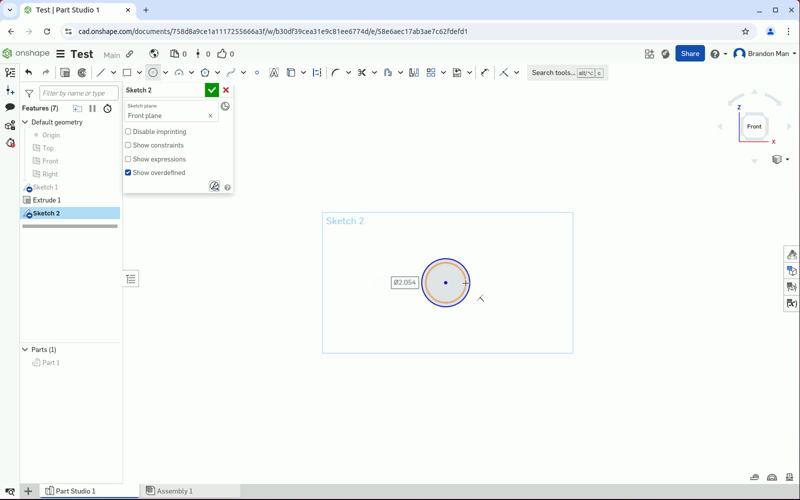
scroll(-6)
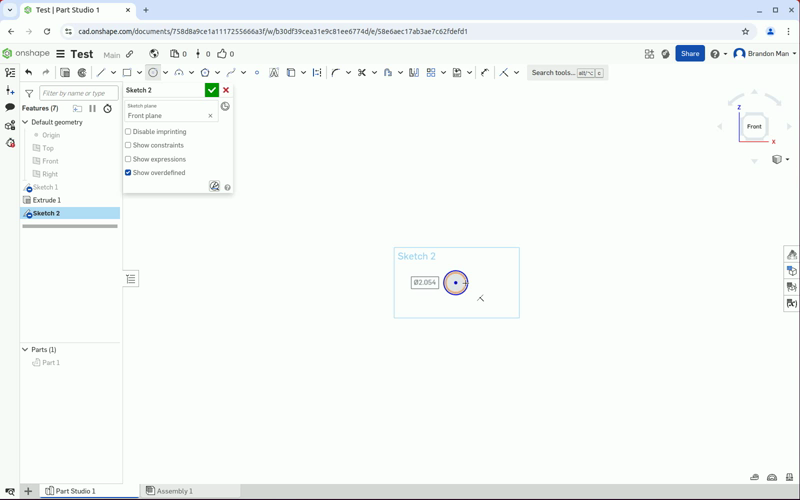
scroll(-6)
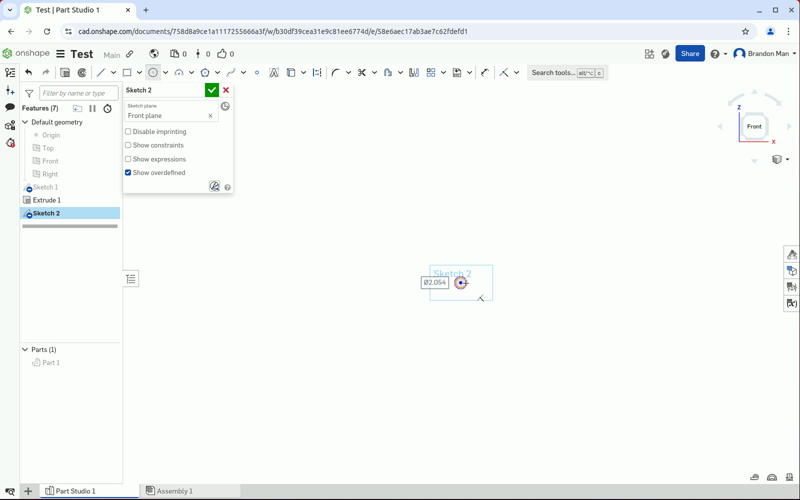
key(esc)
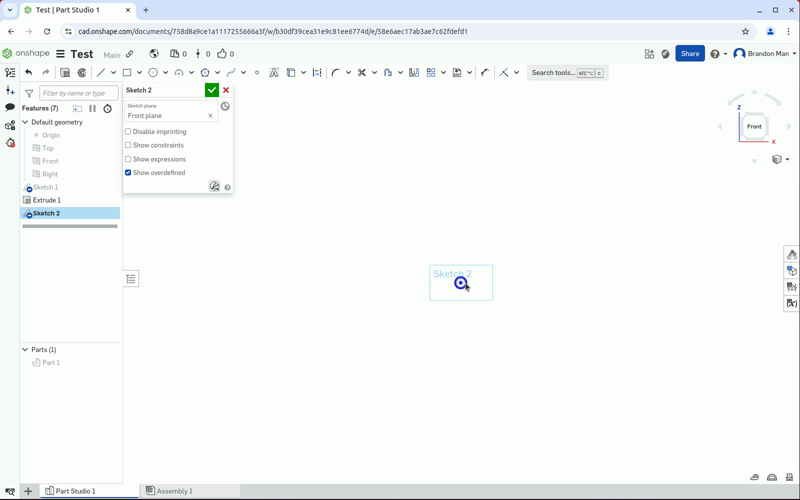
mouse_move(455, 285)
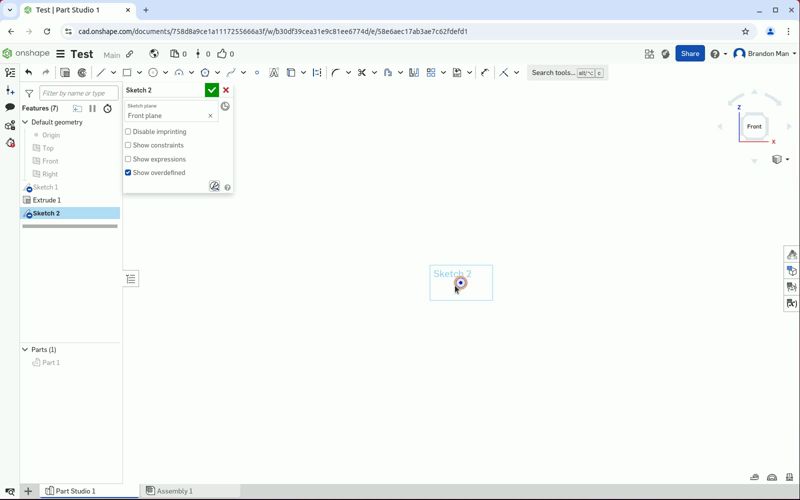
scroll(6)
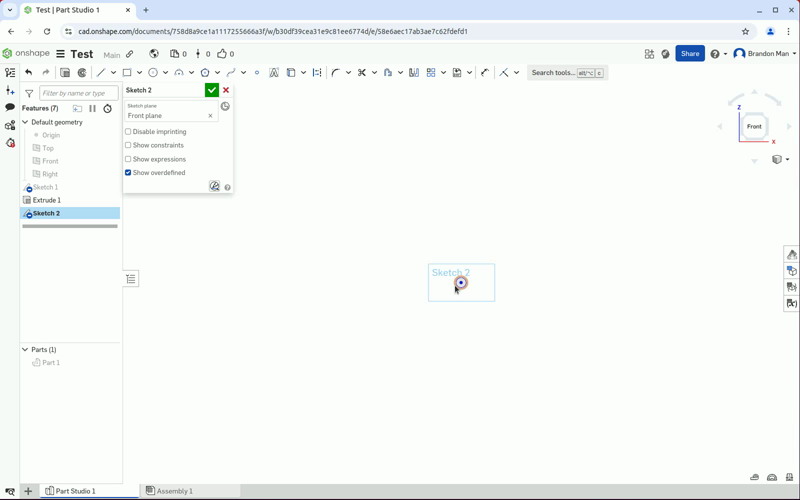
scroll(6)
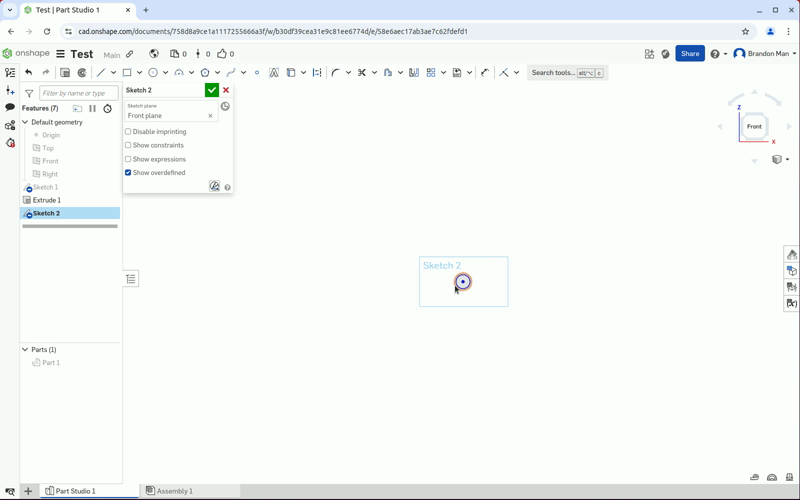
scroll(6)
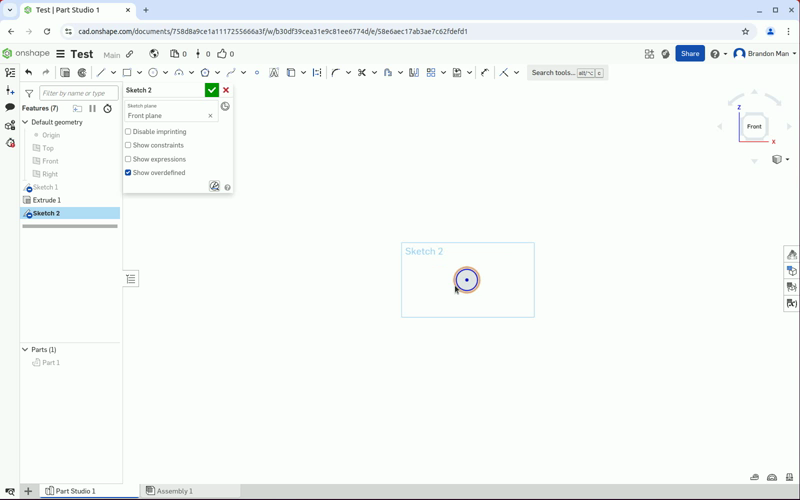
scroll(6)
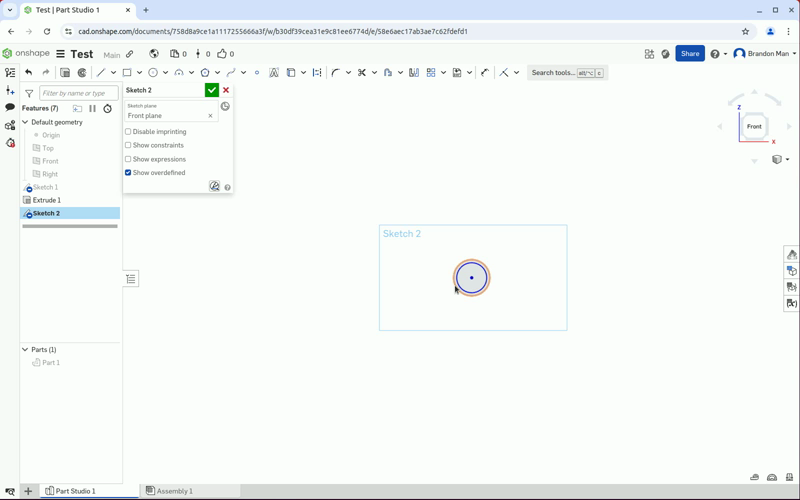
scroll(6)
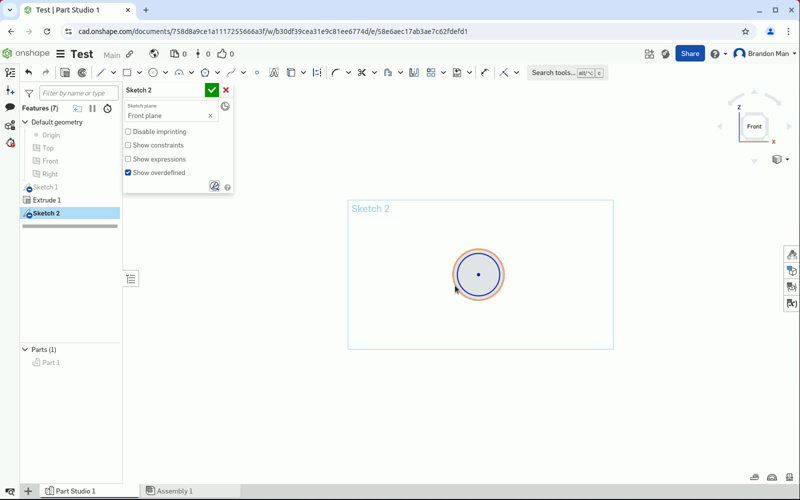
scroll(6)
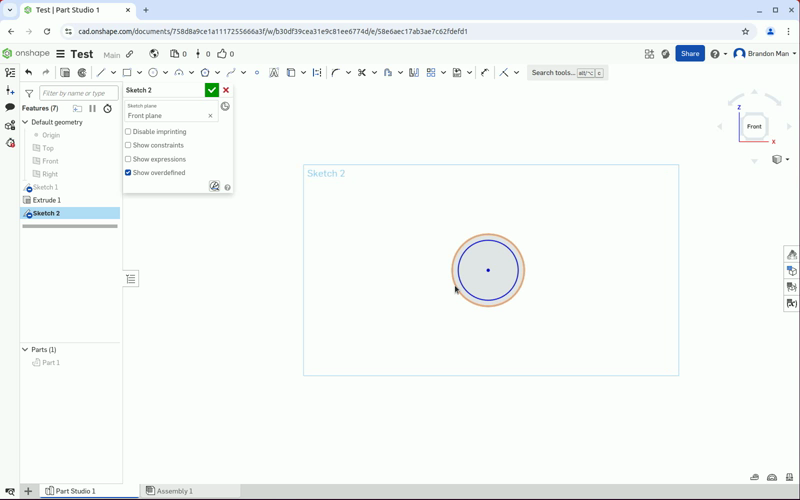
scroll(6)
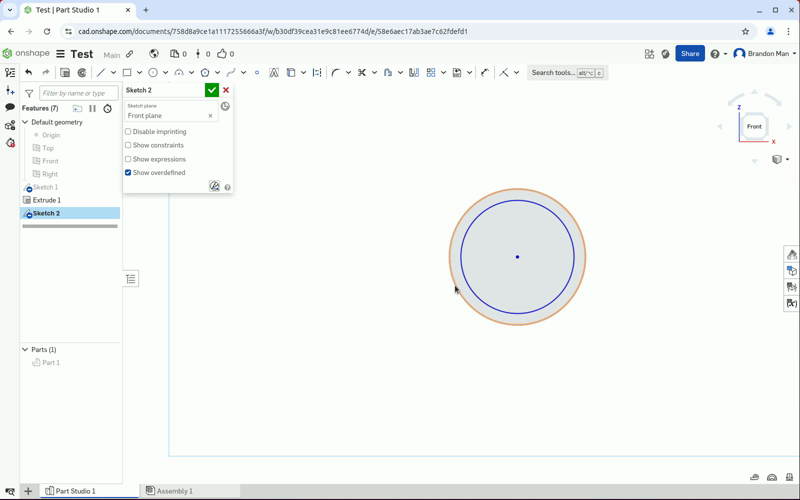
click(455, 285)
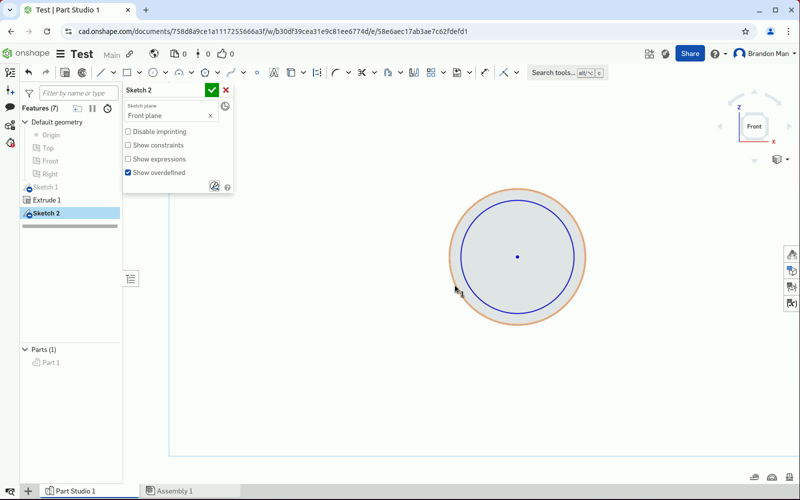
scroll(-6)
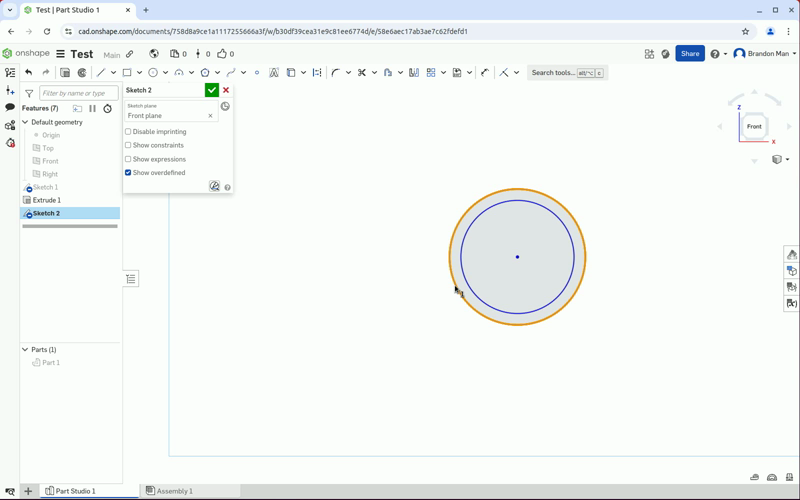
scroll(-6)
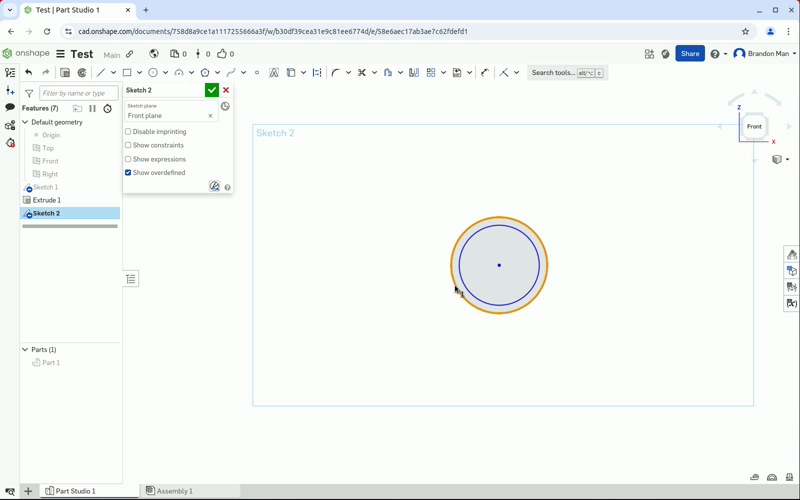
scroll(-6)
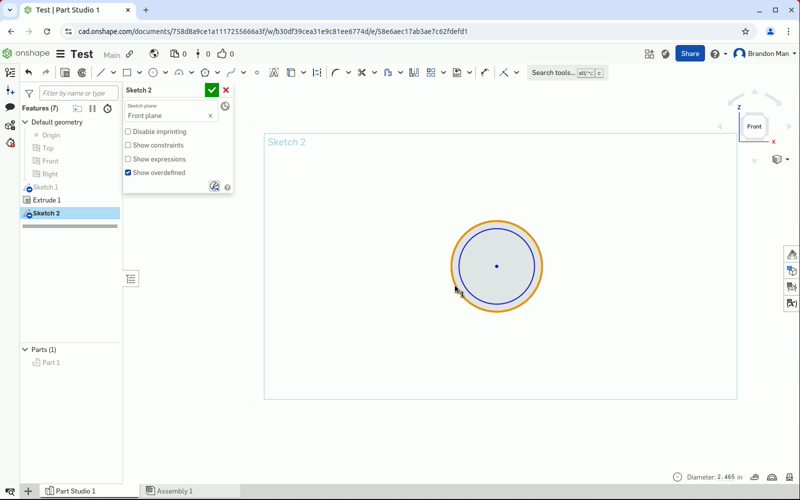
scroll(-6)
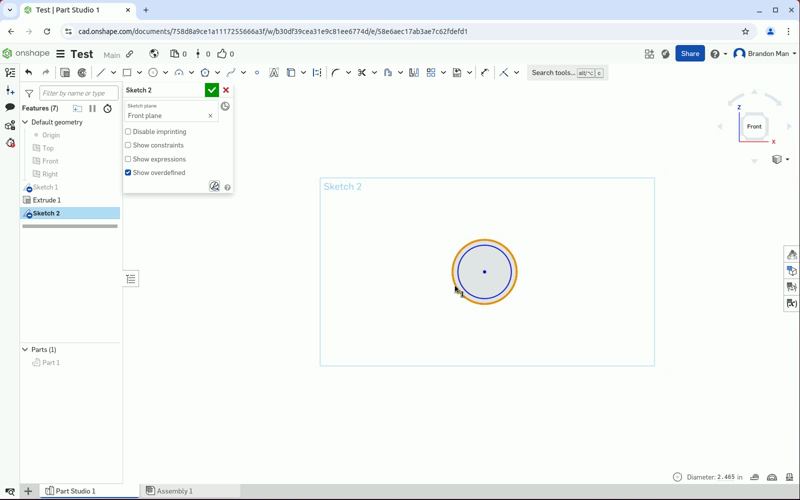
scroll(-6)
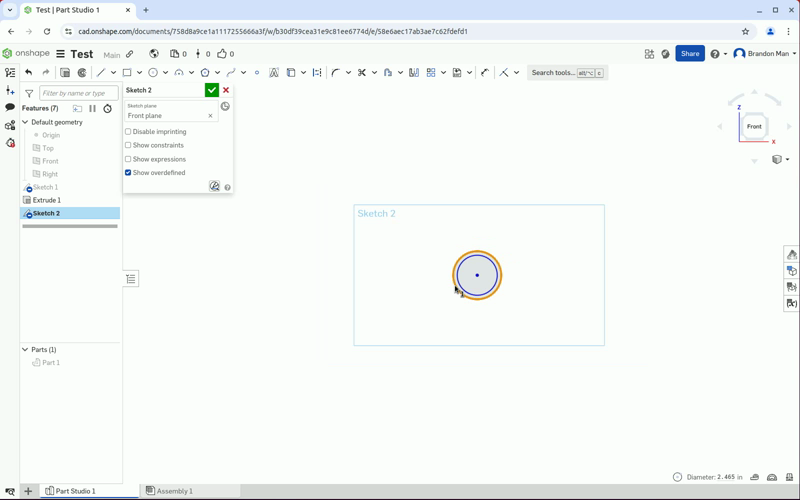
scroll(-6)
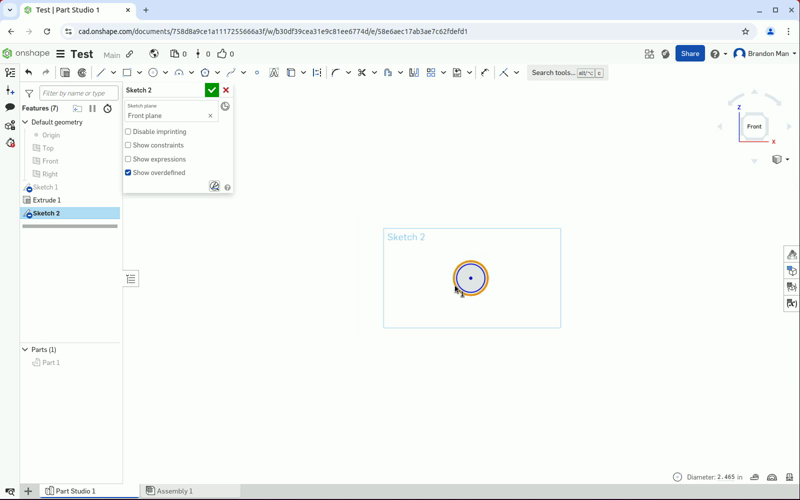
scroll(-6)
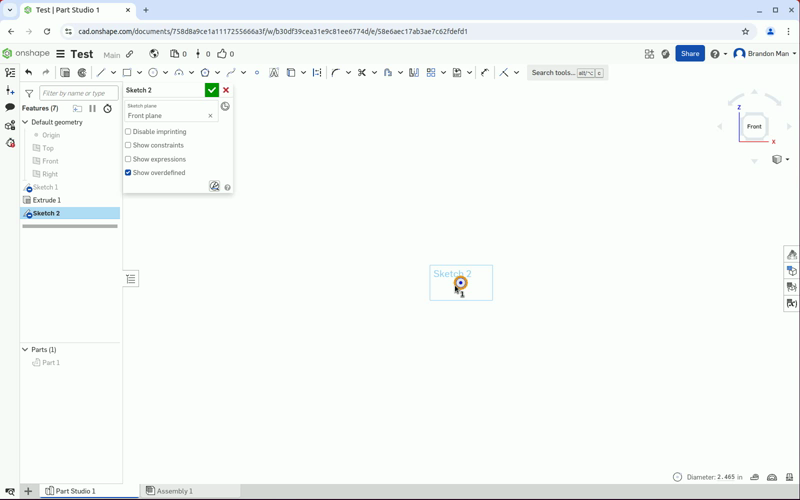
mouse_move(73, 352)
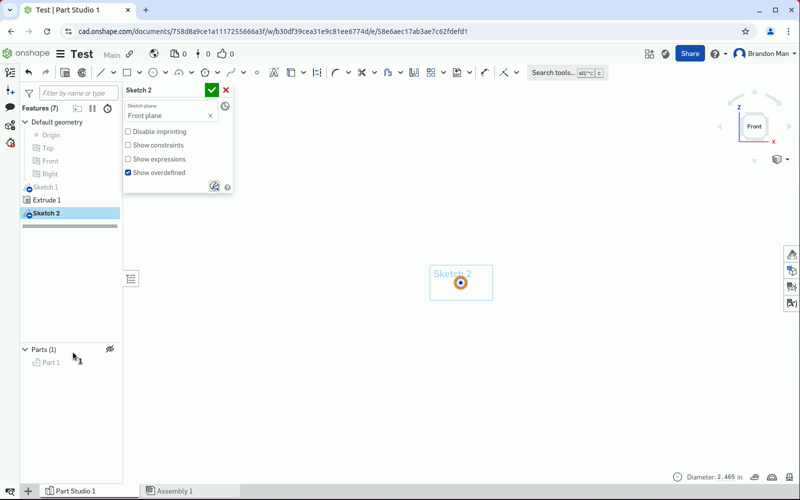
key(shift+y)
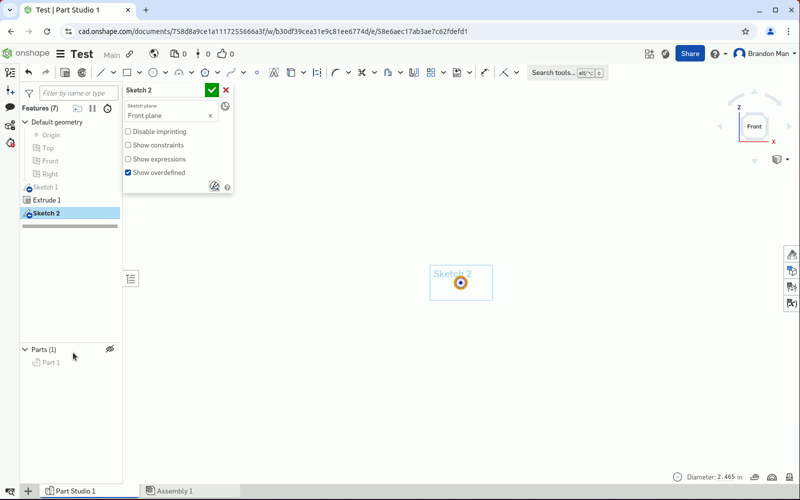
key(shift+e)
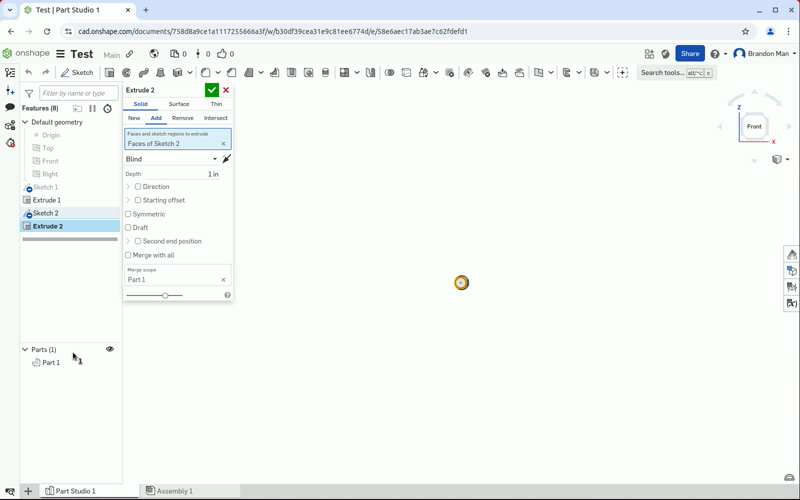
mouse_move(143, 106)
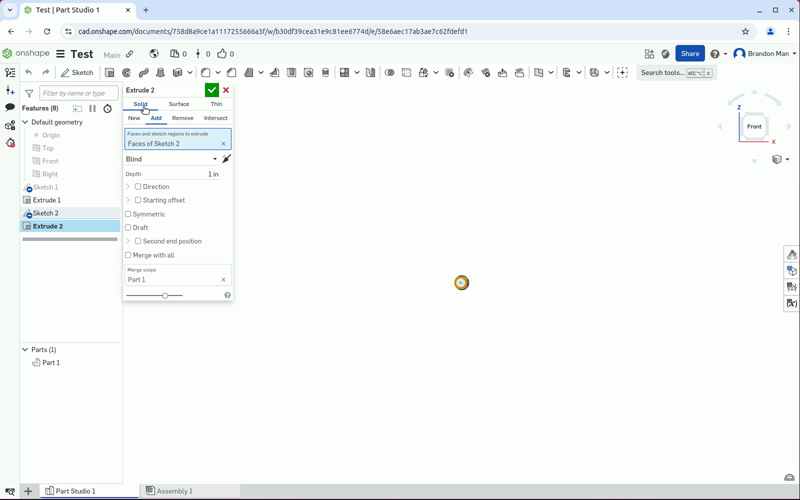
click(143, 106)
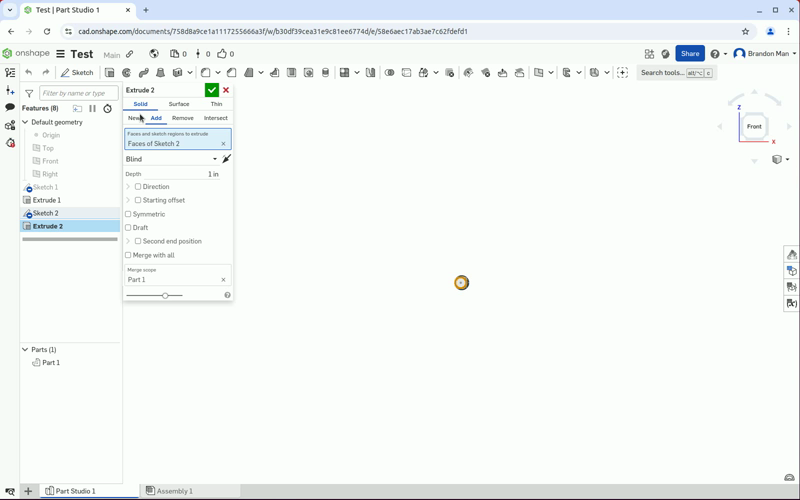
mouse_move(137, 120)
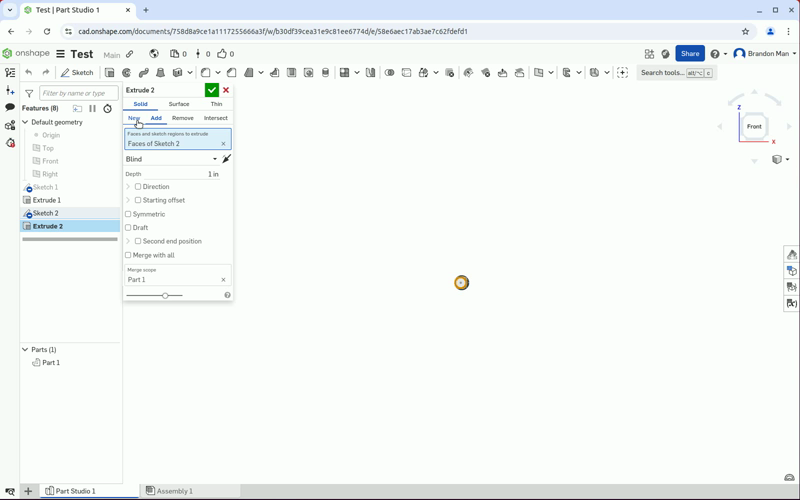
click(137, 120)
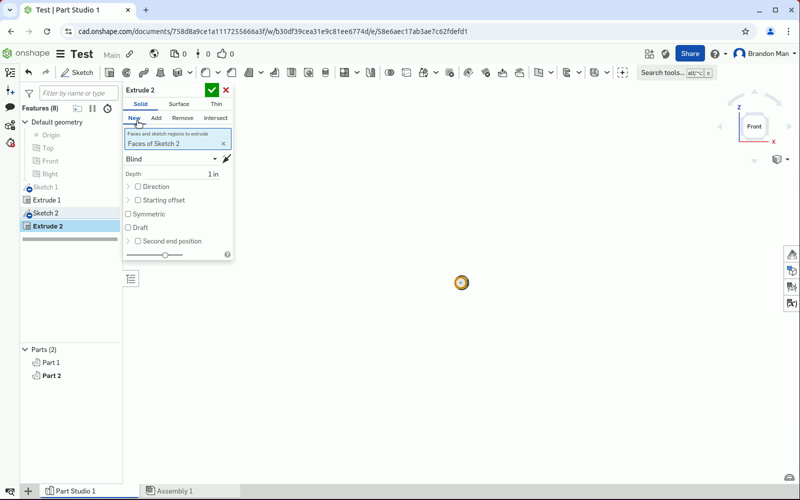
key(tab, 4)
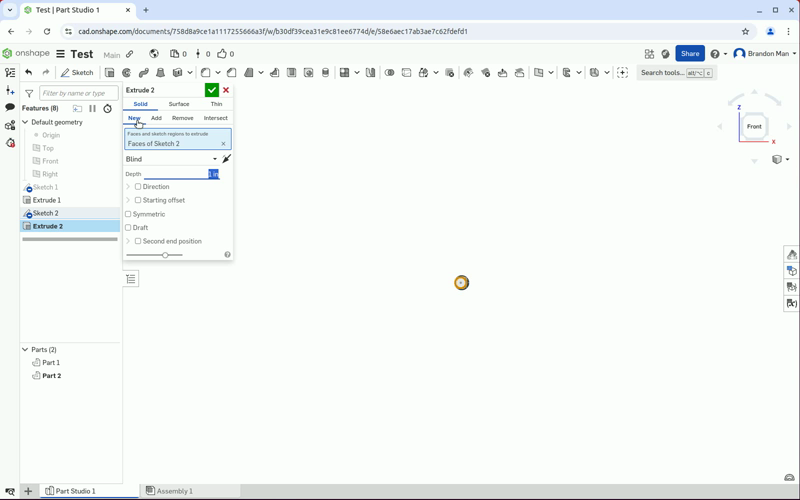
text(23.108)
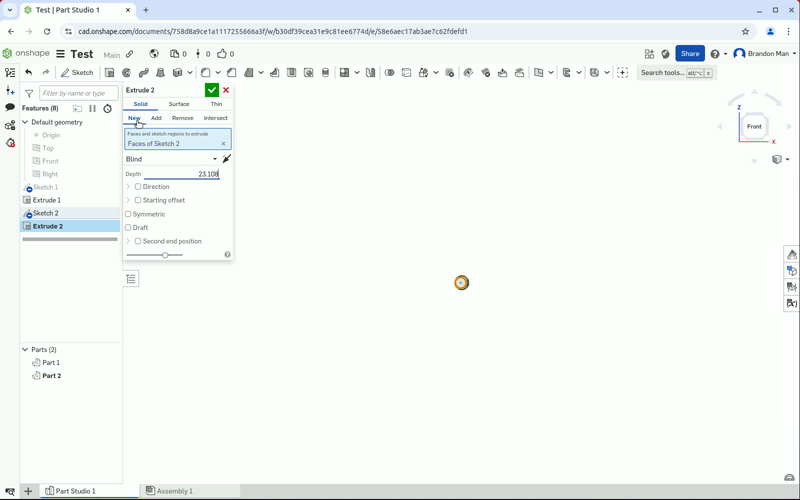
key(enter)
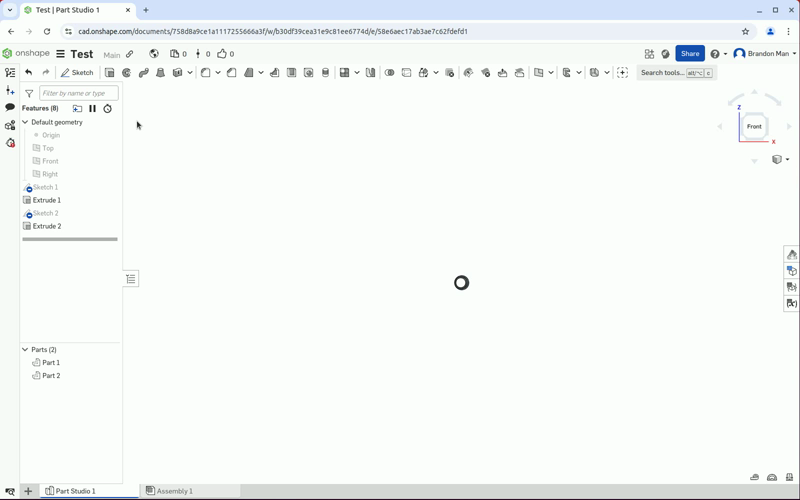
key(shift+h)
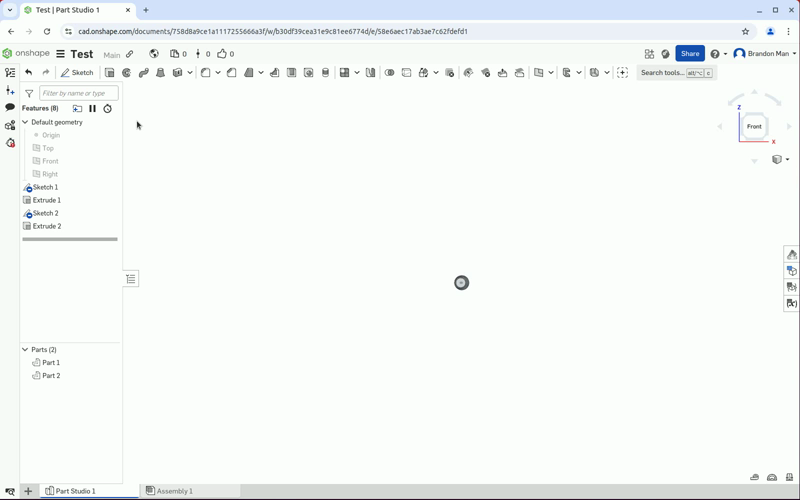
key(shift+h)
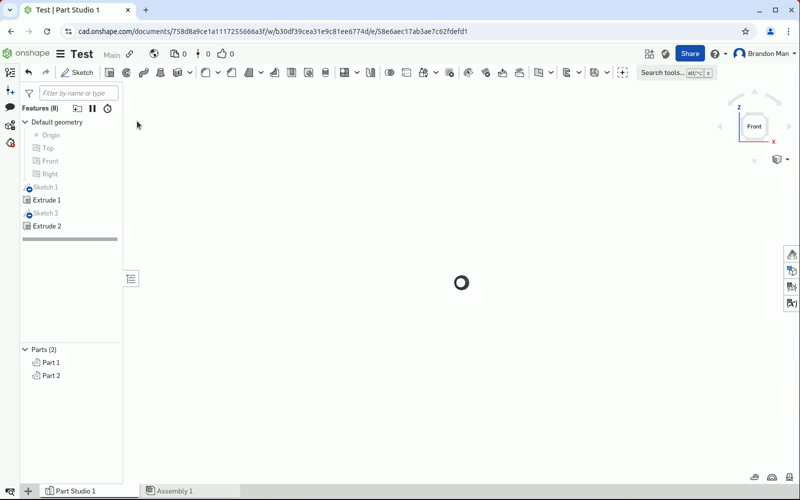
mouse_move(73, 189)
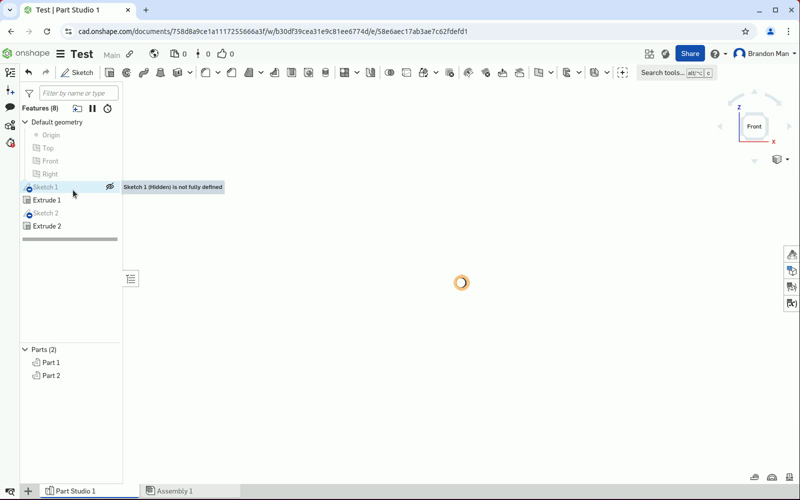
click(73, 189)
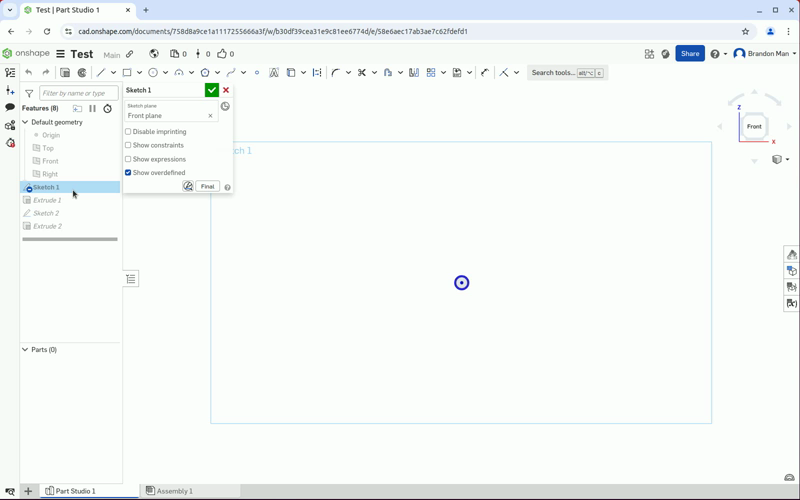
mouse_move(229, 92)
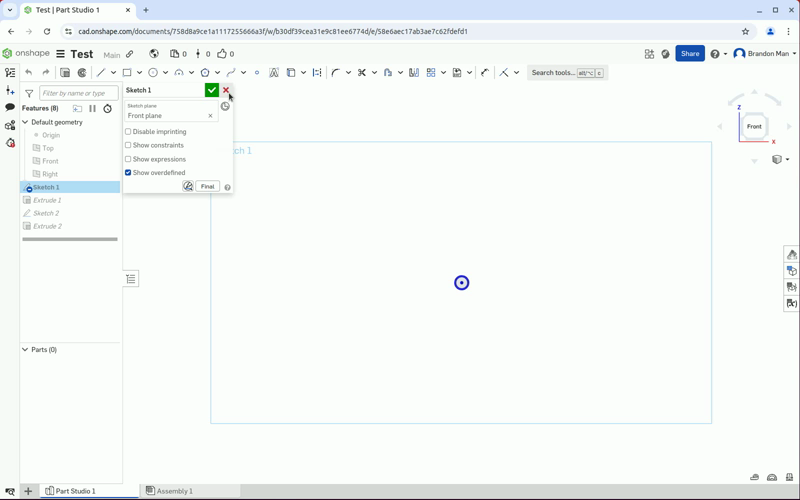
click(229, 92)
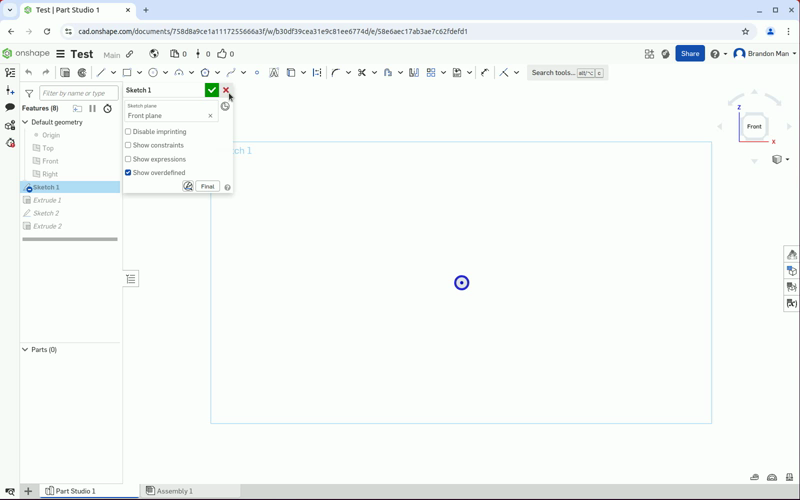
key(shift+s)
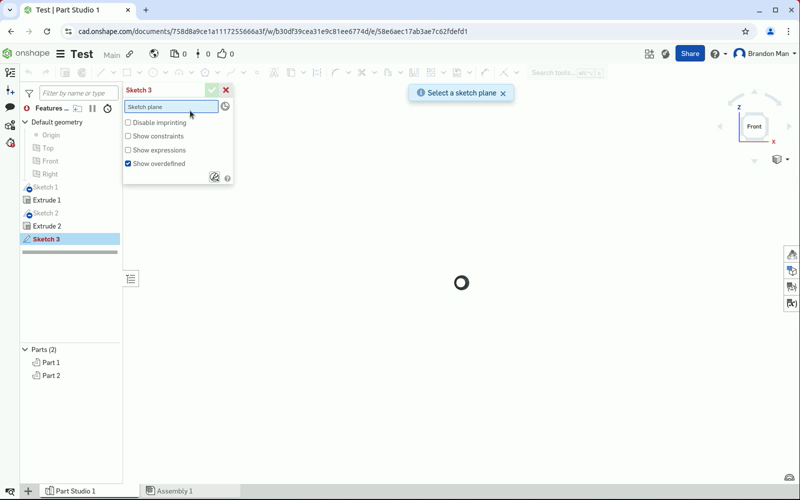
mouse_move(73, 163)
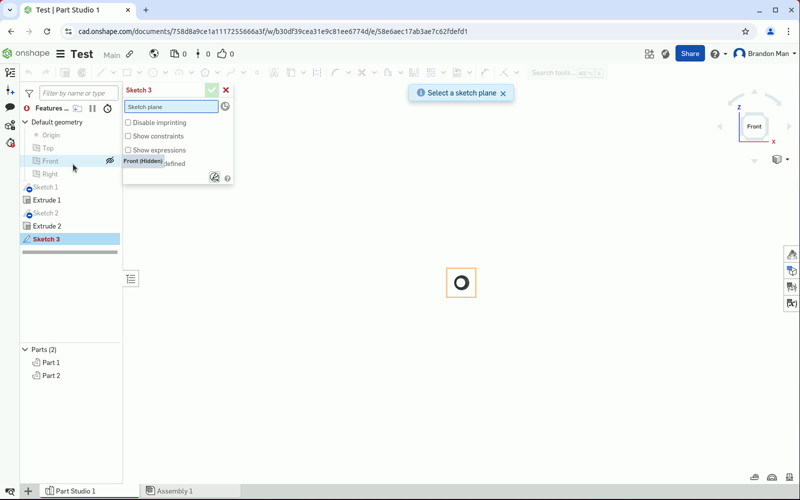
click(73, 163)
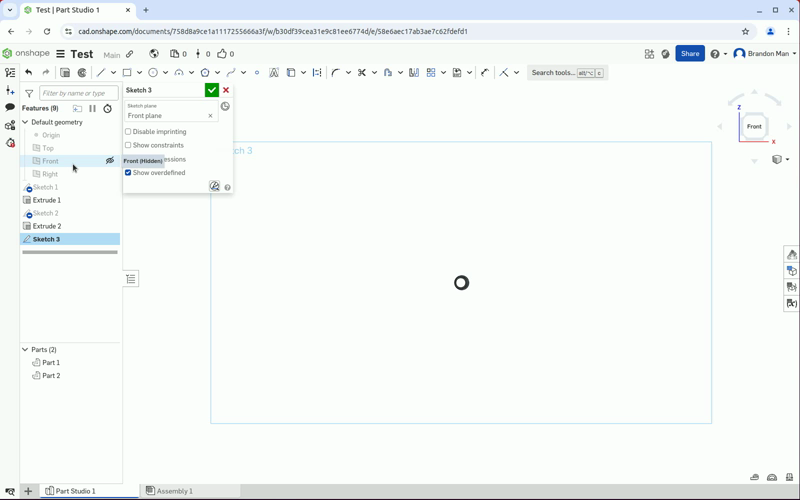
mouse_move(73, 352)
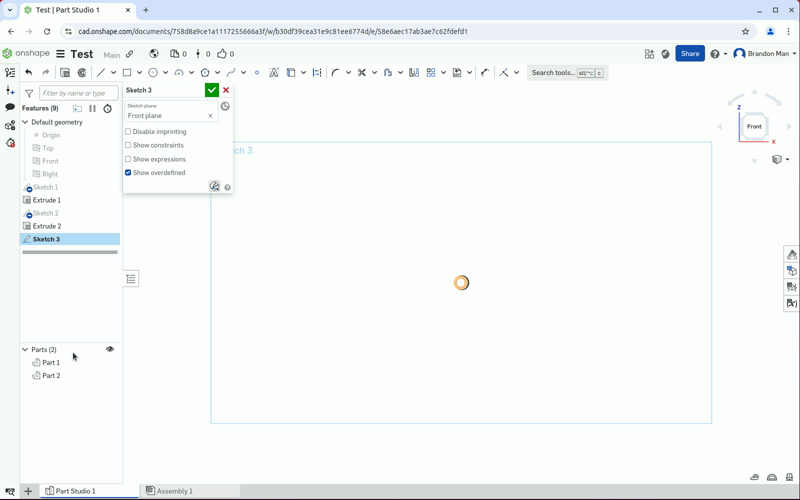
key(y)
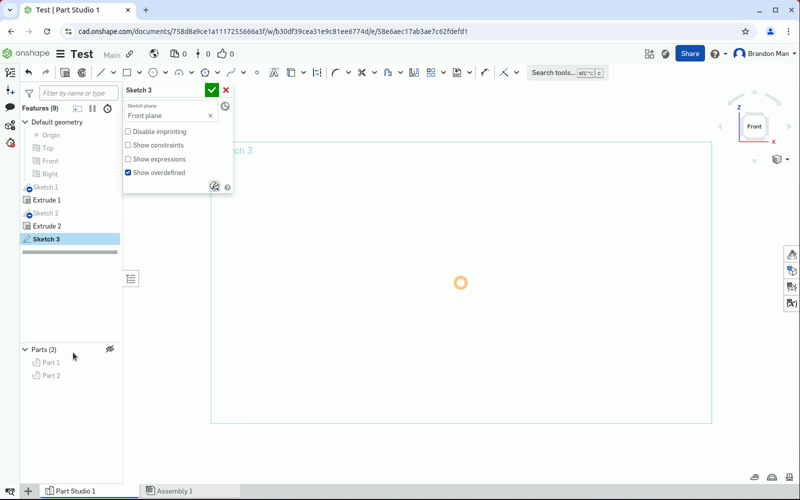
key(c)
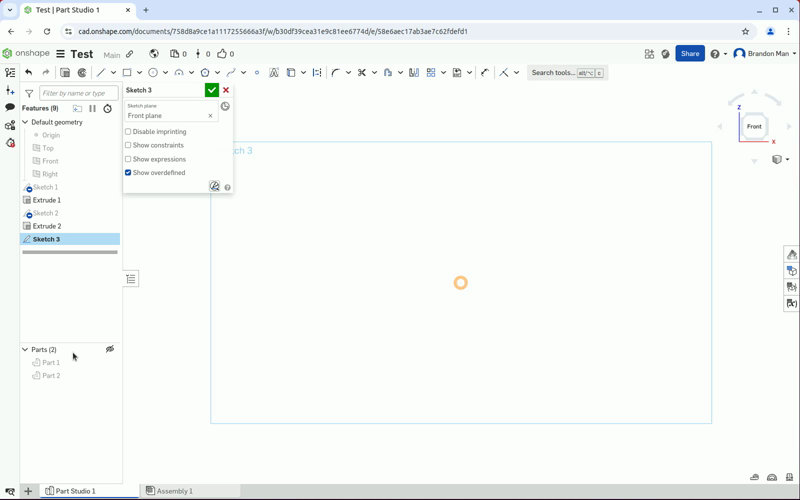
key_down(shift)
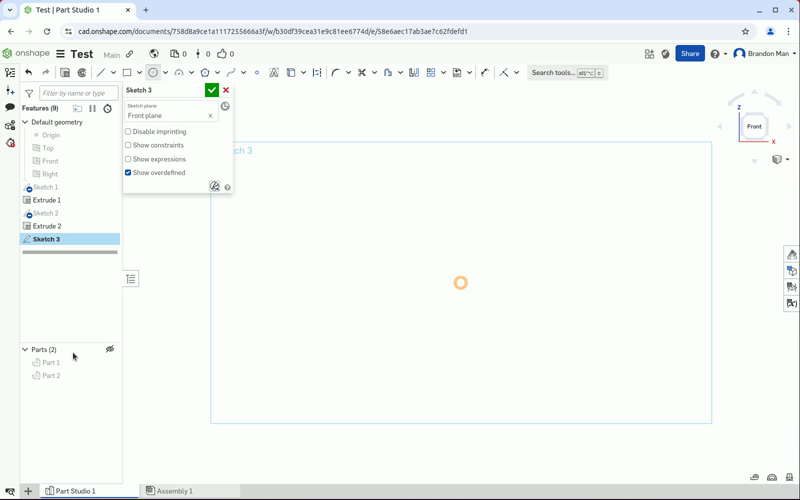
mouse_move(460, 282)
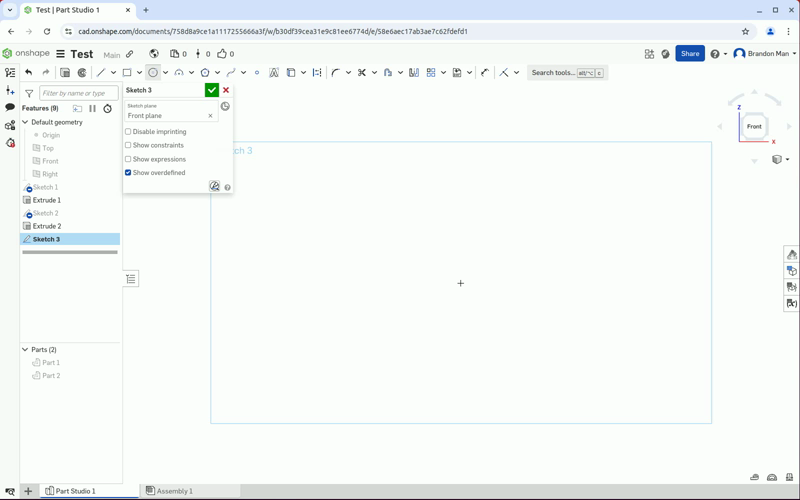
click(460, 282)
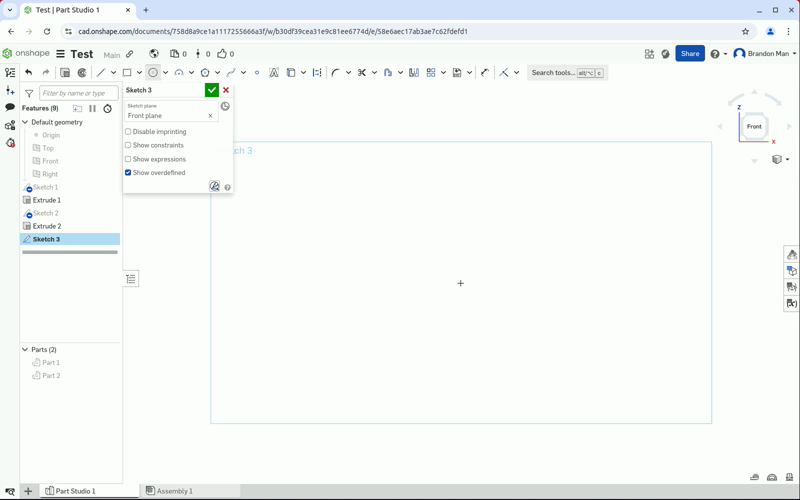
key_up(shift)
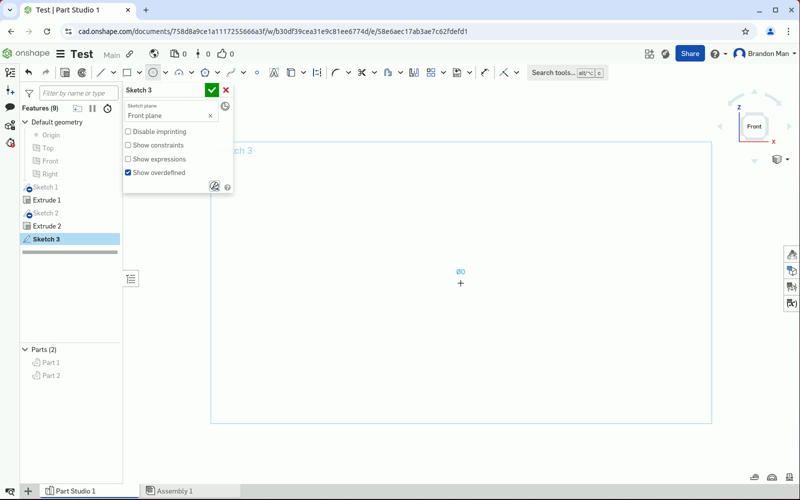
mouse_move(466, 282)
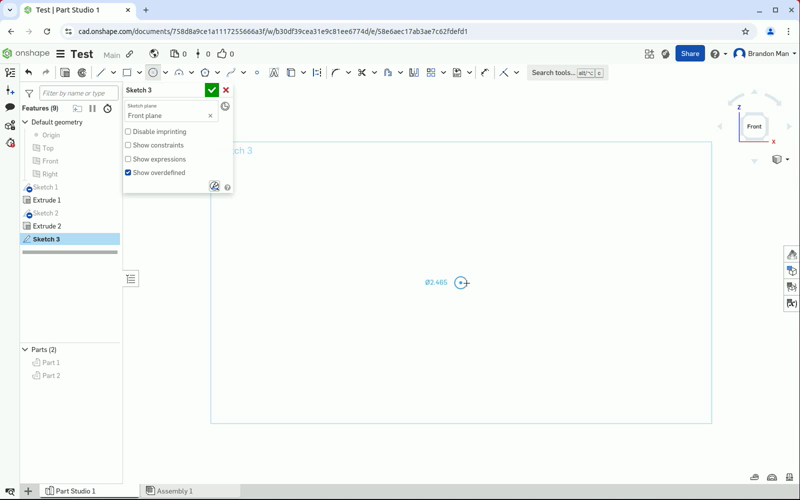
click(466, 282)
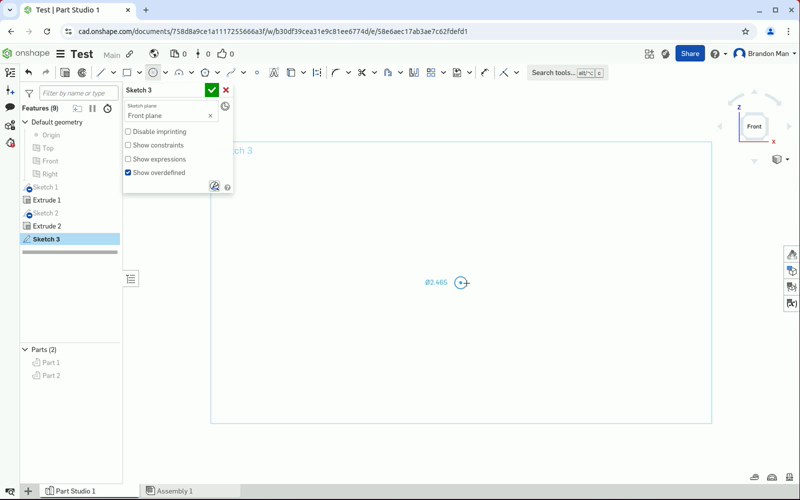
key(esc)
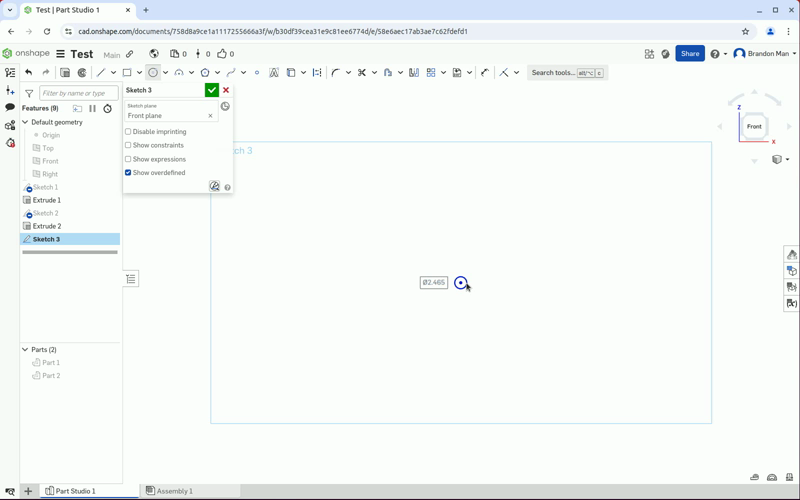
key(c)
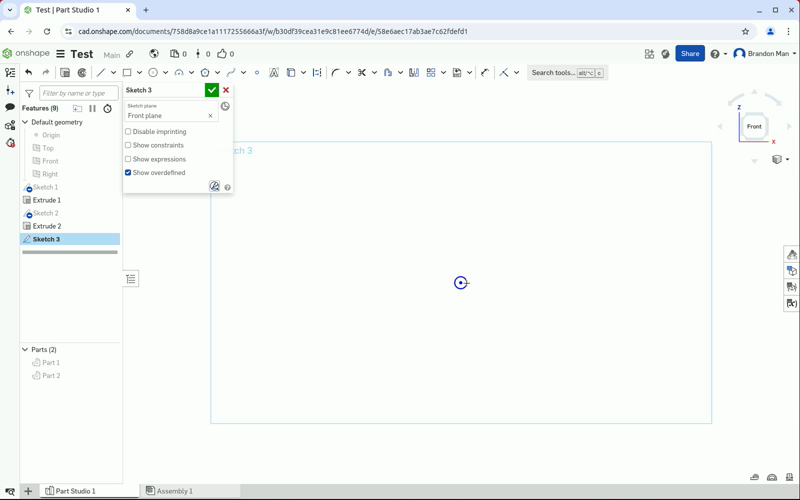
key_down(shift)
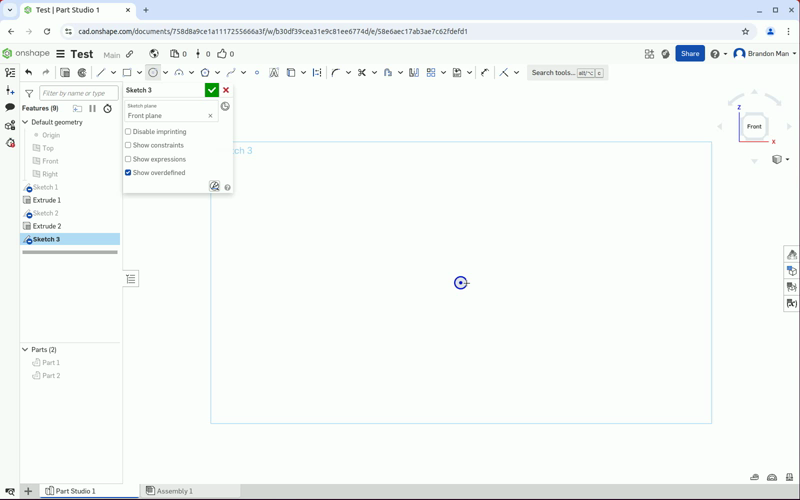
mouse_move(460, 282)
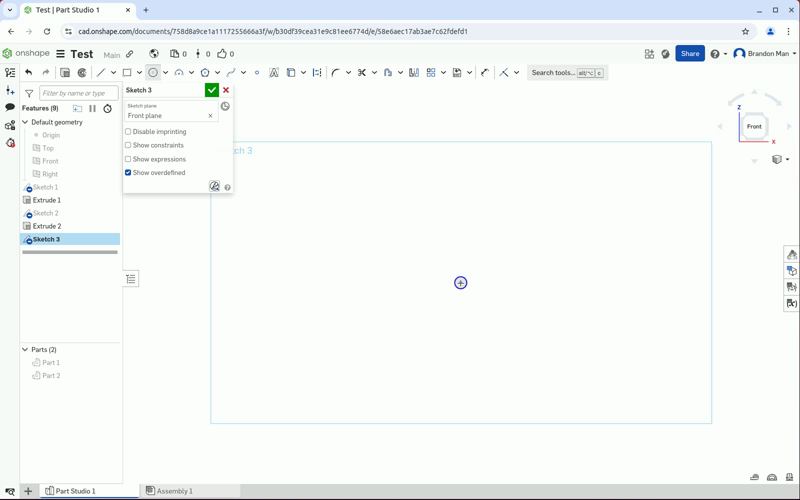
click(460, 282)
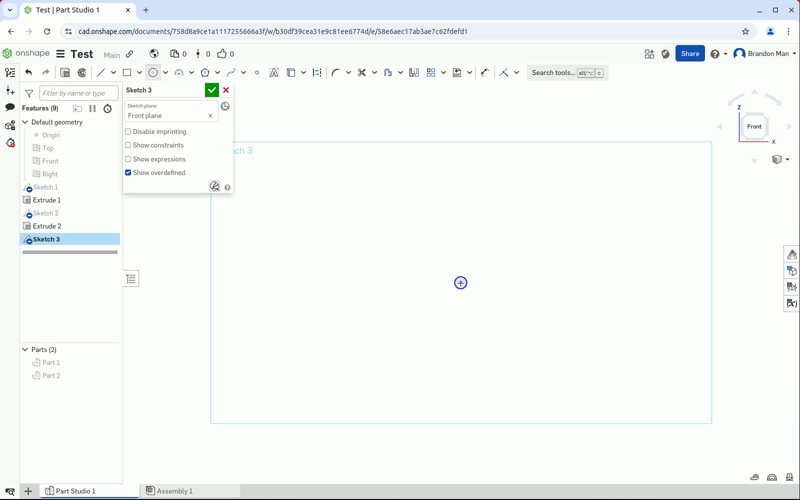
key_up(shift)
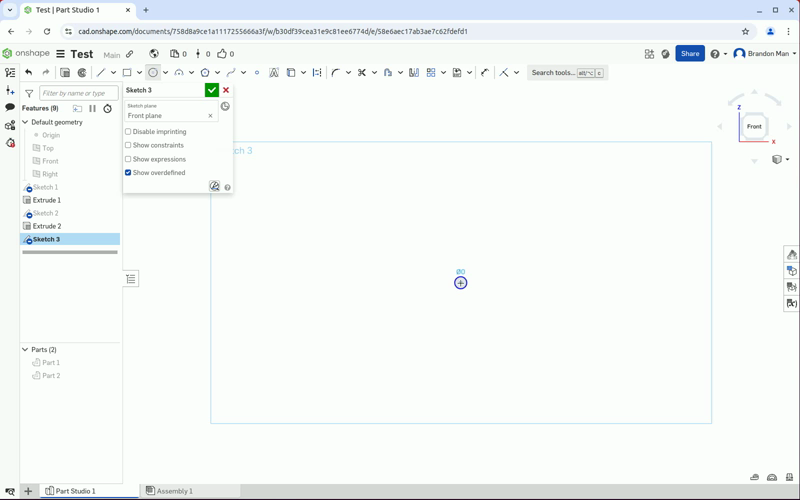
mouse_move(465, 282)
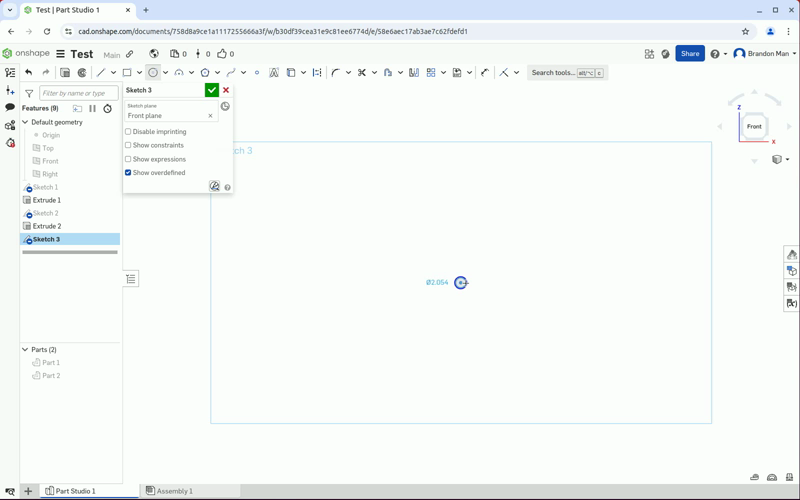
scroll(6)
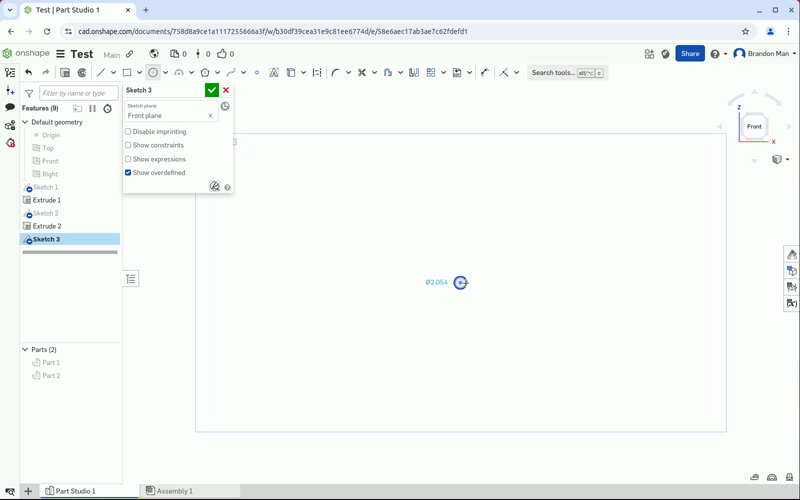
scroll(6)
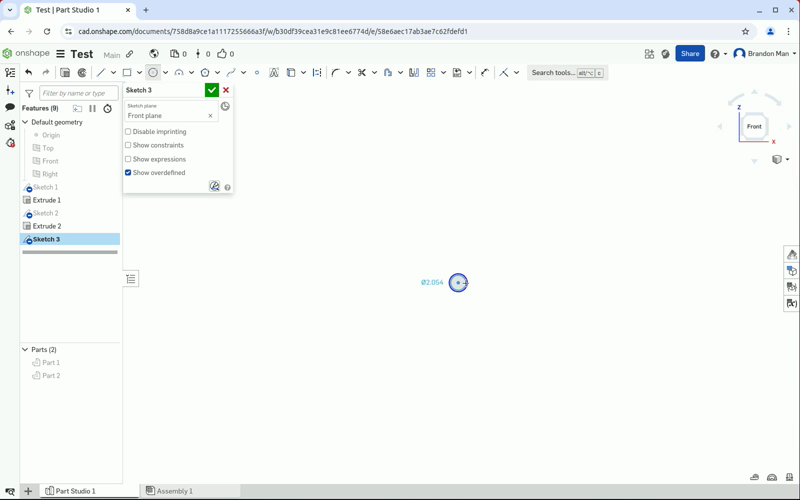
scroll(6)
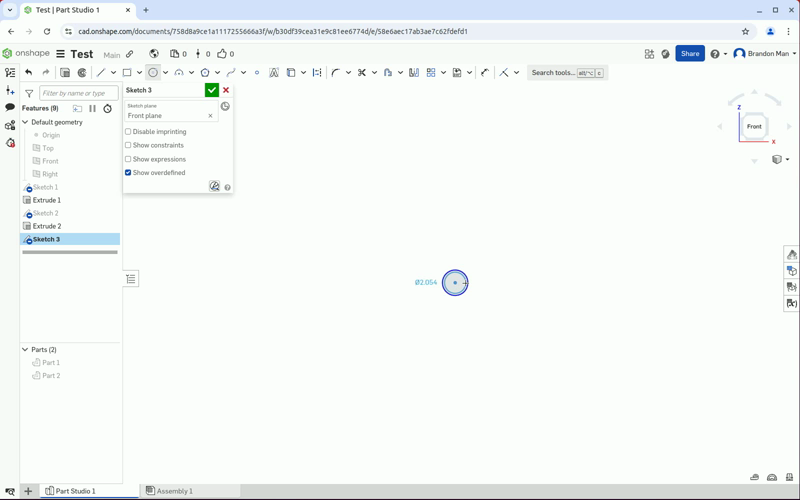
scroll(6)
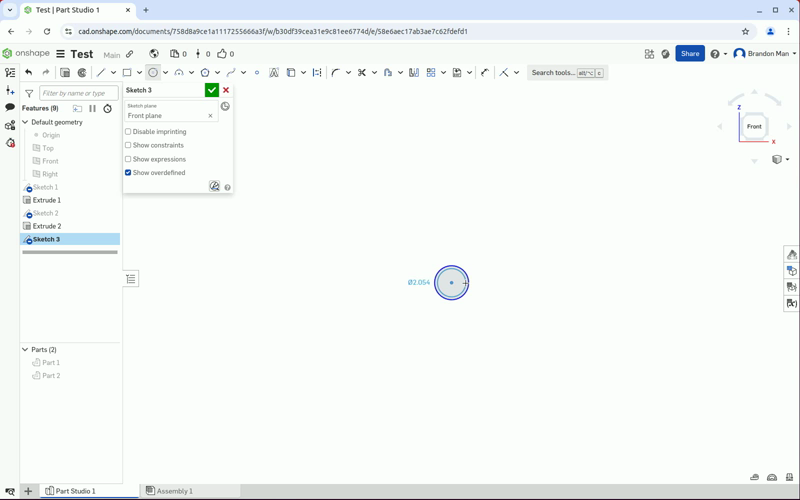
scroll(6)
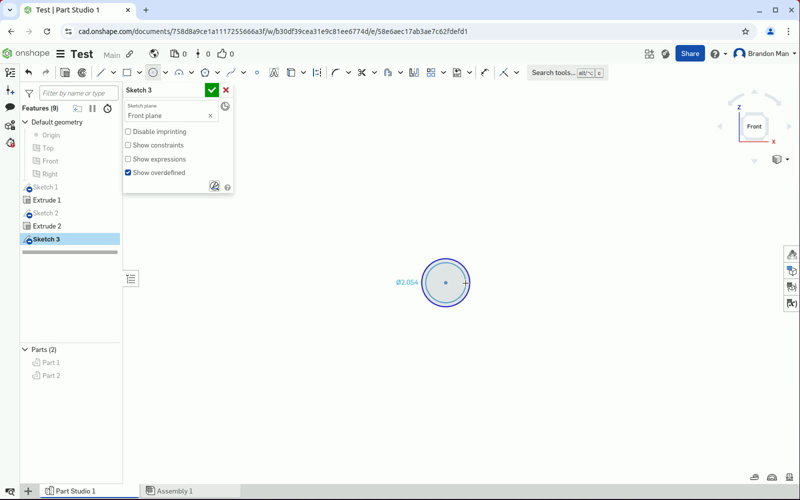
scroll(6)
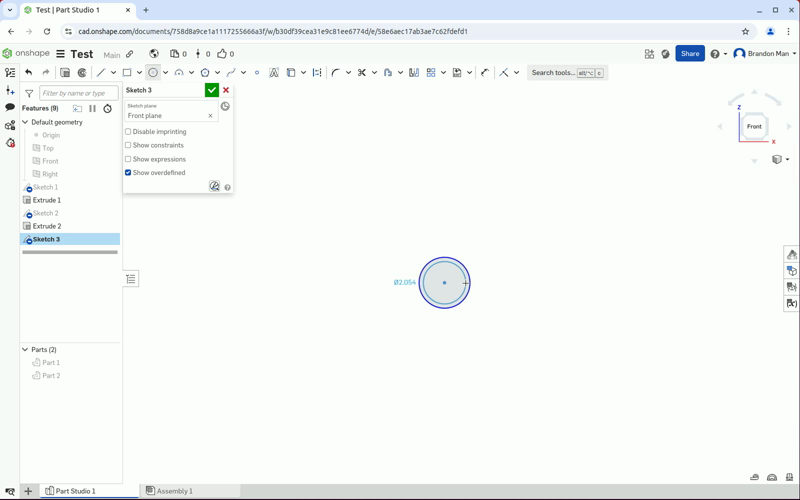
scroll(6)
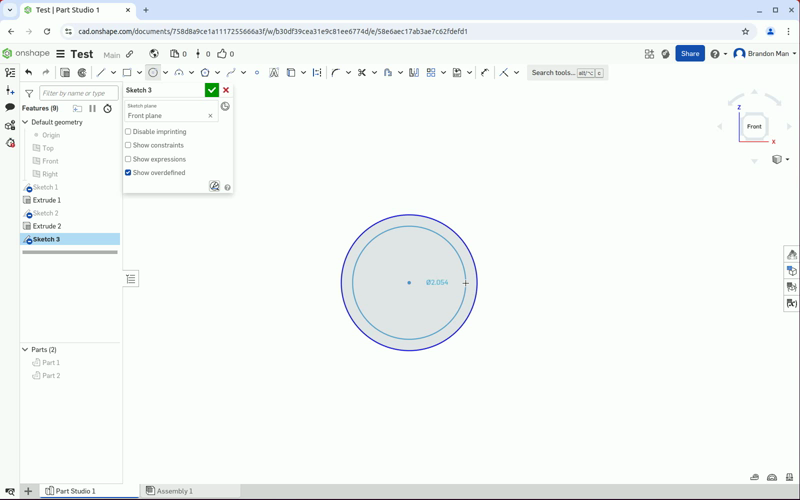
click(465, 282)
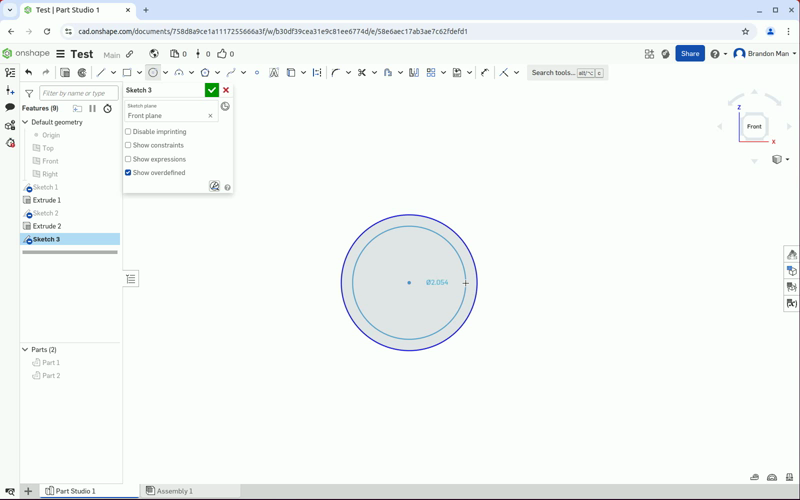
scroll(-6)
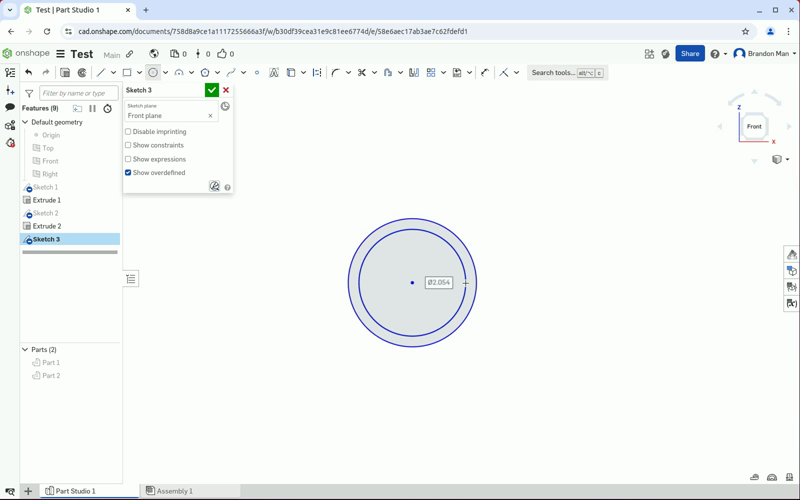
scroll(-6)
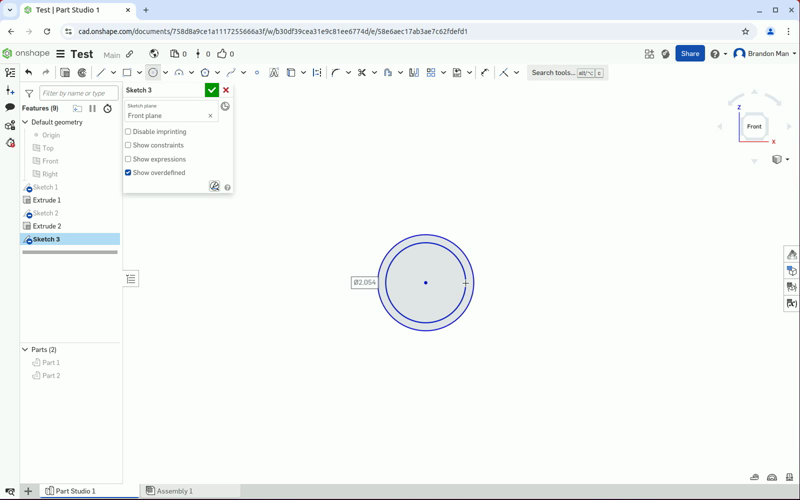
scroll(-6)
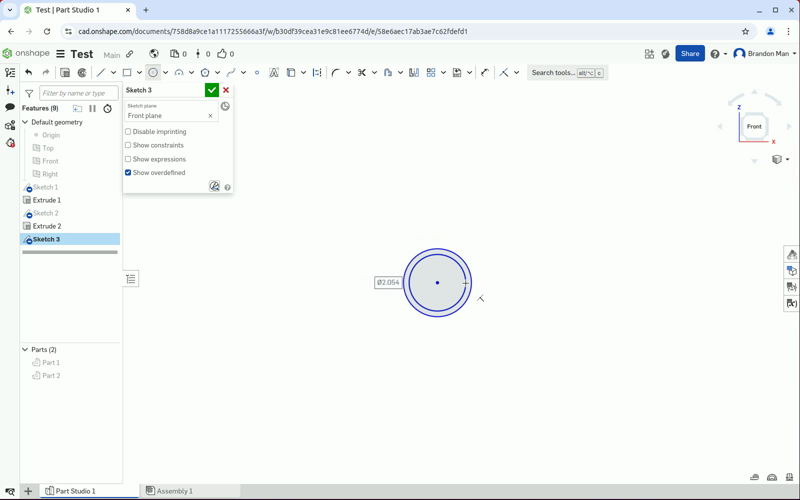
scroll(-6)
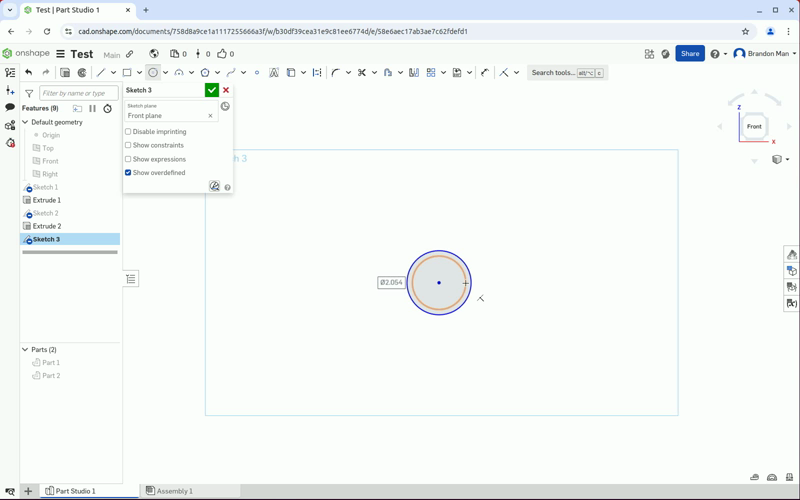
scroll(-6)
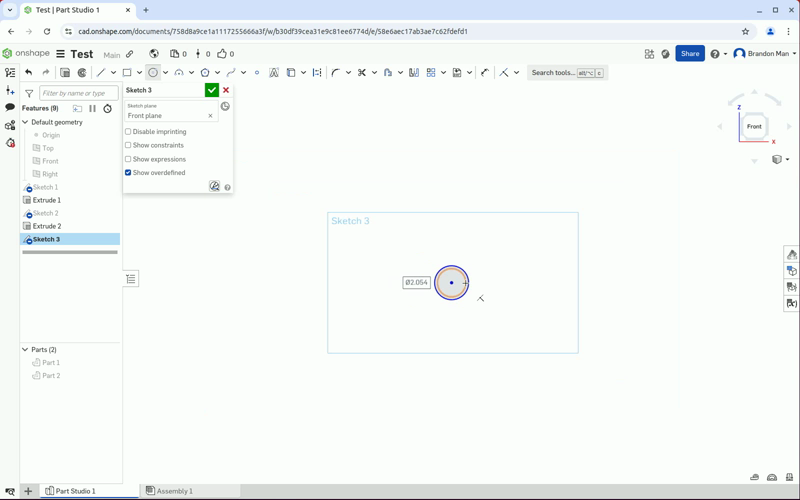
scroll(-6)
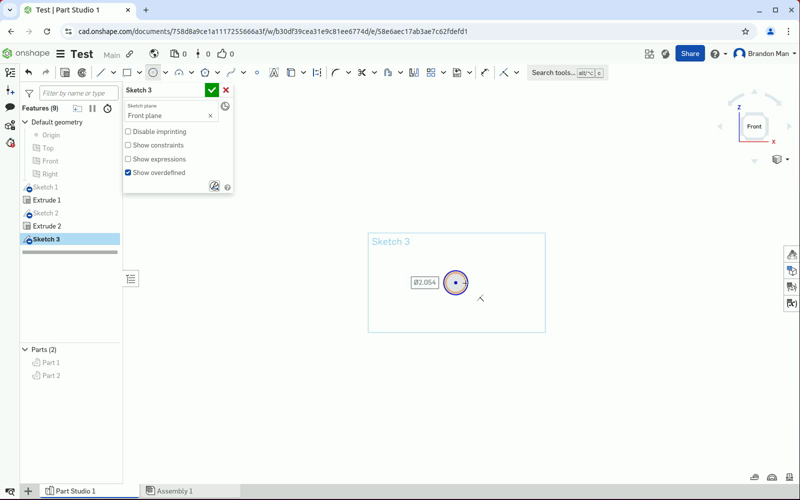
scroll(-6)
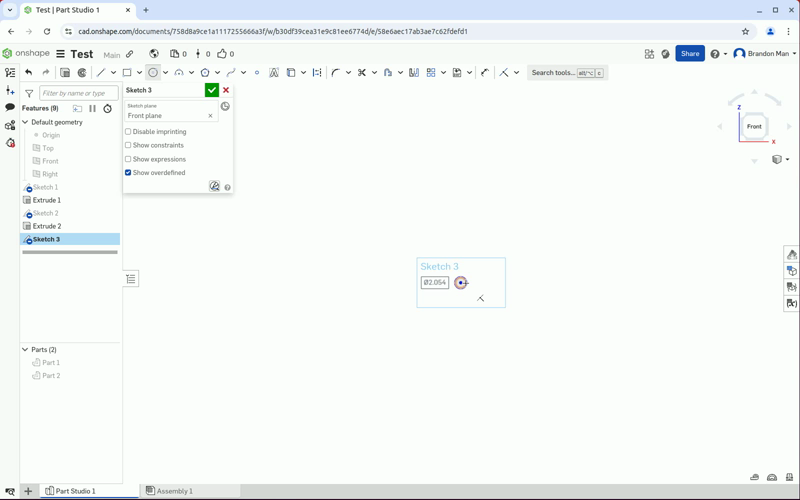
key(esc)
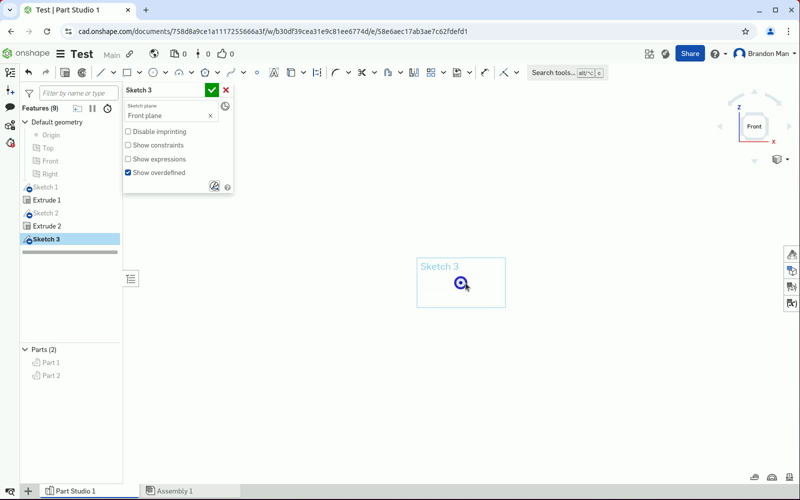
mouse_move(465, 282)
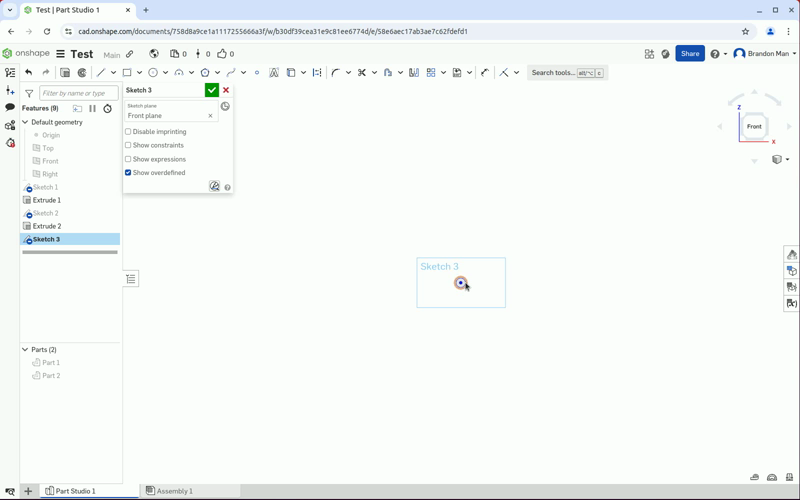
scroll(6)
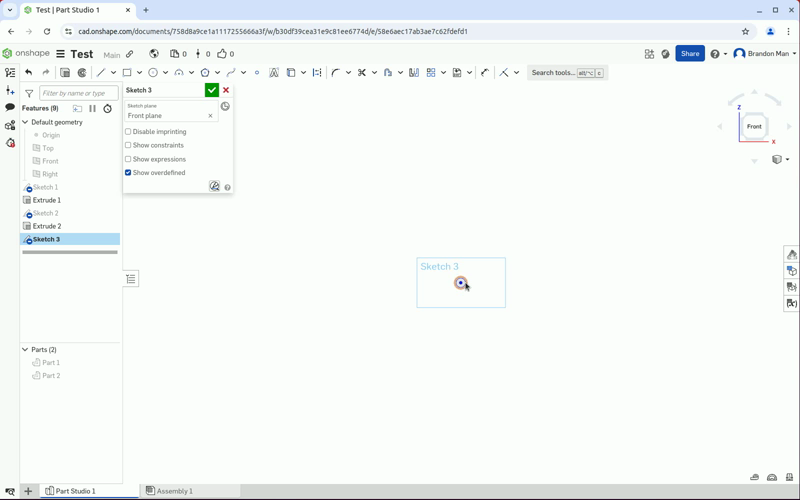
scroll(6)
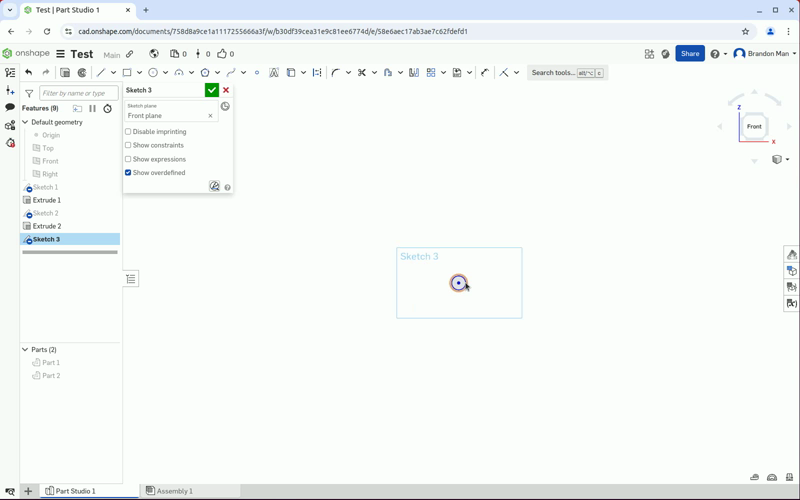
scroll(6)
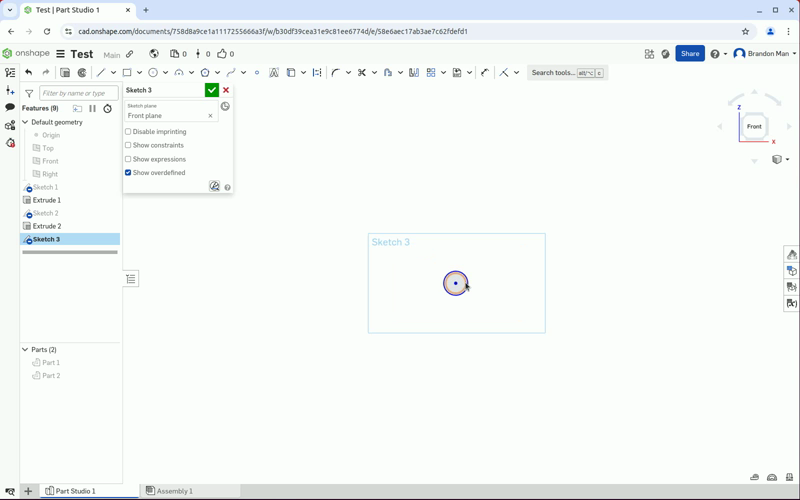
scroll(6)
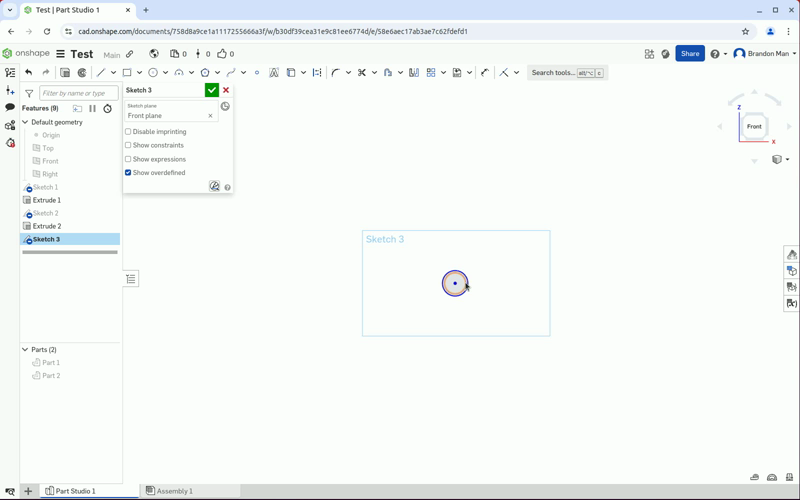
scroll(6)
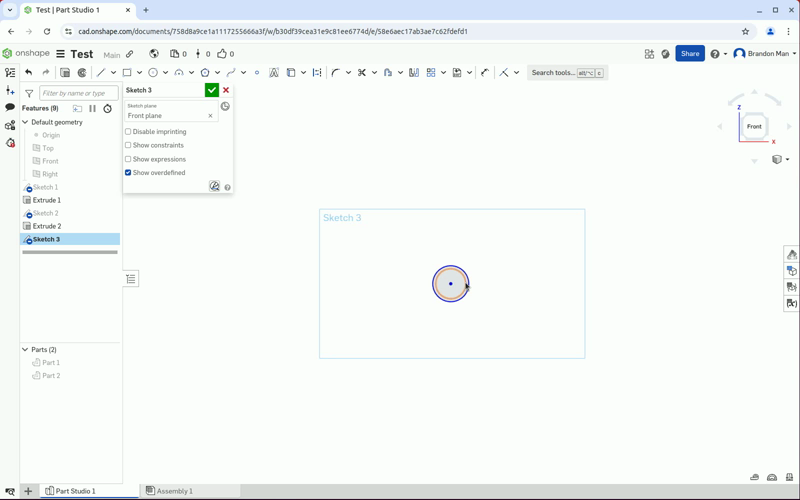
scroll(6)
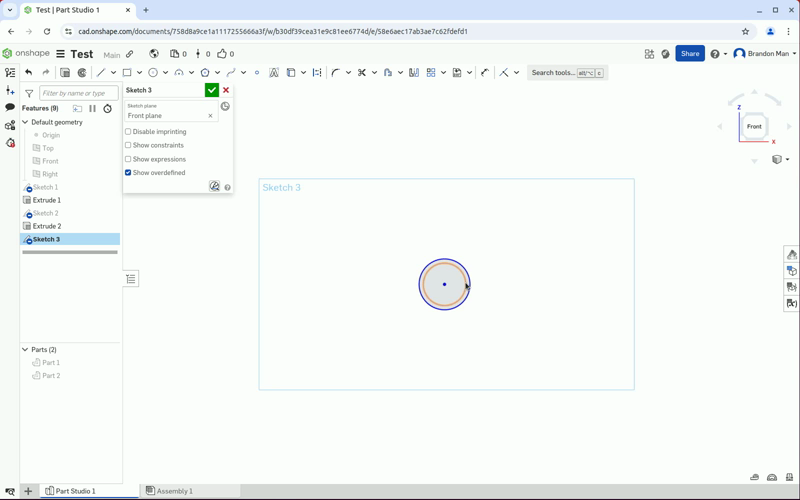
scroll(6)
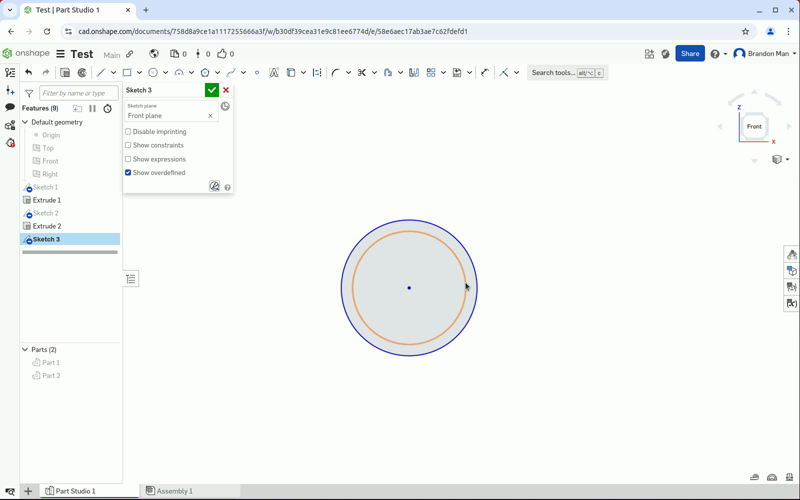
click(465, 282)
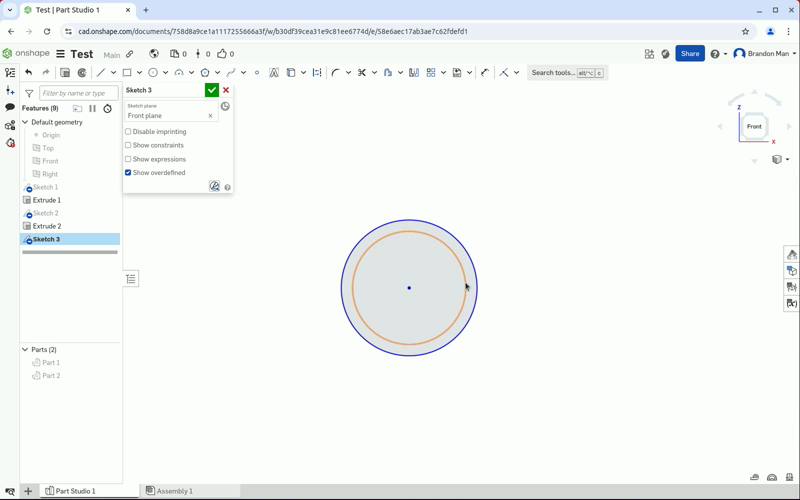
scroll(-6)
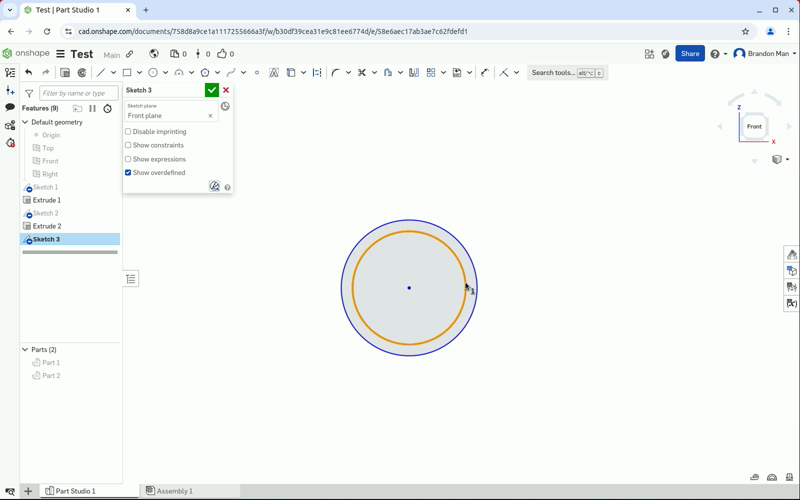
scroll(-6)
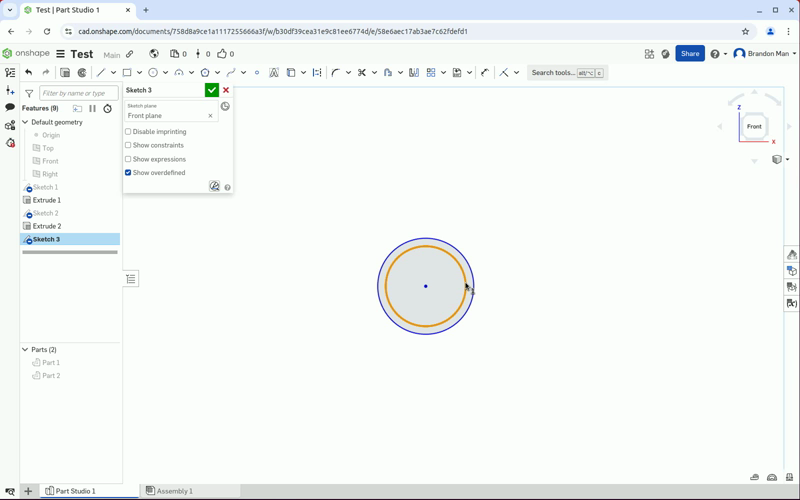
scroll(-6)
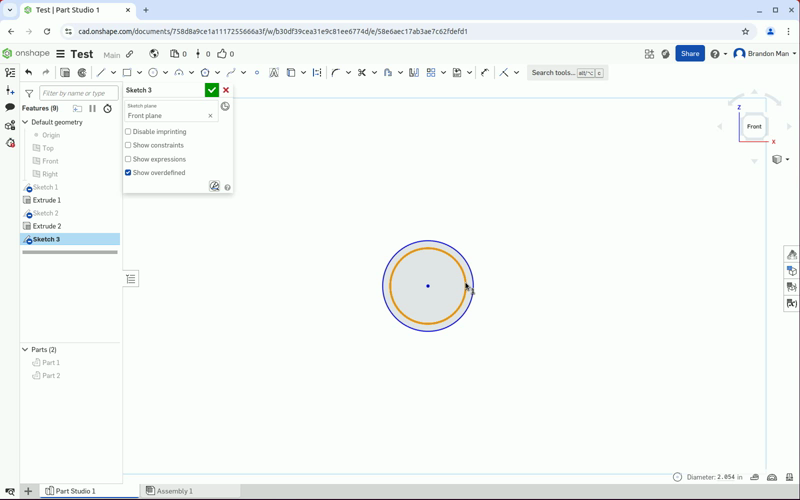
scroll(-6)
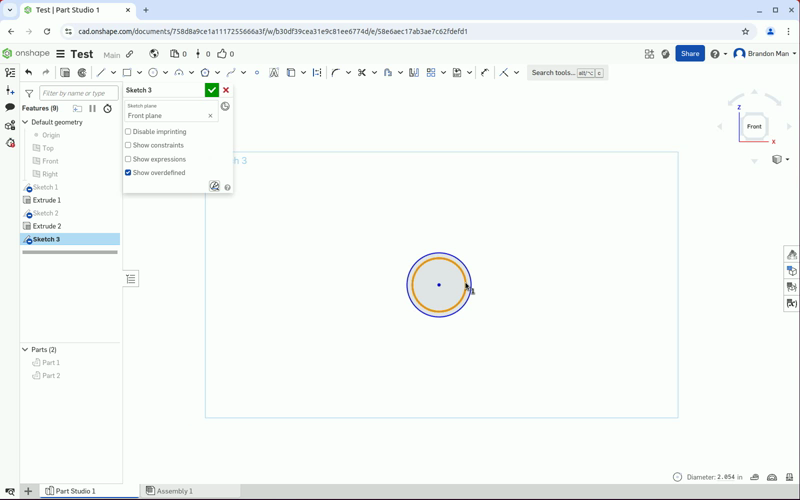
scroll(-6)
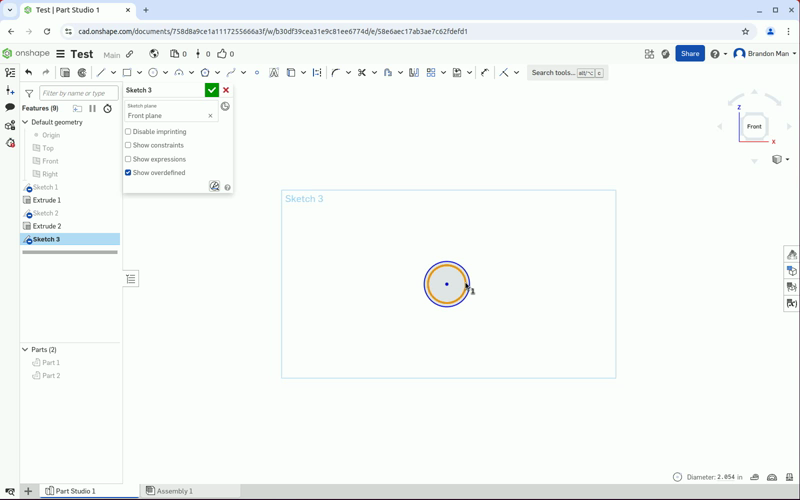
scroll(-6)
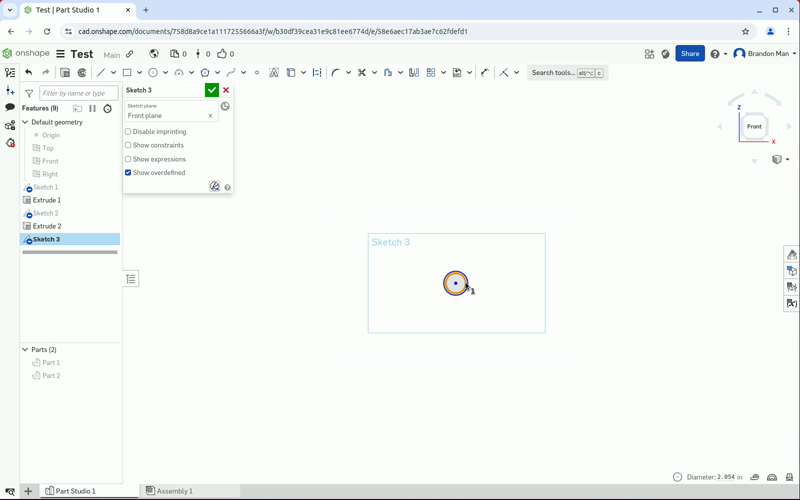
scroll(-6)
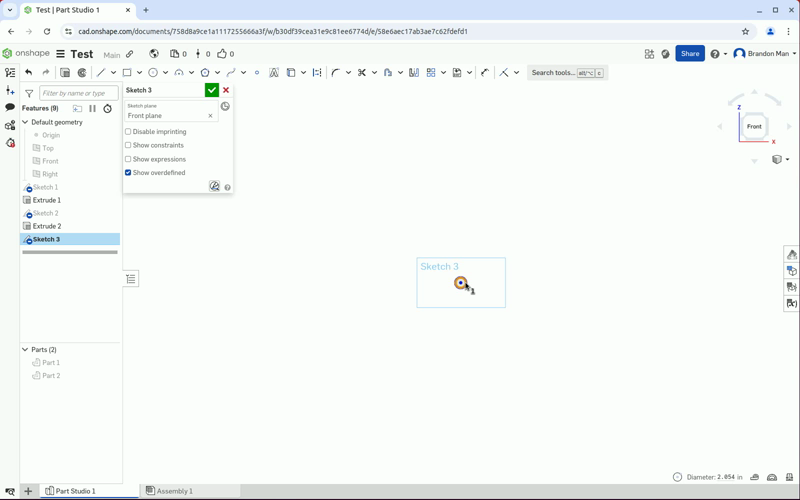
mouse_move(73, 352)
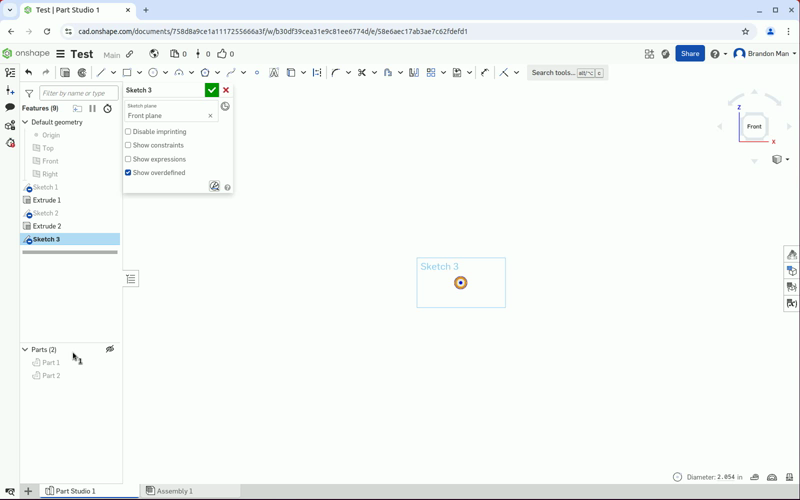
key(shift+y)
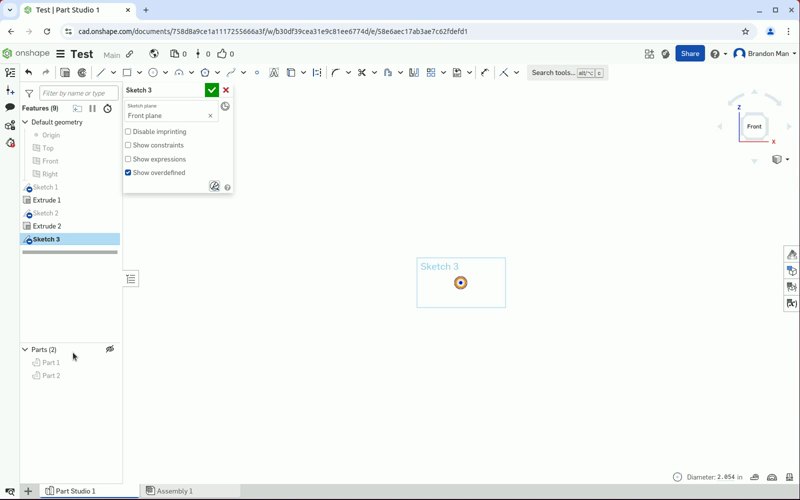
key(shift+e)
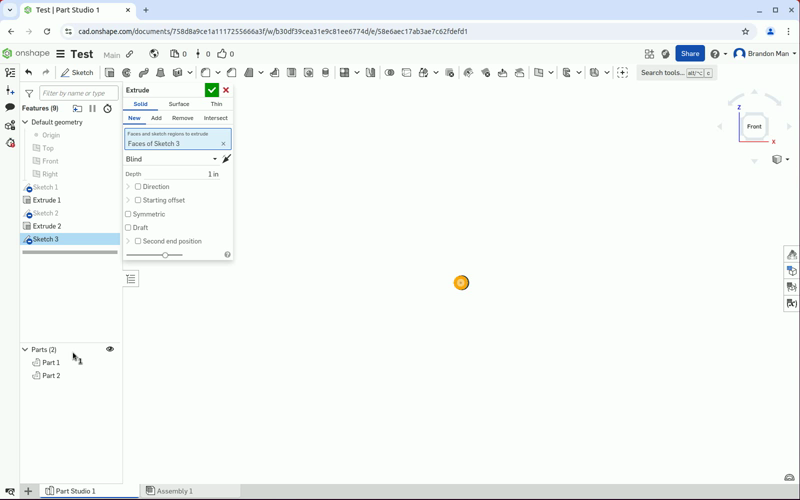
mouse_move(143, 106)
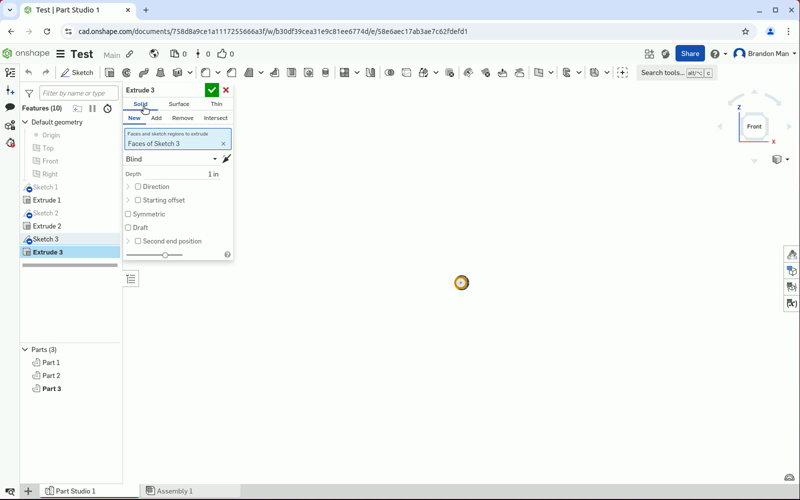
click(143, 106)
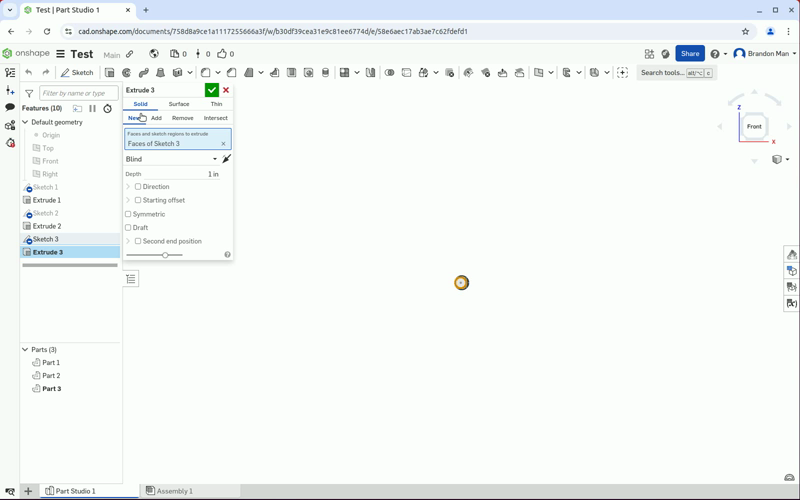
mouse_move(137, 120)
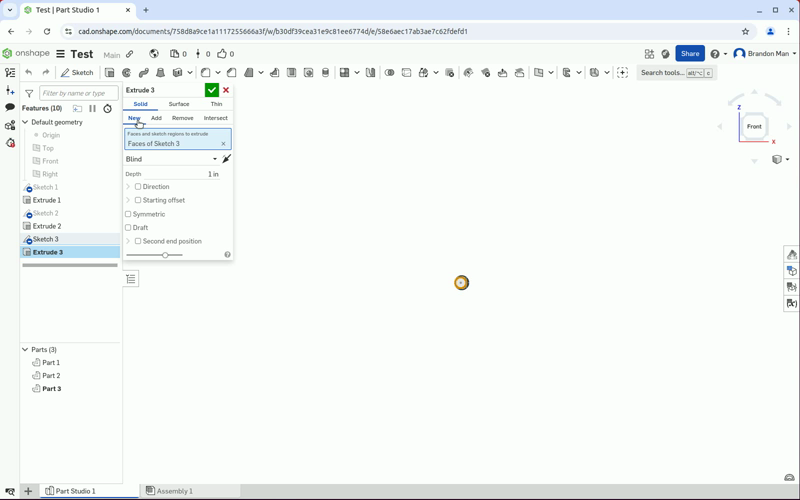
click(137, 120)
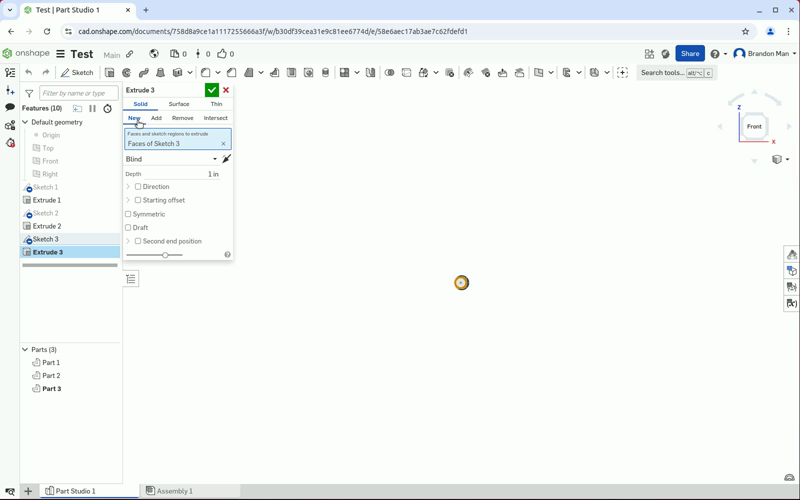
key(tab, 4)
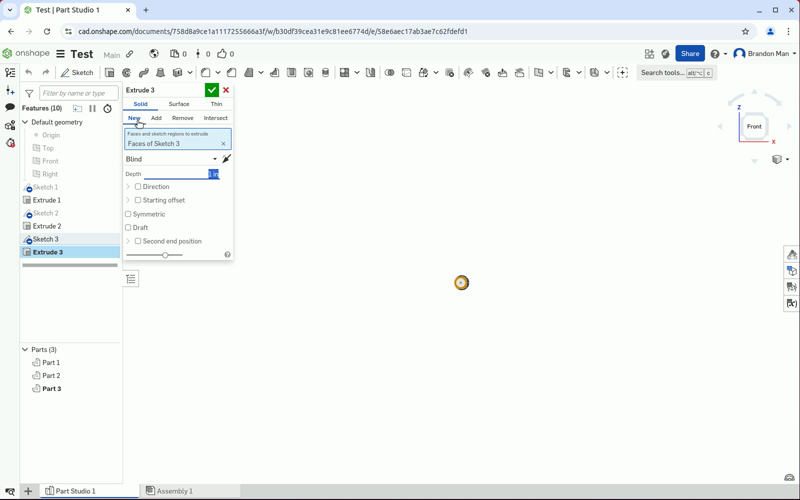
text(18.775)
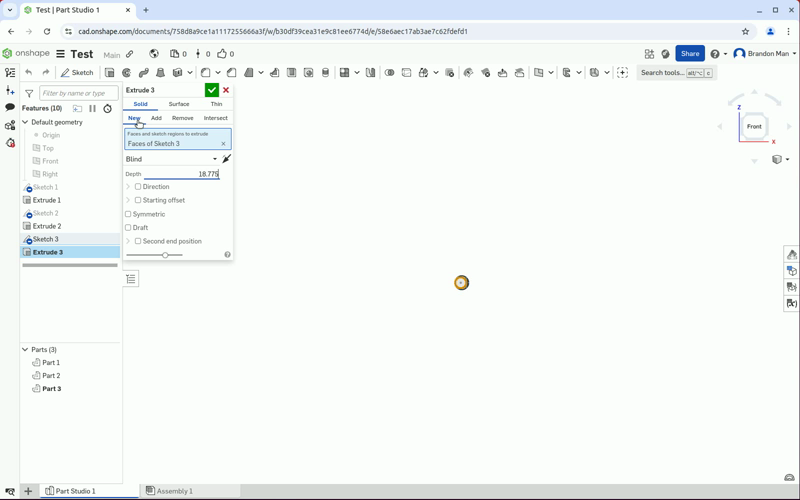
key(enter)
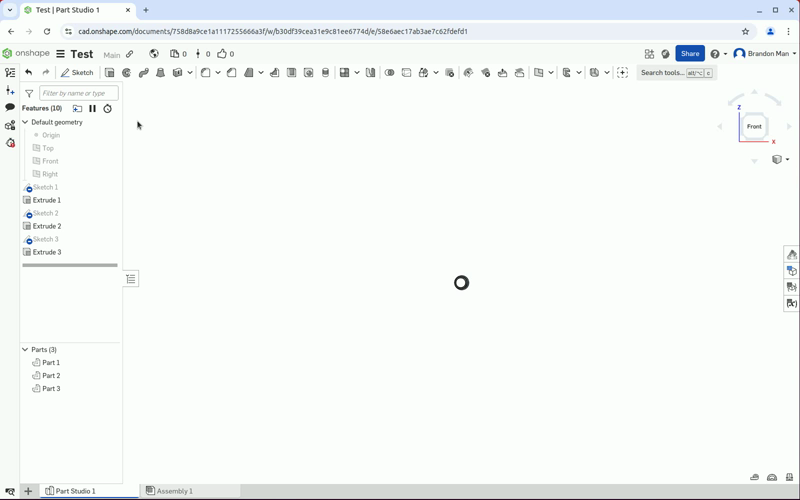
key(shift+h)
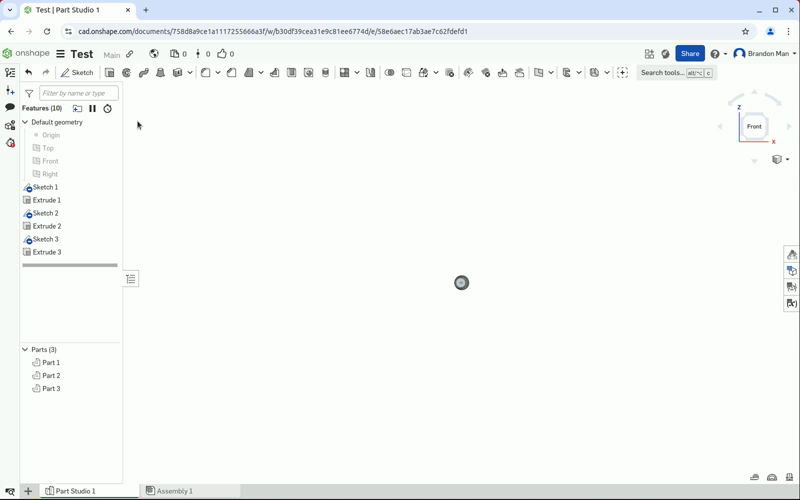
key(shift+h)
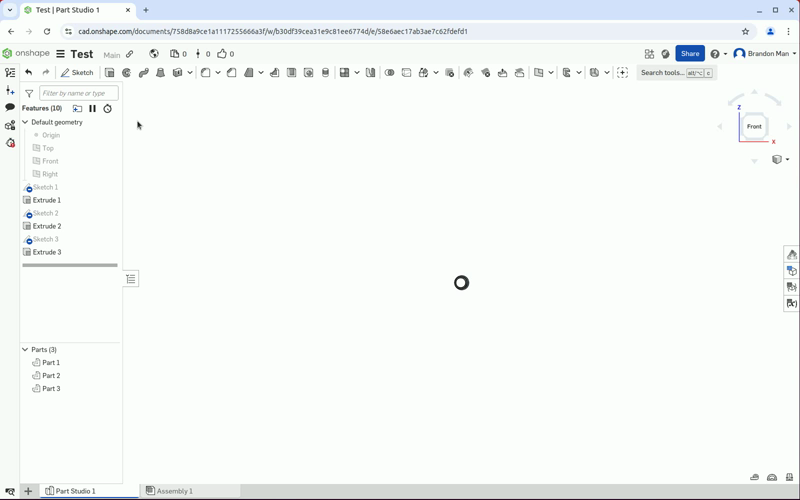
mouse_move(73, 189)
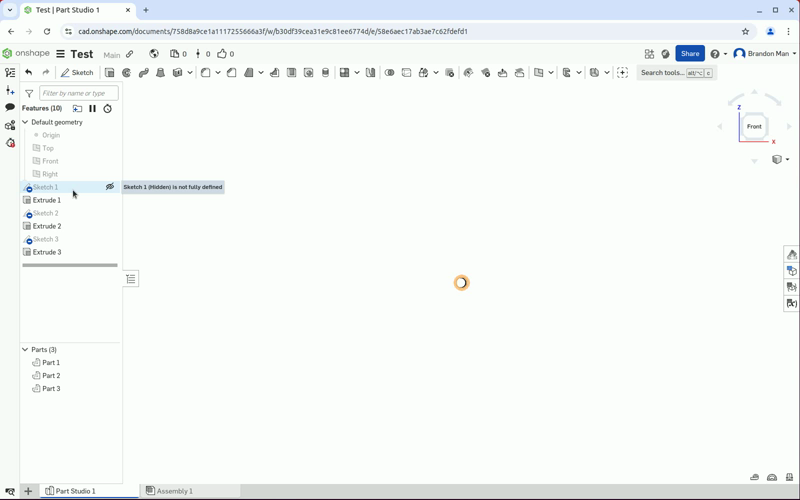
click(73, 189)
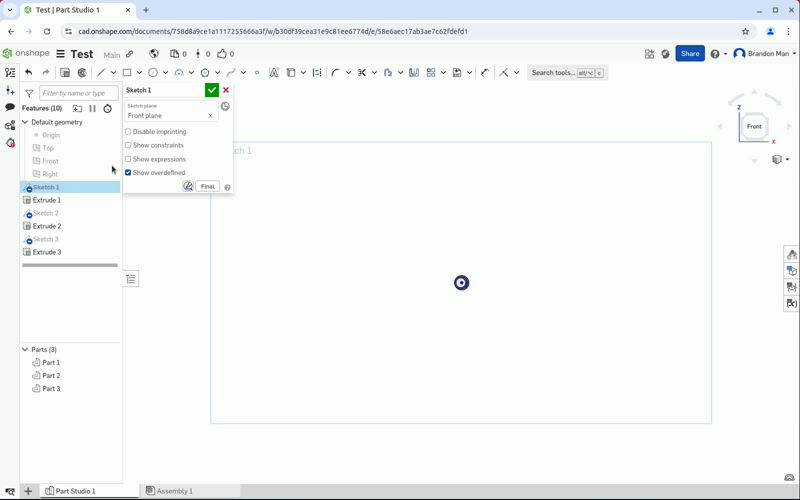
mouse_move(229, 92)
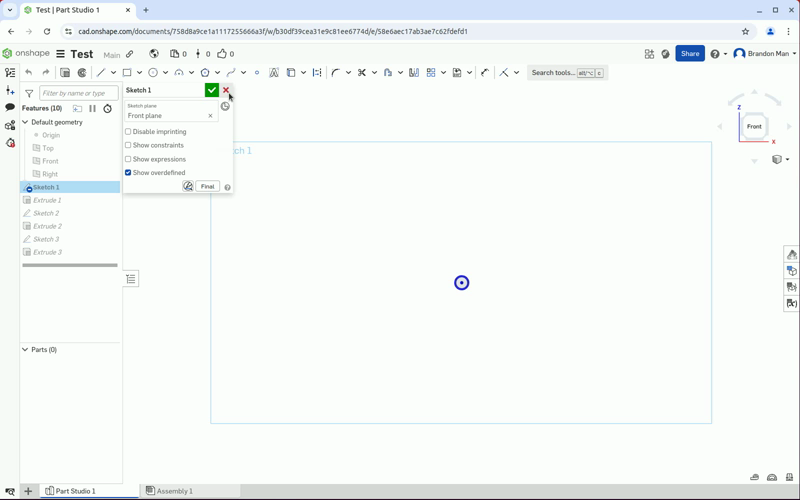
click(229, 92)
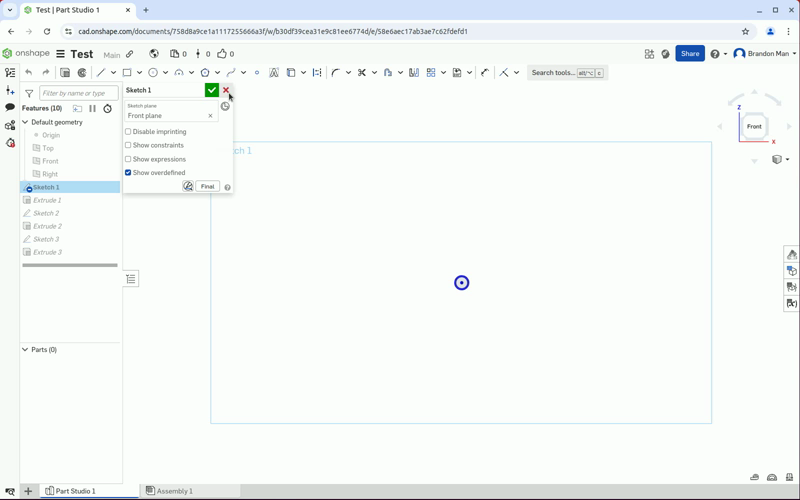
key(shift+s)
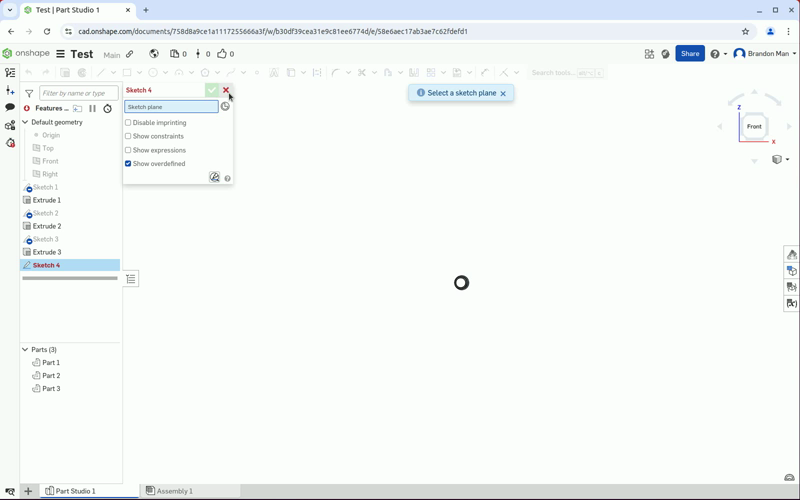
mouse_move(73, 163)
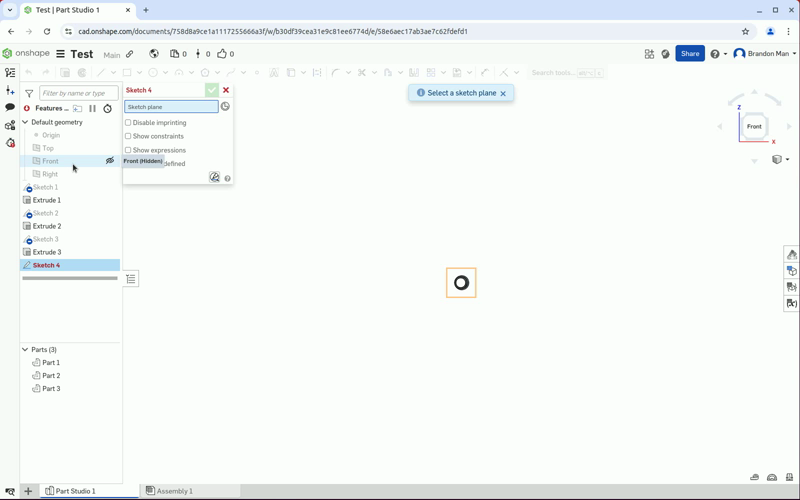
click(73, 163)
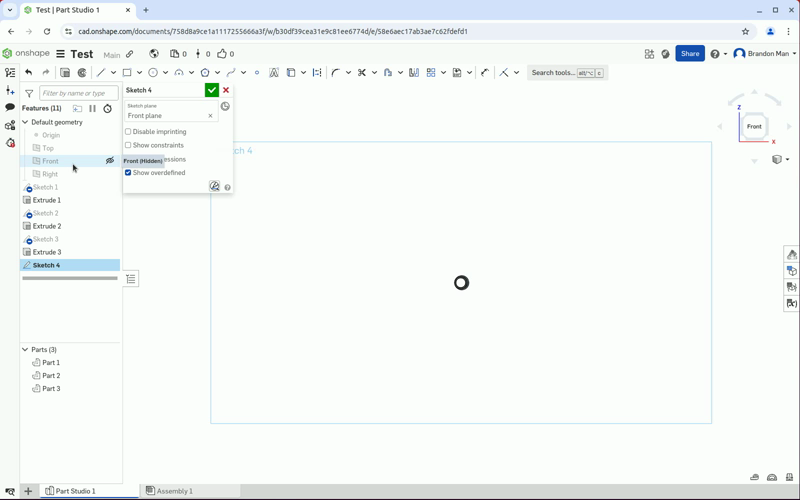
mouse_move(73, 352)
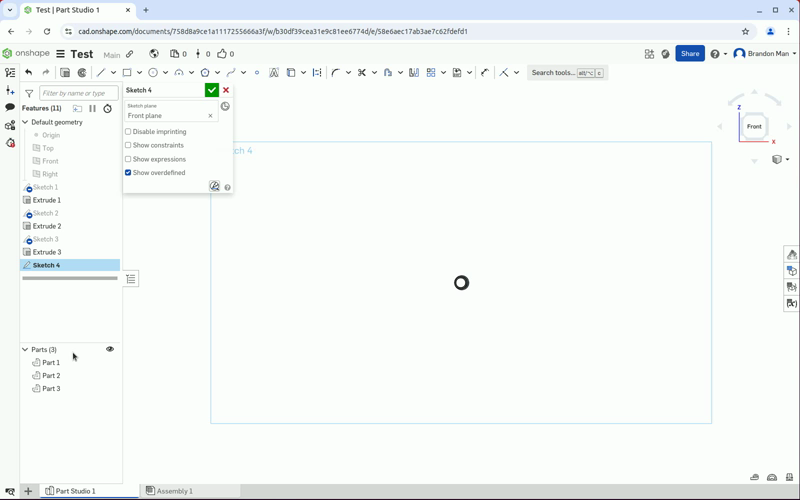
key(y)
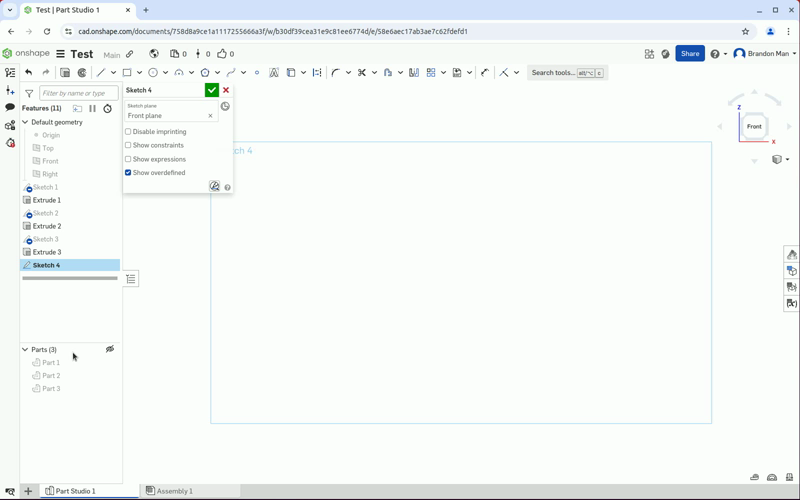
key(a)
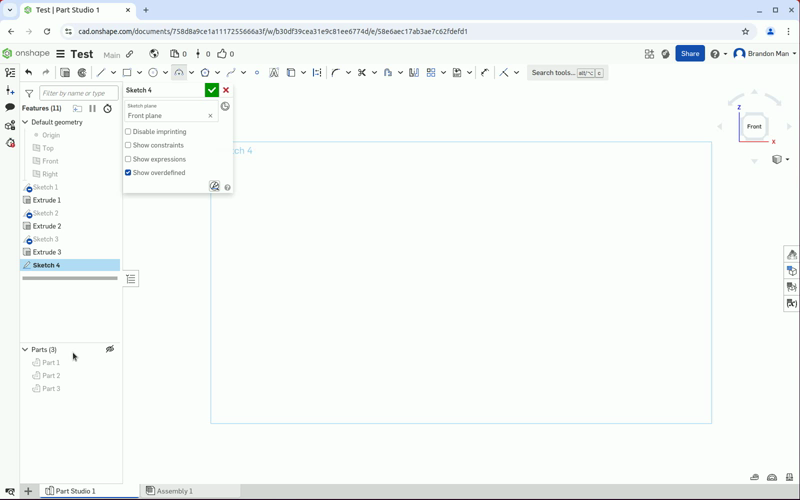
key_down(shift)
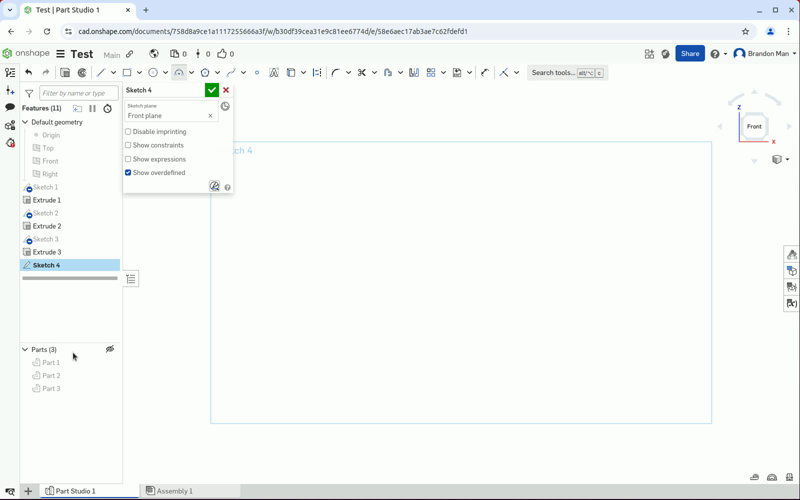
mouse_move(460, 288)
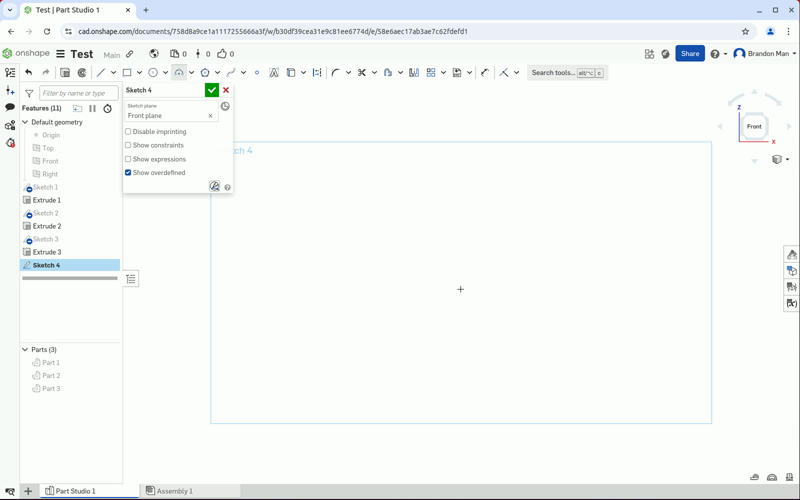
click(460, 288)
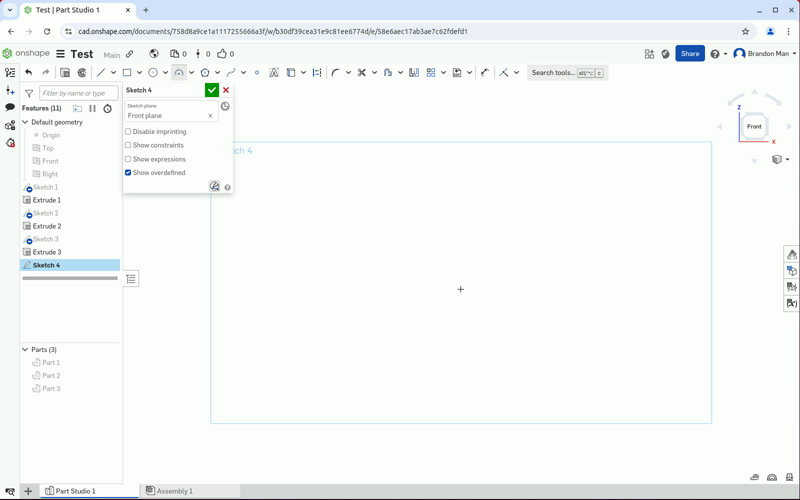
key_up(shift)
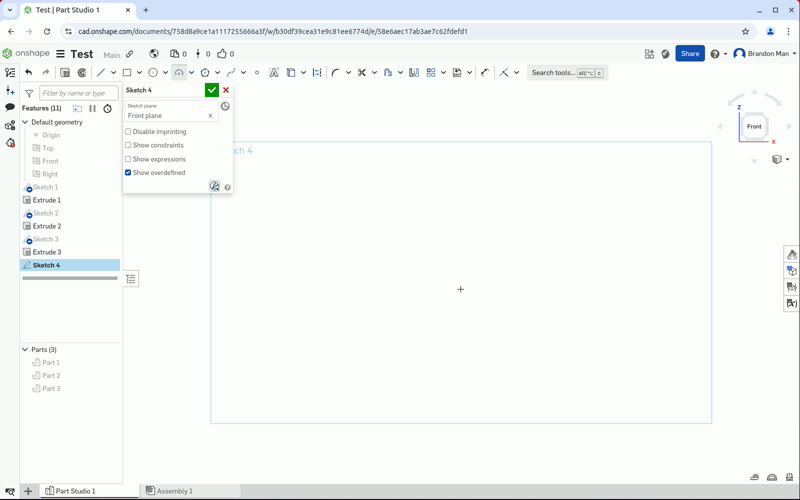
key_down(shift)
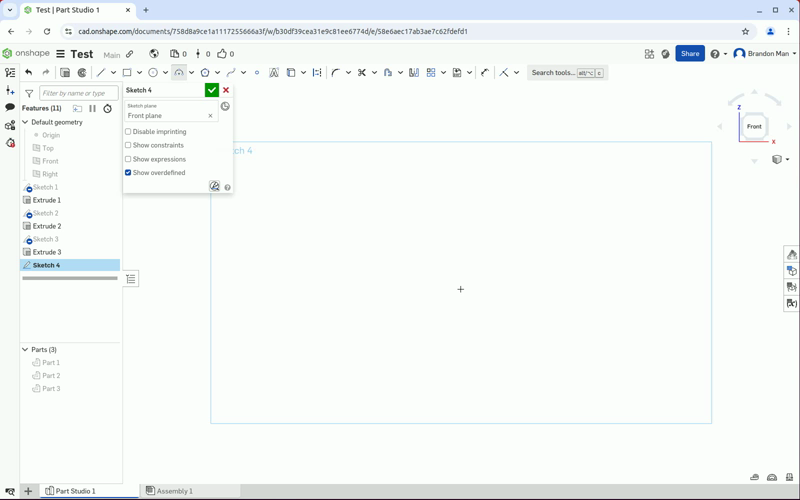
mouse_move(461, 288)
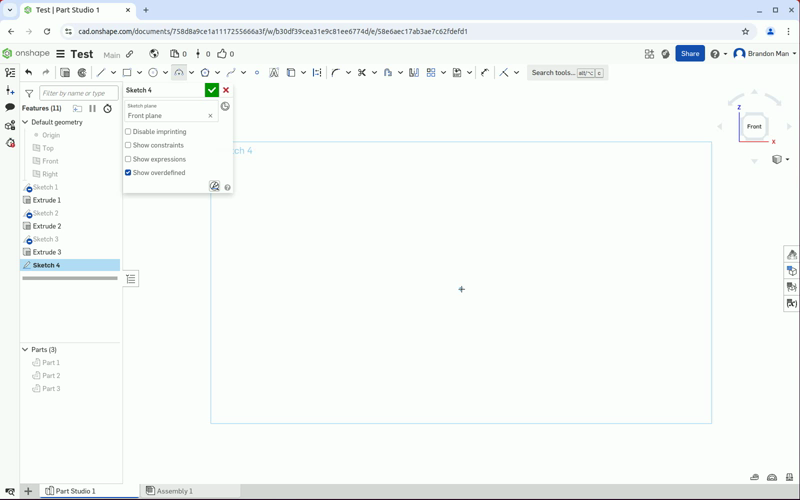
scroll(6)
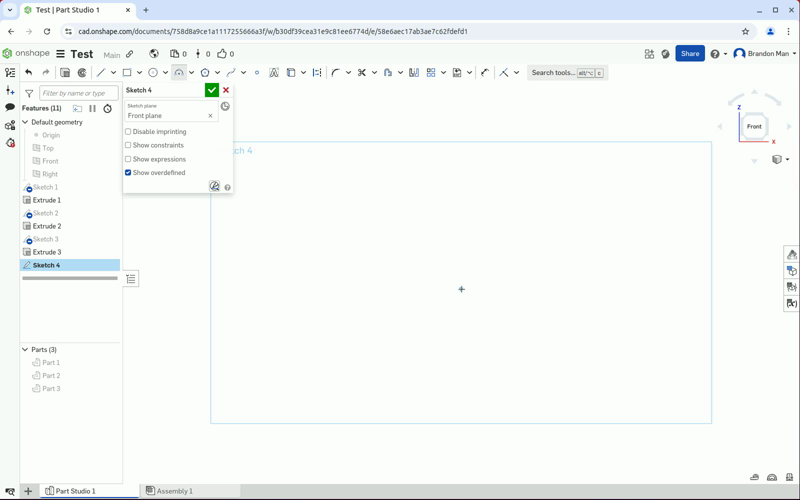
scroll(6)
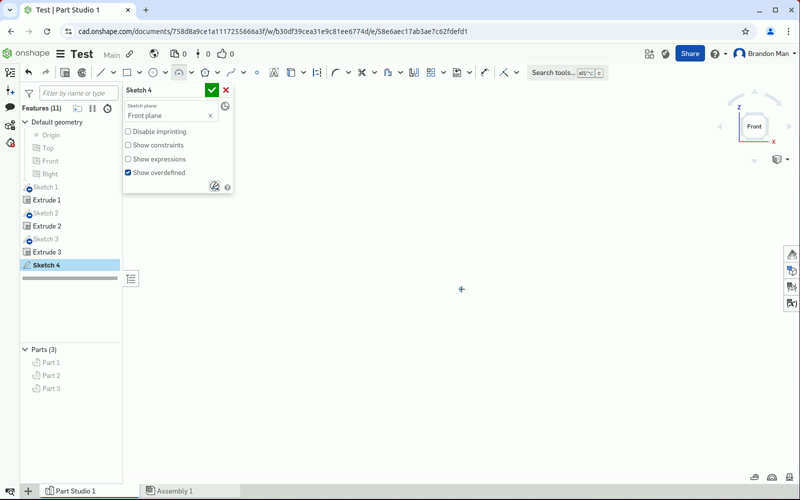
scroll(6)
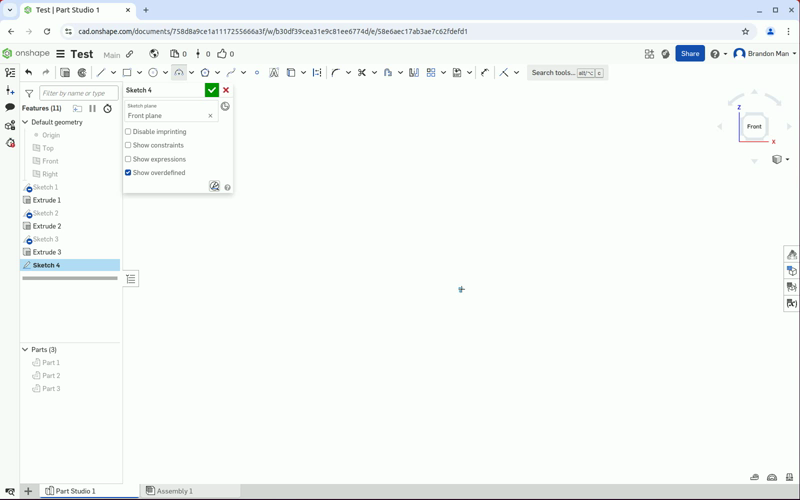
scroll(6)
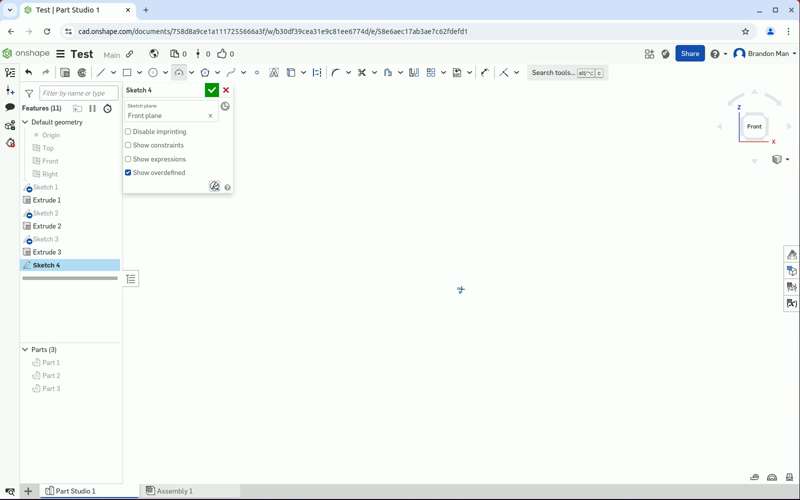
scroll(6)
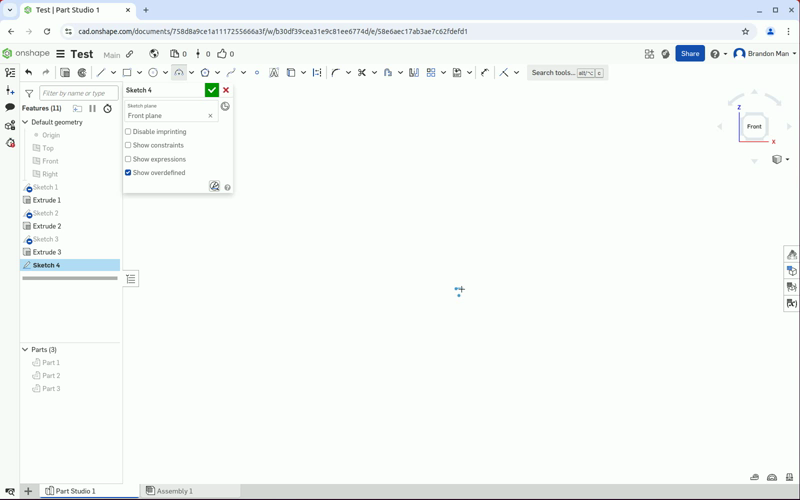
scroll(6)
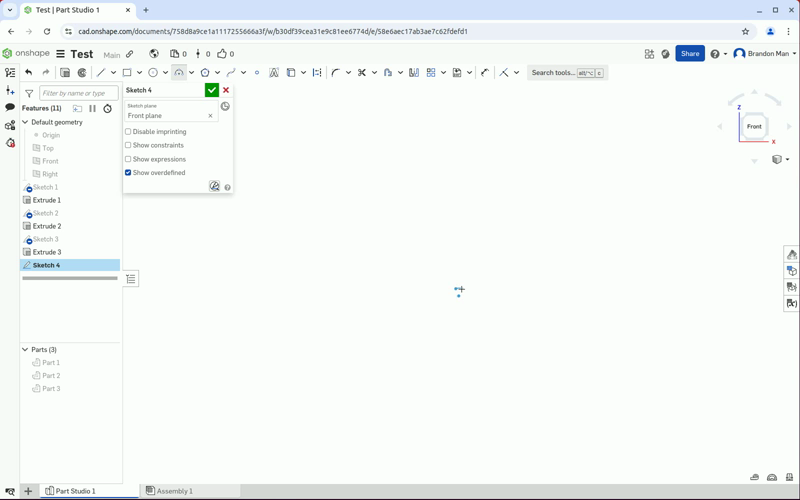
scroll(6)
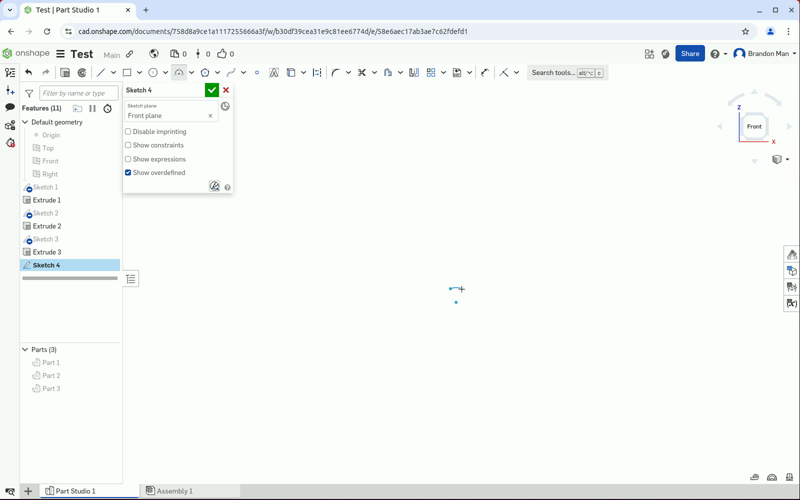
click(461, 288)
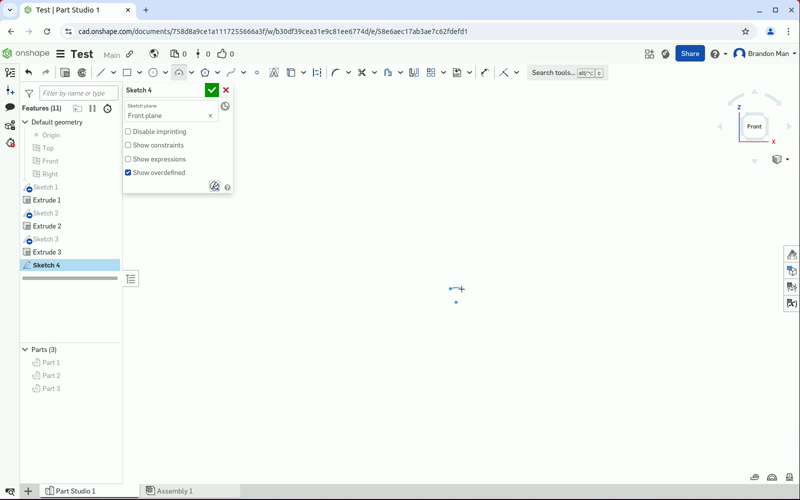
scroll(-6)
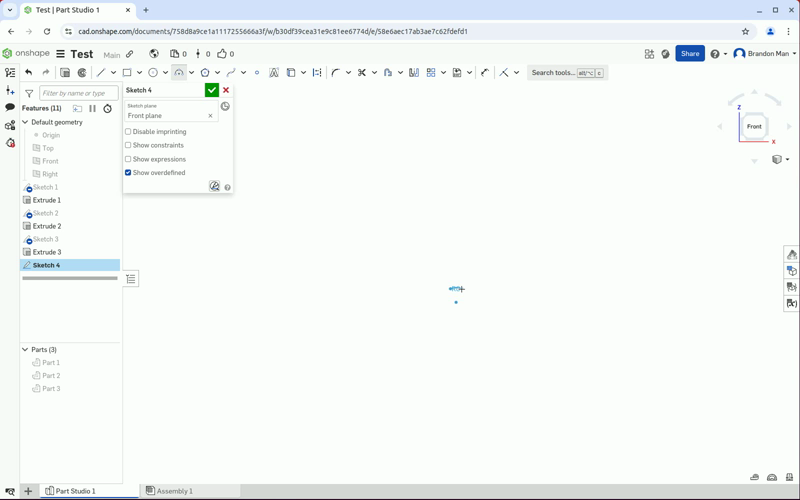
scroll(-6)
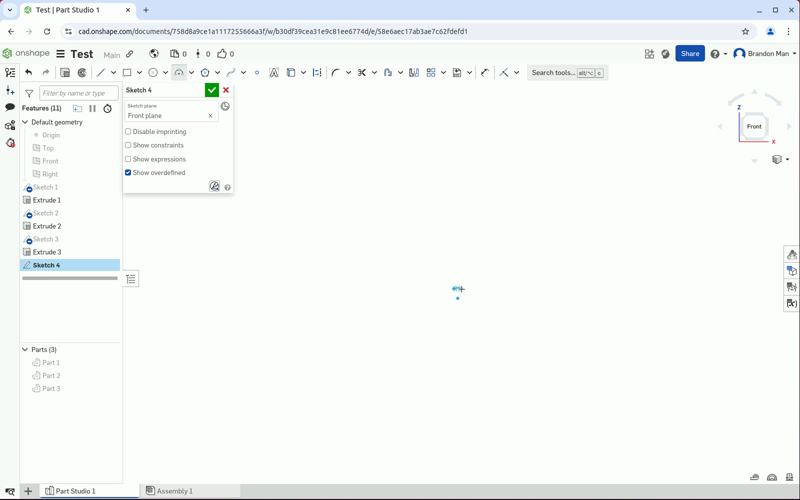
scroll(-6)
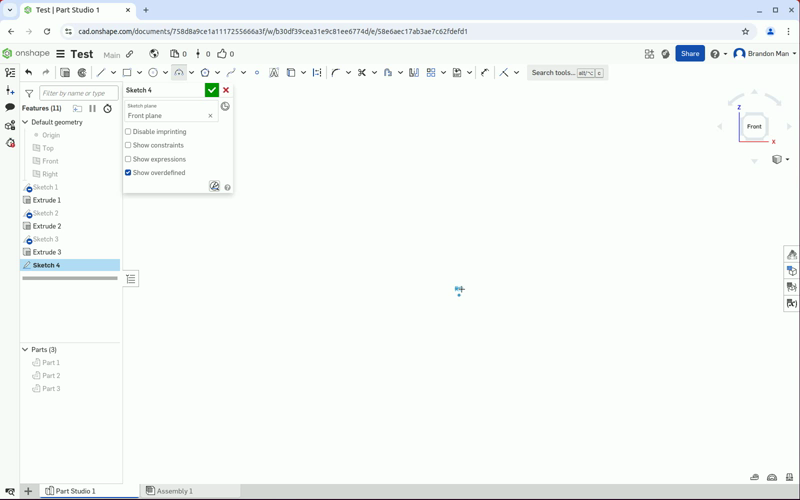
scroll(-6)
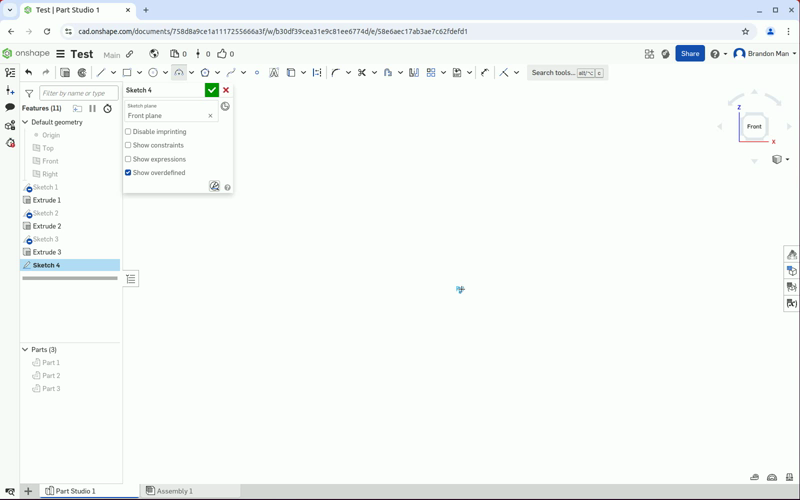
scroll(-6)
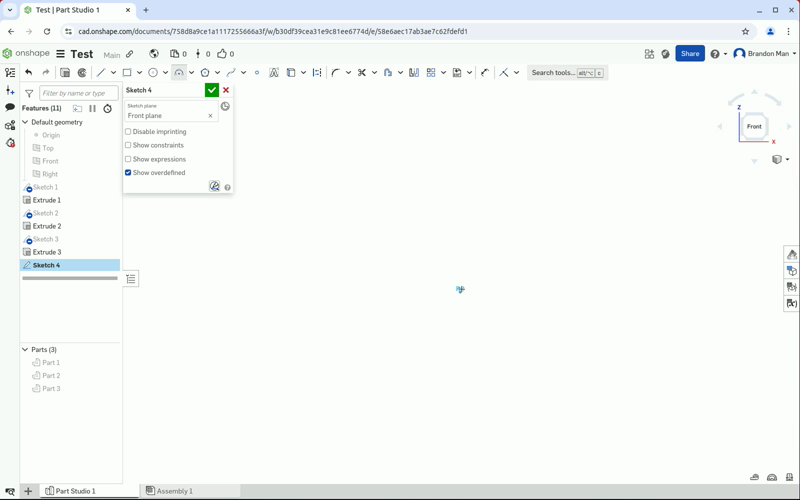
scroll(-6)
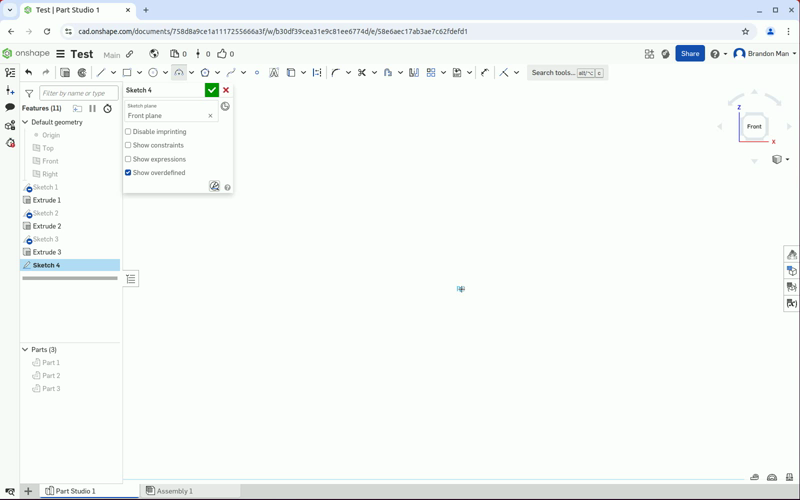
scroll(-6)
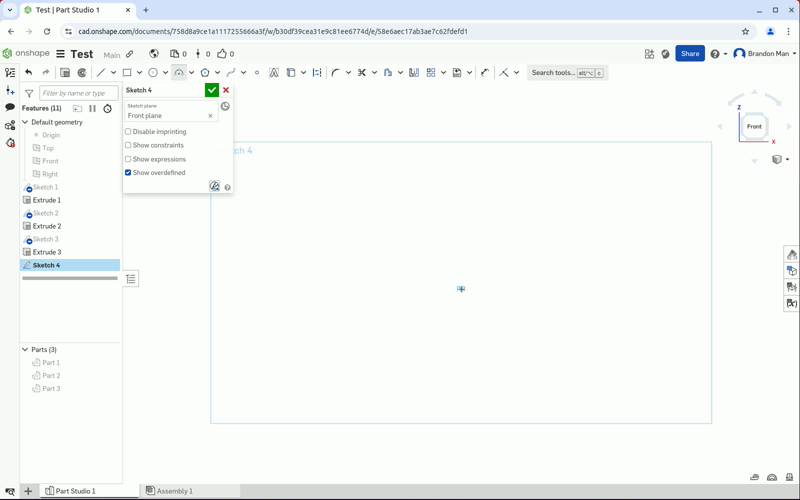
mouse_move(461, 276)
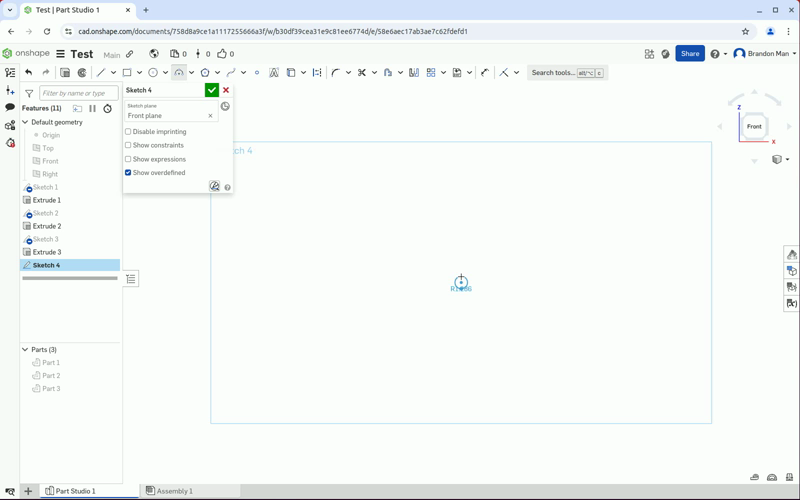
scroll(6)
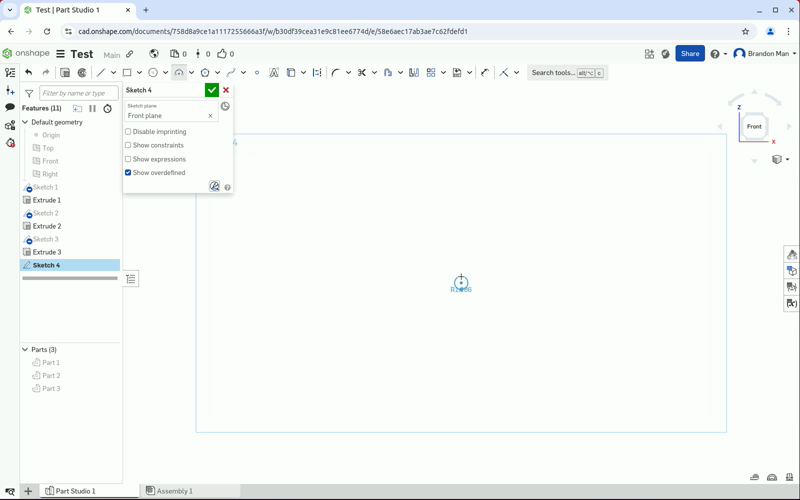
scroll(6)
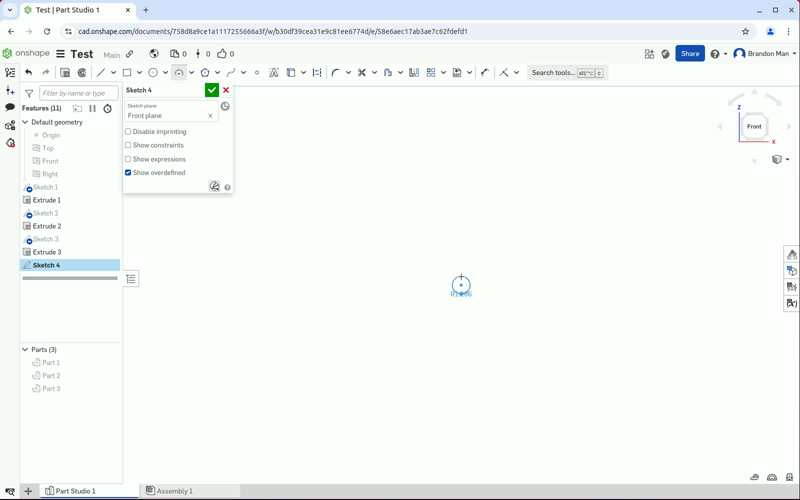
scroll(6)
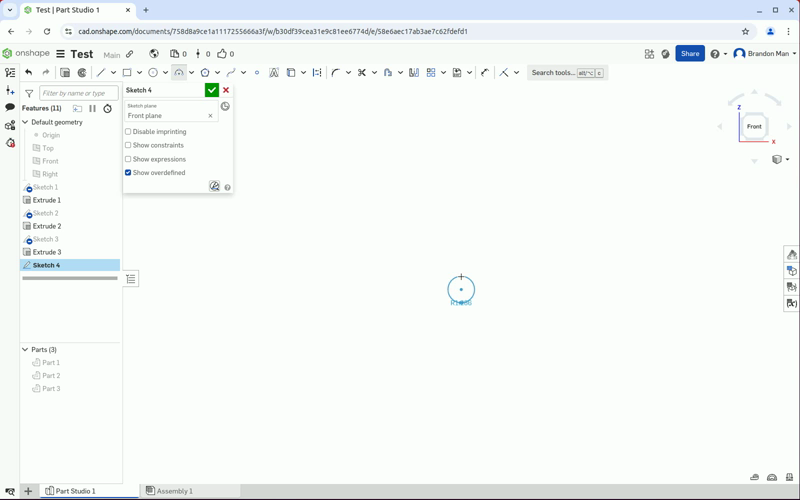
scroll(6)
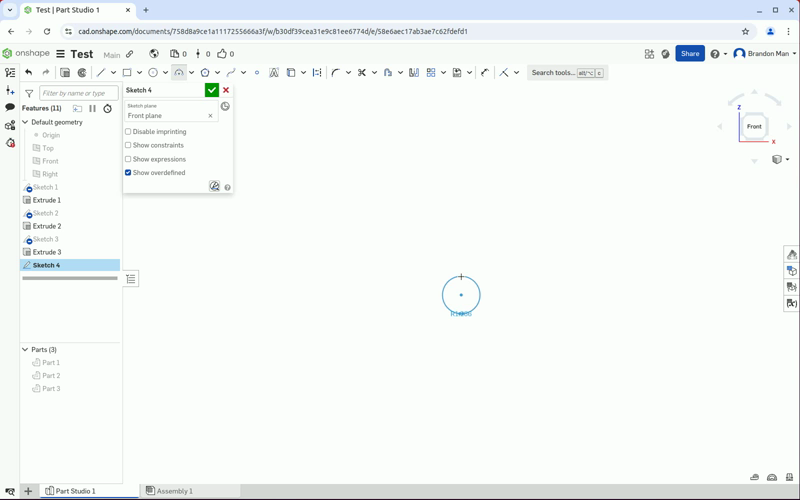
scroll(6)
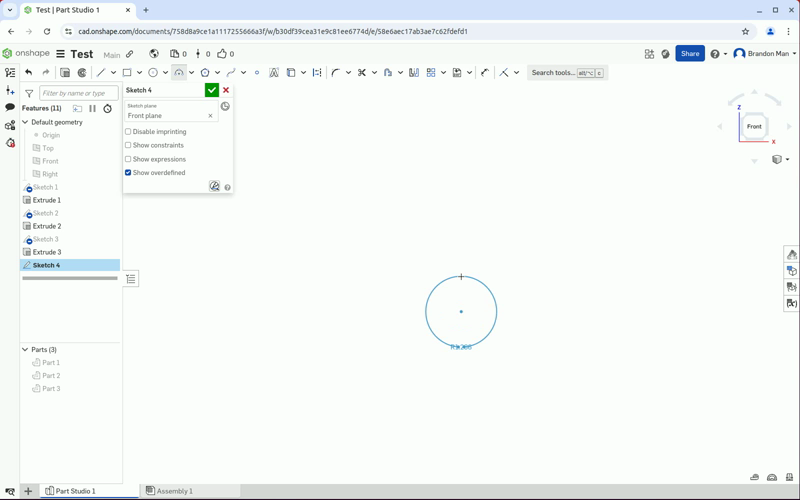
scroll(6)
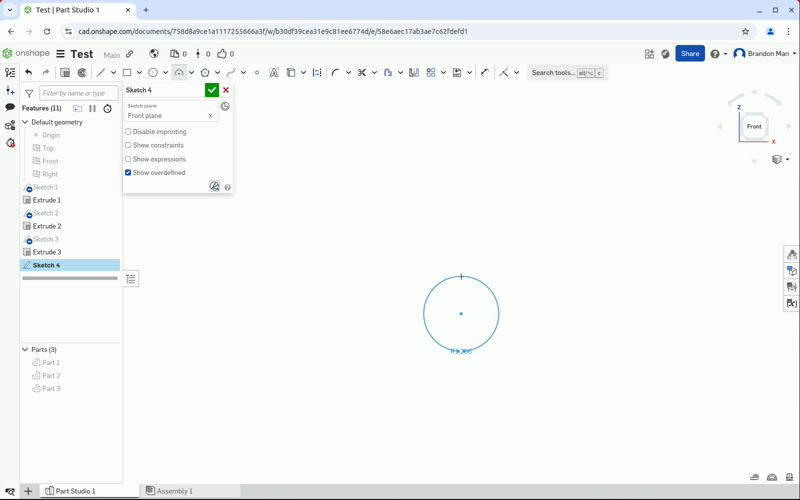
scroll(6)
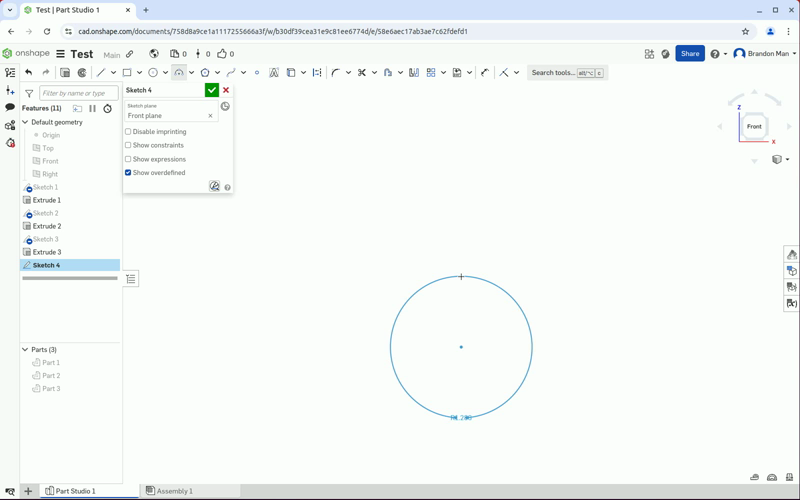
click(461, 276)
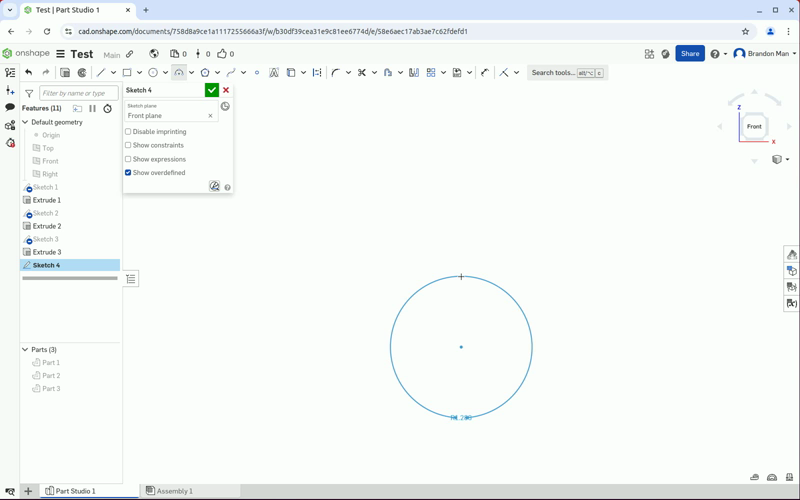
scroll(-6)
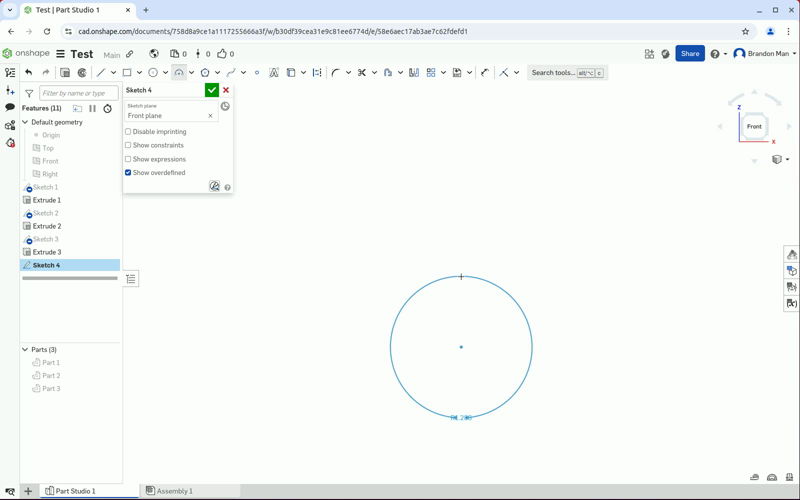
scroll(-6)
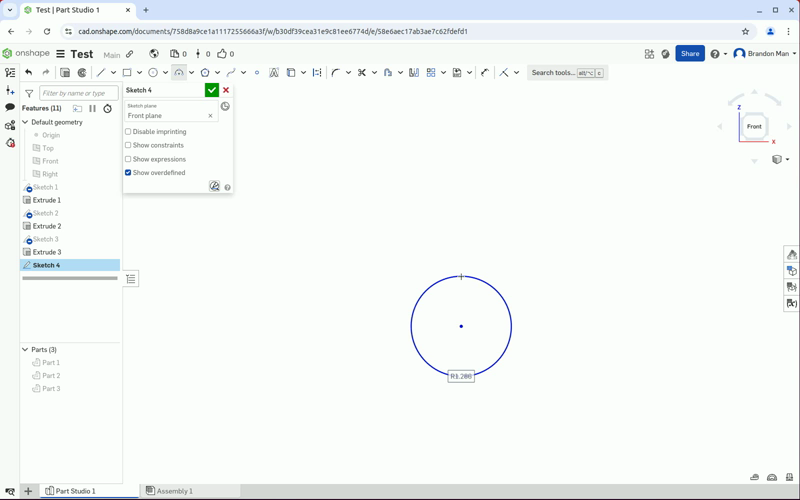
scroll(-6)
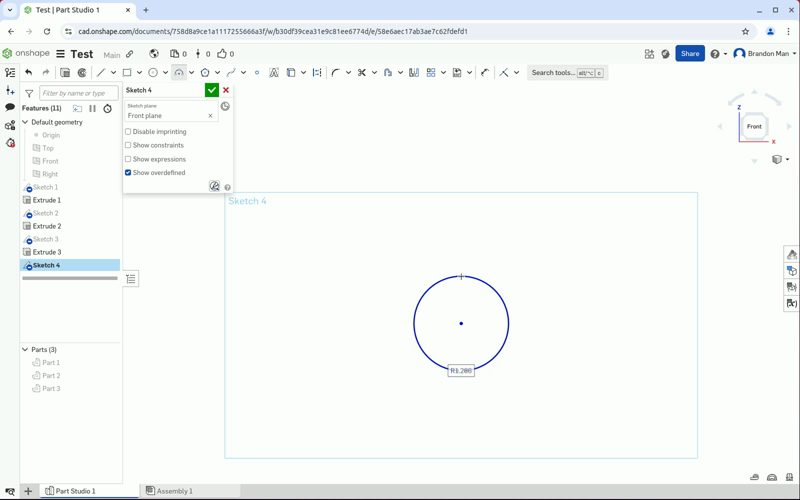
scroll(-6)
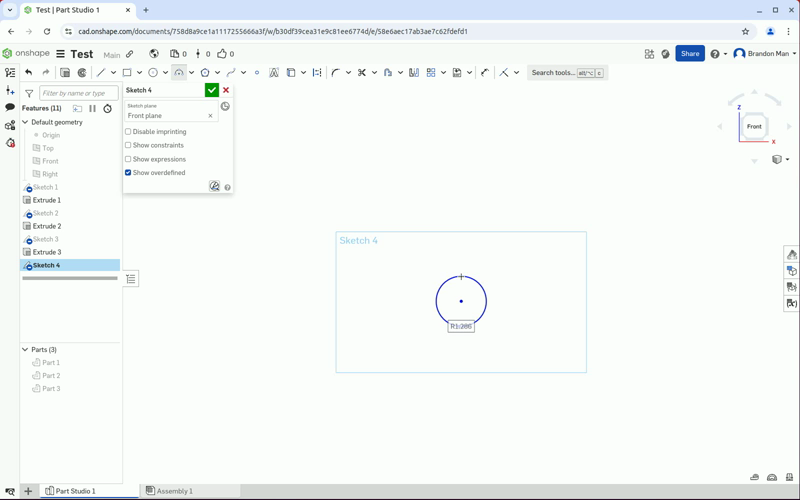
scroll(-6)
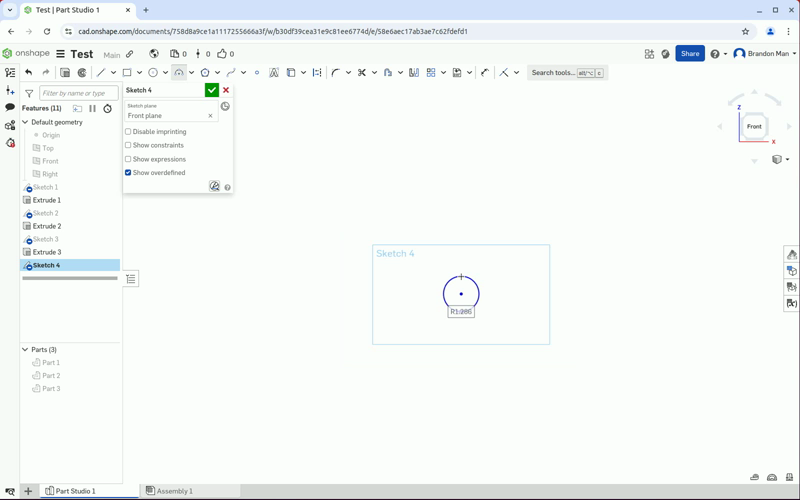
scroll(-6)
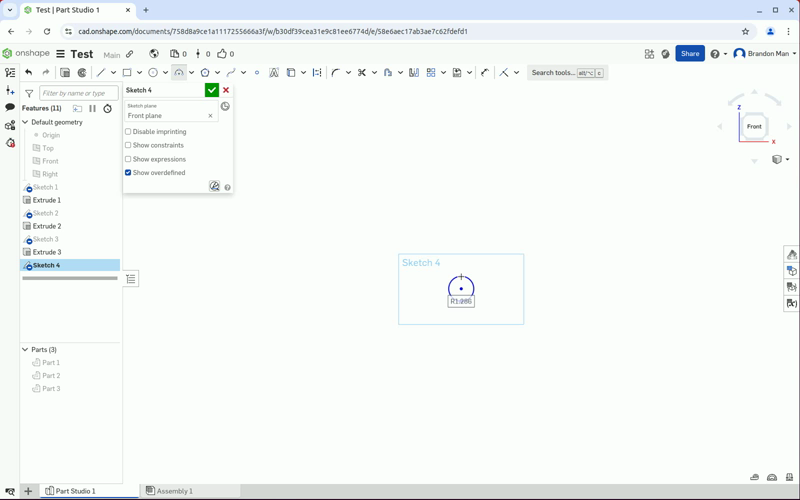
scroll(-6)
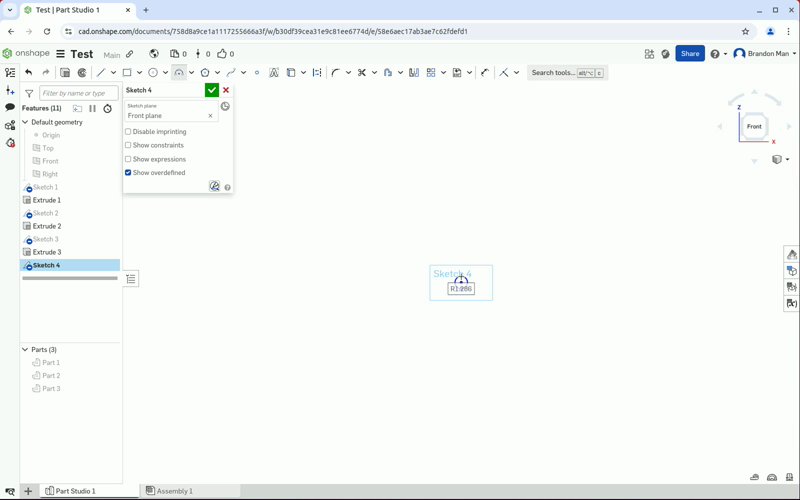
key_up(shift)
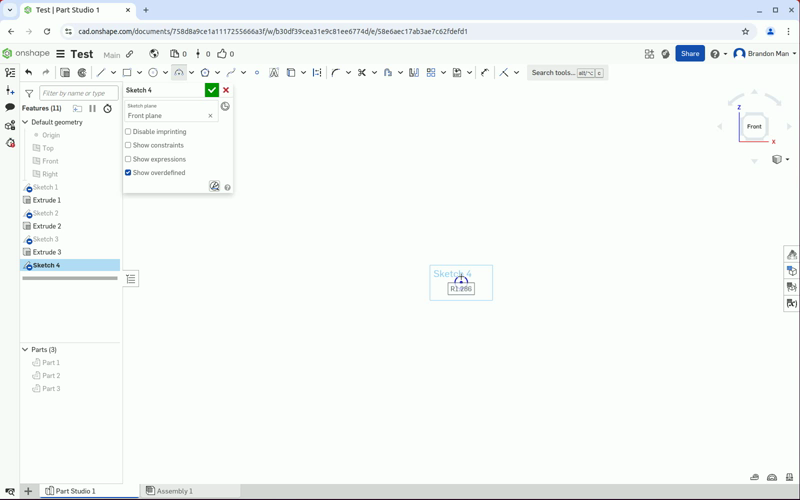
key(esc)
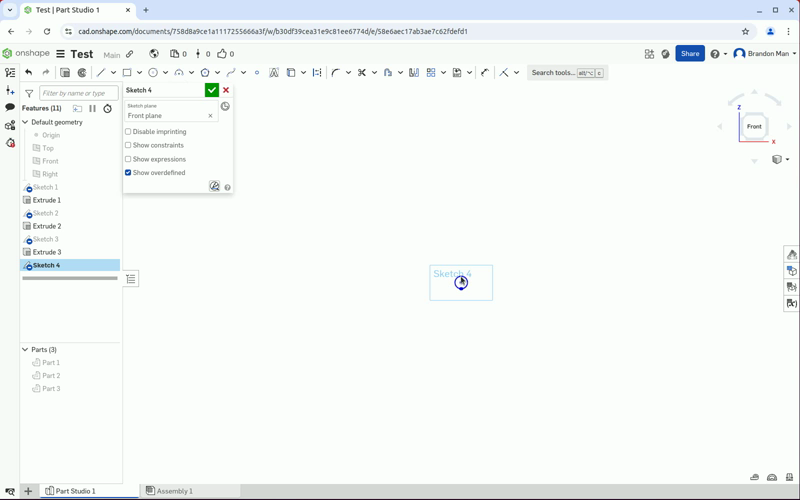
key(l)
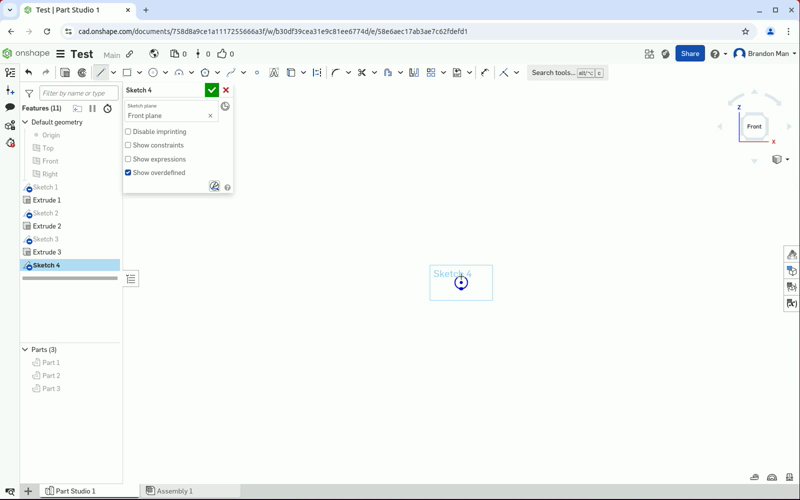
mouse_move(461, 288)
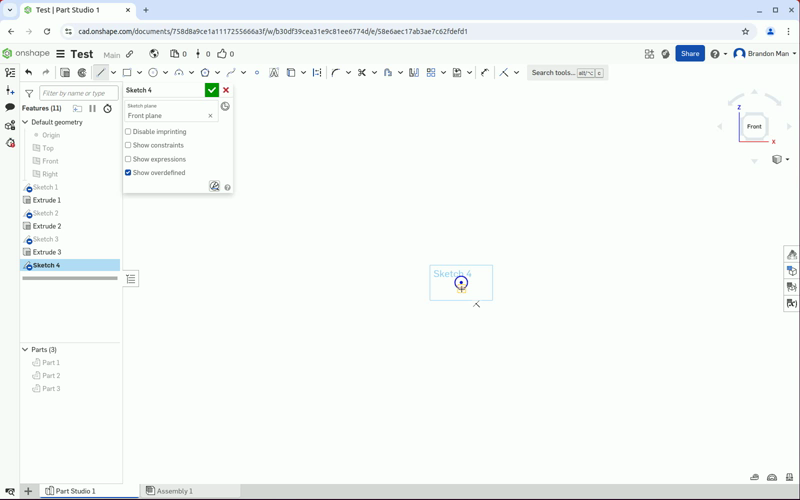
scroll(6)
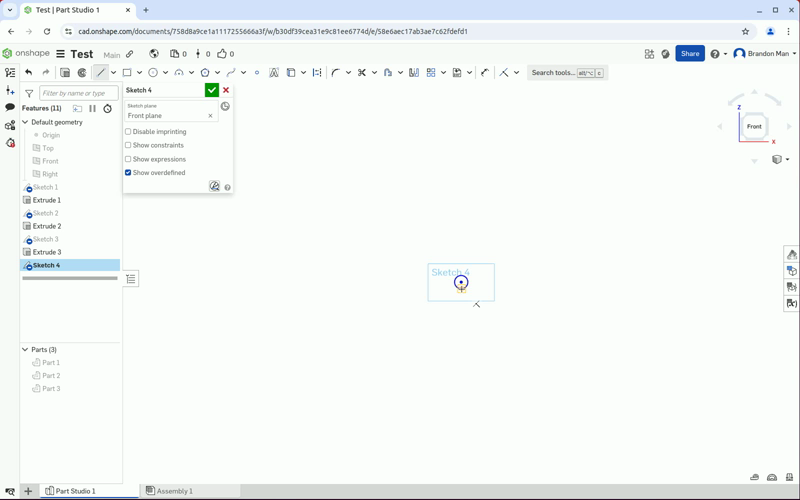
scroll(6)
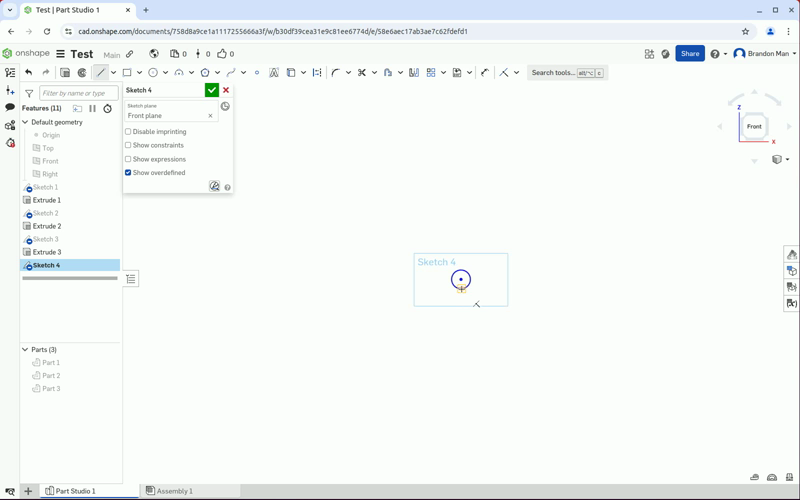
scroll(6)
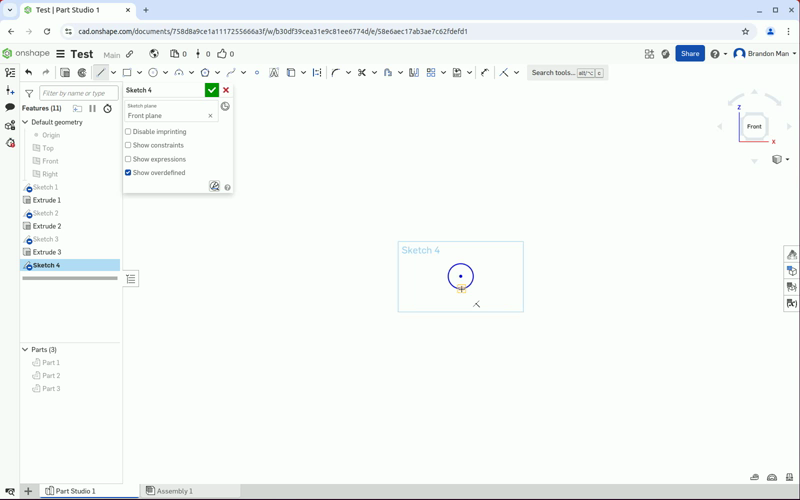
scroll(6)
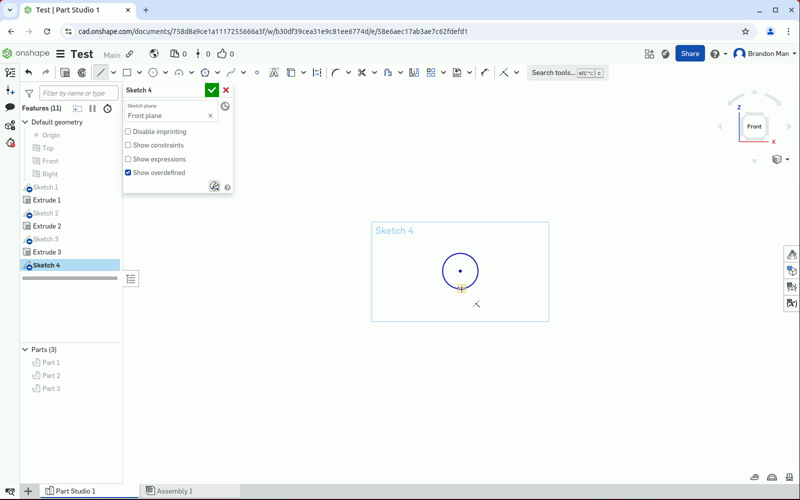
scroll(6)
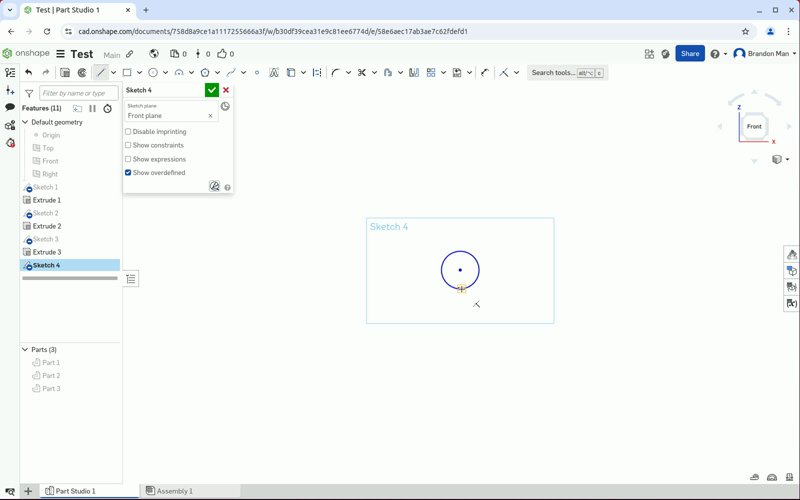
scroll(6)
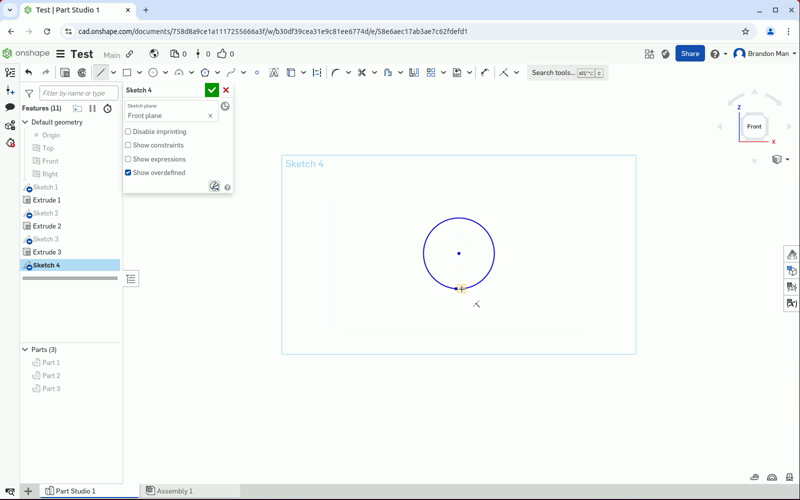
scroll(6)
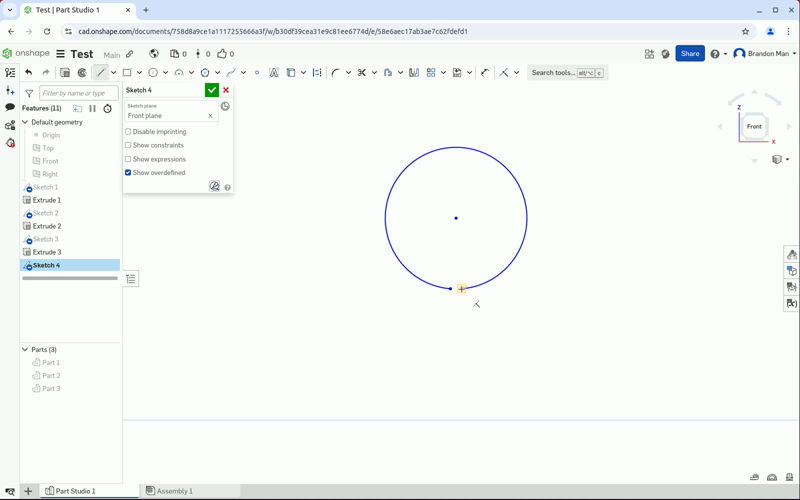
click(461, 288)
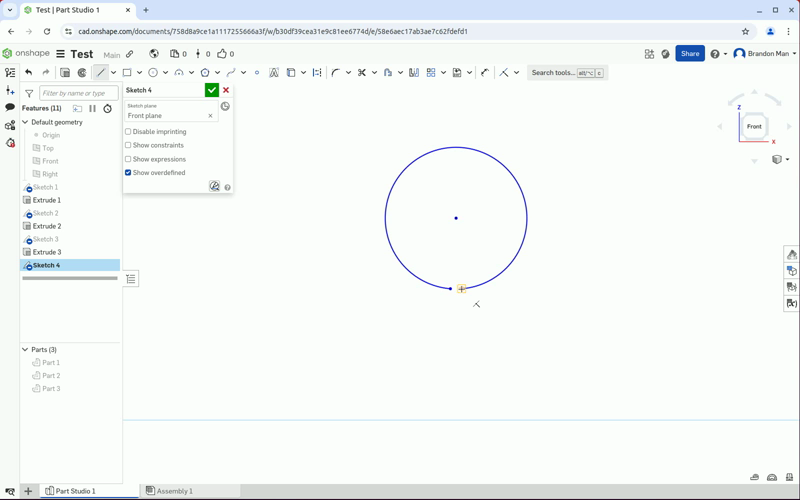
scroll(-6)
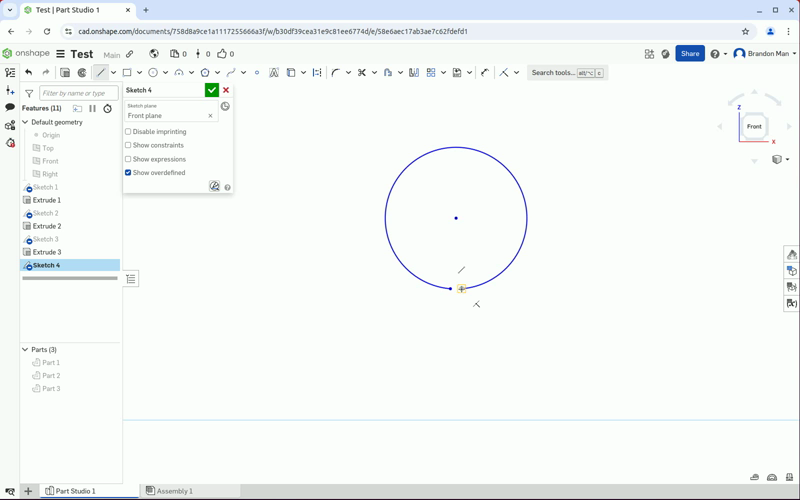
scroll(-6)
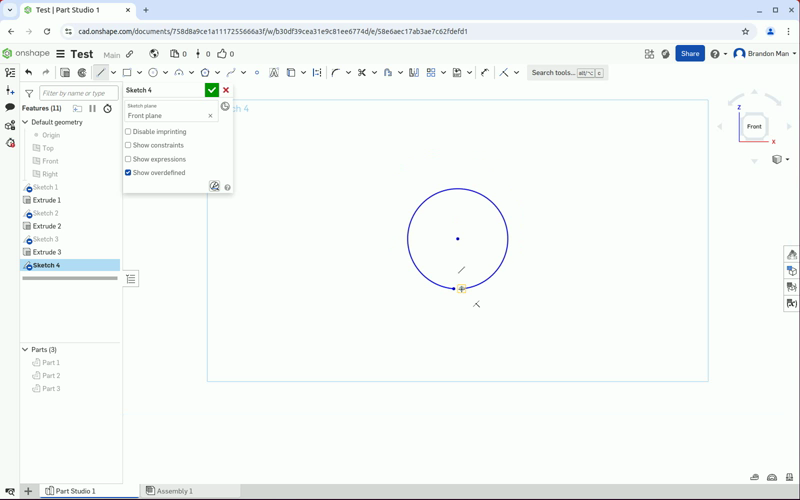
scroll(-6)
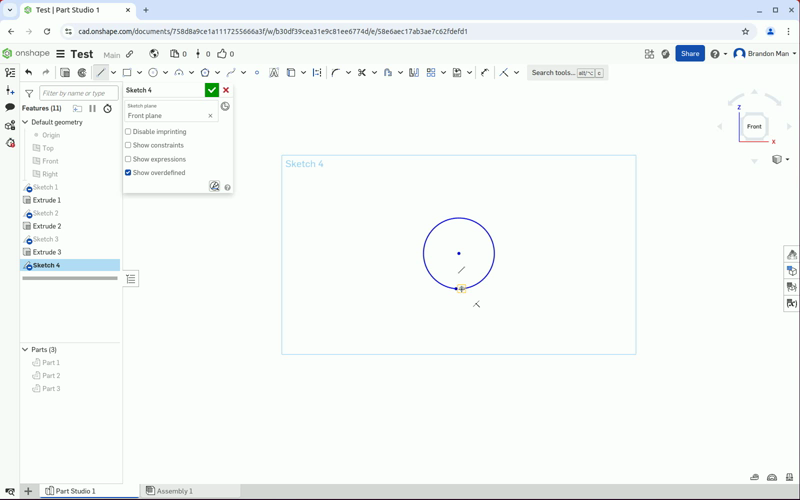
scroll(-6)
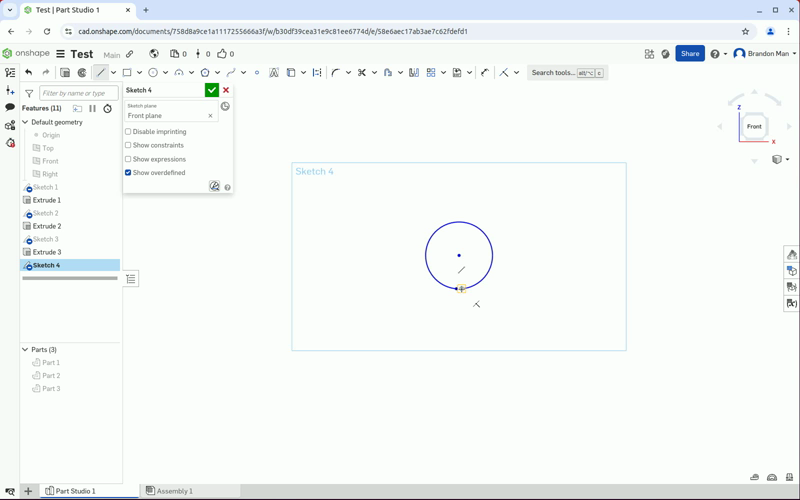
scroll(-6)
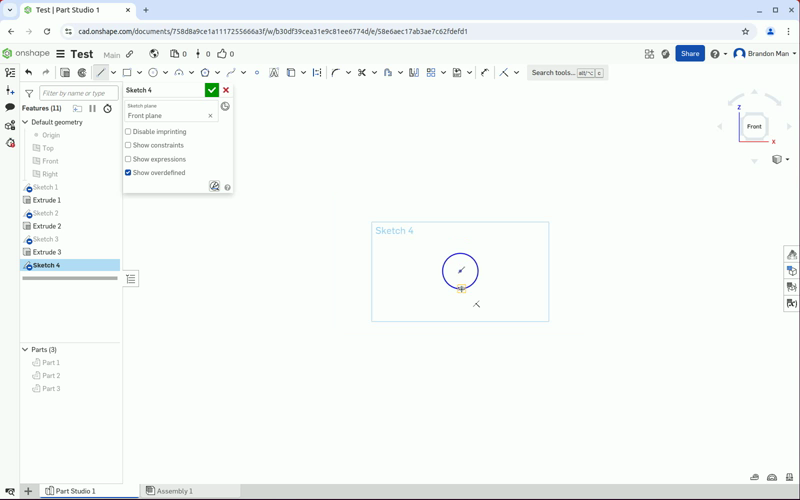
scroll(-6)
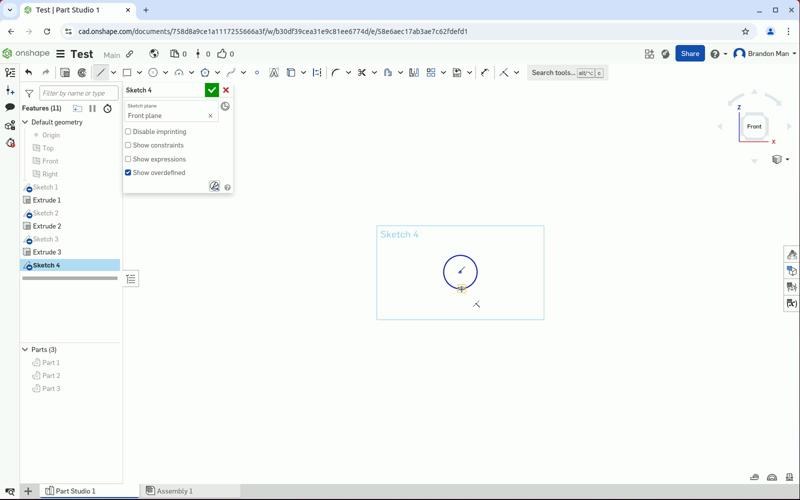
scroll(-6)
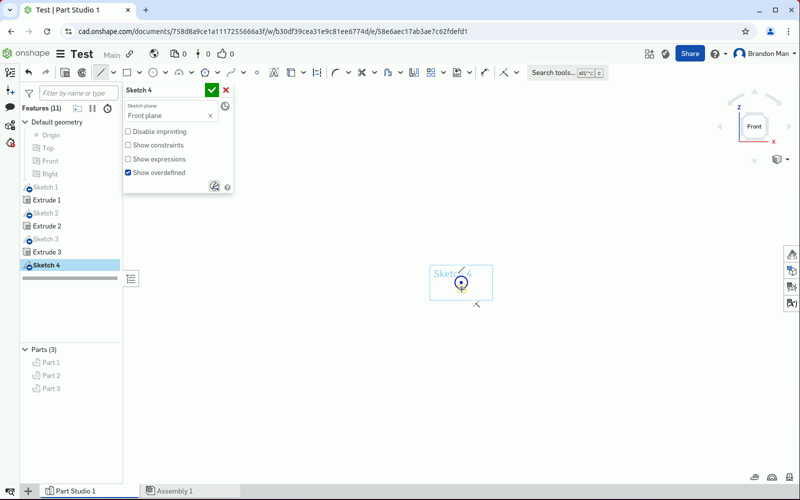
key_down(shift)
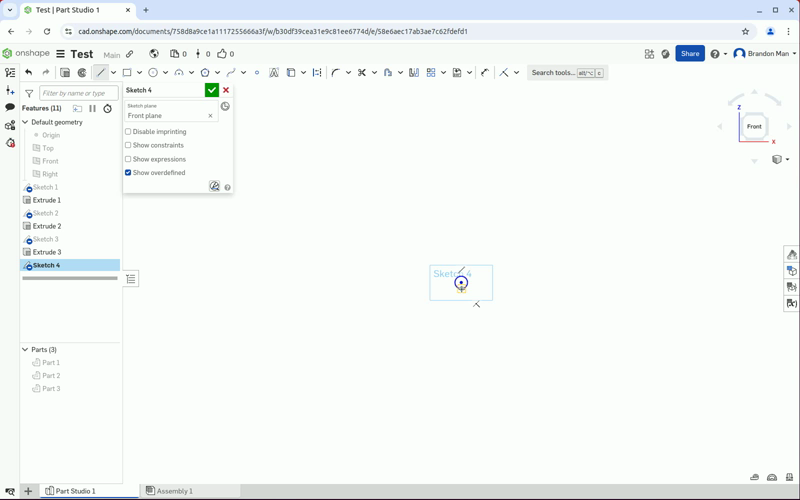
mouse_move(492, 288)
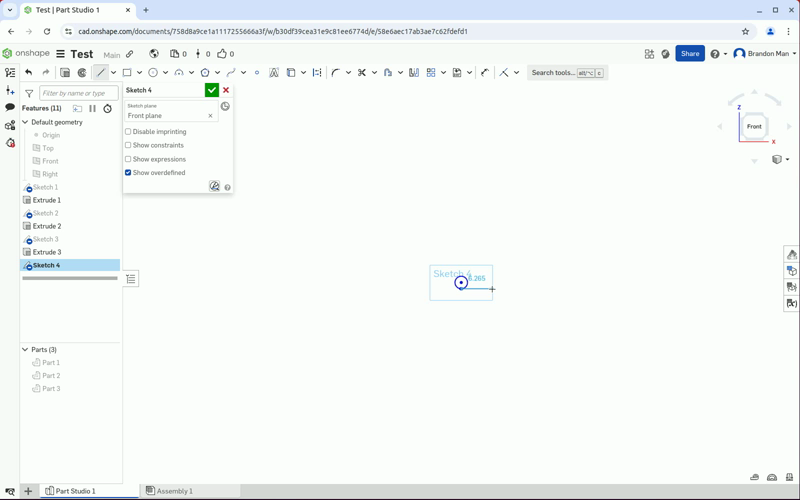
mouse_move(461, 288)
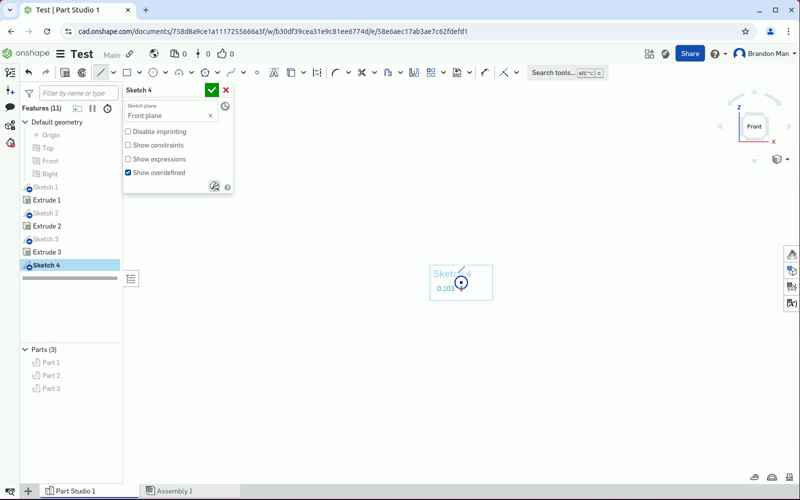
scroll(6)
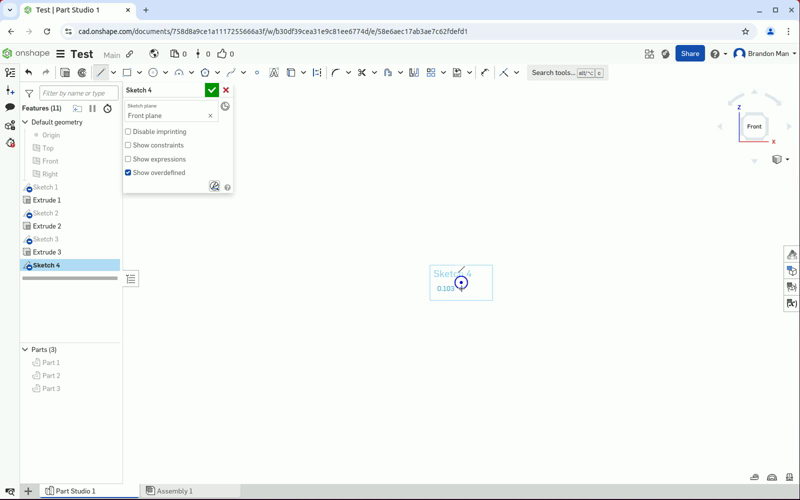
scroll(6)
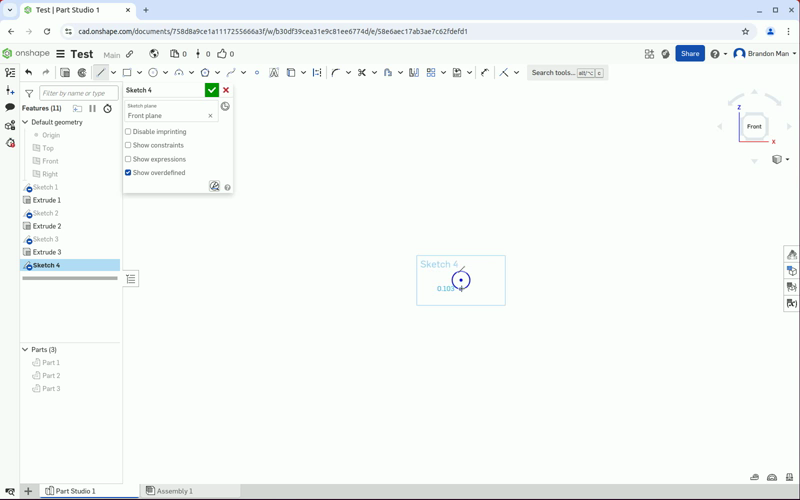
scroll(6)
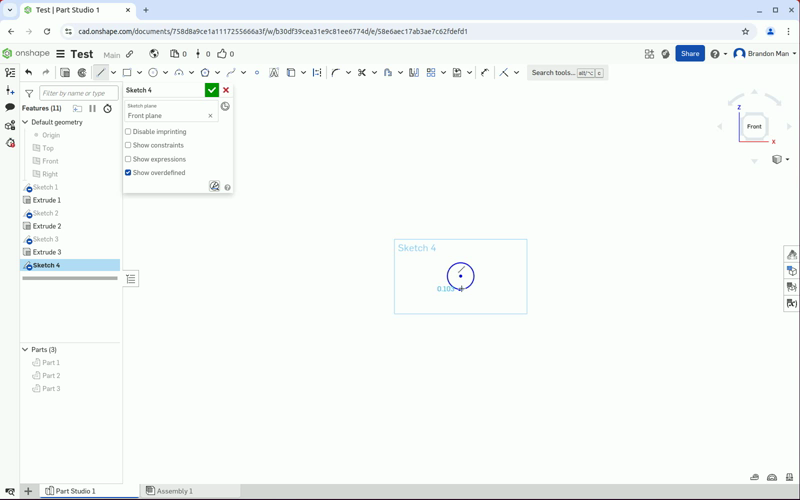
scroll(6)
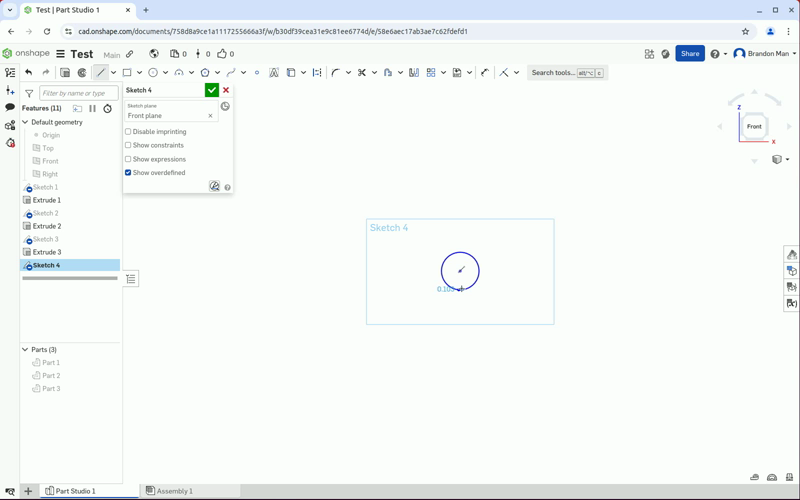
scroll(6)
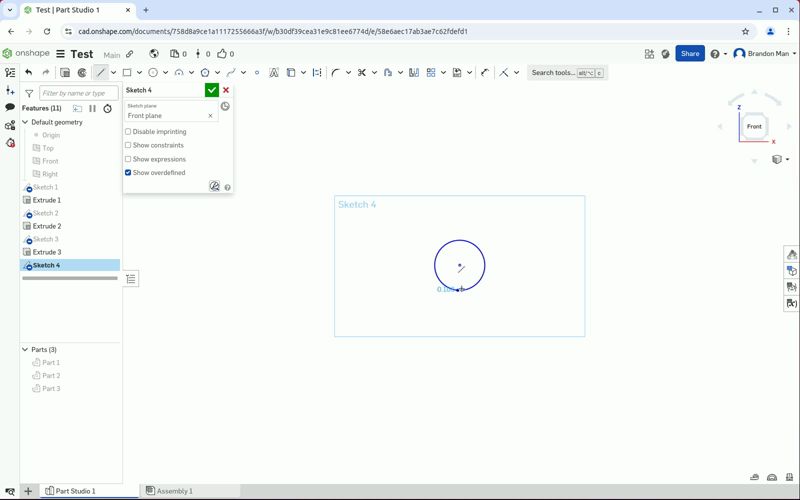
scroll(6)
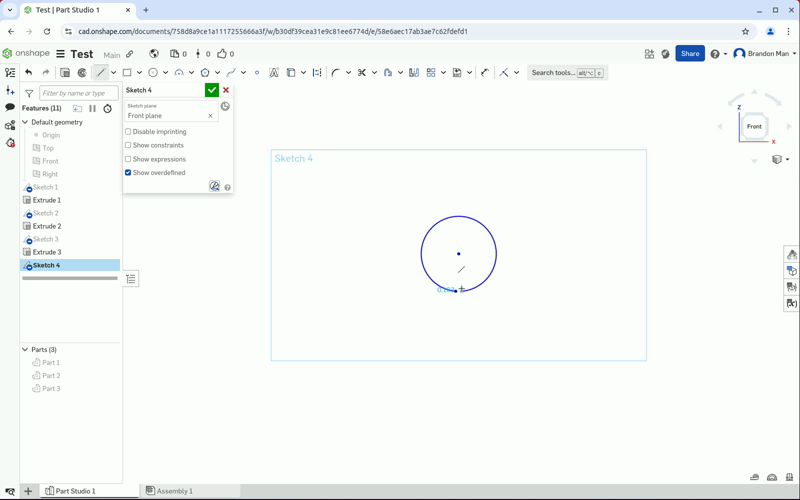
scroll(6)
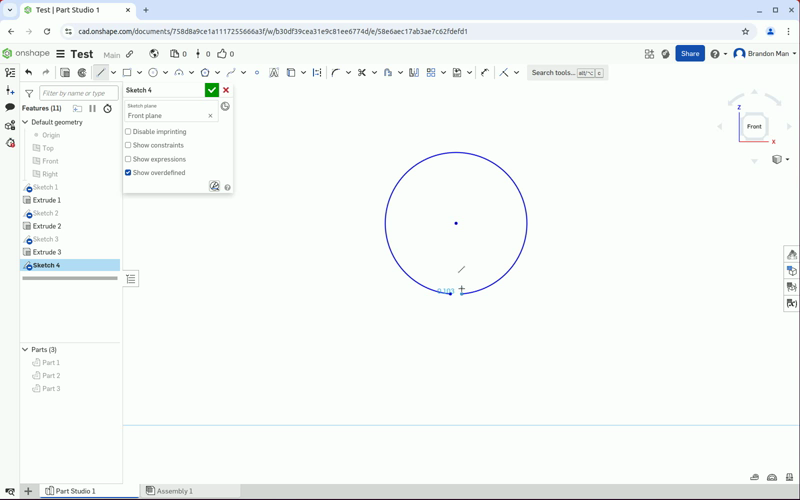
click(461, 288)
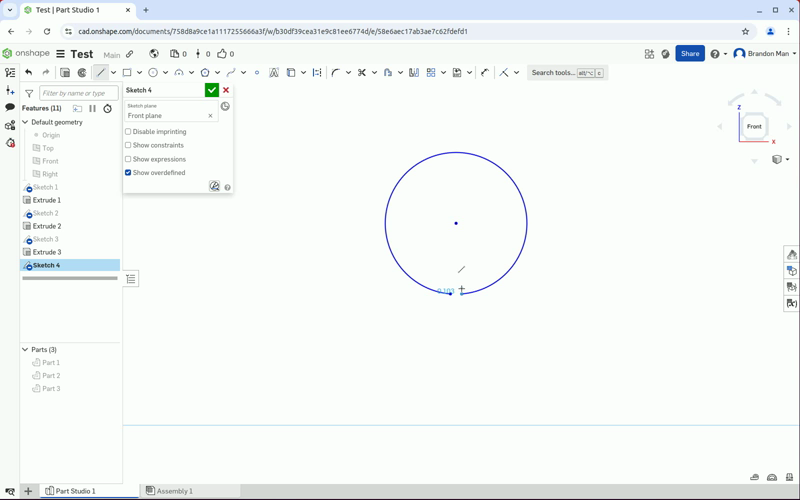
scroll(-6)
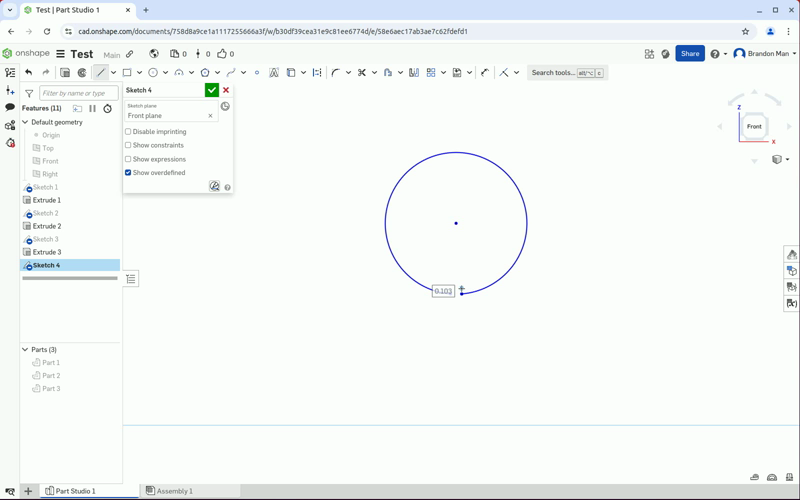
scroll(-6)
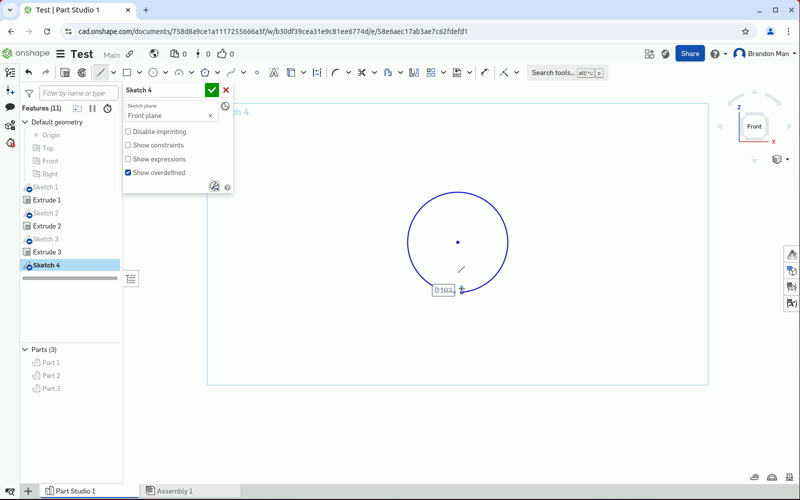
scroll(-6)
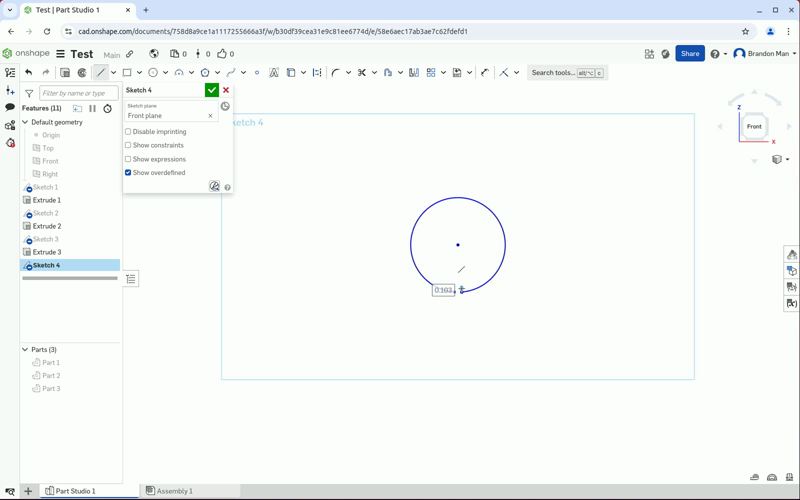
scroll(-6)
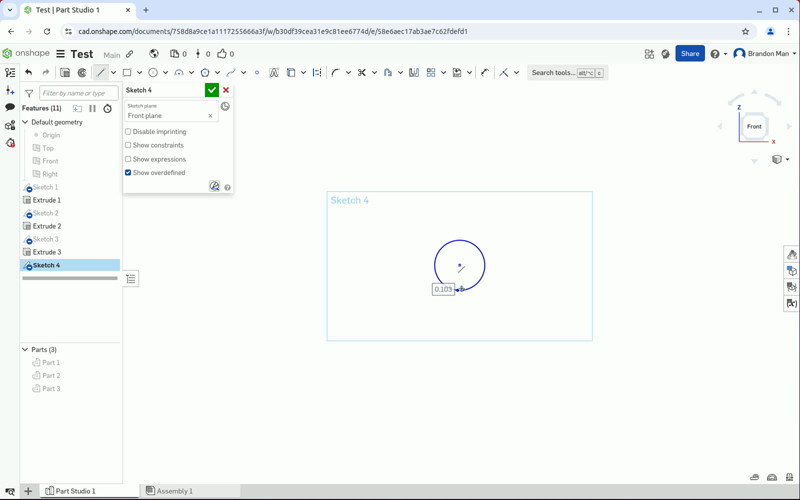
scroll(-6)
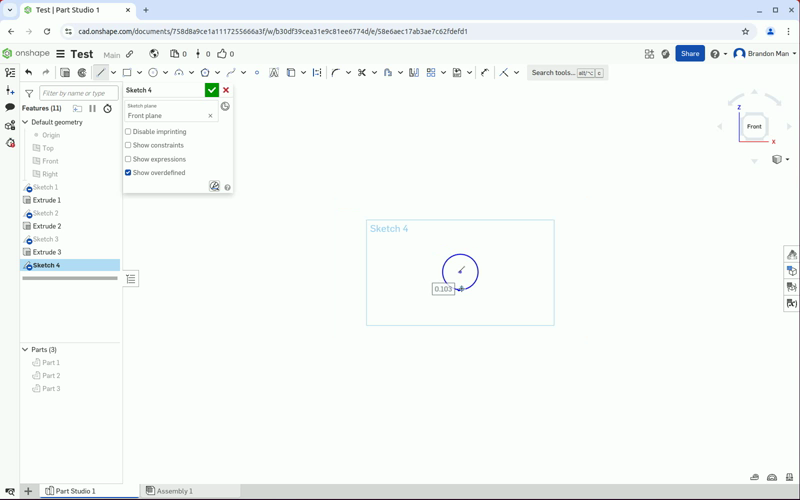
scroll(-6)
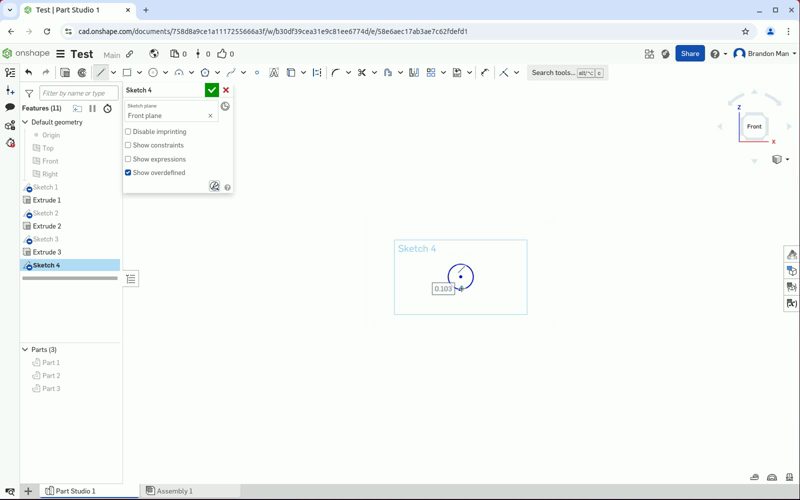
scroll(-6)
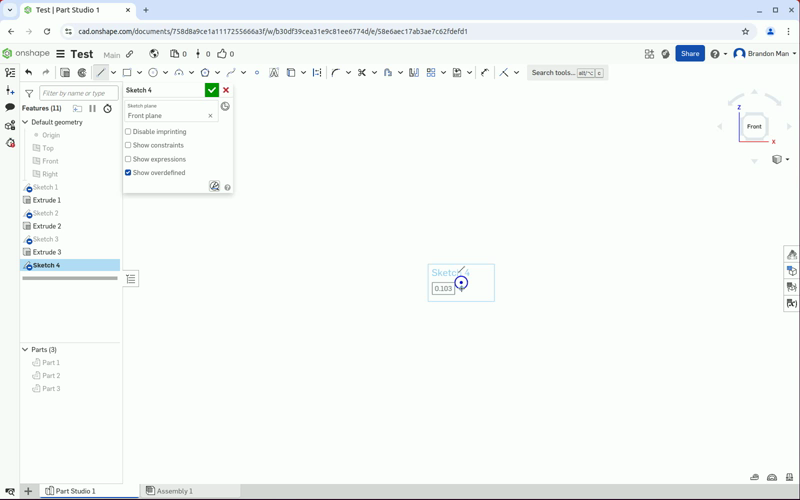
key_up(shift)
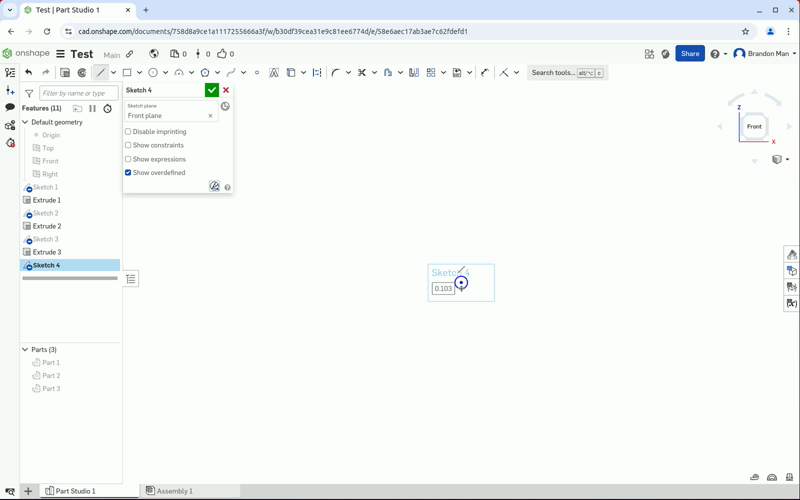
key(esc)
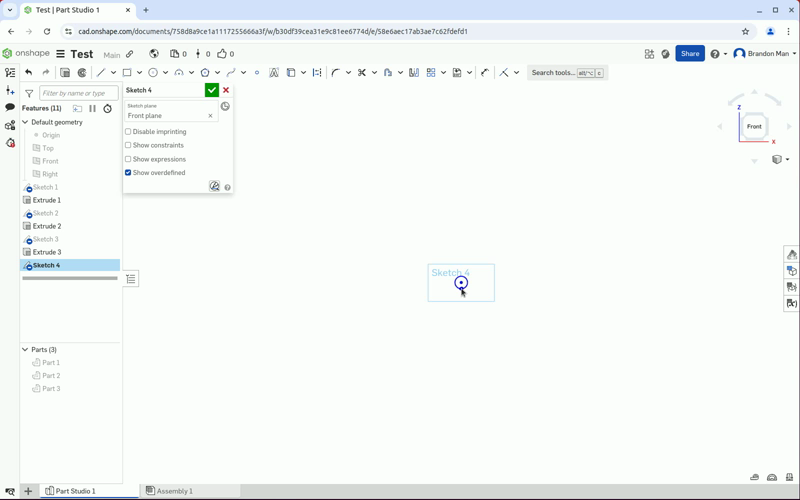
key(a)
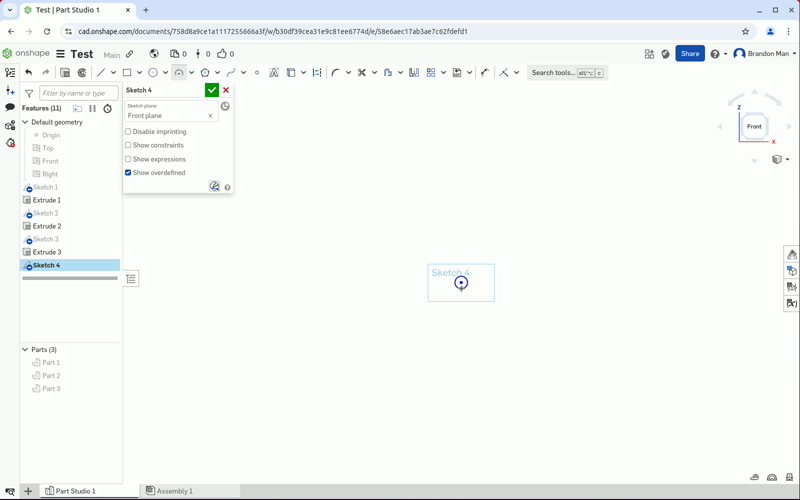
mouse_move(461, 288)
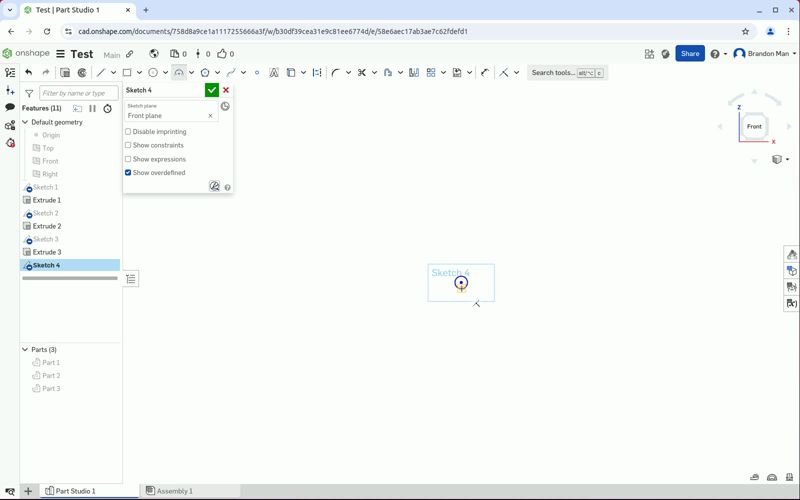
scroll(6)
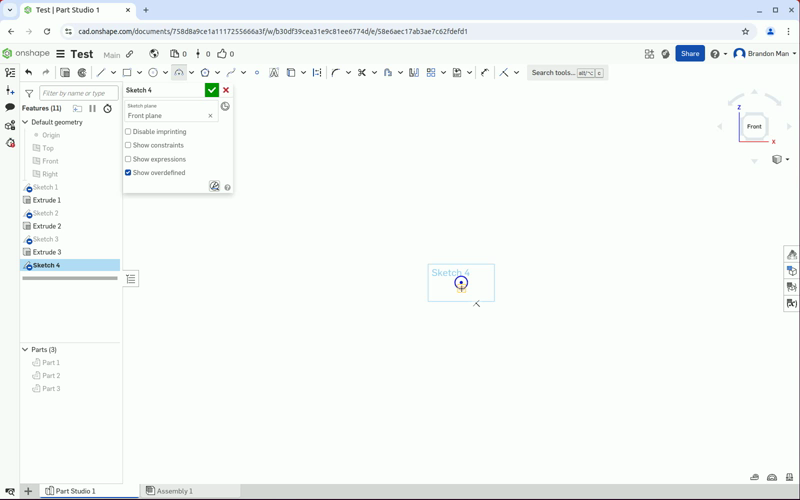
scroll(6)
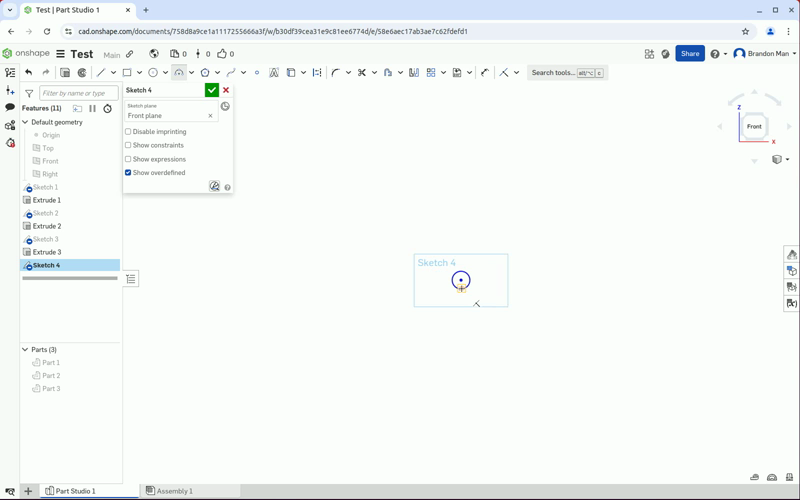
scroll(6)
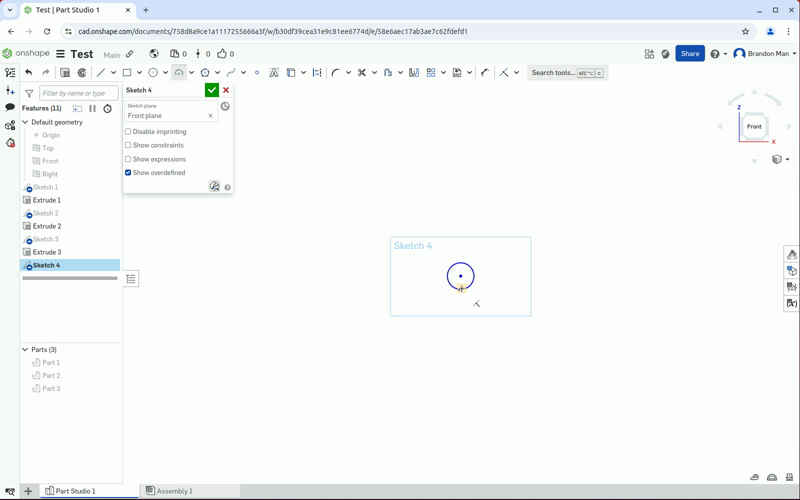
scroll(6)
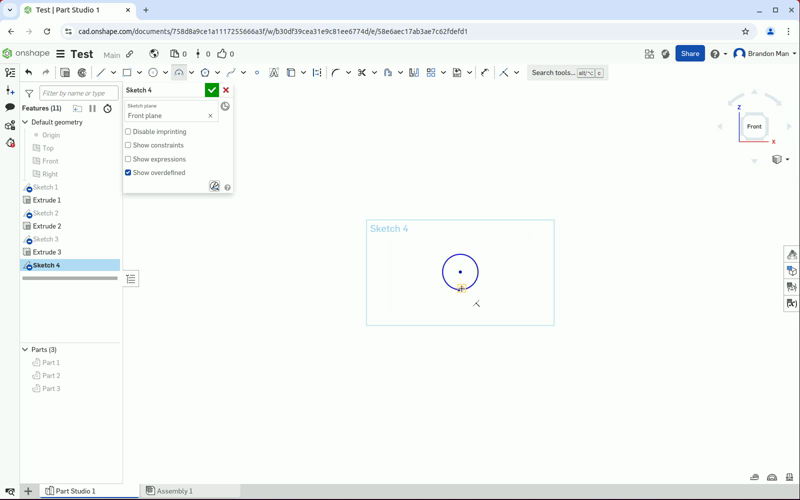
scroll(6)
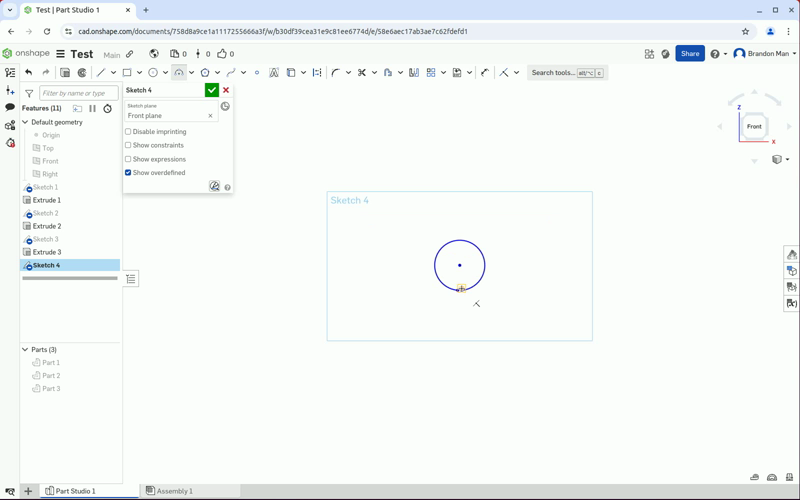
scroll(6)
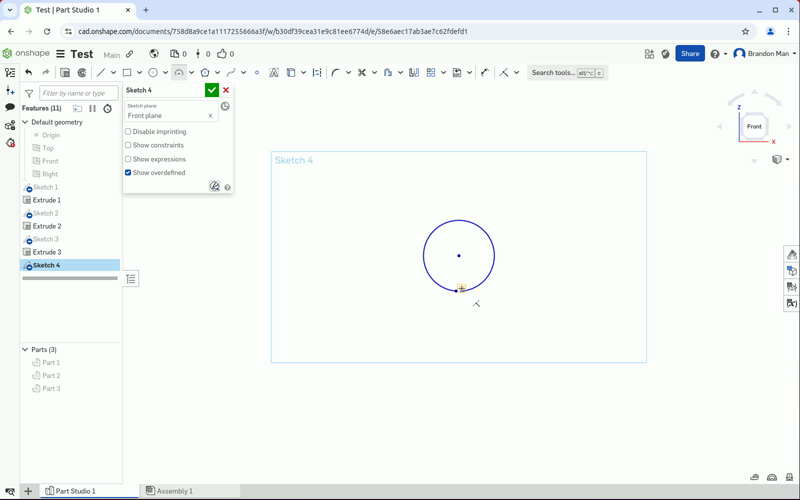
scroll(6)
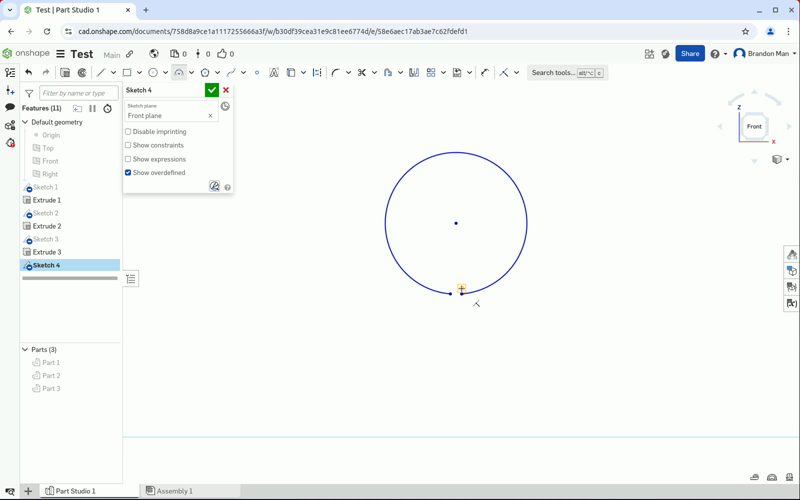
click(461, 288)
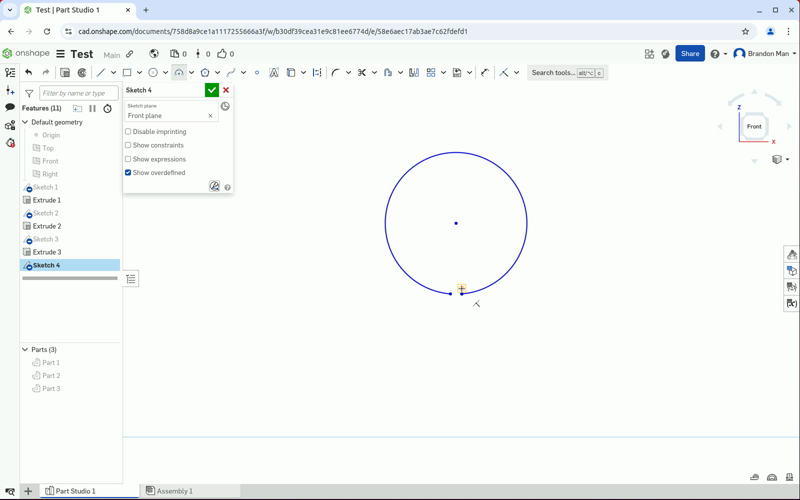
scroll(-6)
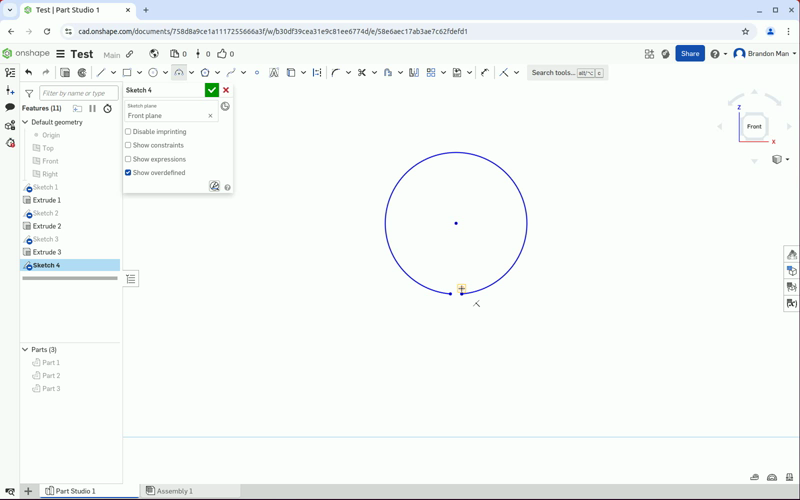
scroll(-6)
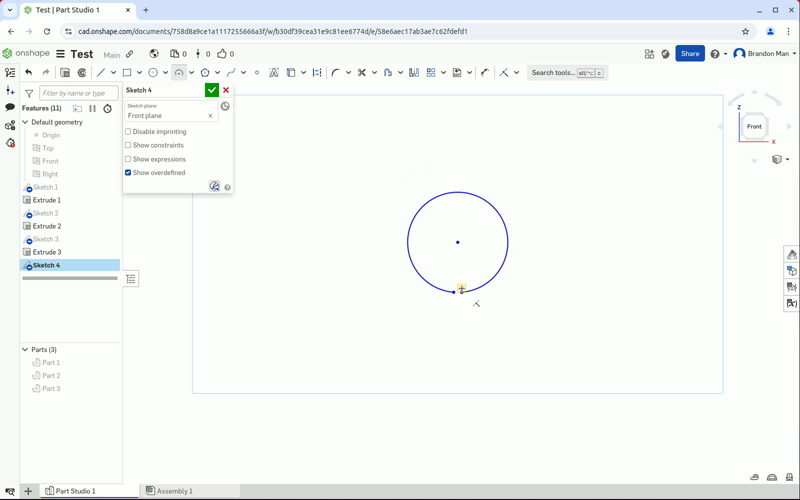
scroll(-6)
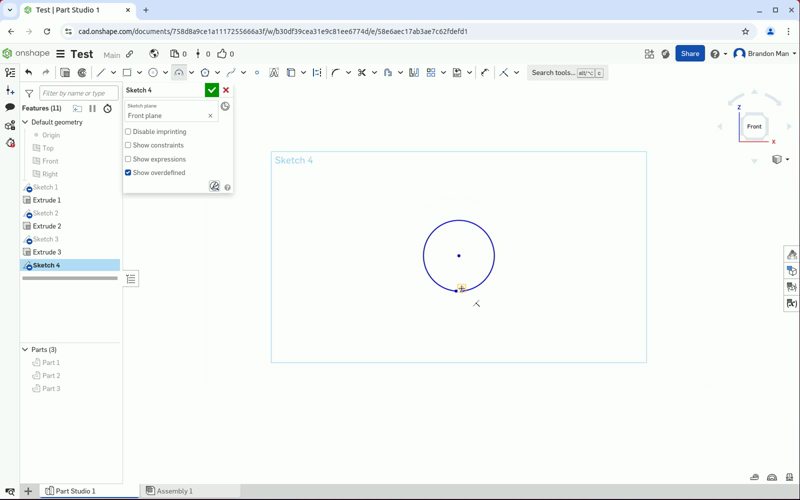
scroll(-6)
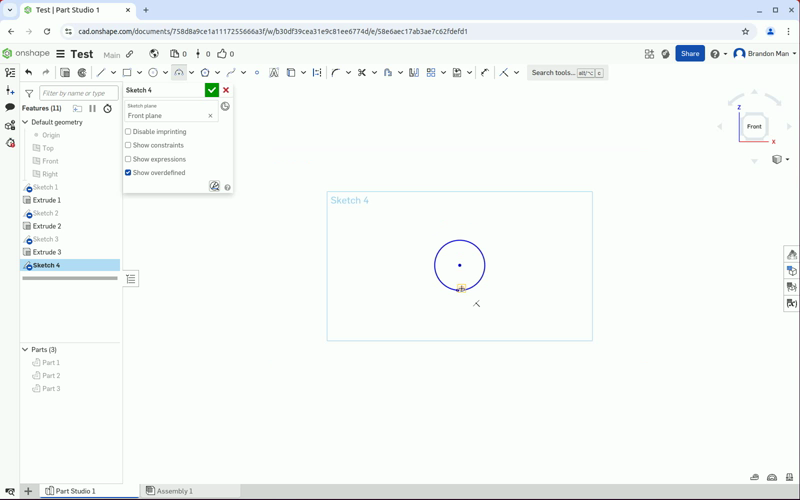
scroll(-6)
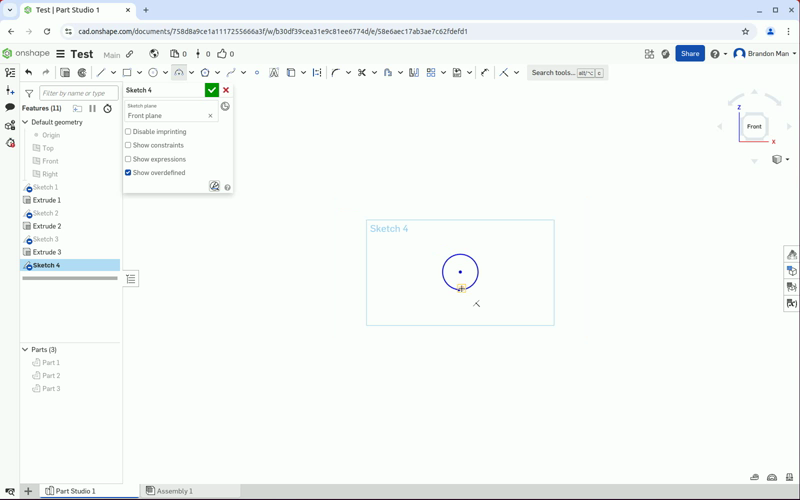
scroll(-6)
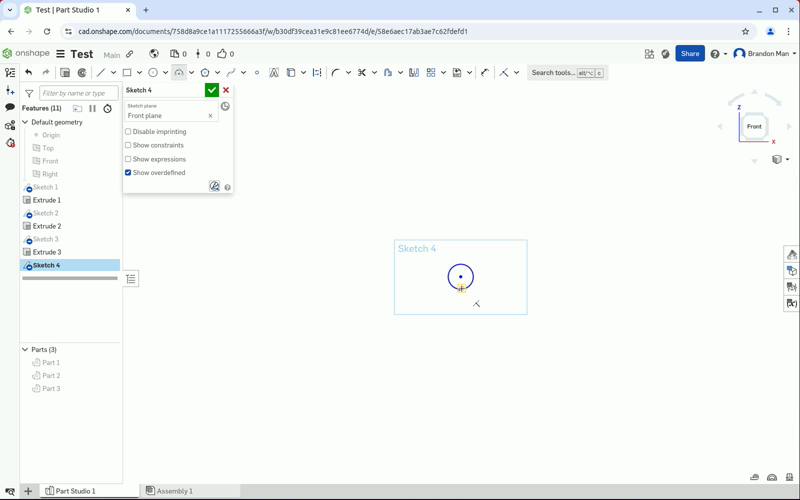
scroll(-6)
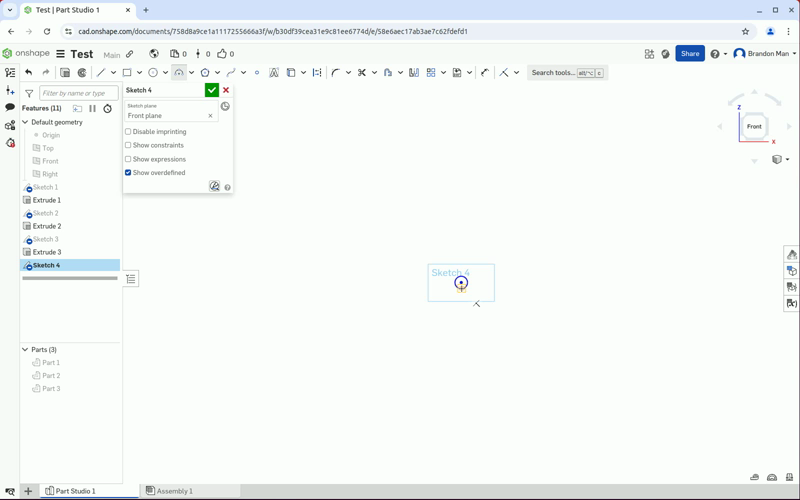
key_down(shift)
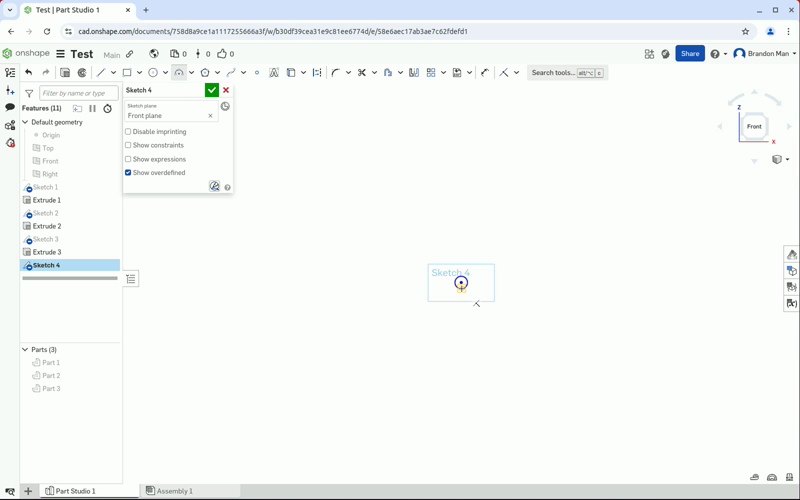
mouse_move(460, 288)
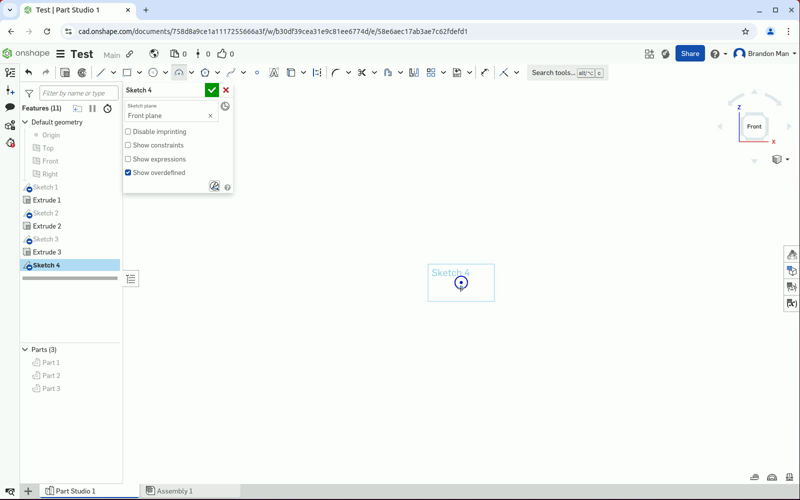
scroll(6)
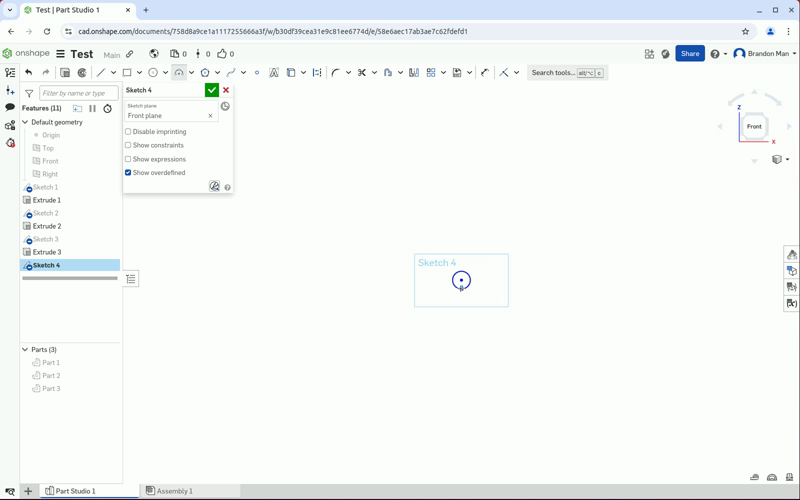
scroll(6)
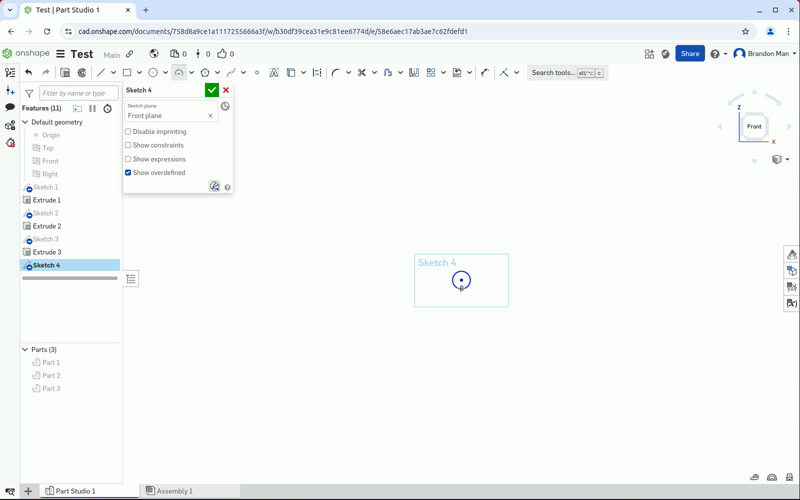
scroll(6)
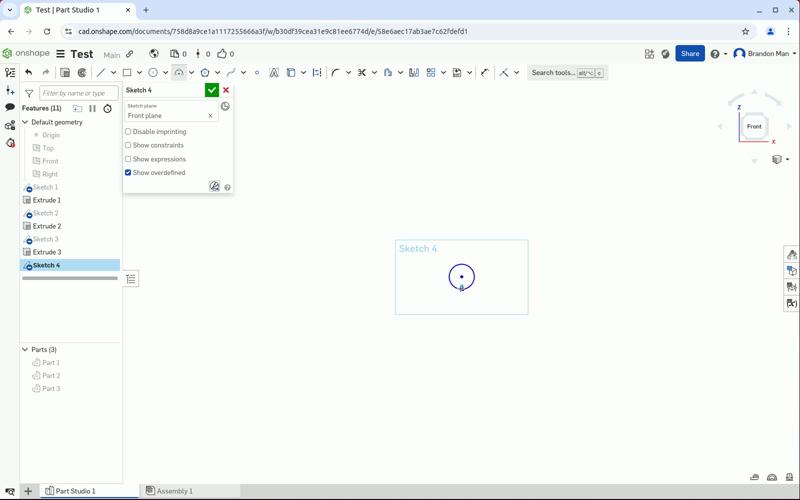
scroll(6)
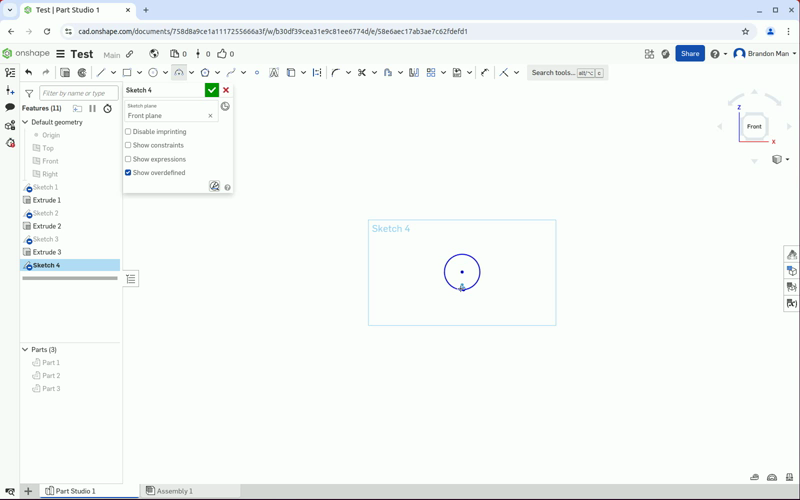
scroll(6)
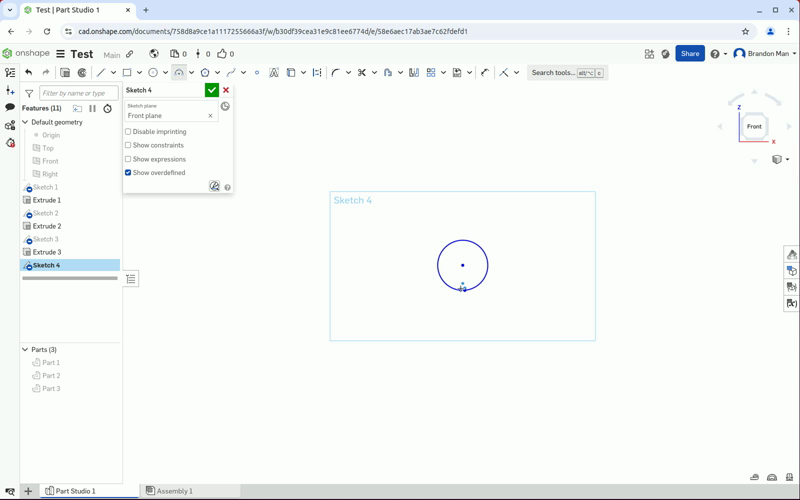
scroll(6)
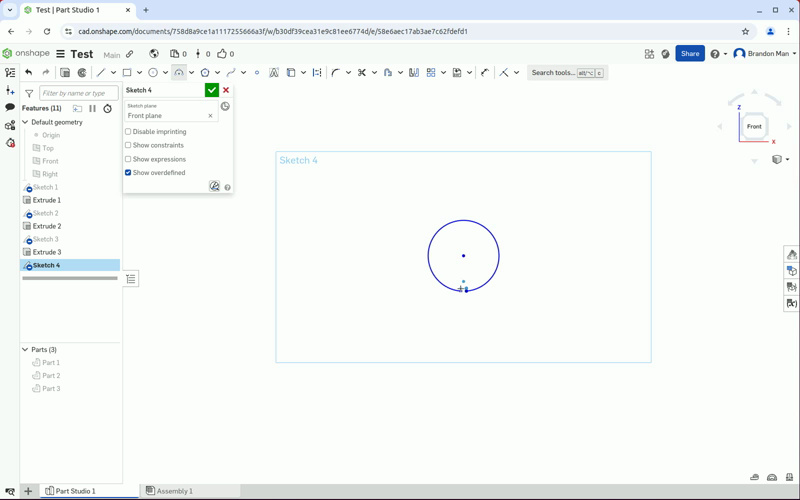
scroll(6)
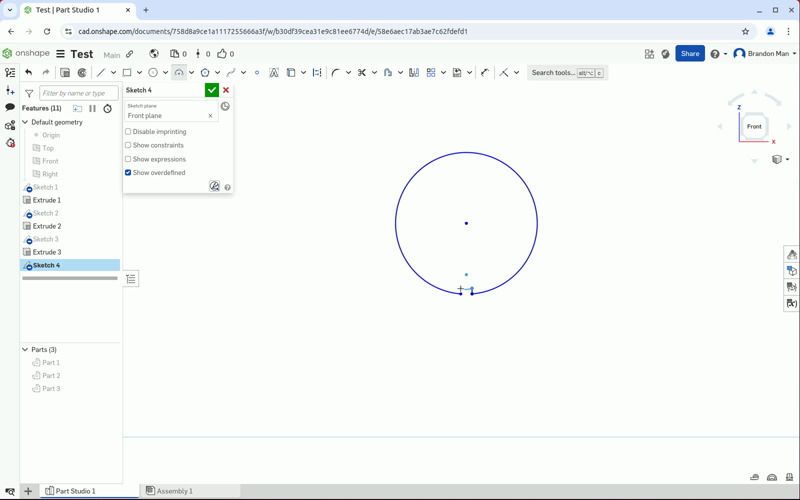
click(460, 288)
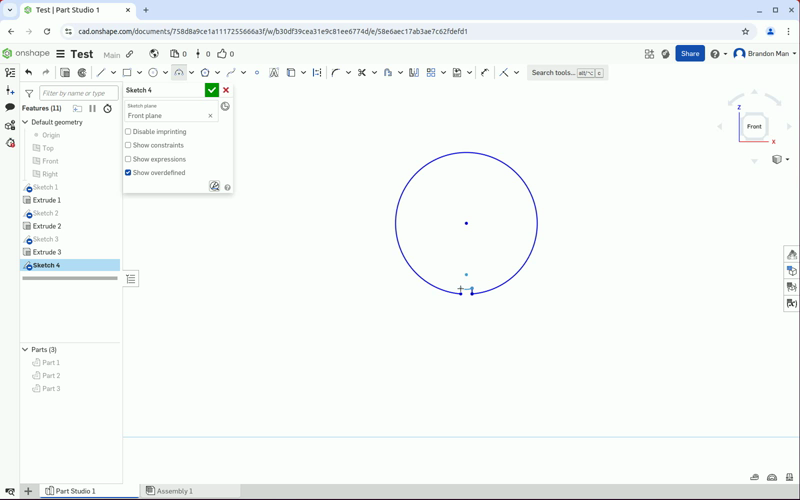
scroll(-6)
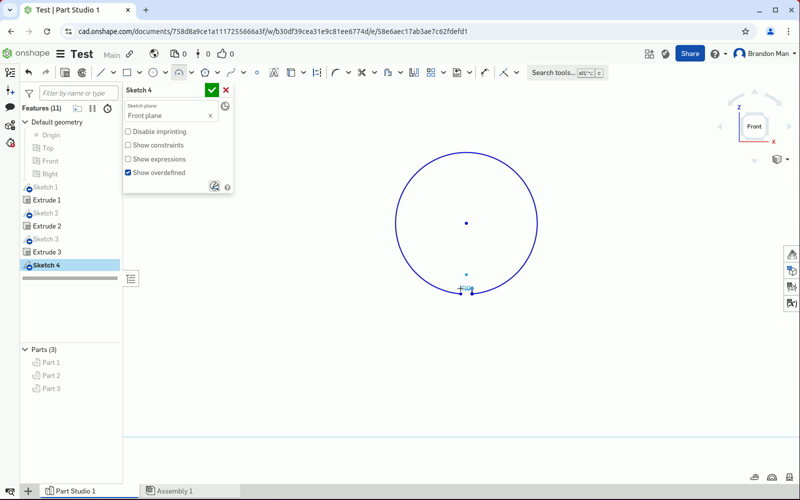
scroll(-6)
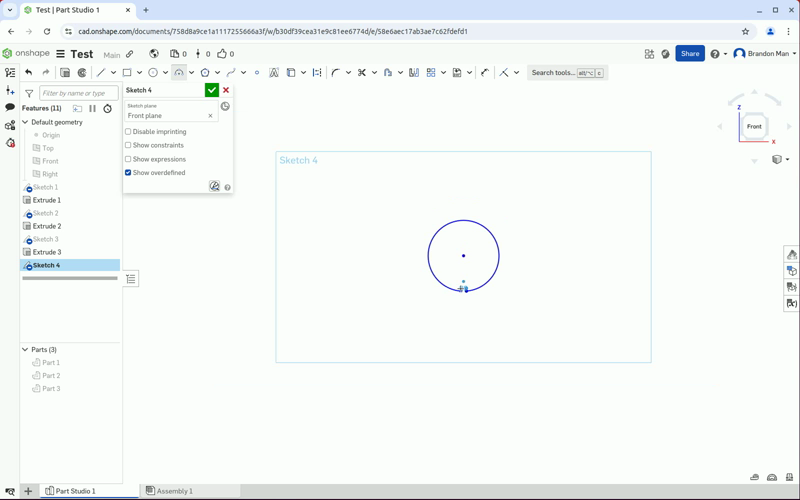
scroll(-6)
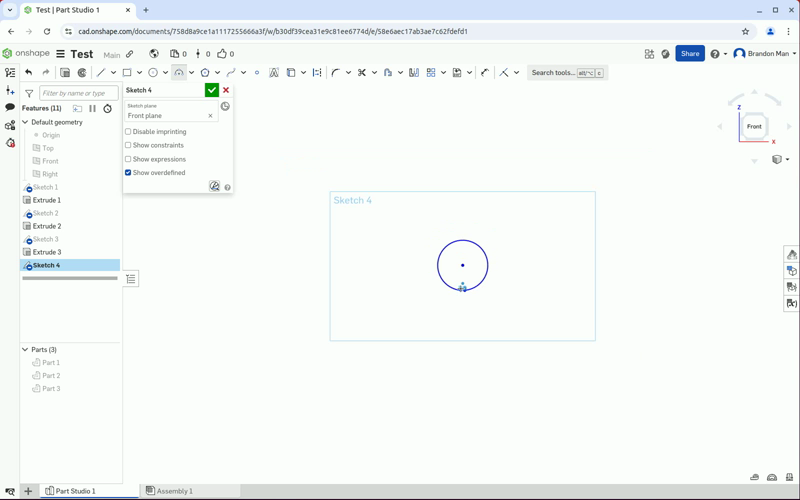
scroll(-6)
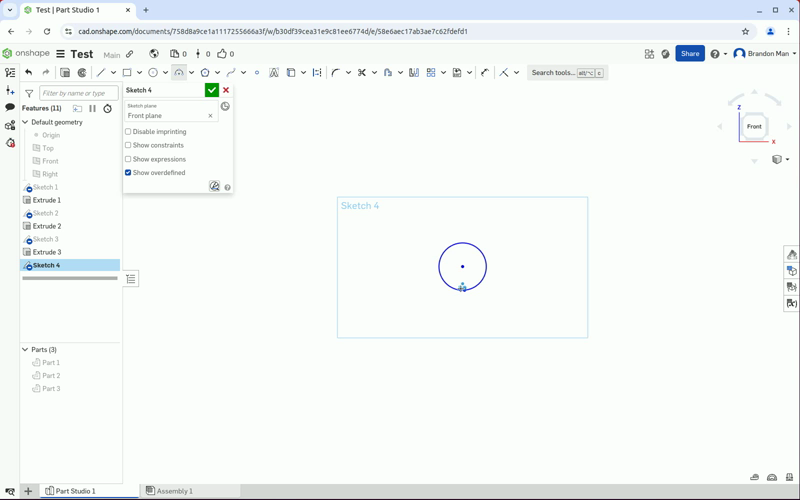
scroll(-6)
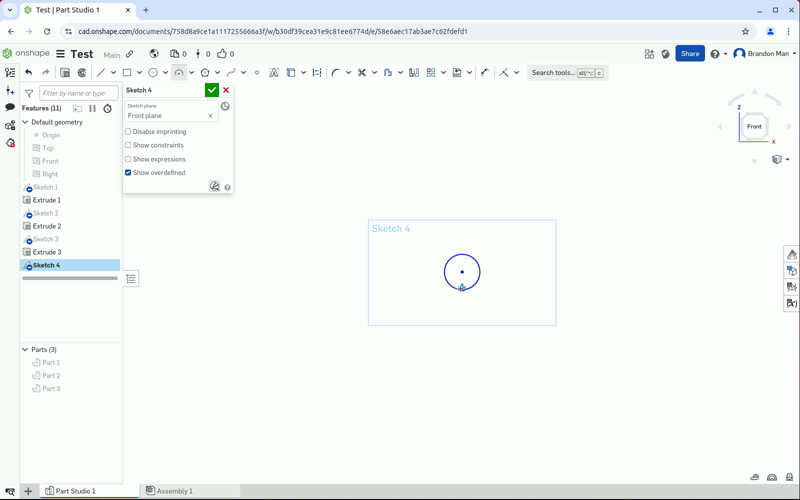
scroll(-6)
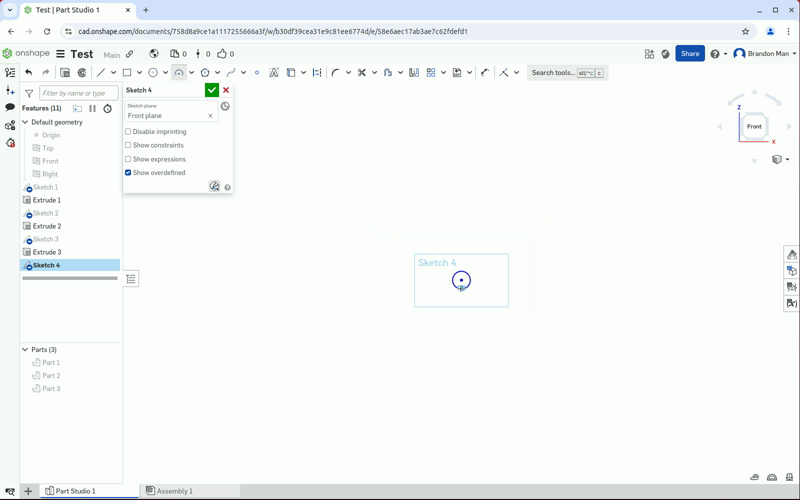
scroll(-6)
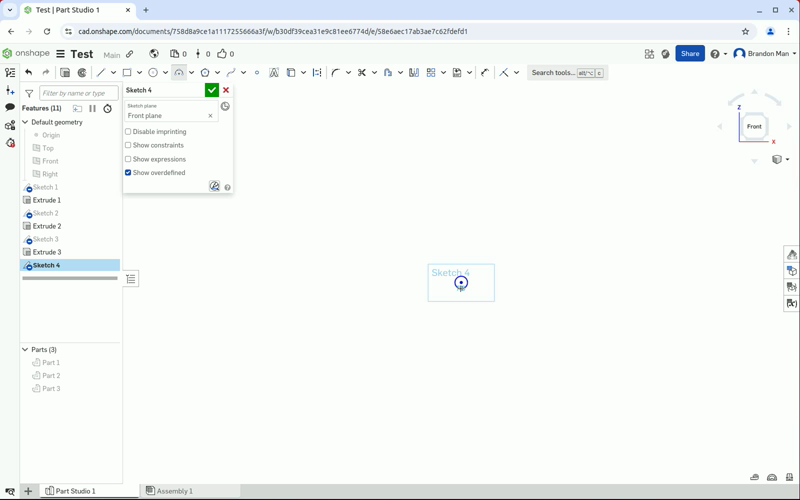
mouse_move(461, 277)
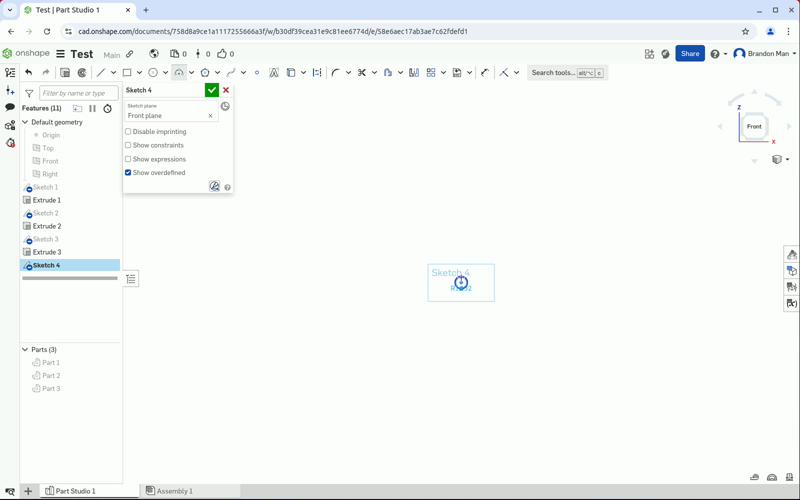
scroll(6)
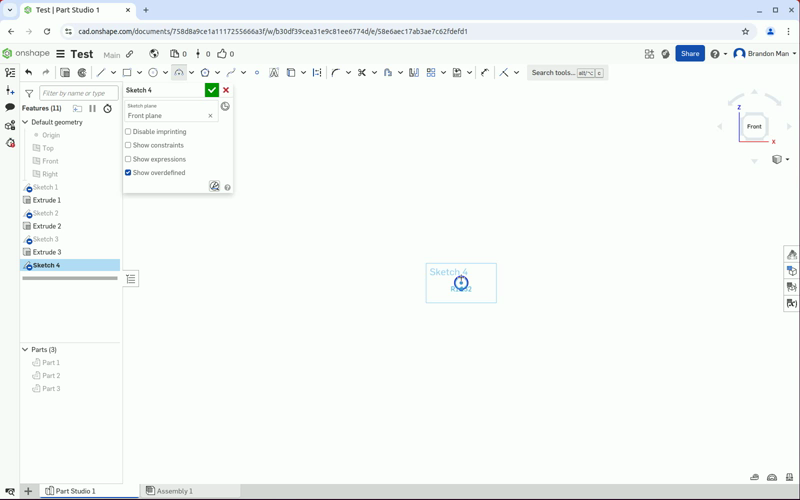
scroll(6)
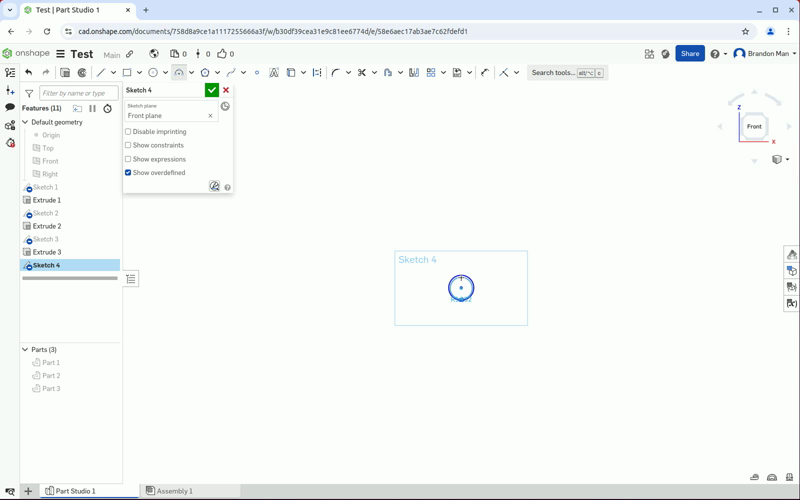
scroll(6)
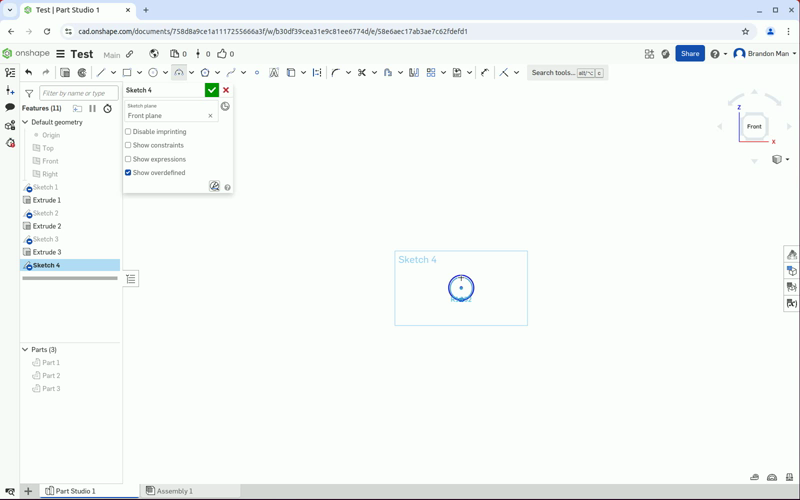
scroll(6)
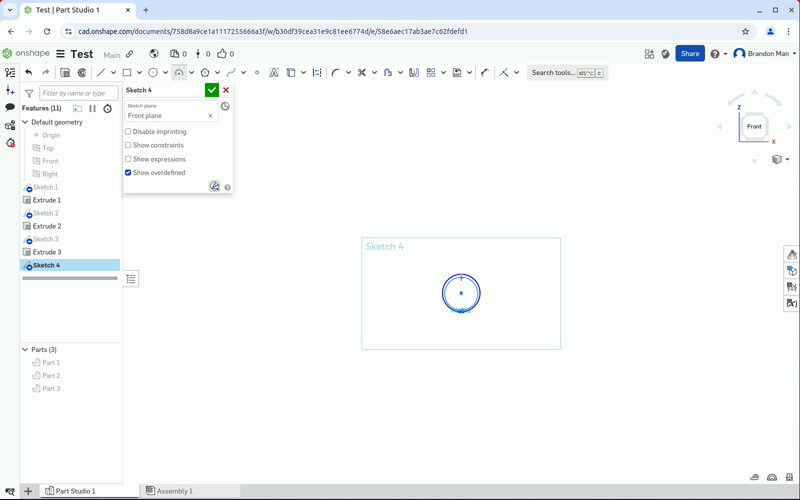
scroll(6)
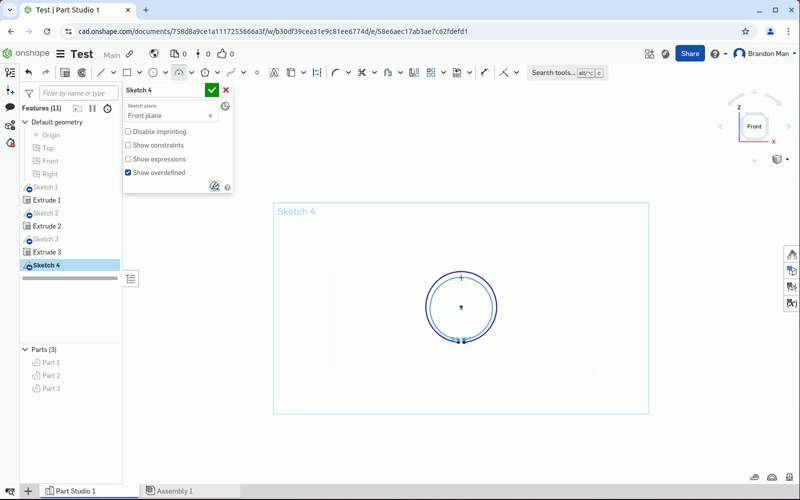
scroll(6)
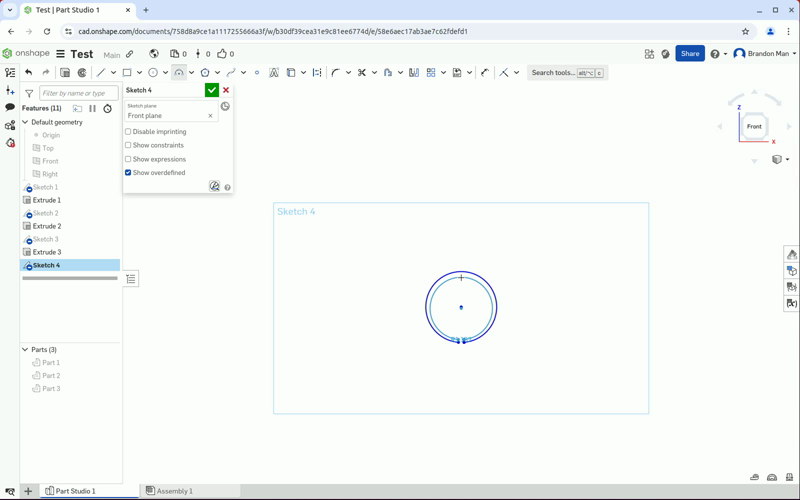
scroll(6)
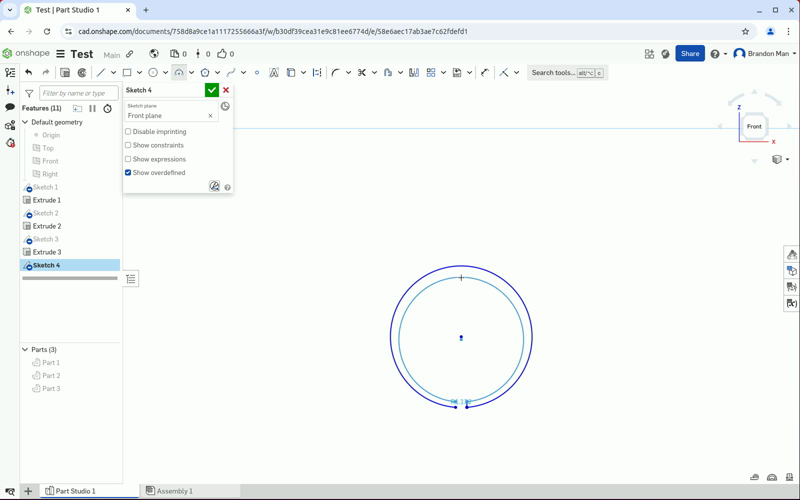
click(461, 277)
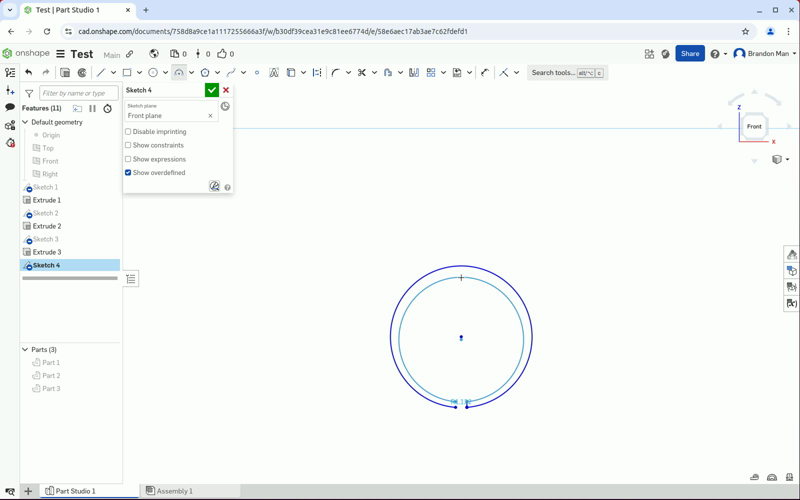
scroll(-6)
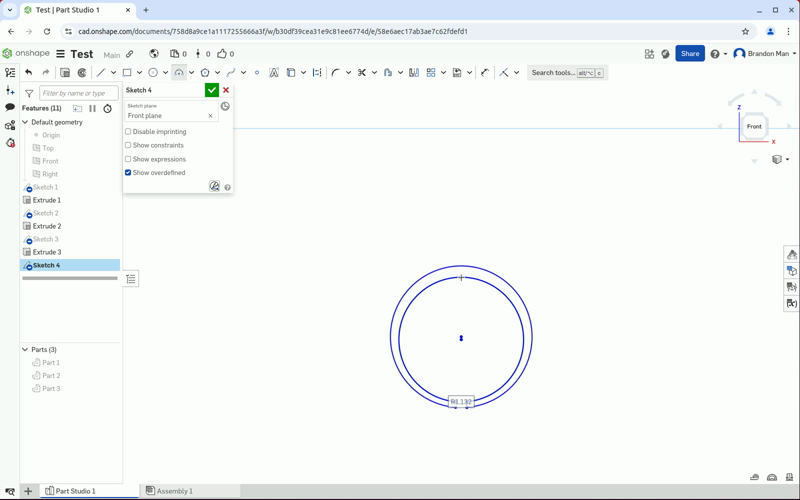
scroll(-6)
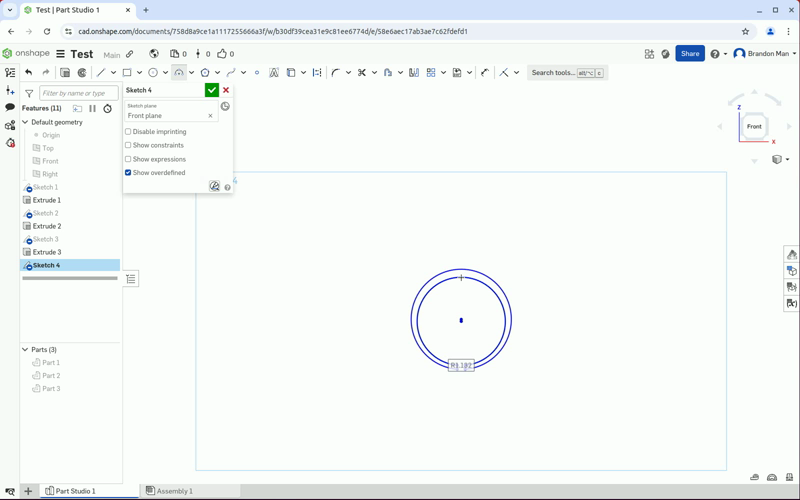
scroll(-6)
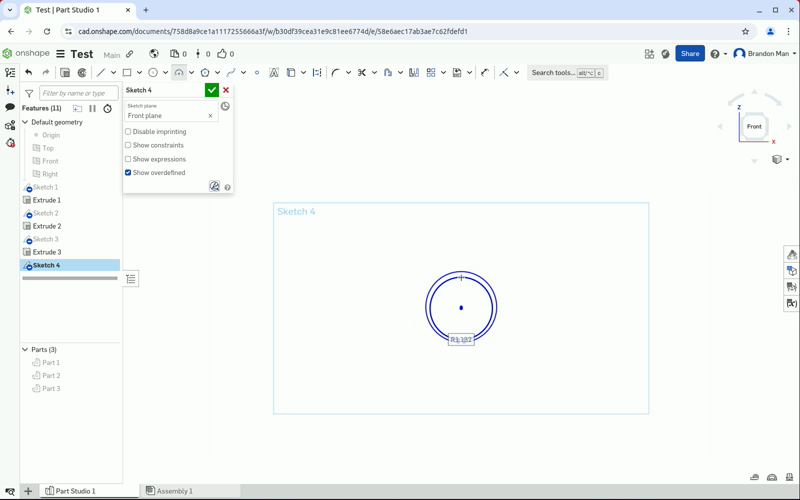
scroll(-6)
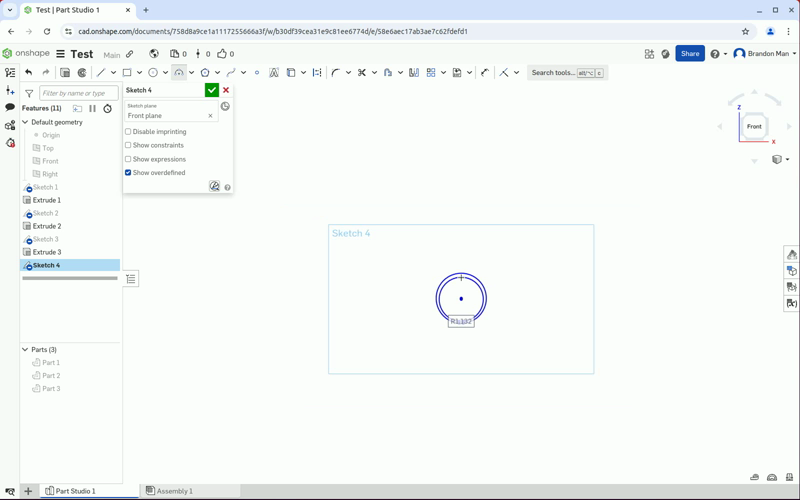
scroll(-6)
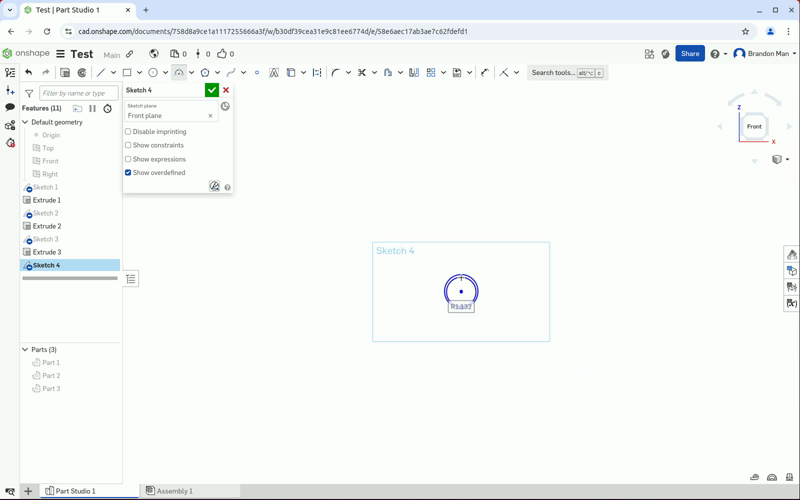
scroll(-6)
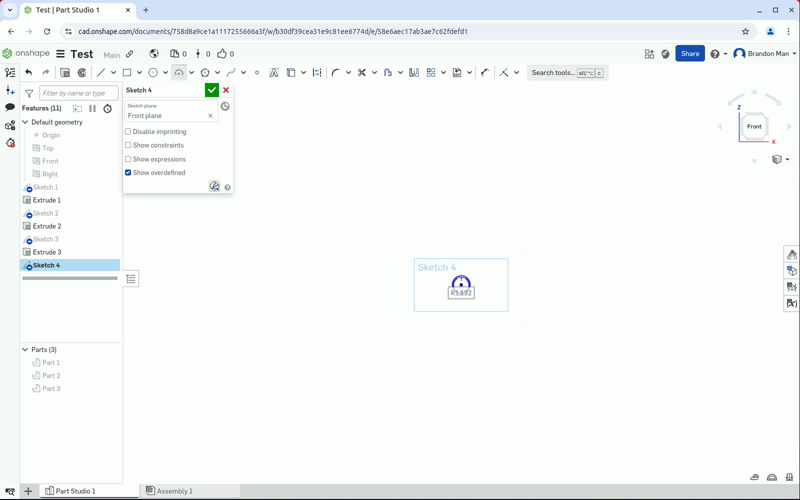
scroll(-6)
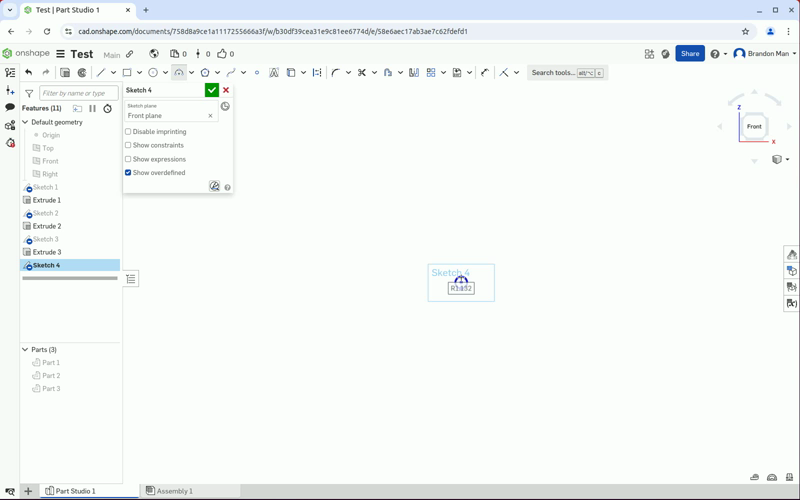
key_up(shift)
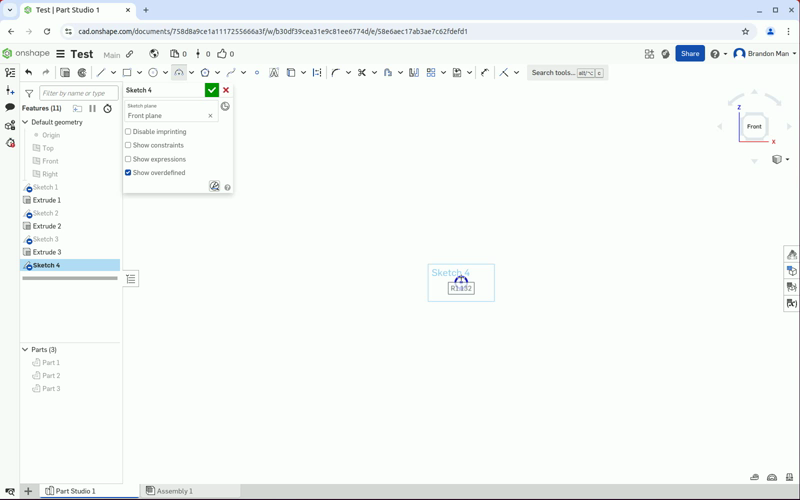
key(esc)
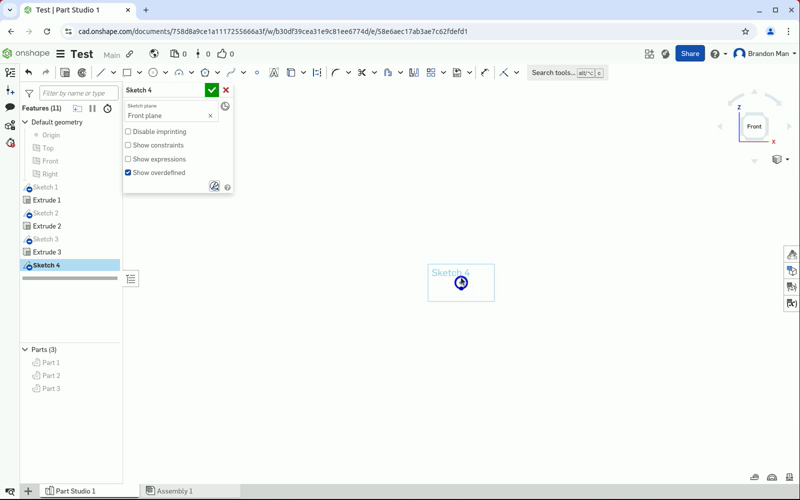
key(l)
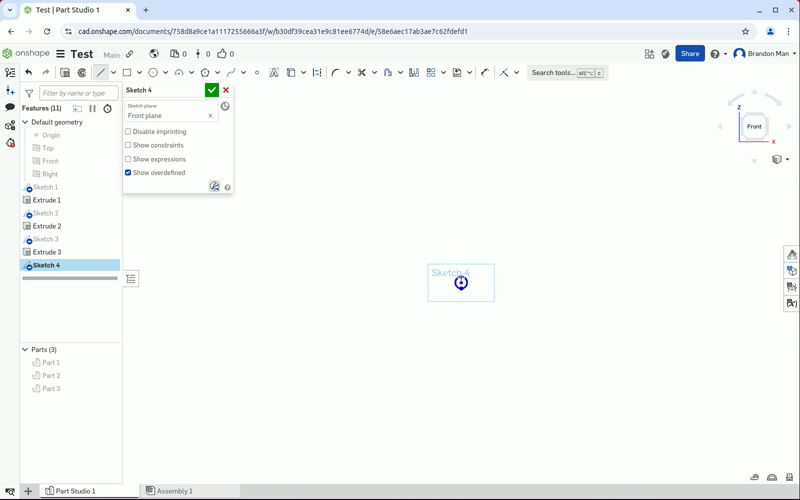
mouse_move(460, 288)
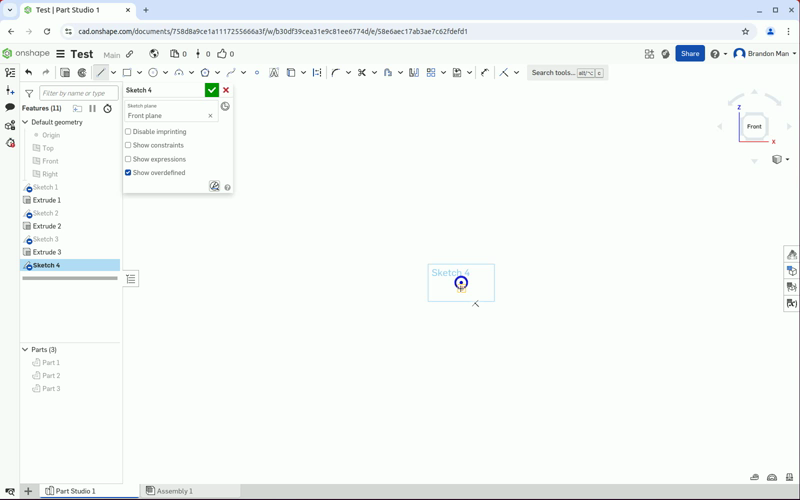
scroll(6)
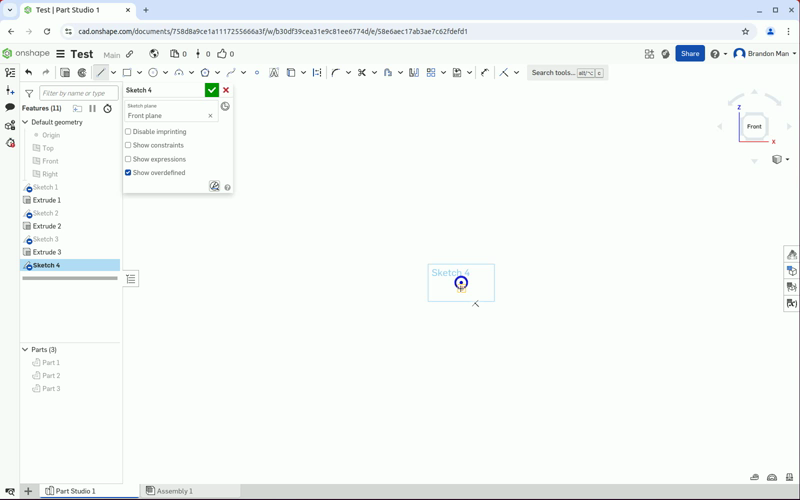
scroll(6)
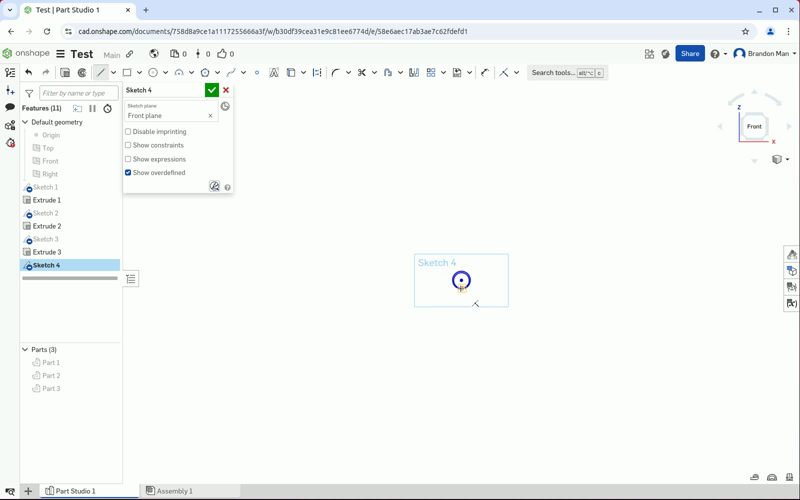
scroll(6)
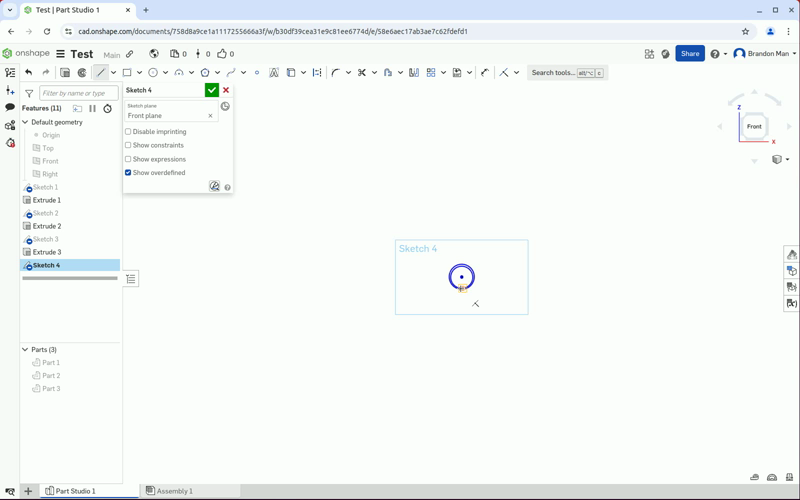
scroll(6)
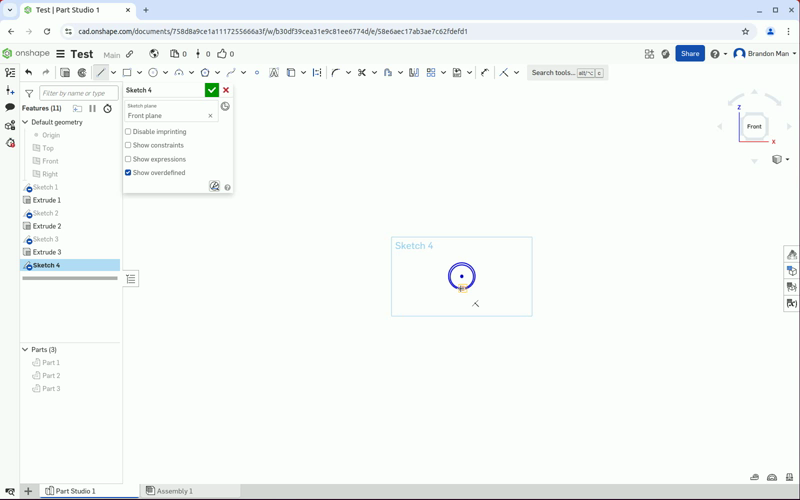
scroll(6)
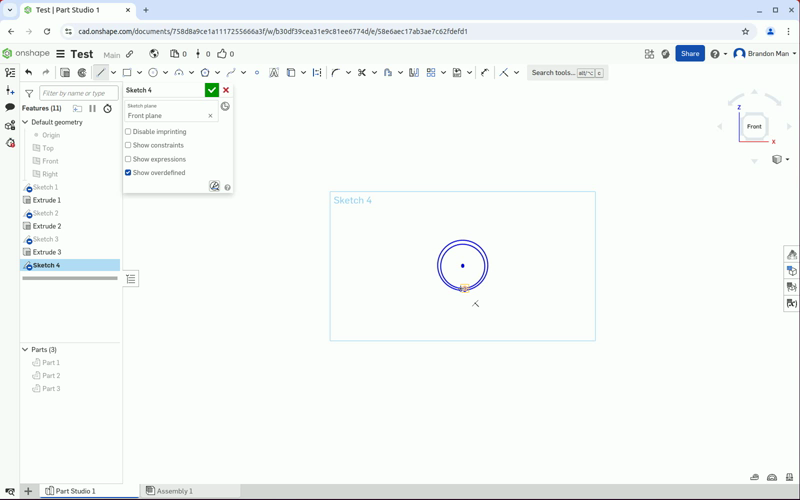
scroll(6)
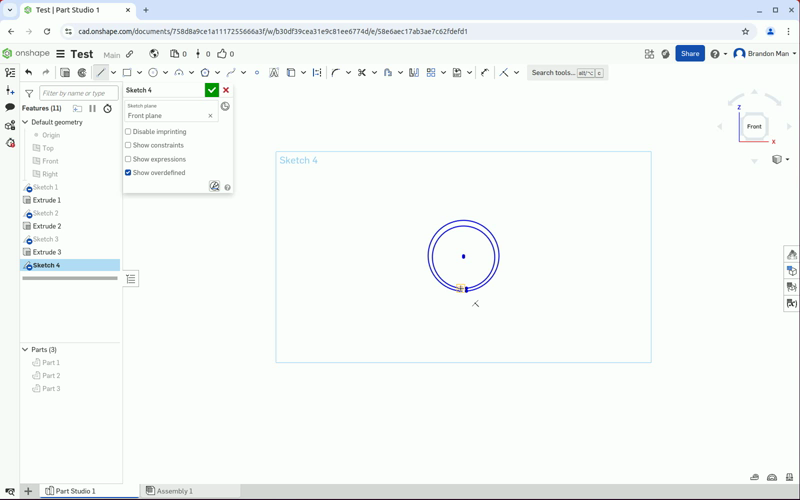
scroll(6)
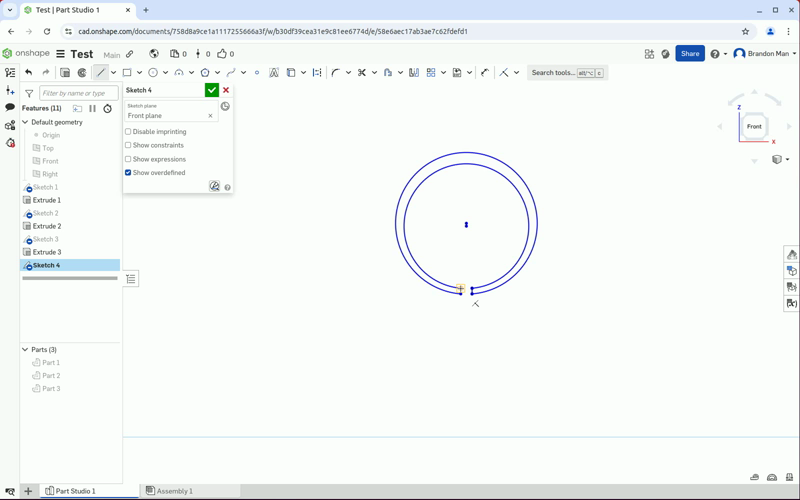
click(460, 288)
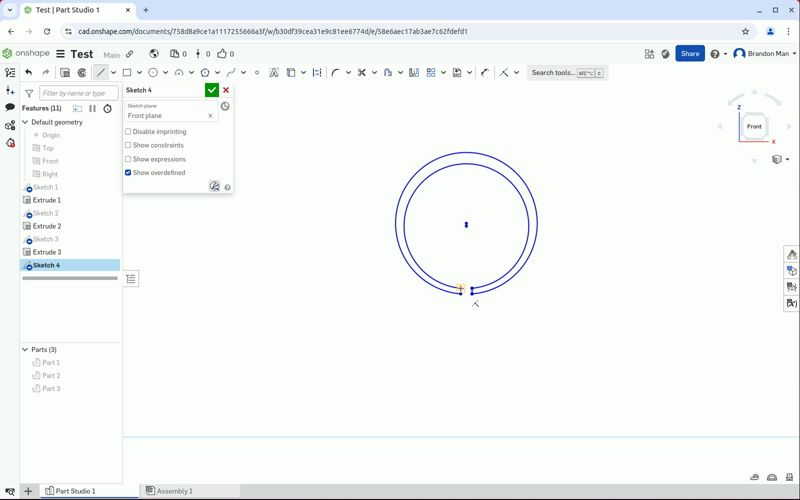
scroll(-6)
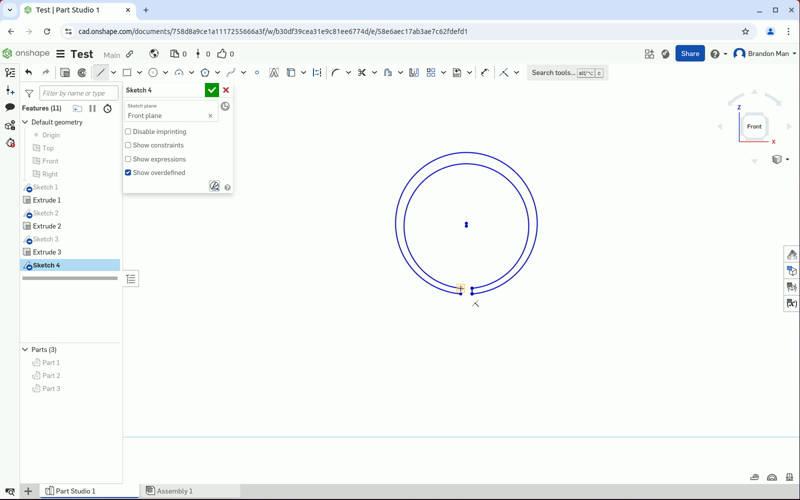
scroll(-6)
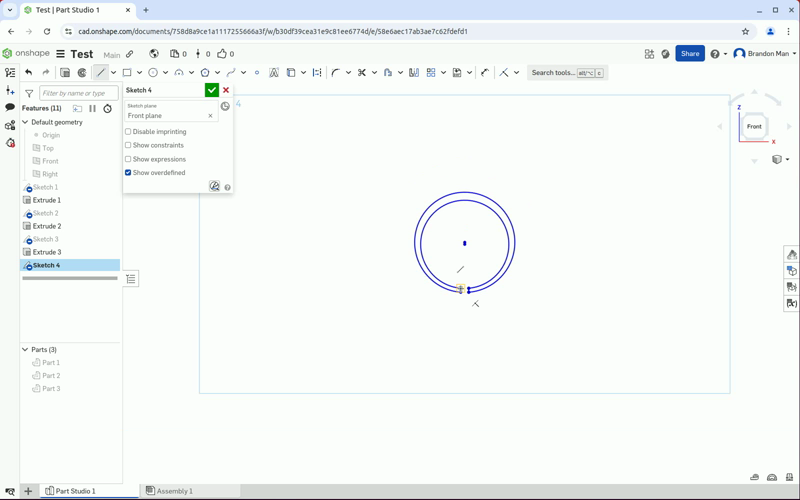
scroll(-6)
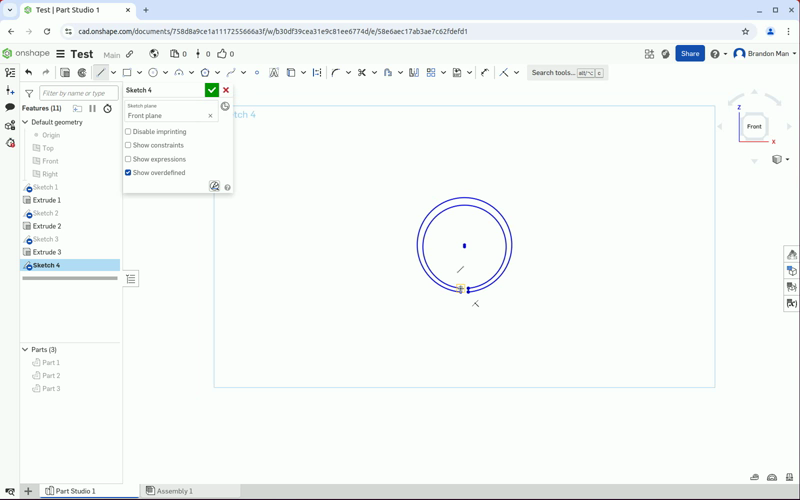
scroll(-6)
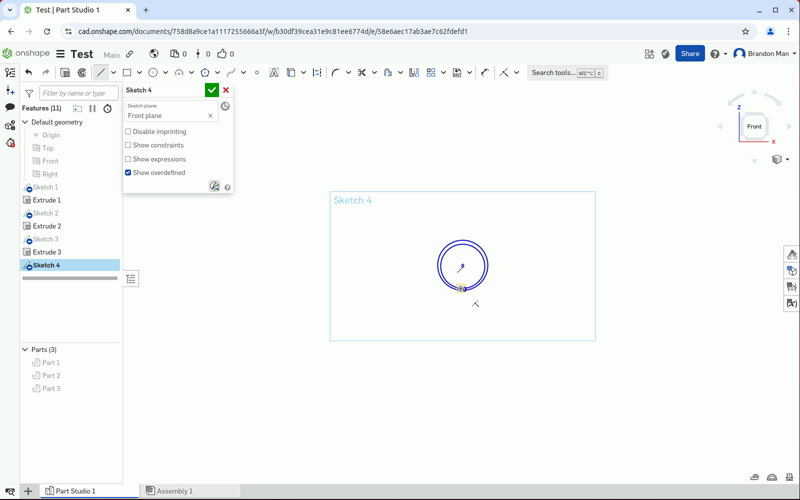
scroll(-6)
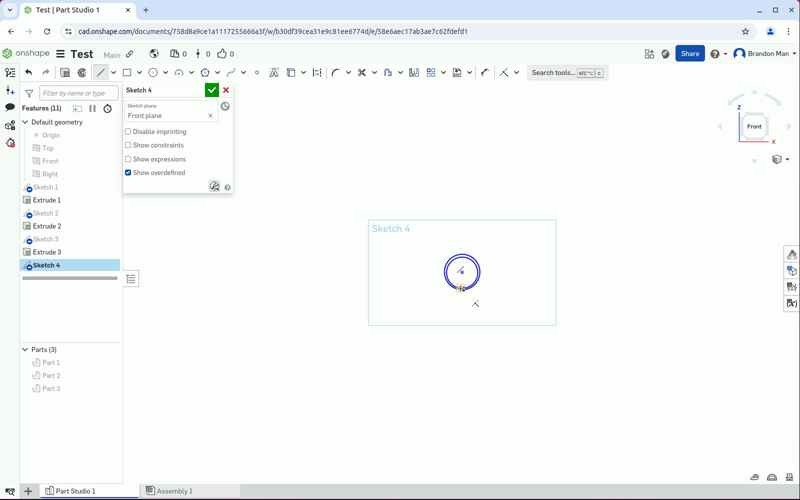
scroll(-6)
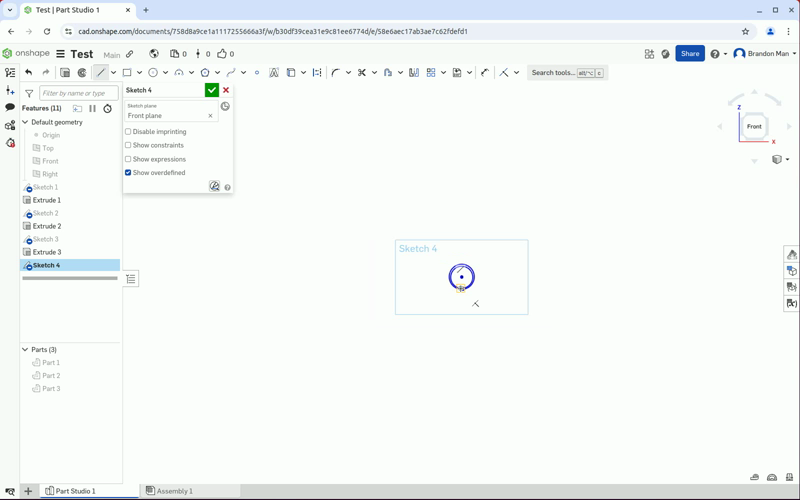
scroll(-6)
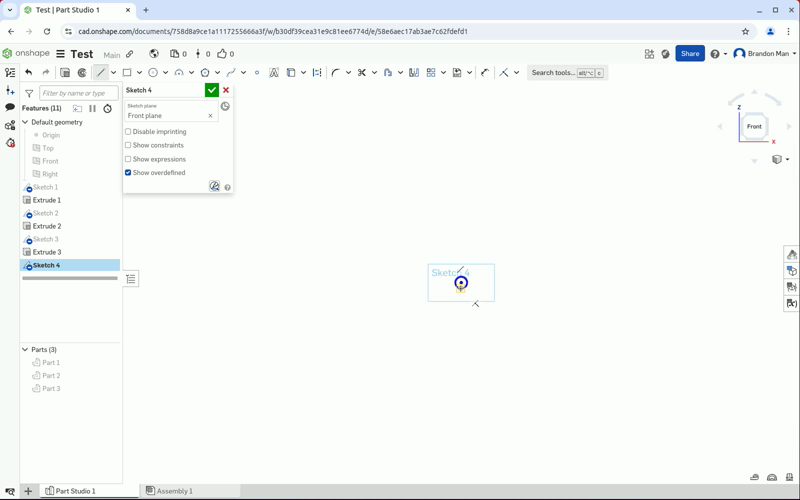
mouse_move(490, 288)
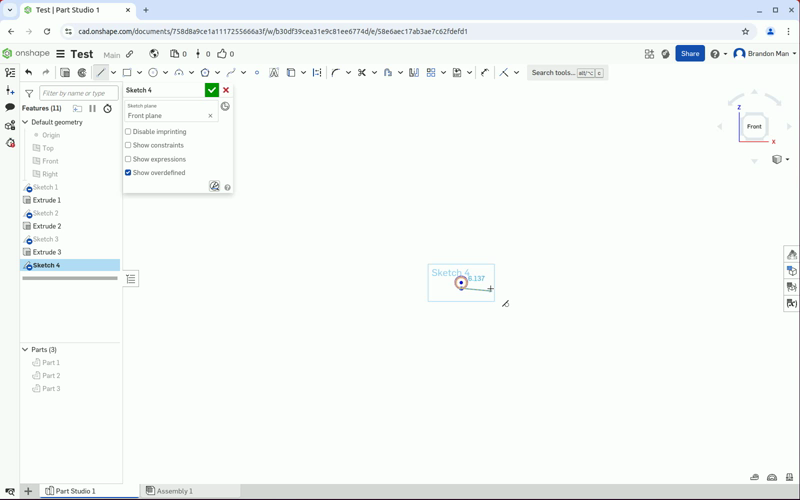
key_down(shift)
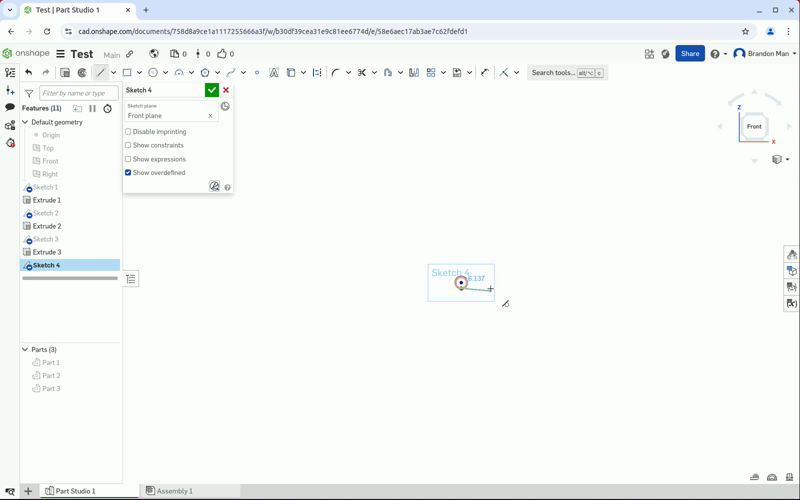
mouse_move(460, 288)
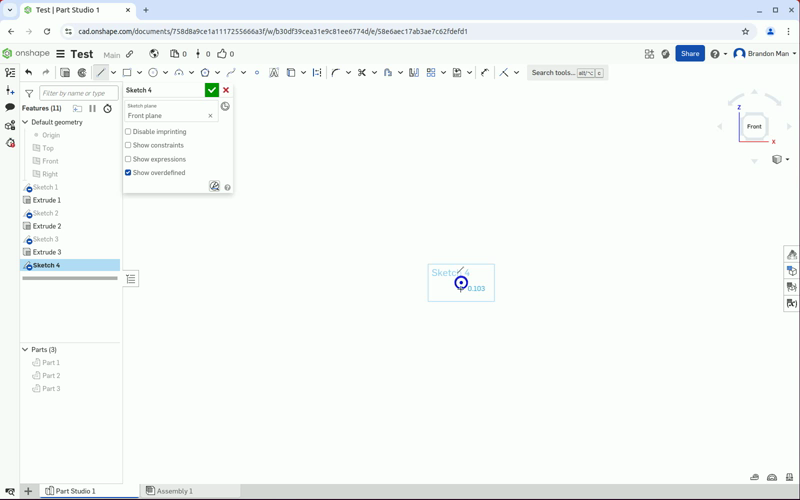
scroll(6)
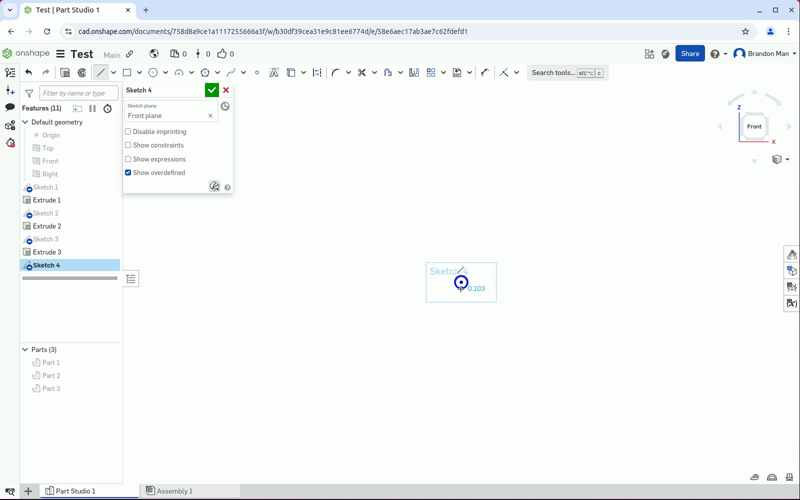
scroll(6)
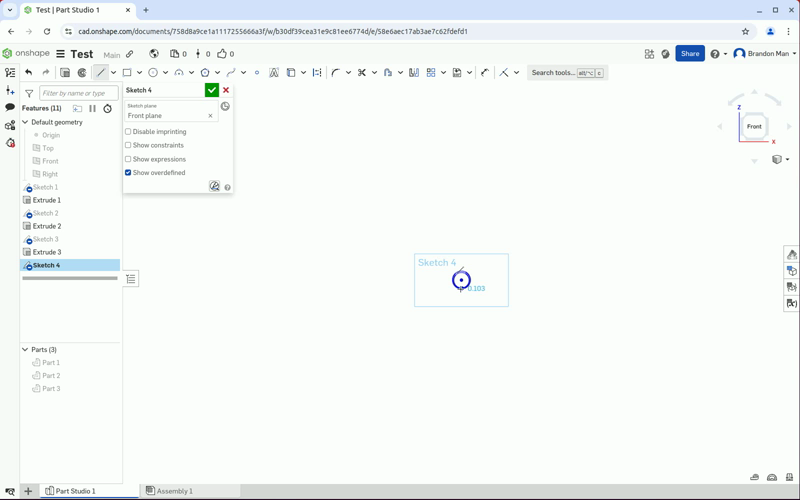
scroll(6)
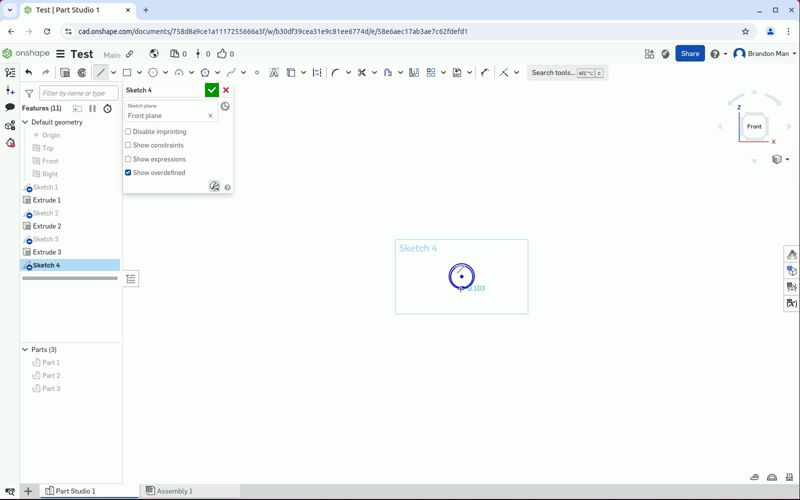
scroll(6)
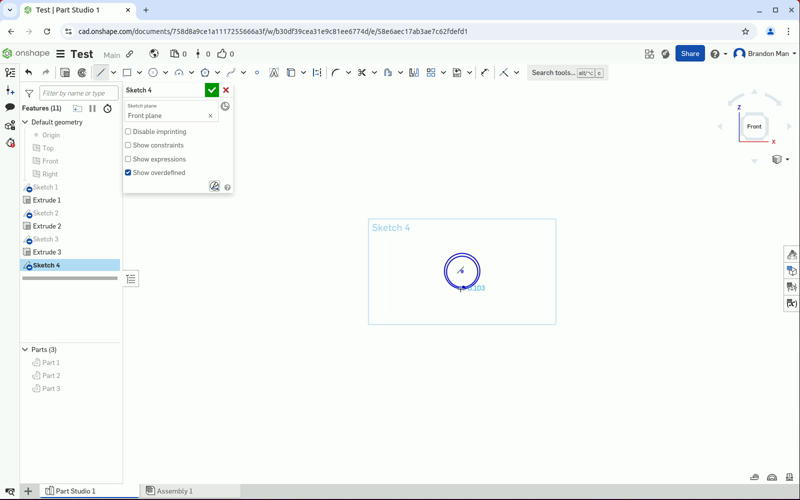
scroll(6)
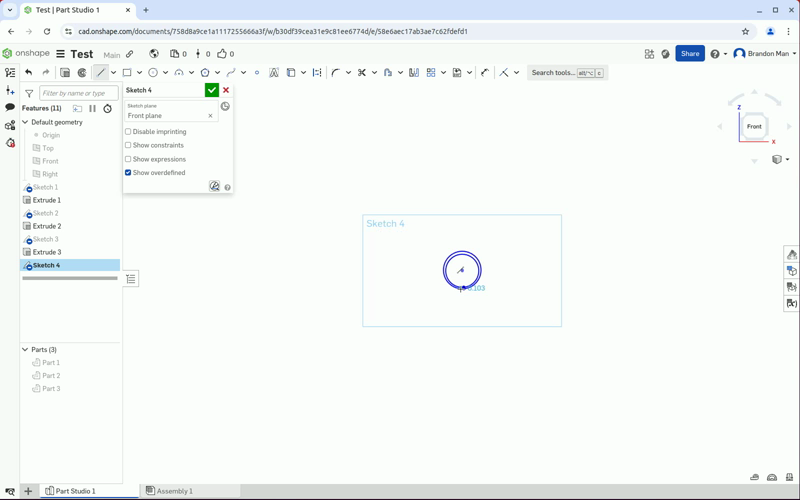
scroll(6)
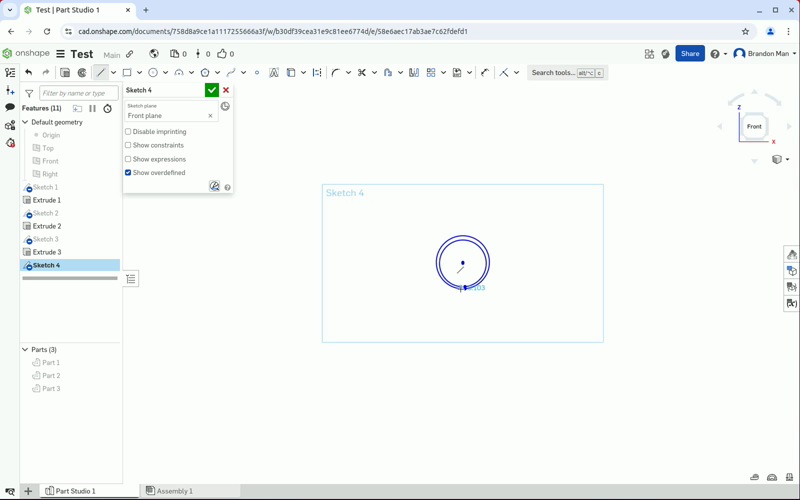
scroll(6)
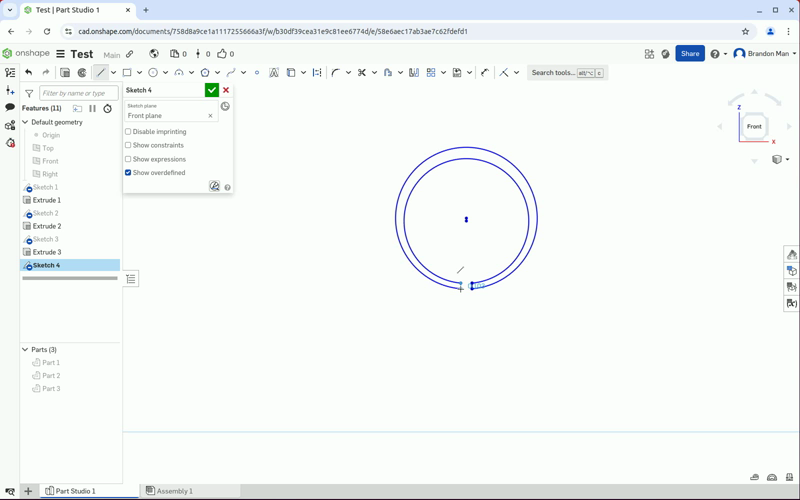
key_up(shift)
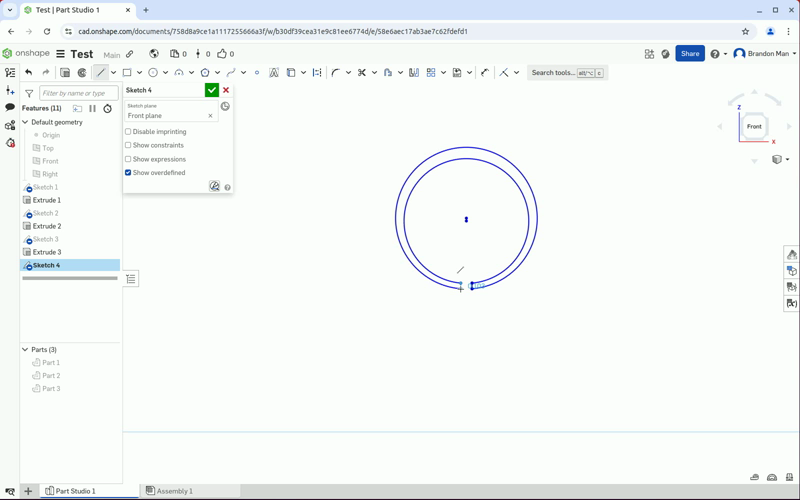
click(460, 288)
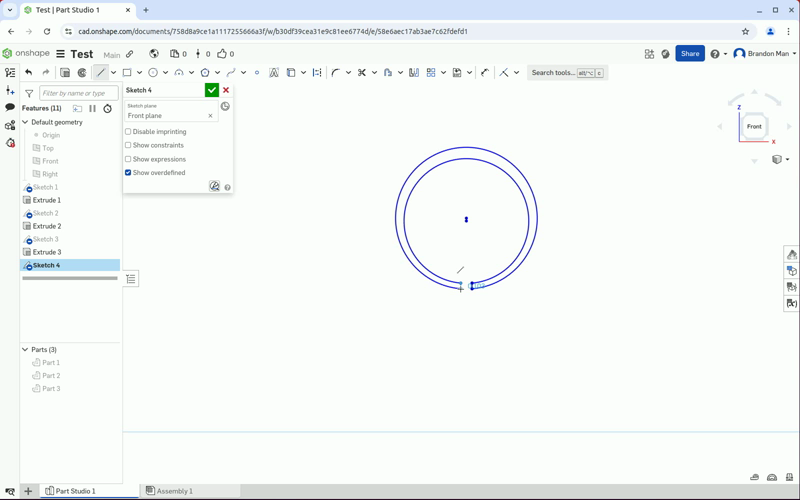
scroll(-6)
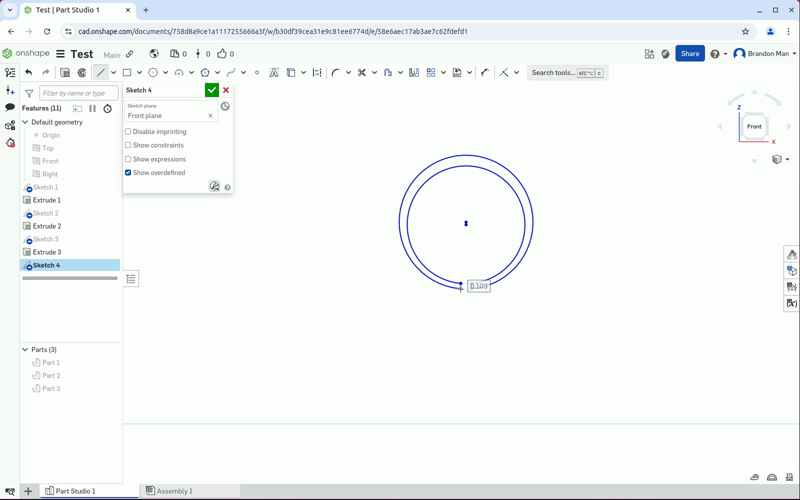
scroll(-6)
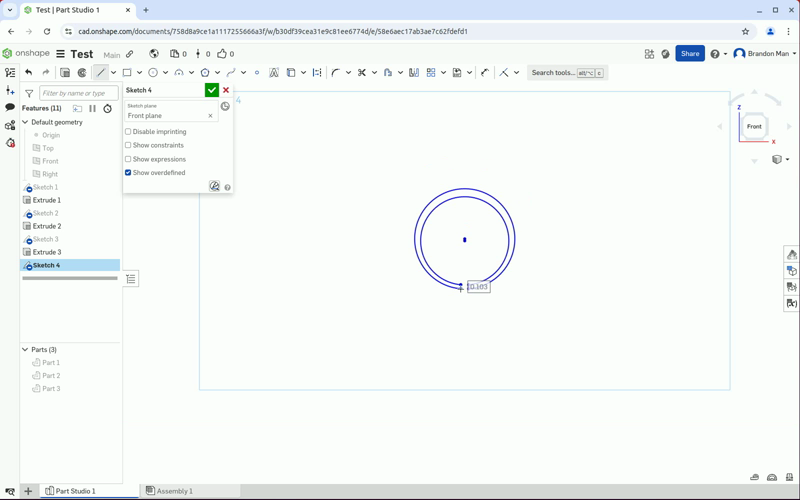
scroll(-6)
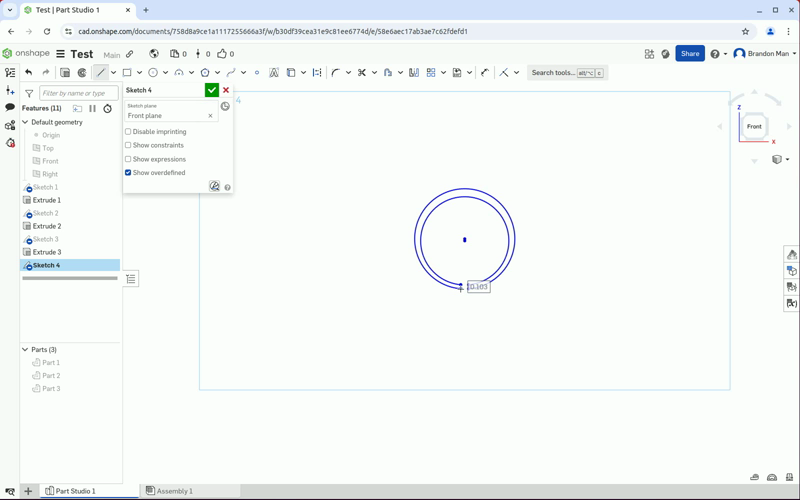
scroll(-6)
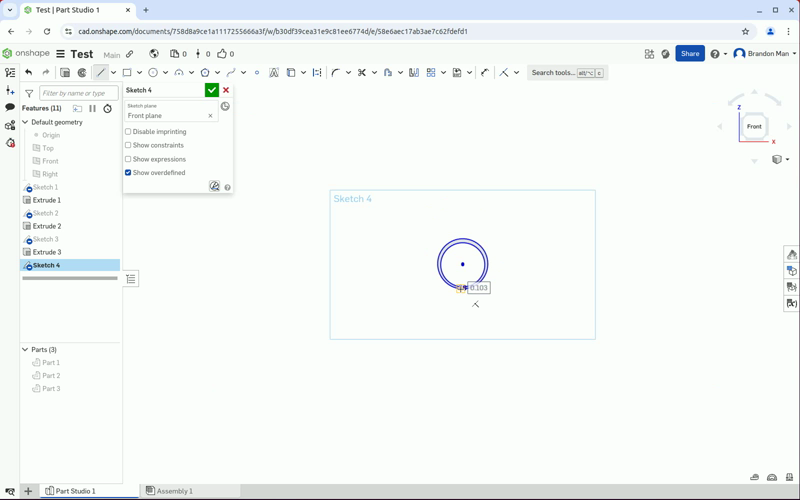
scroll(-6)
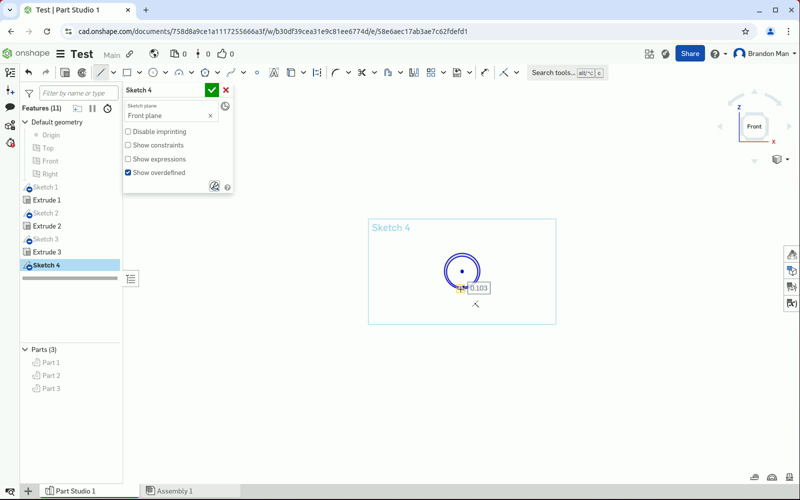
scroll(-6)
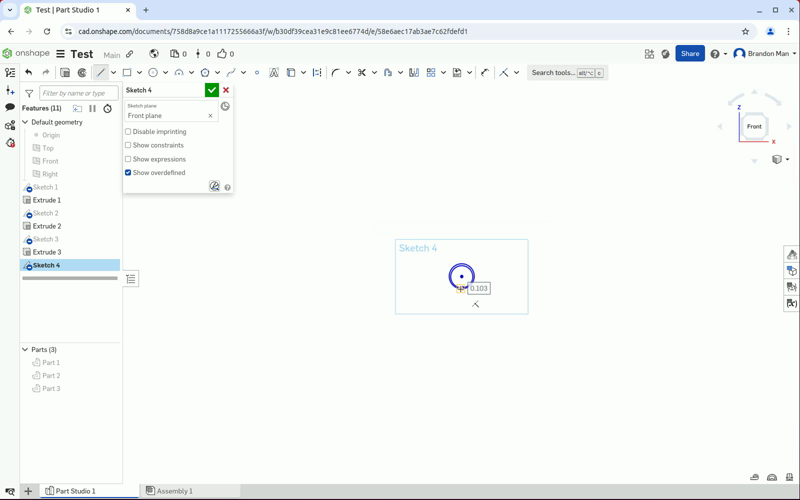
scroll(-6)
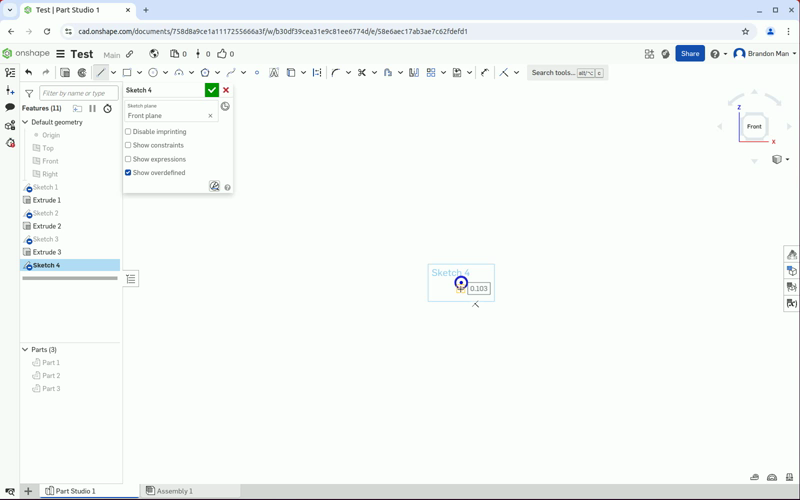
key(esc)
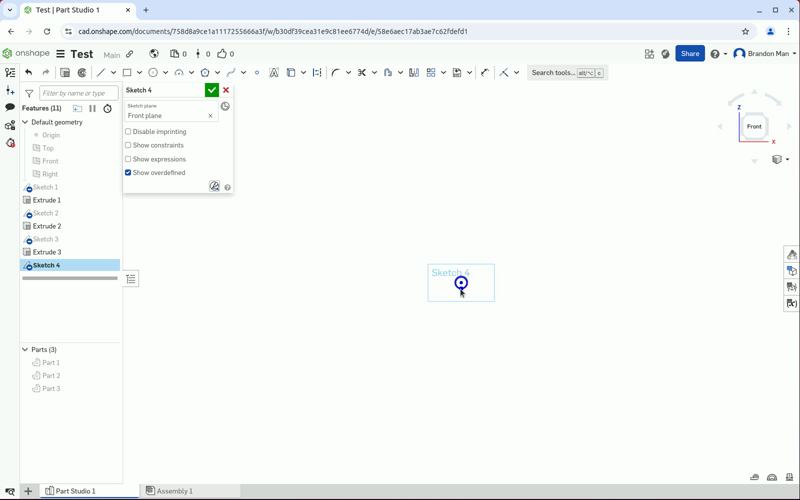
mouse_move(457, 278)
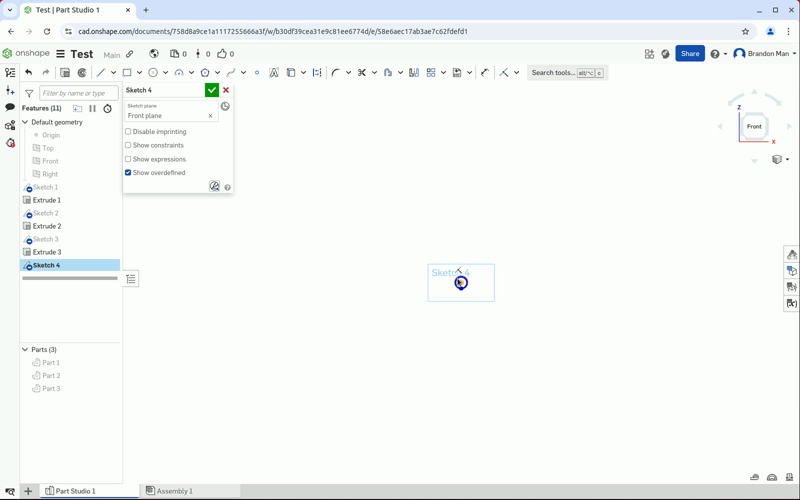
scroll(6)
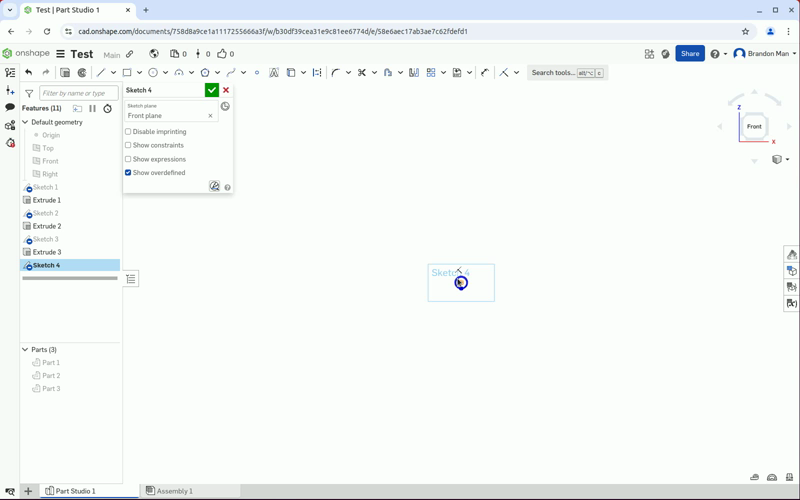
scroll(6)
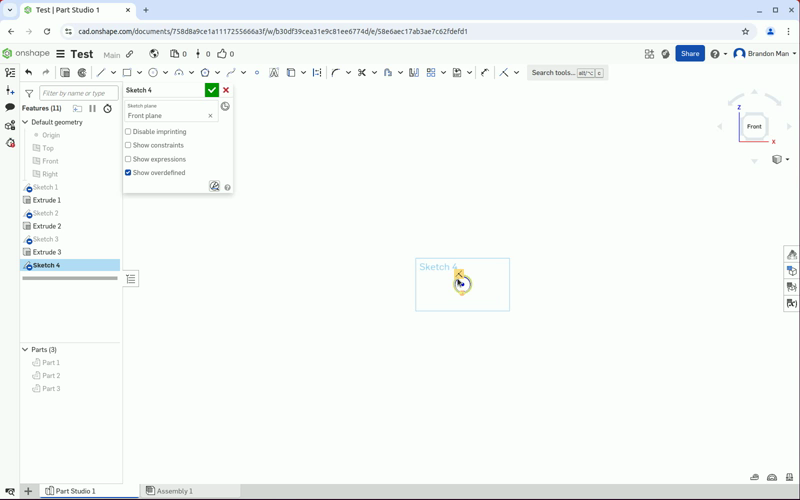
scroll(6)
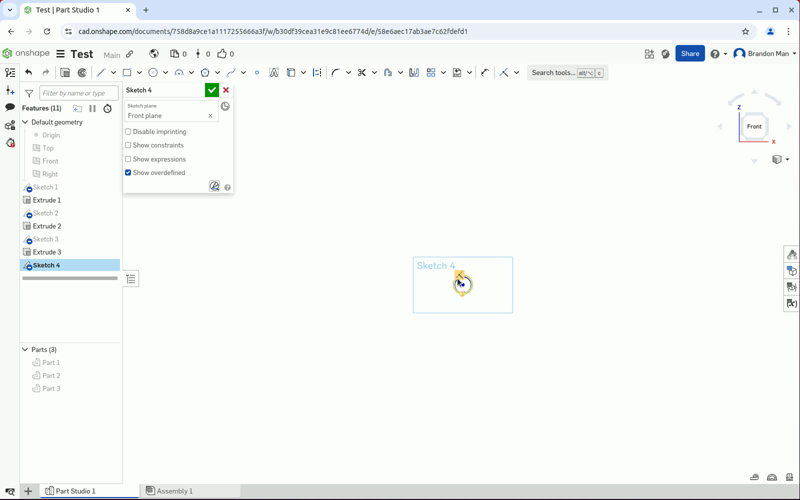
scroll(6)
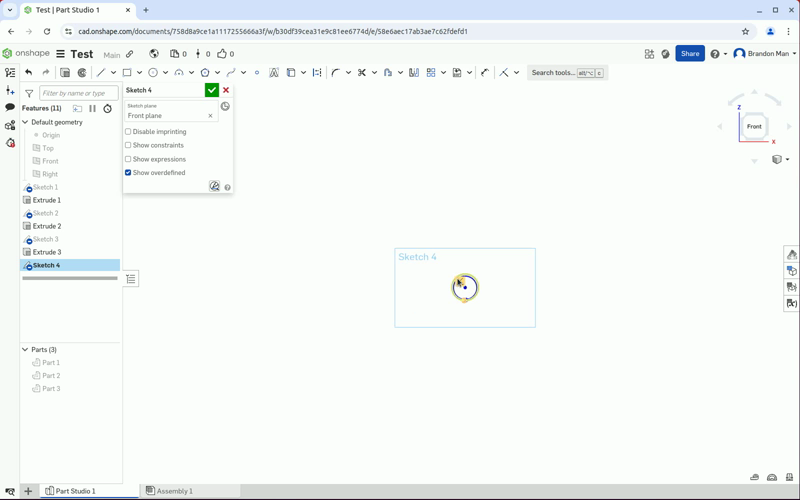
scroll(6)
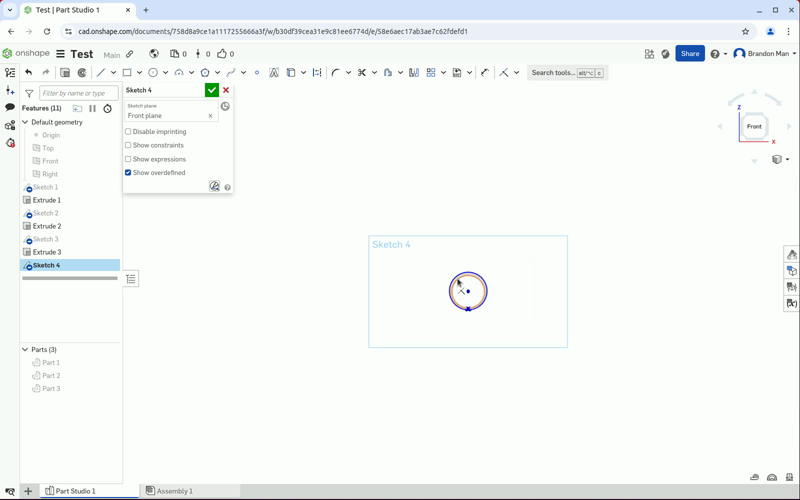
scroll(6)
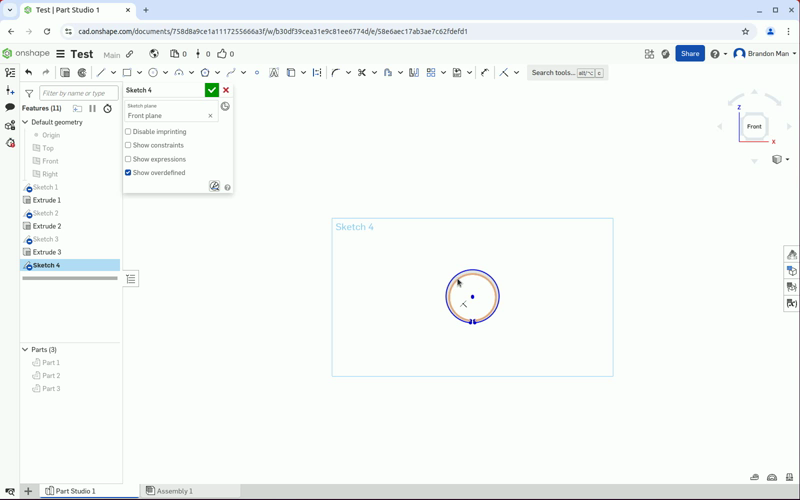
scroll(6)
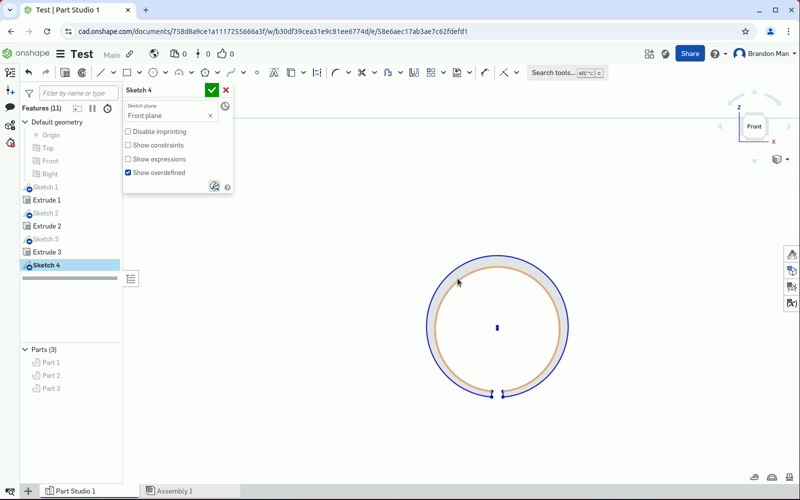
click(457, 278)
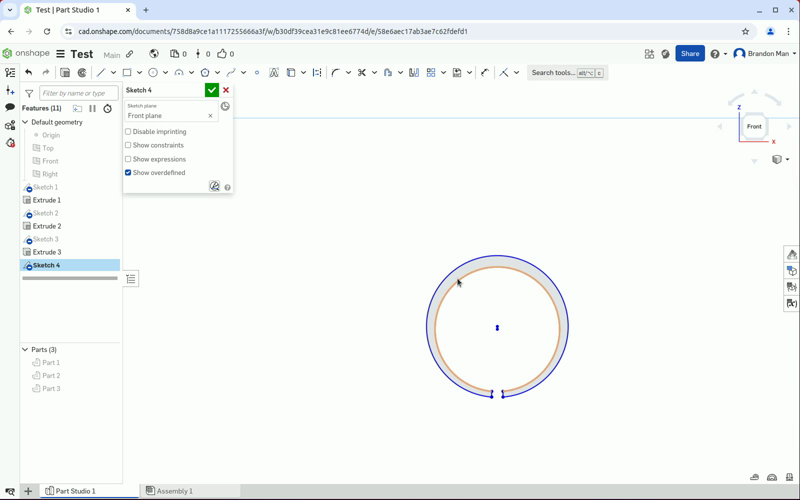
scroll(-6)
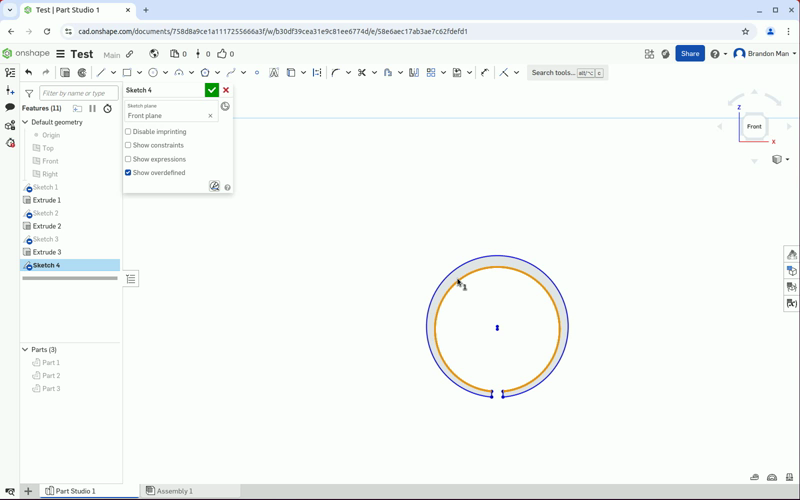
scroll(-6)
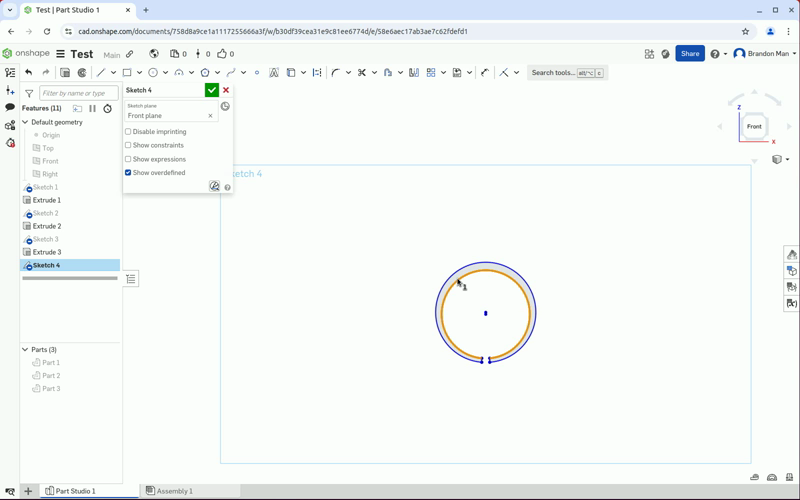
scroll(-6)
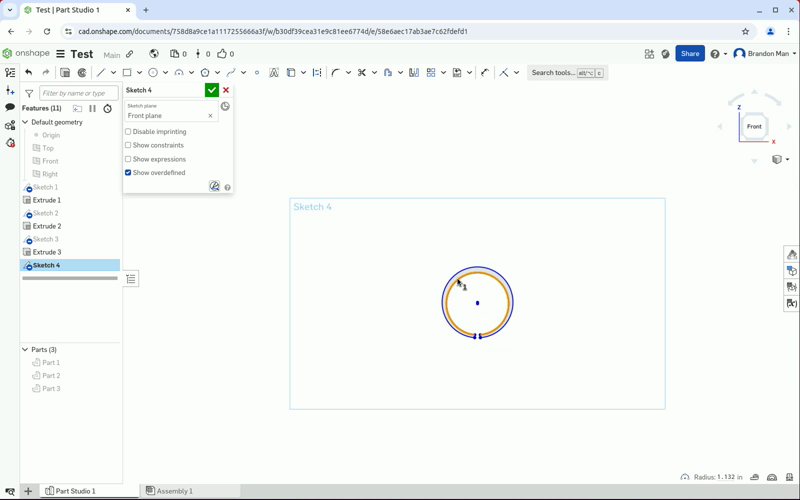
scroll(-6)
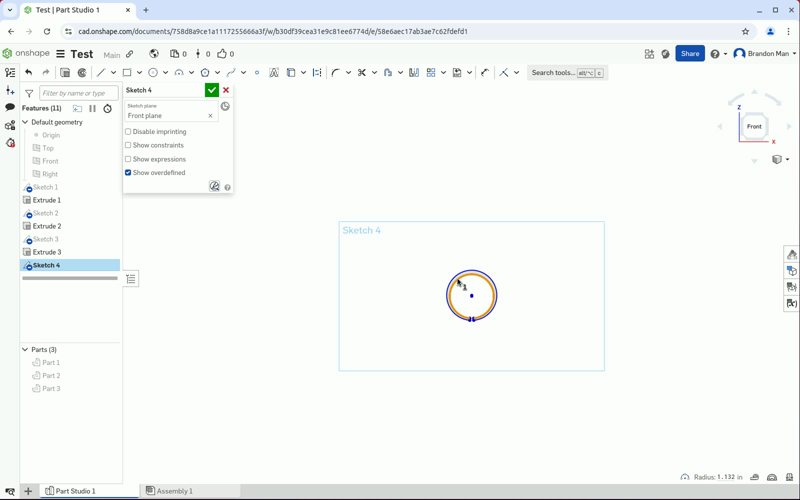
scroll(-6)
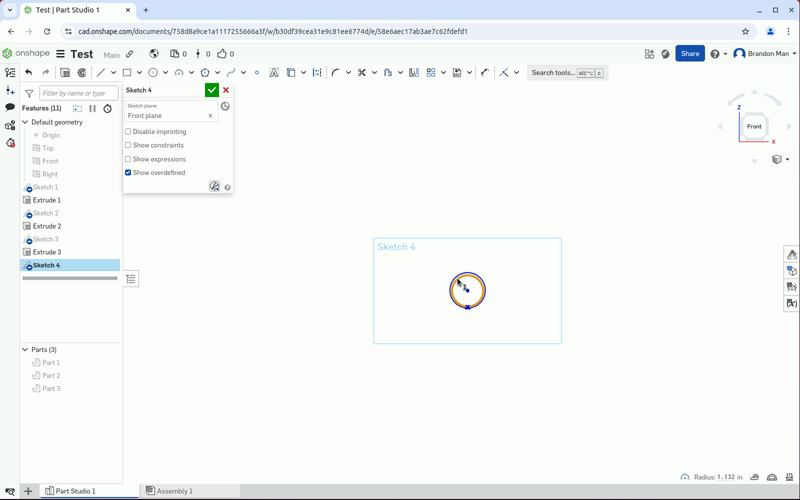
scroll(-6)
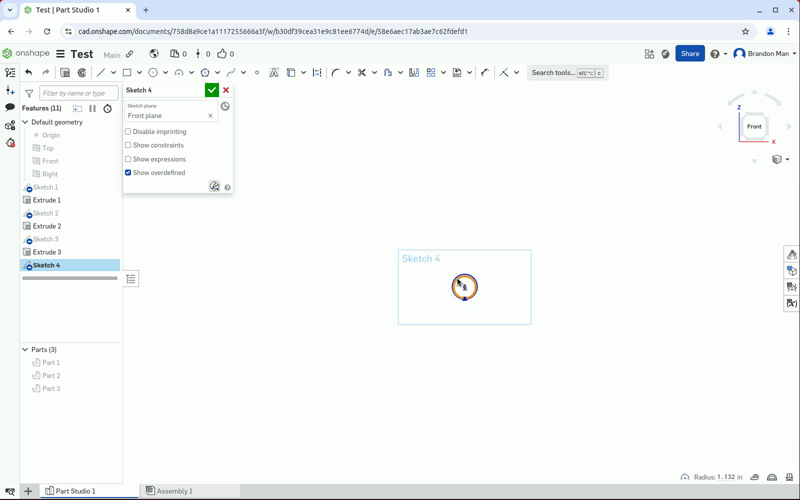
scroll(-6)
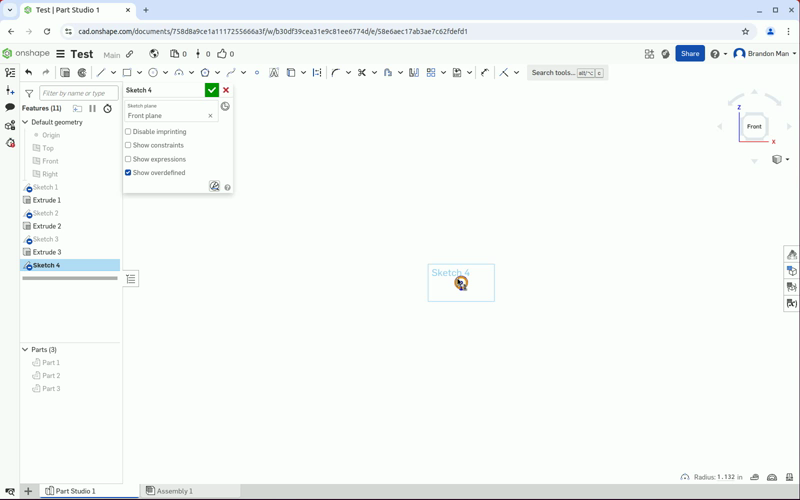
mouse_move(73, 352)
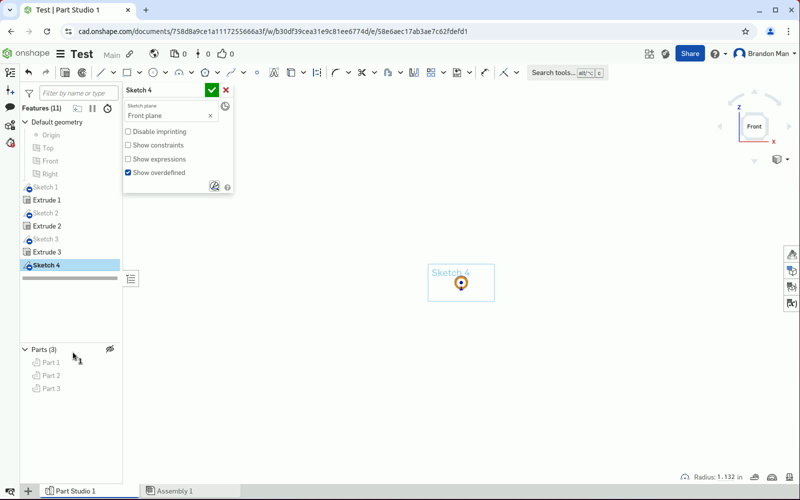
key(shift+y)
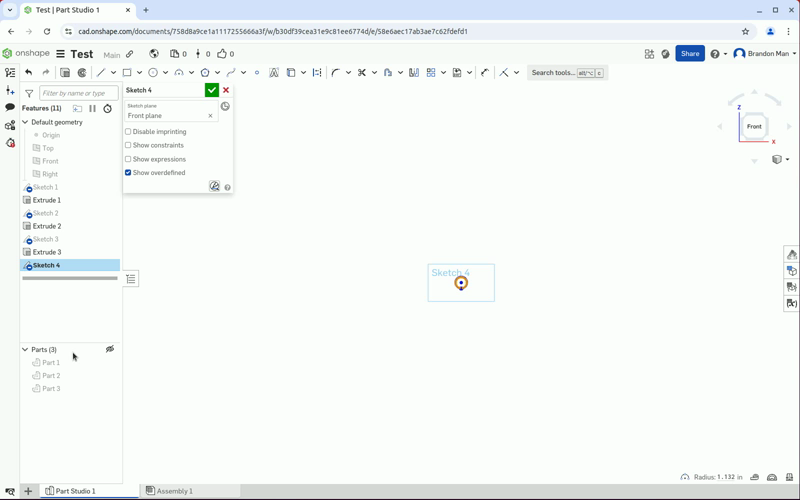
key(shift+e)
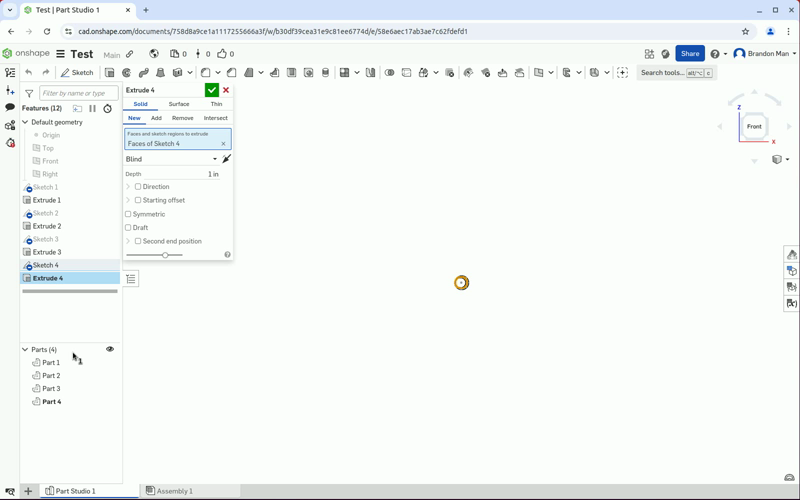
mouse_move(143, 106)
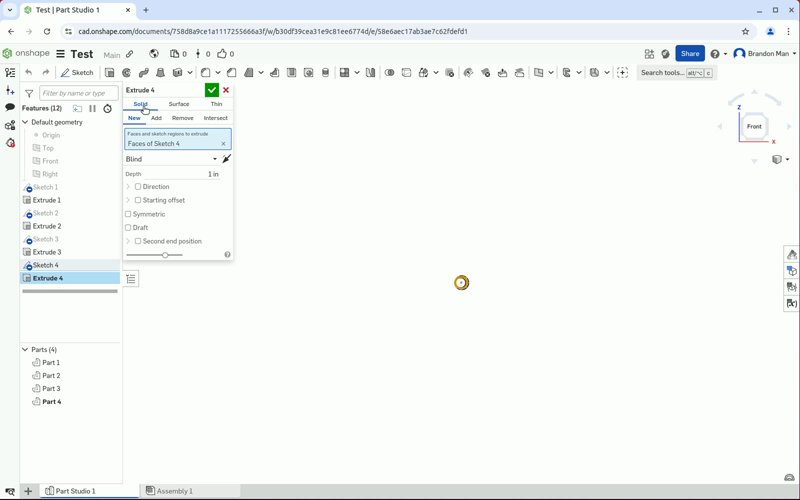
click(143, 106)
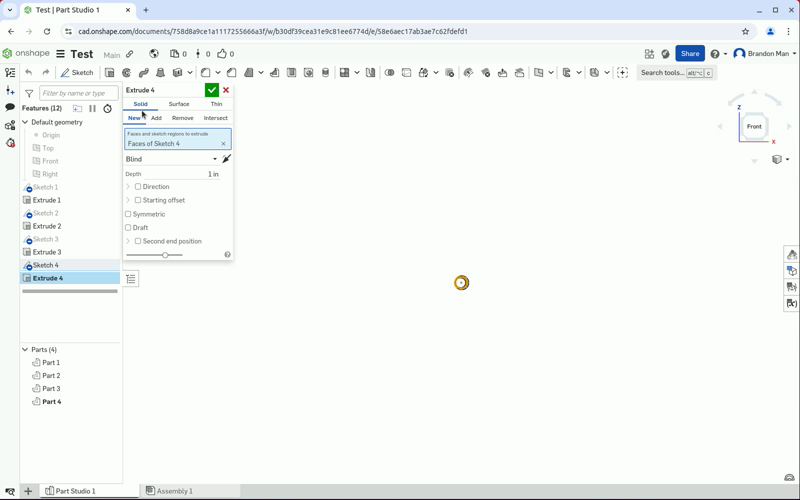
mouse_move(137, 120)
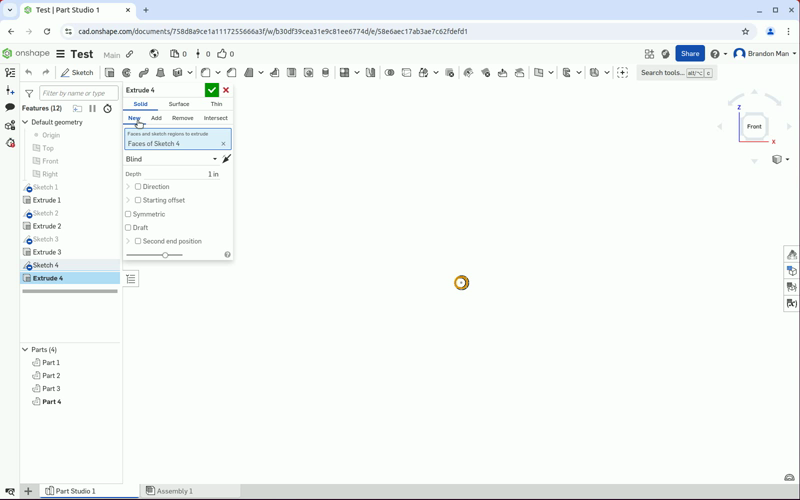
click(137, 120)
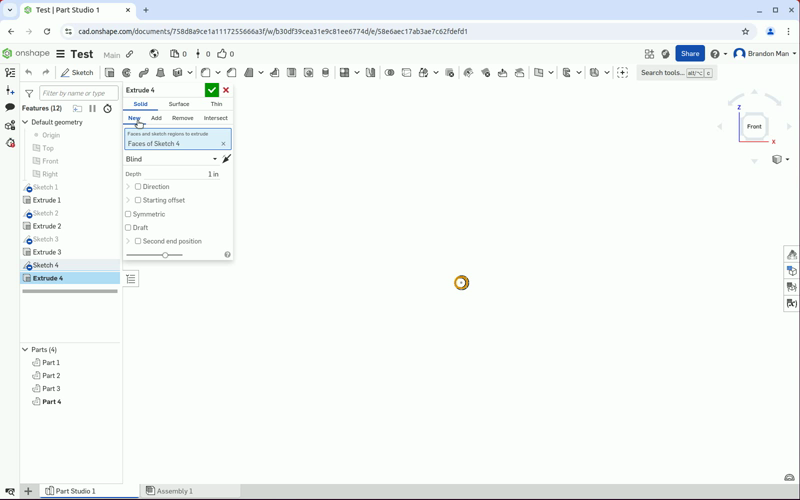
key(tab, 4)
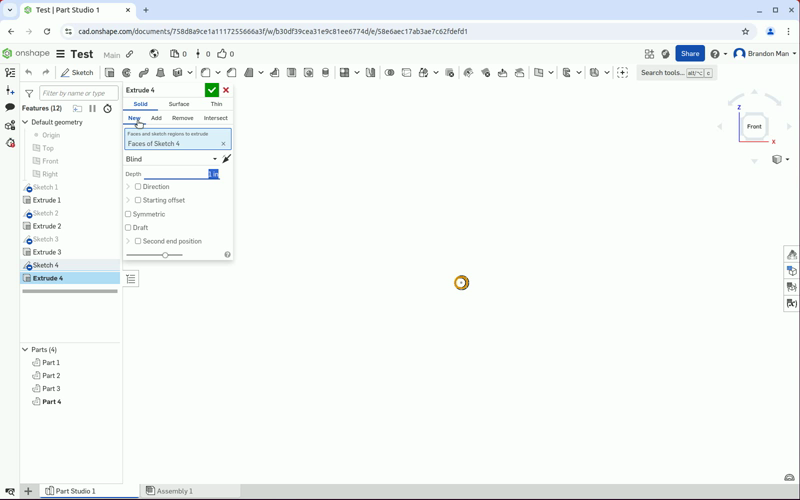
text(17.572)
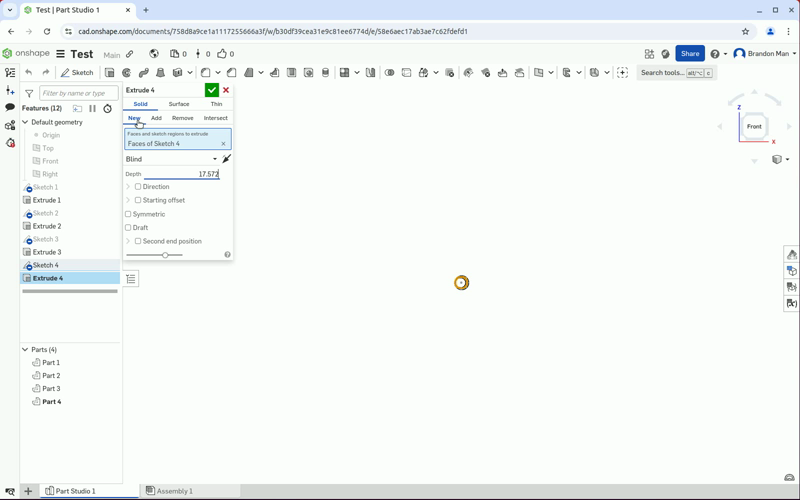
key(enter)
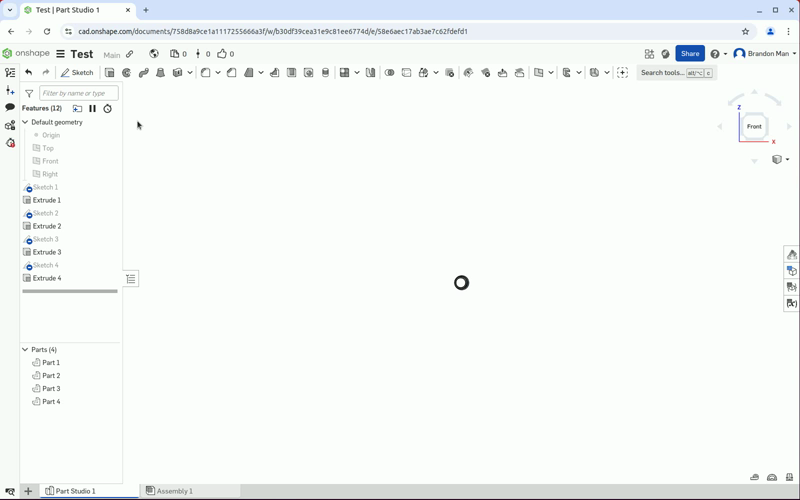
key(shift+h)
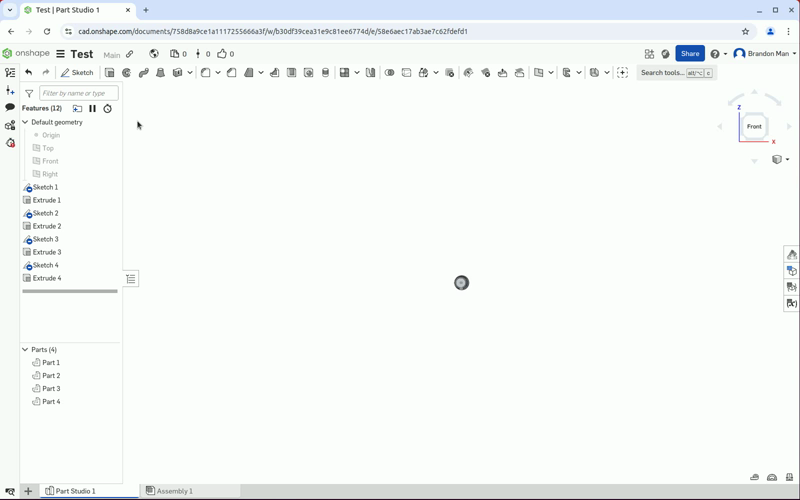
key(shift+h)
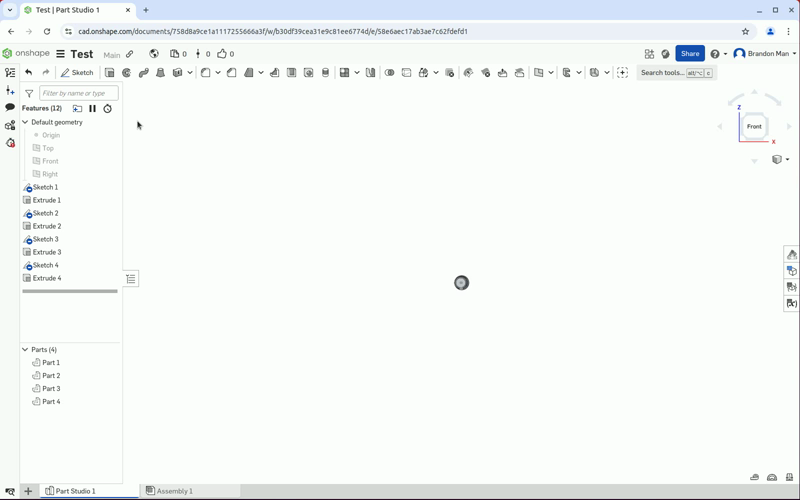
key(shift+7)
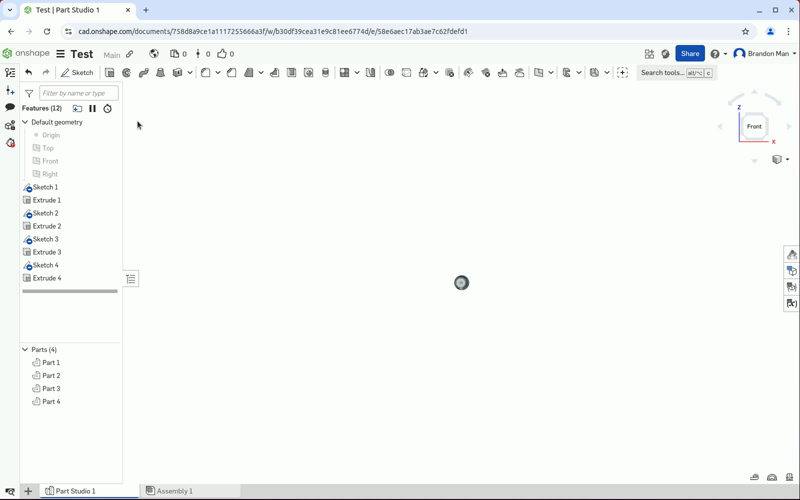
key(left, 2)
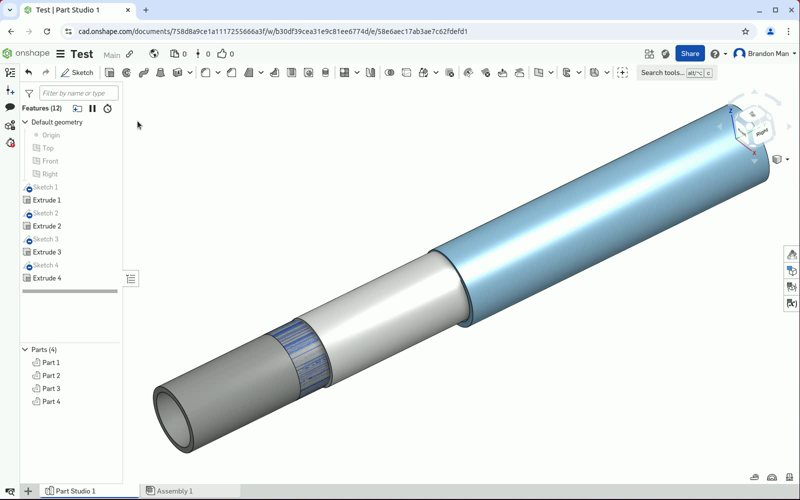
key(down, 2)
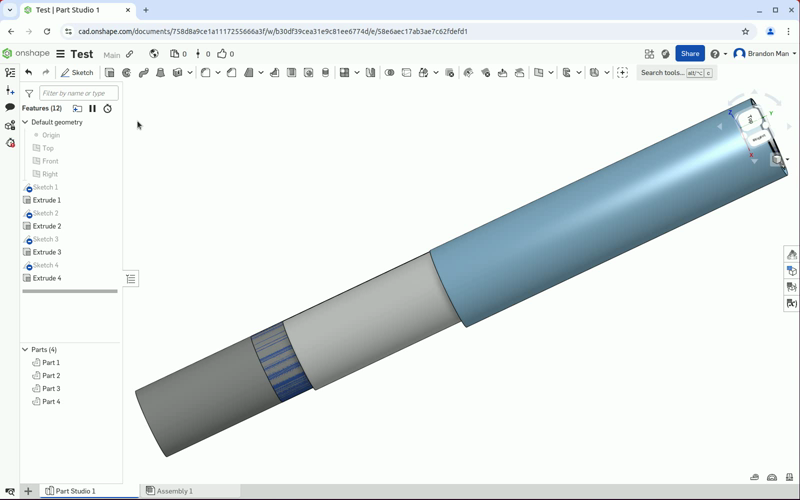
key(up, 2)
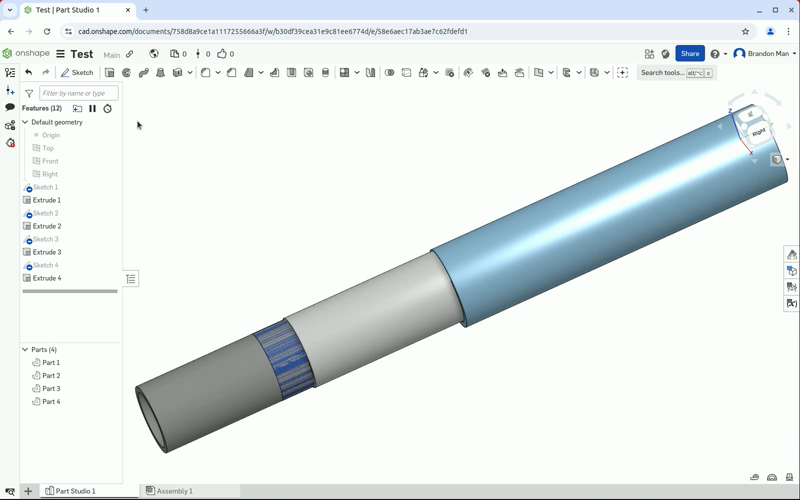
key(right, 2)
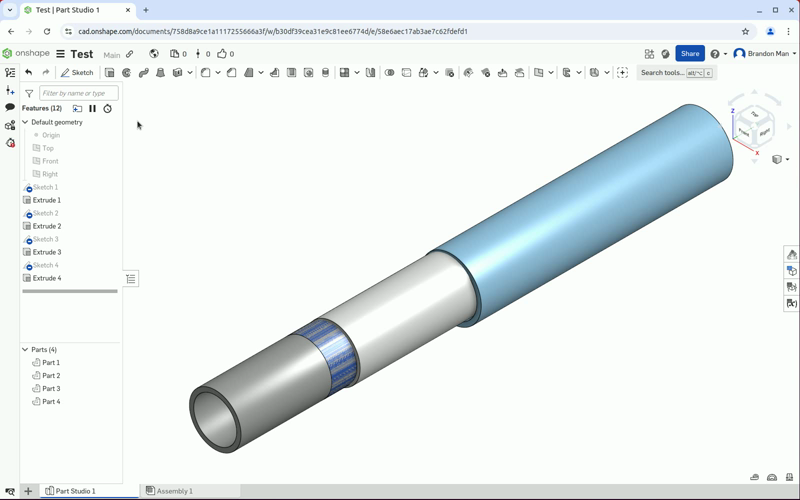
mouse_move(73, 189)
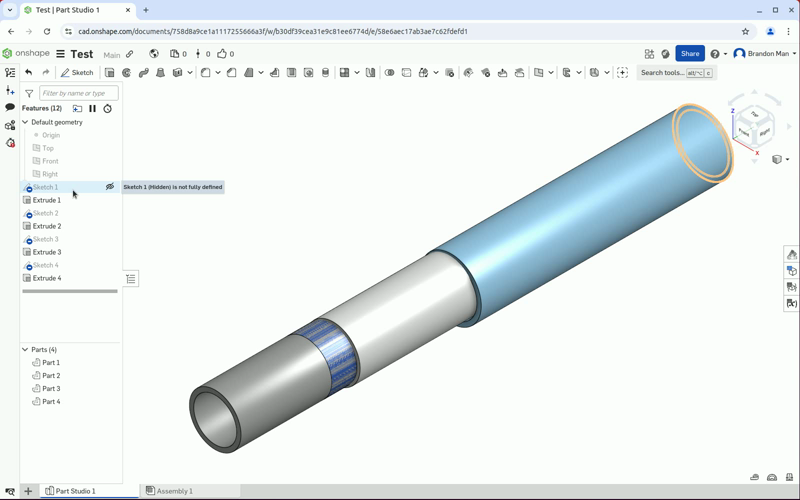
click(73, 189)